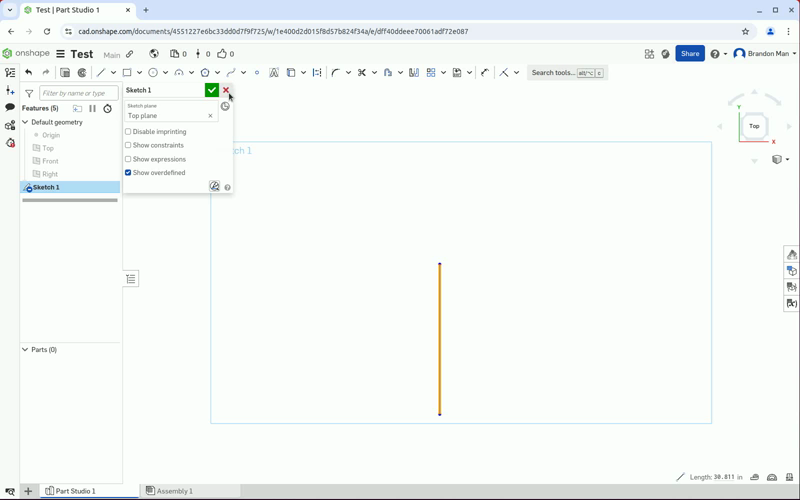
key(shift+h)
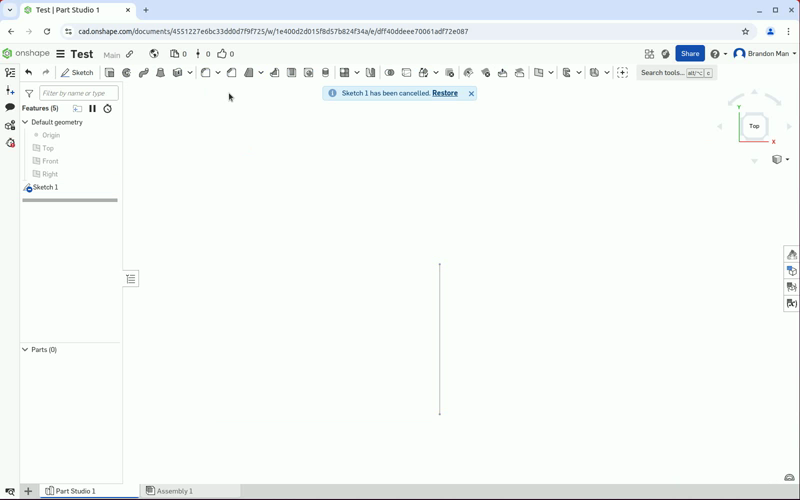
key(shift+s)
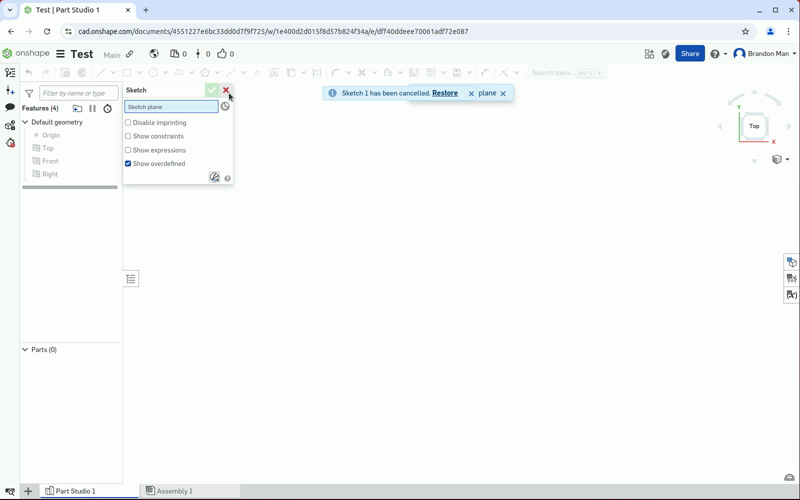
mouse_move(73, 150)
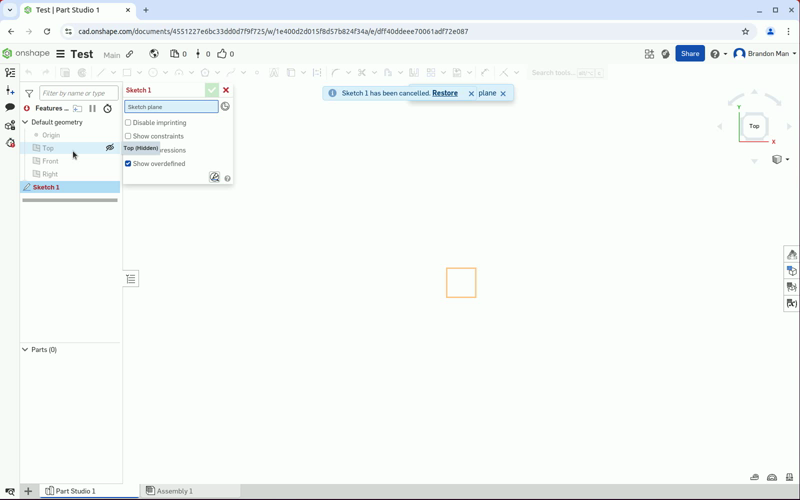
click(73, 150)
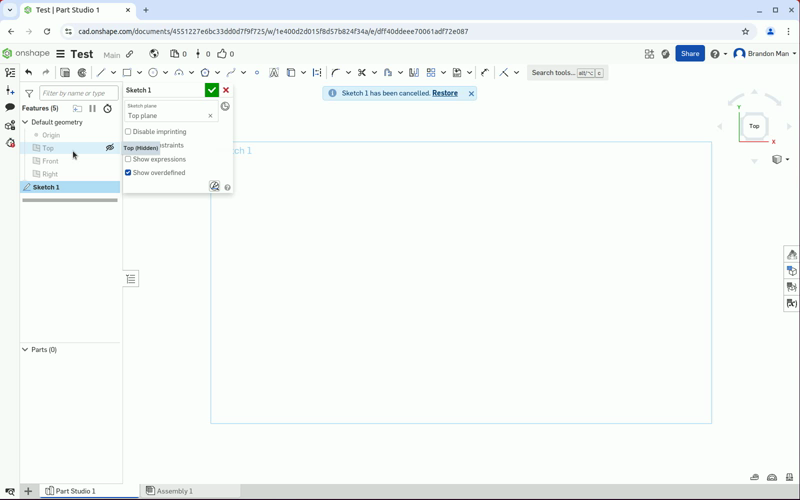
mouse_move(73, 352)
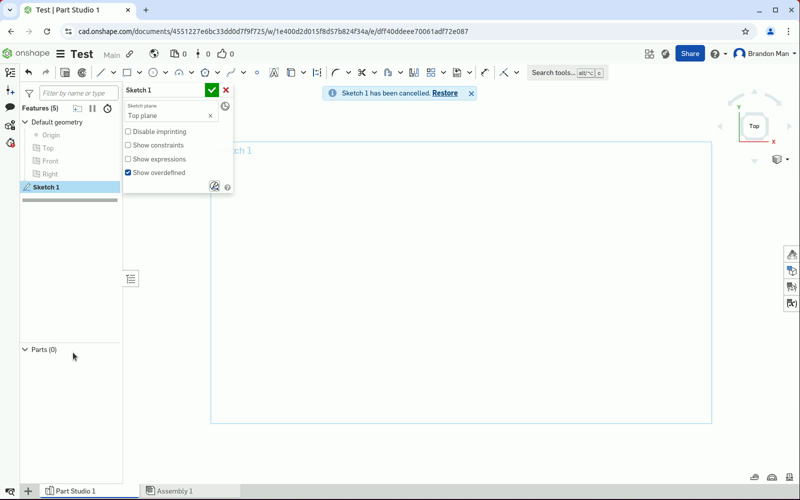
key(y)
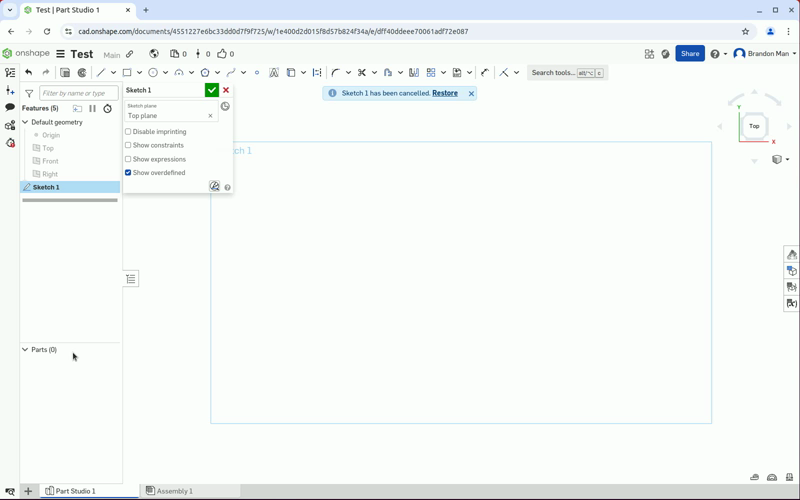
key(l)
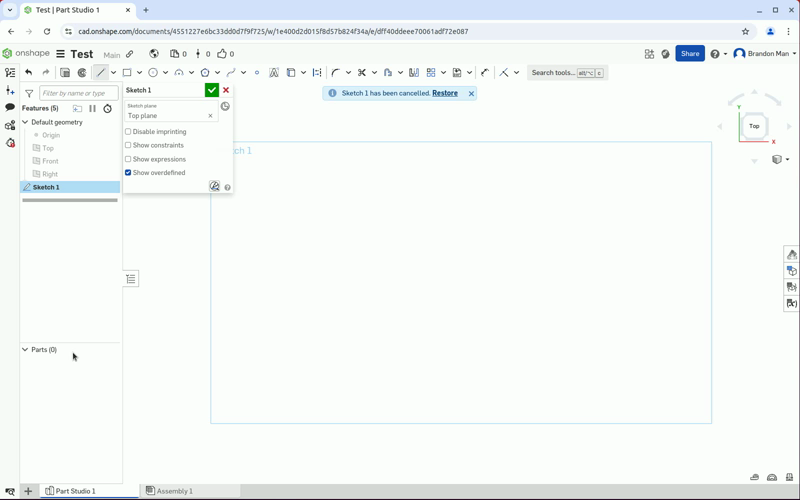
key_down(shift)
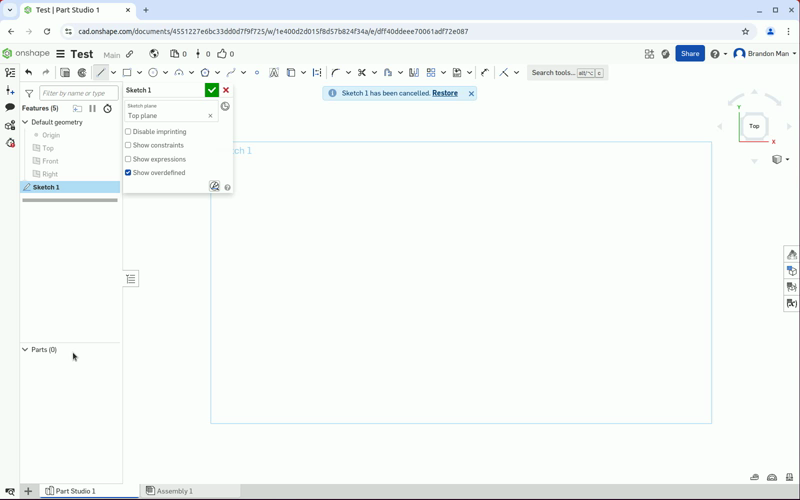
mouse_move(498, 282)
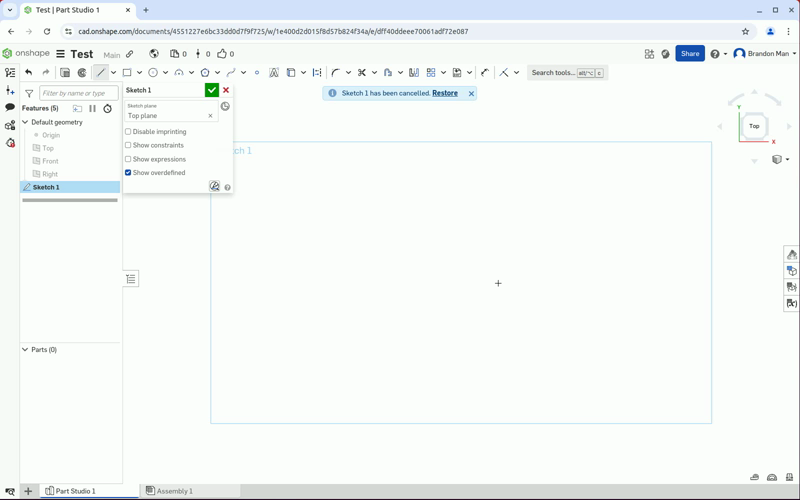
click(498, 282)
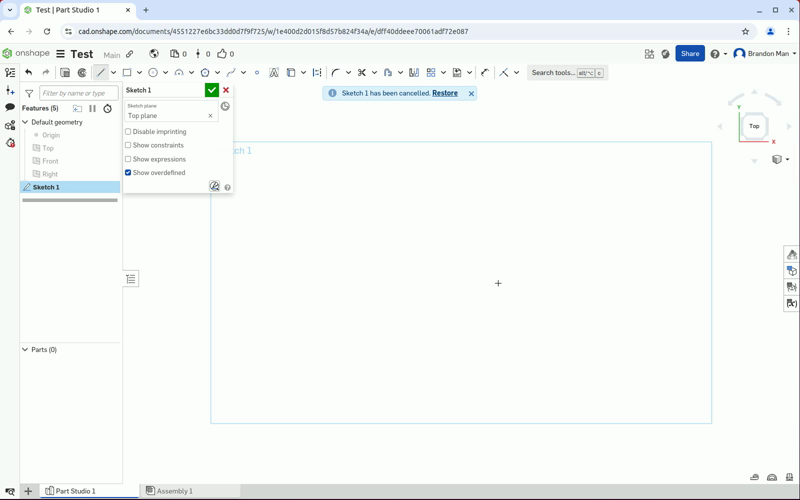
key_up(shift)
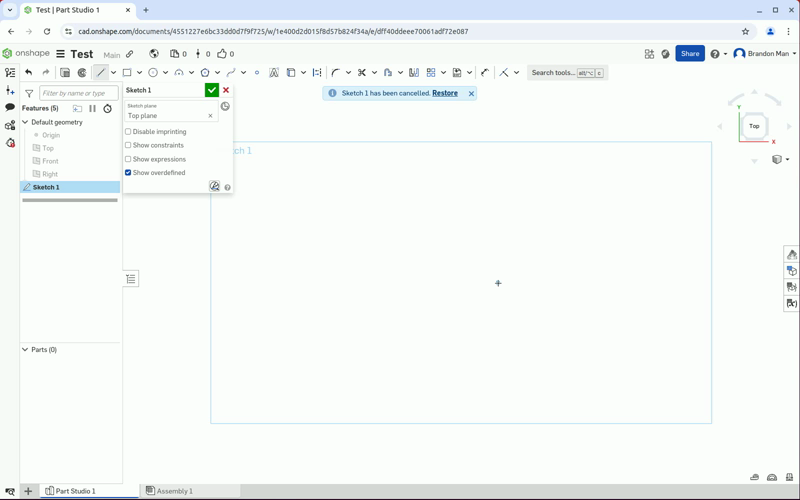
key_down(shift)
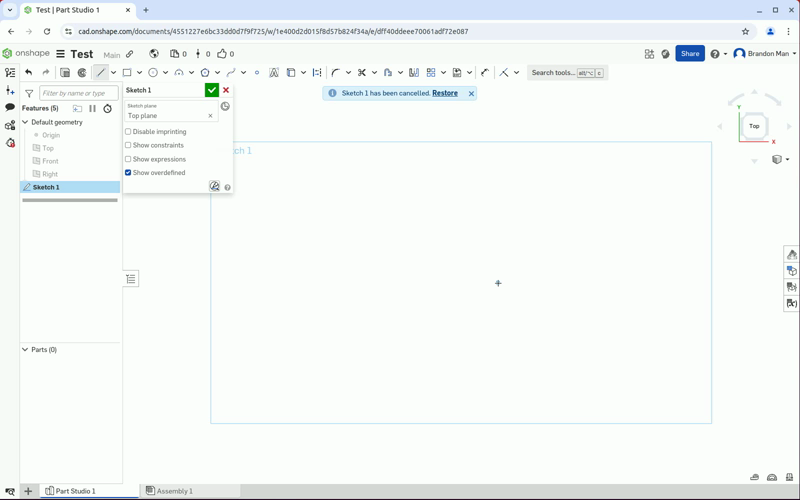
mouse_move(528, 282)
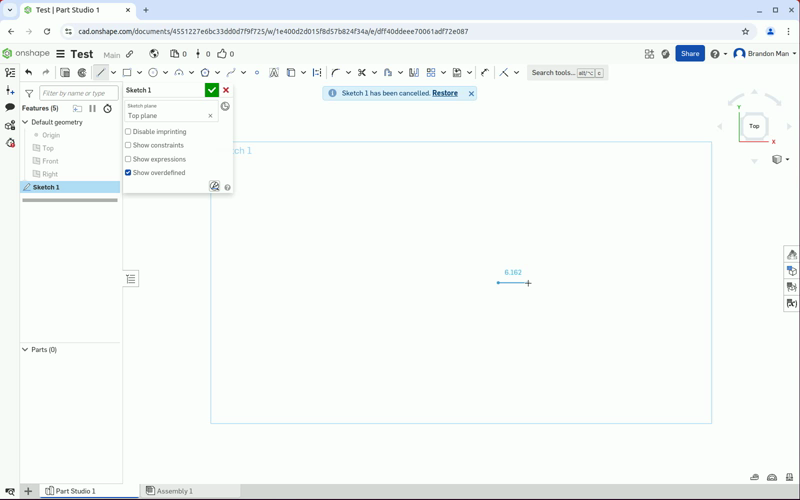
mouse_move(536, 282)
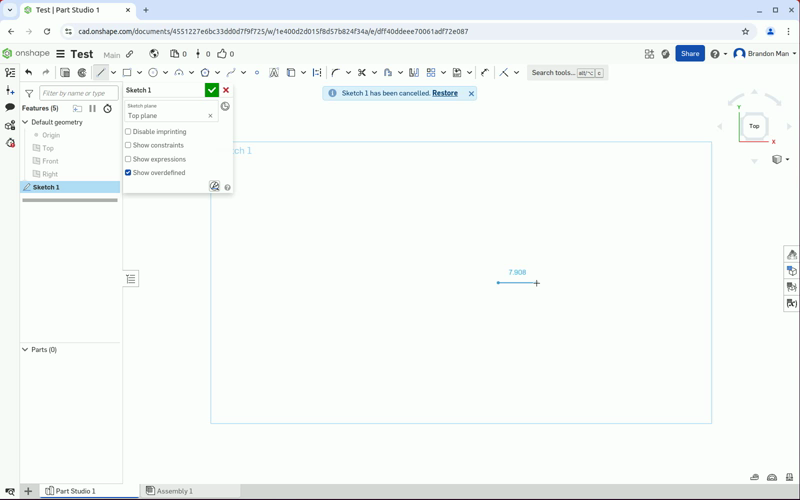
click(536, 282)
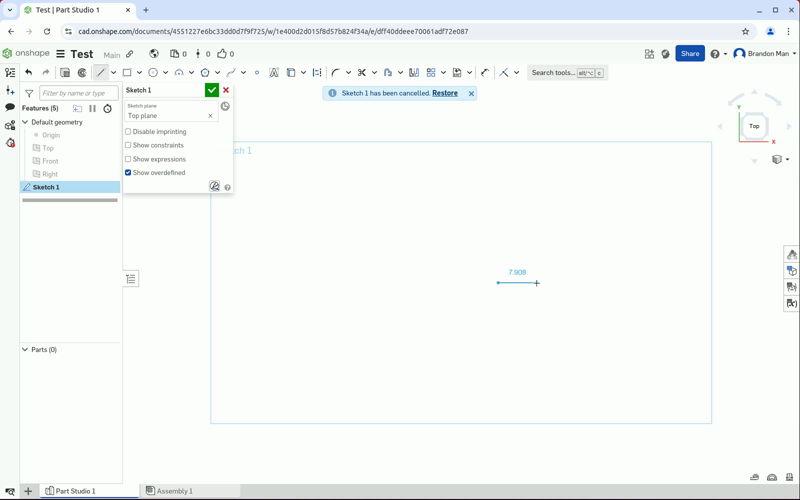
key_up(shift)
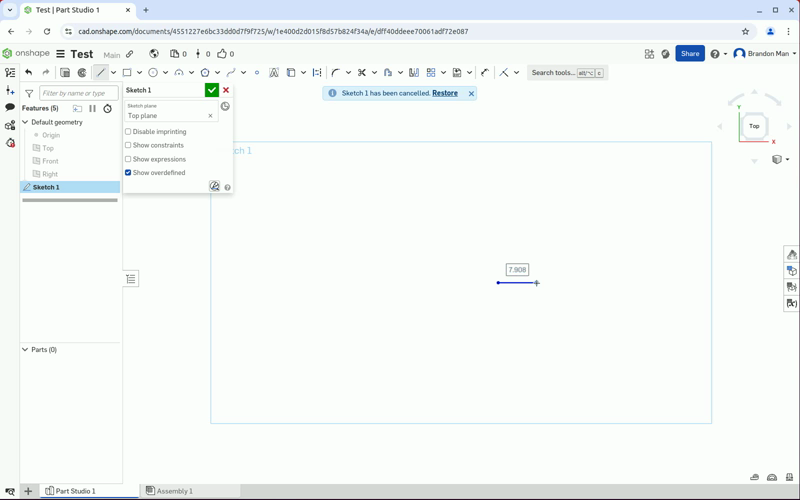
key_down(shift)
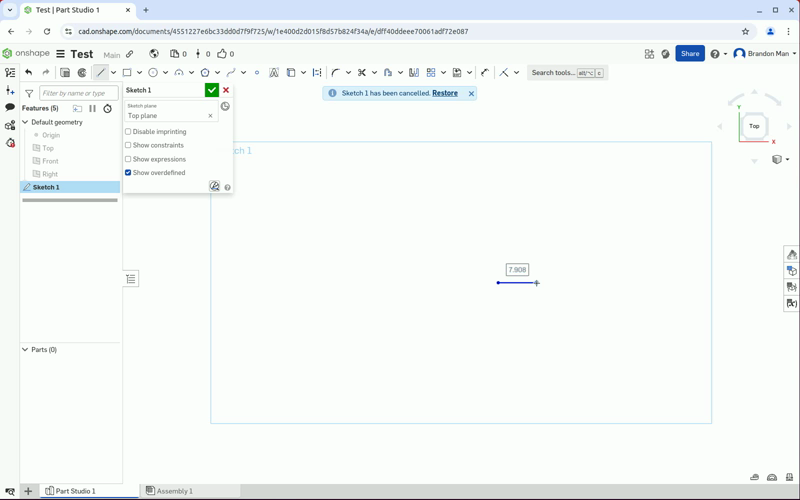
mouse_move(566, 282)
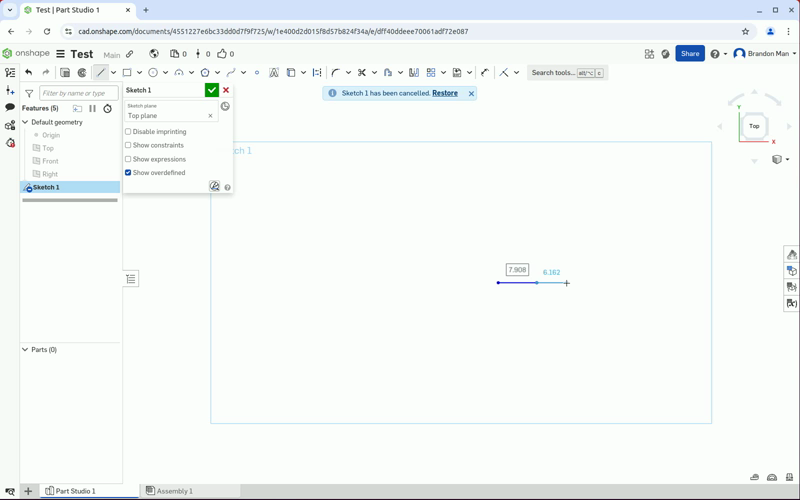
mouse_move(536, 263)
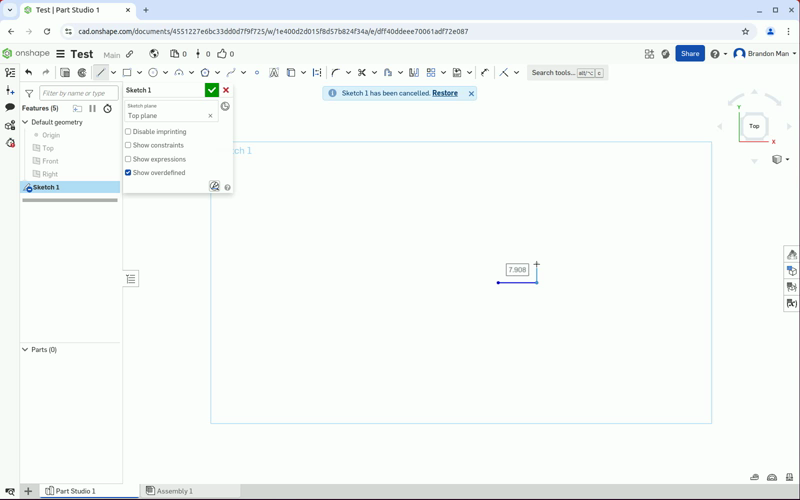
click(536, 263)
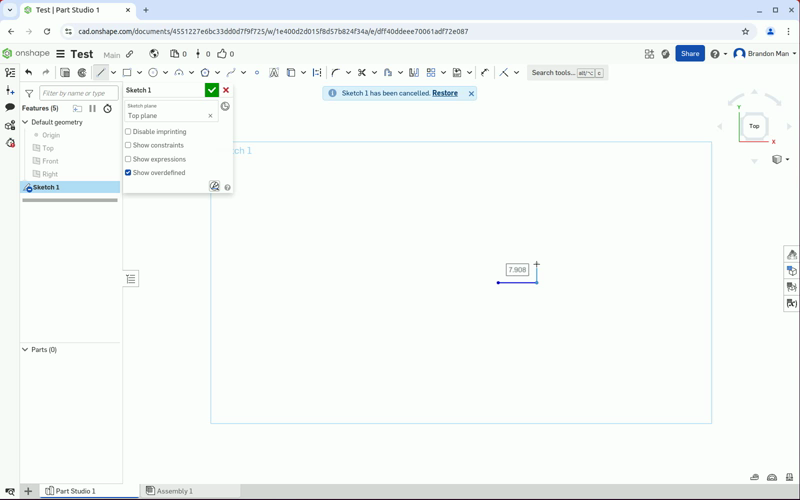
key_up(shift)
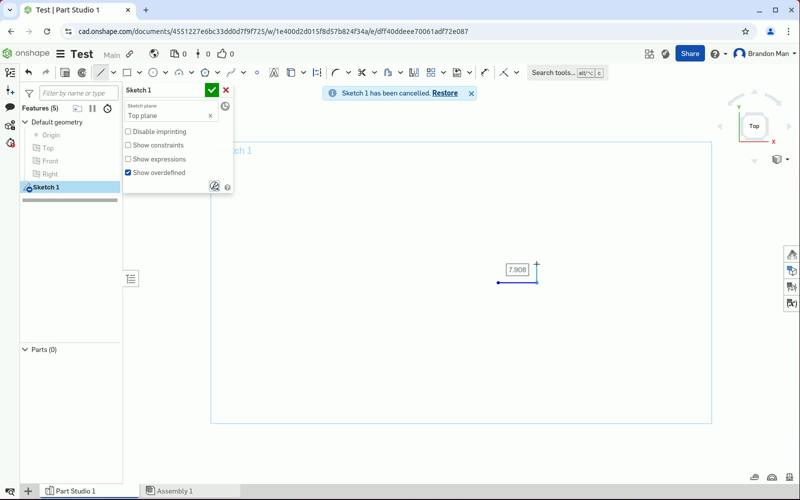
key_down(shift)
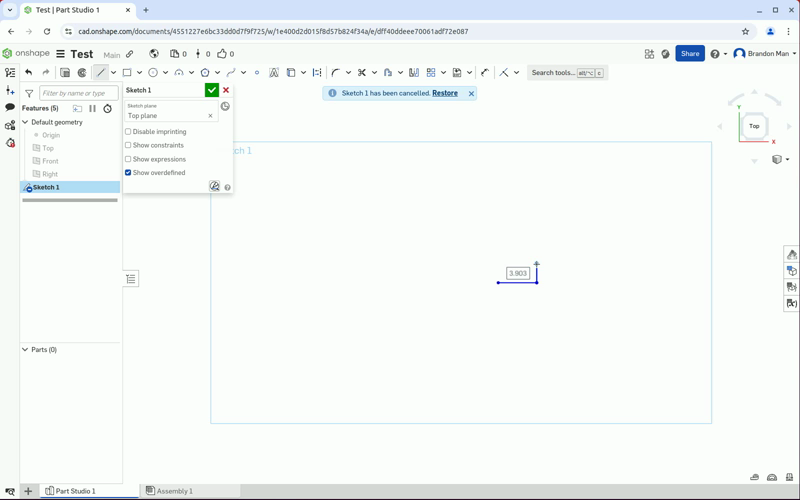
mouse_move(566, 263)
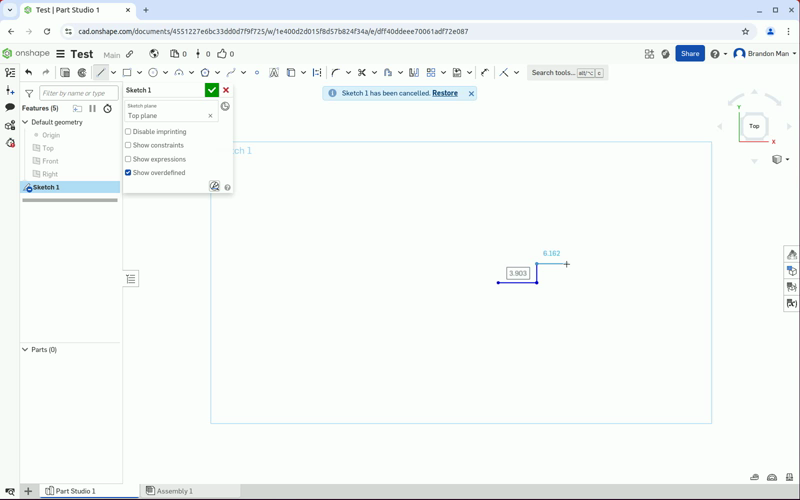
mouse_move(517, 263)
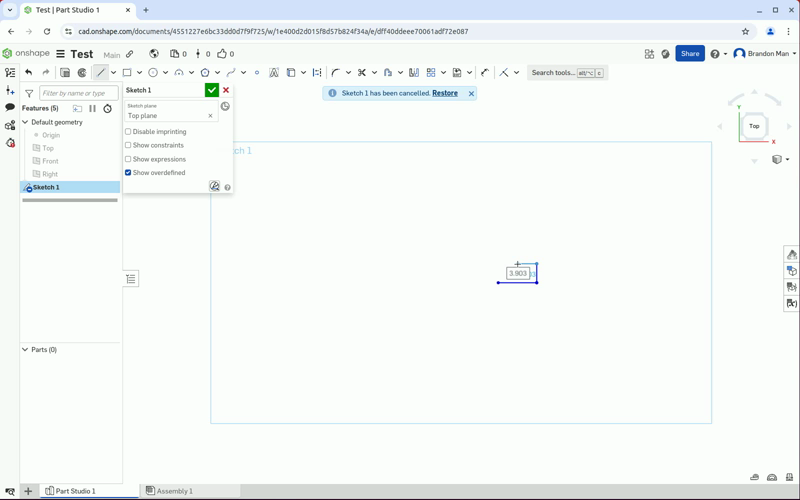
click(517, 263)
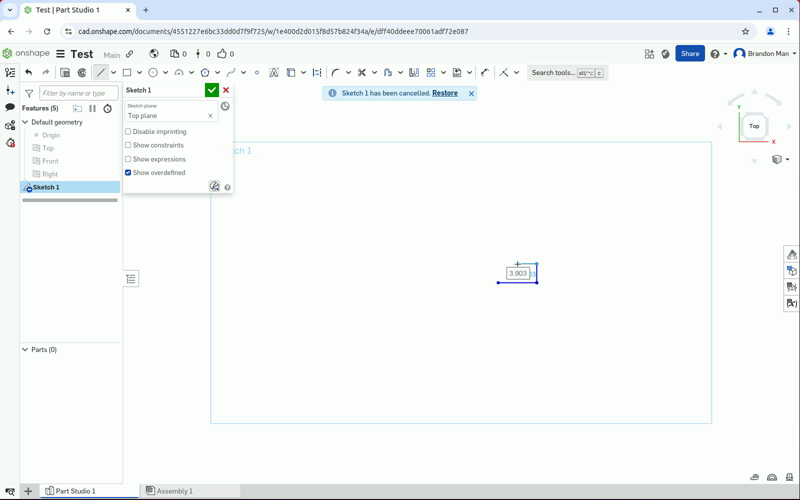
key_up(shift)
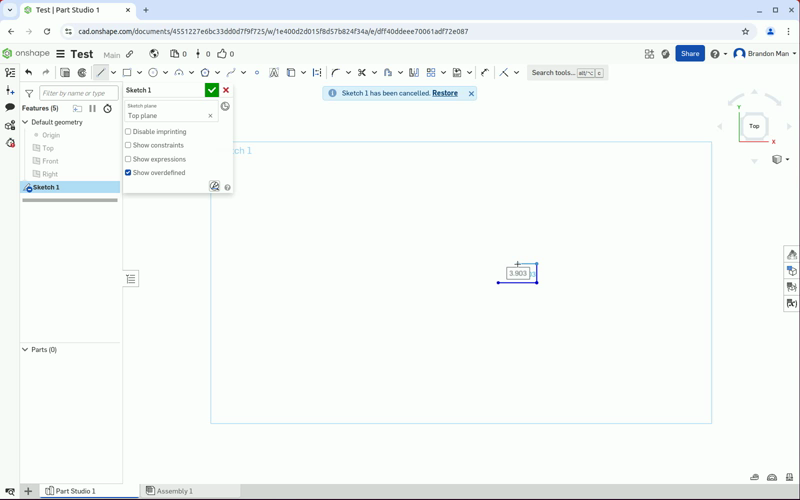
key_down(shift)
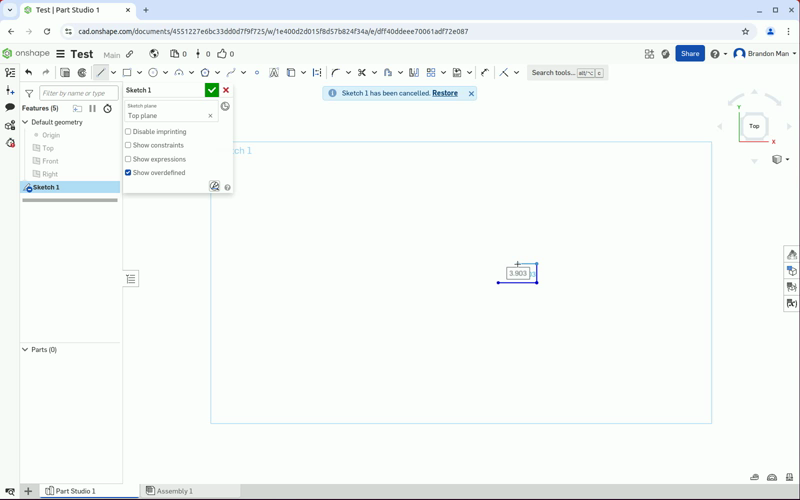
mouse_move(547, 263)
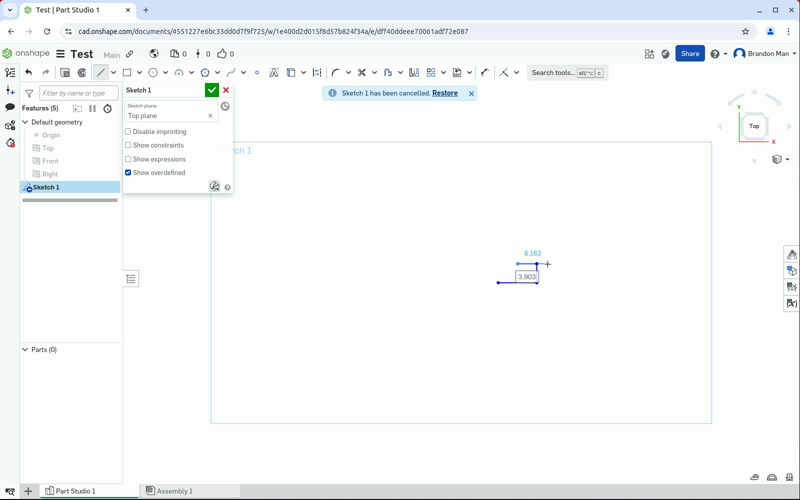
mouse_move(498, 263)
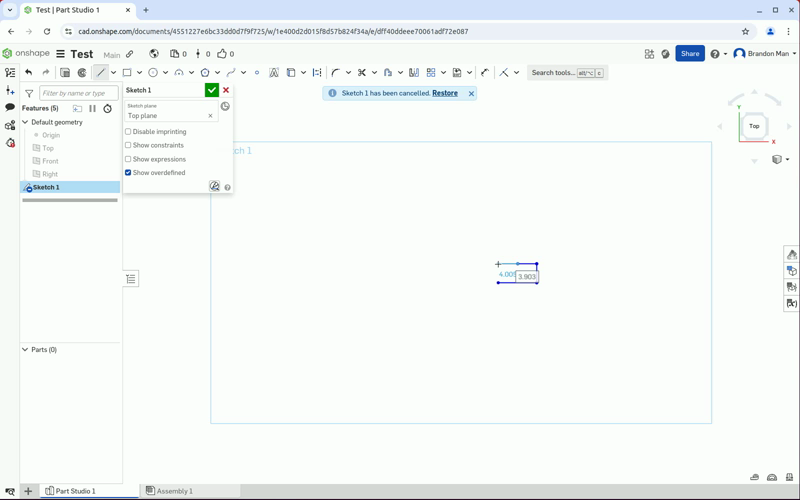
click(498, 263)
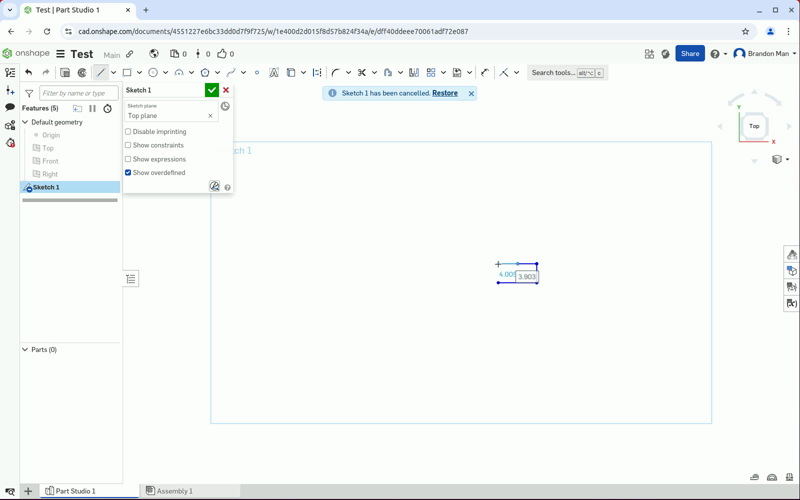
key_up(shift)
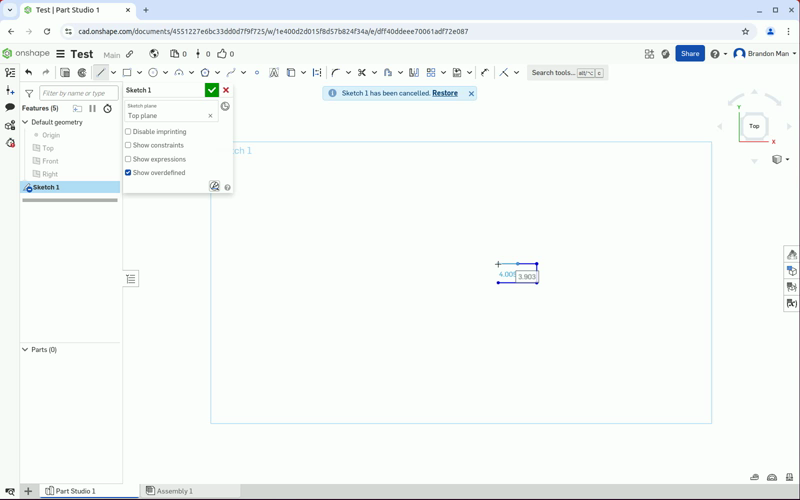
mouse_move(528, 263)
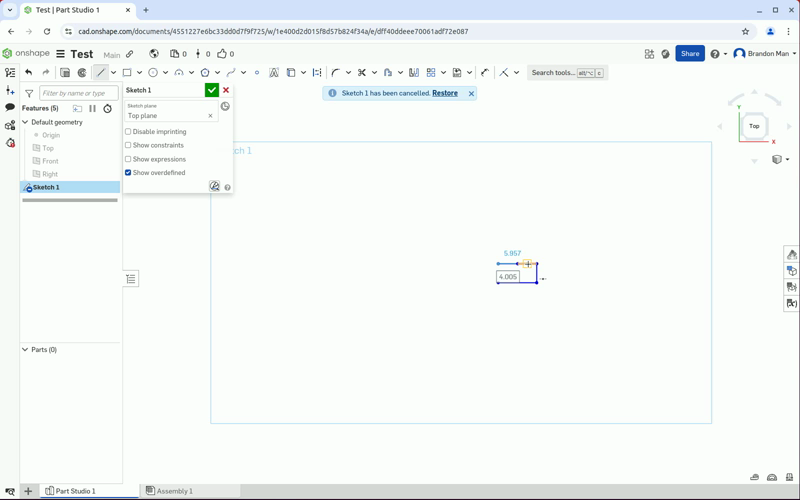
key_down(shift)
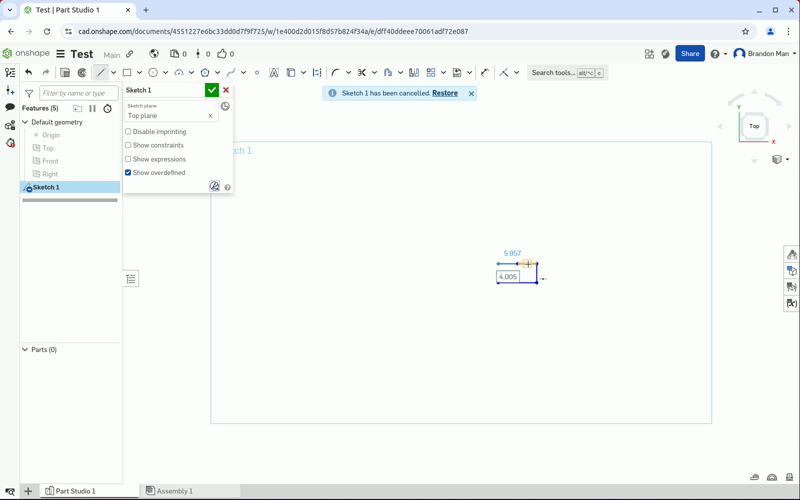
mouse_move(498, 282)
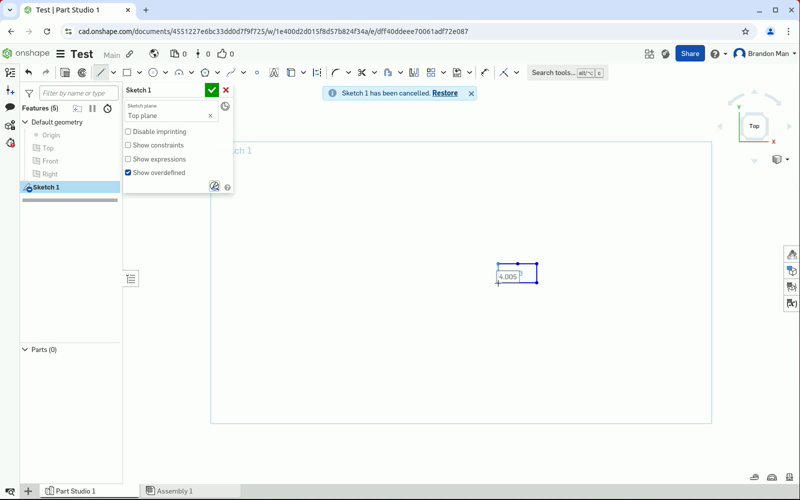
key_up(shift)
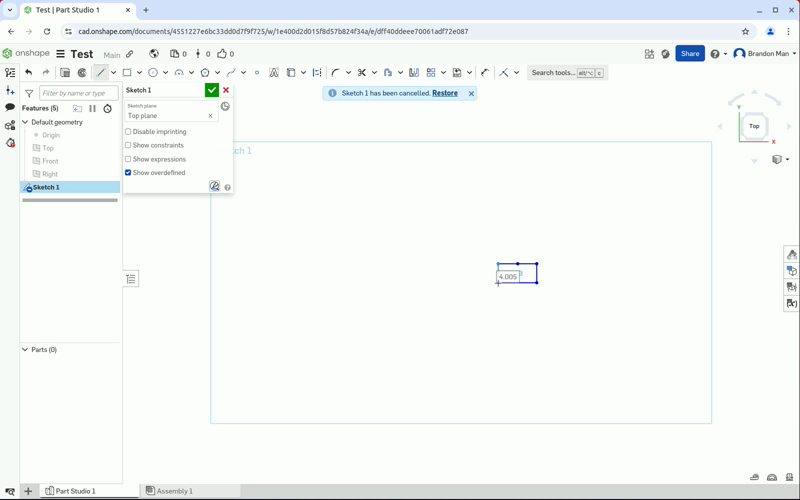
click(498, 282)
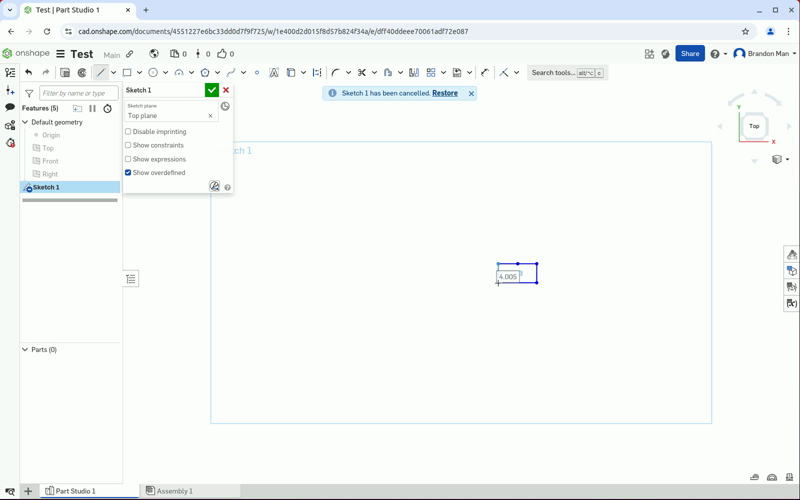
key(esc)
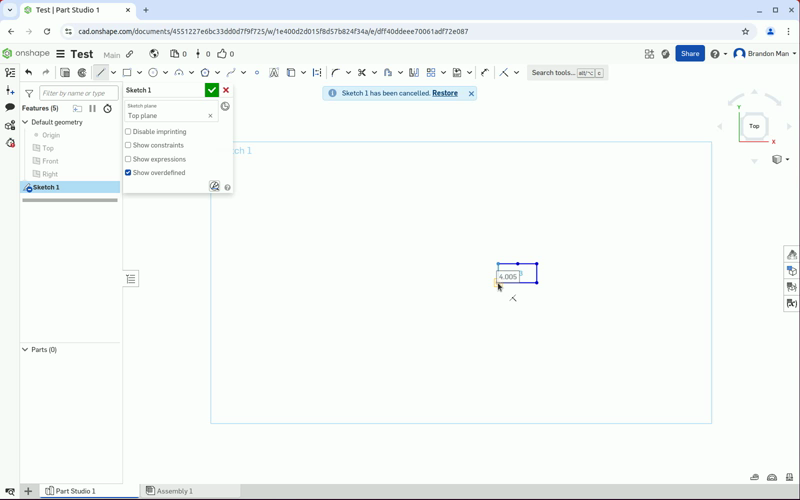
mouse_move(526, 272)
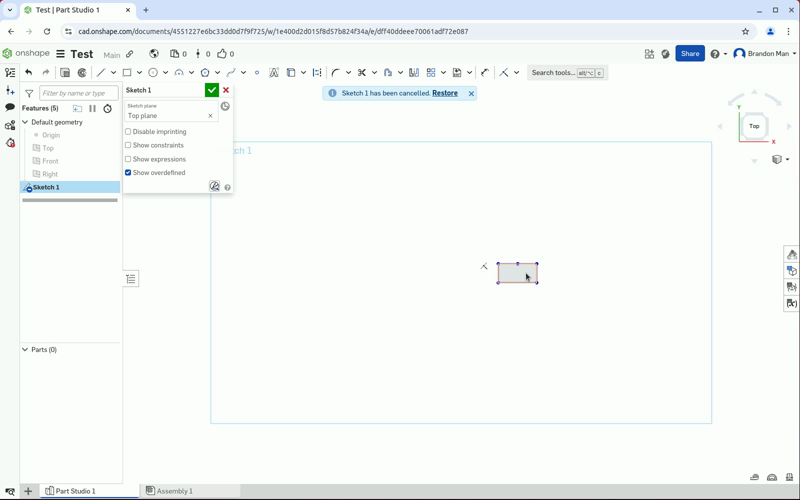
scroll(6)
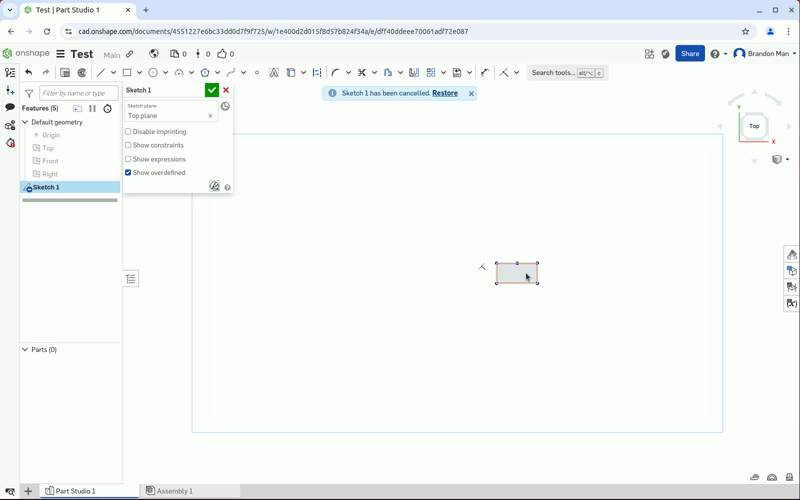
scroll(6)
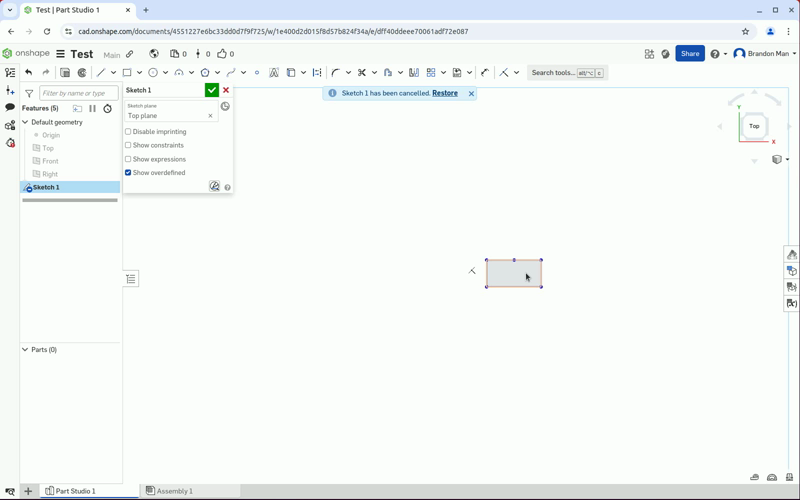
scroll(6)
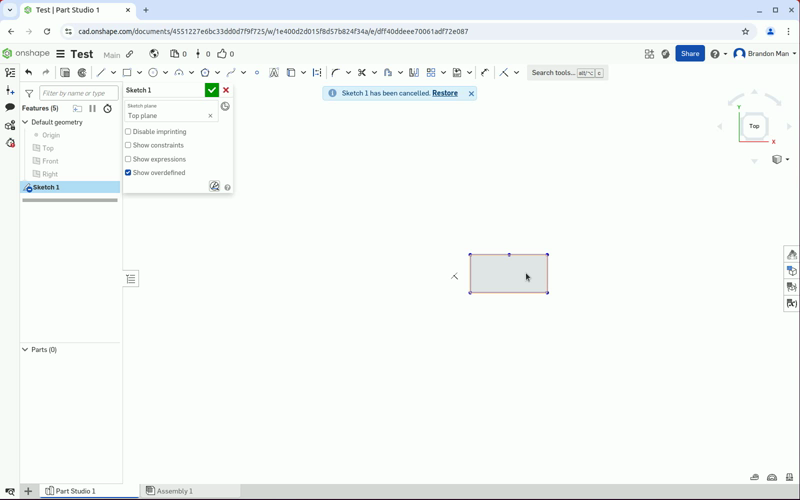
scroll(6)
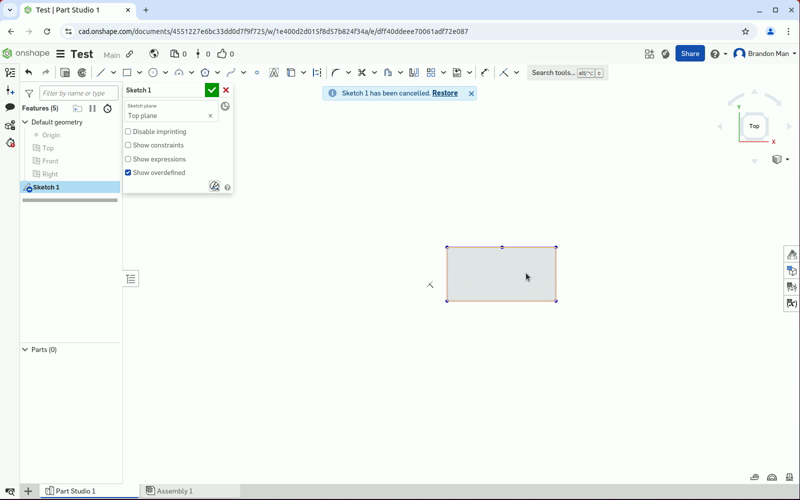
scroll(6)
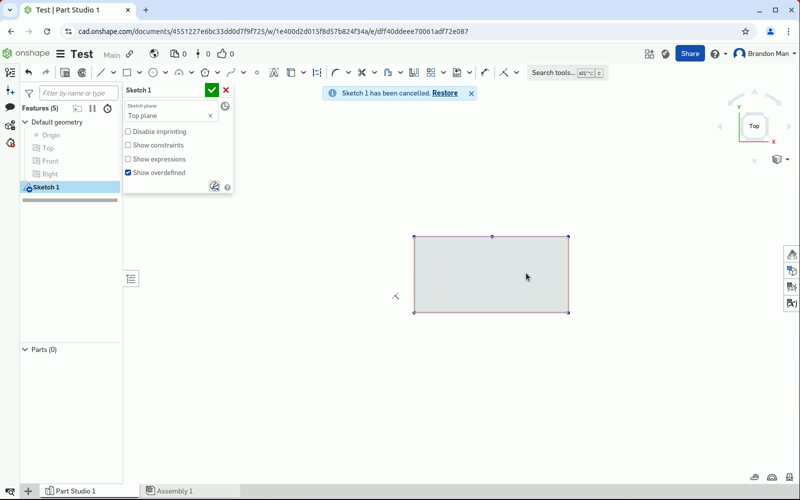
scroll(6)
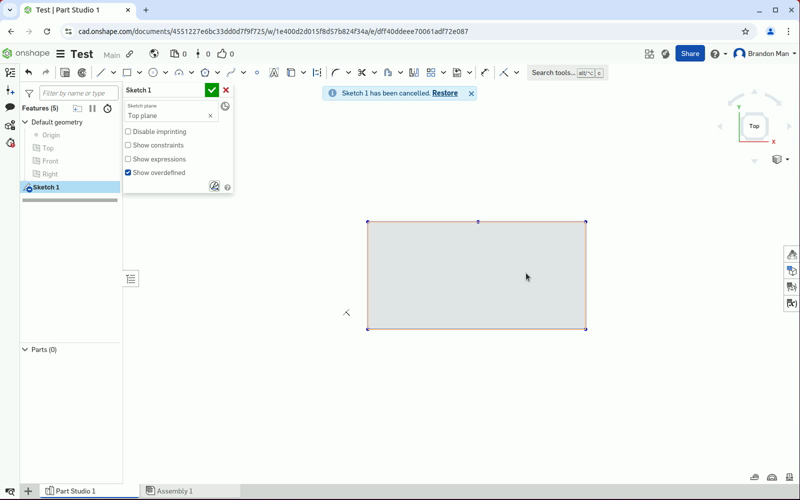
scroll(6)
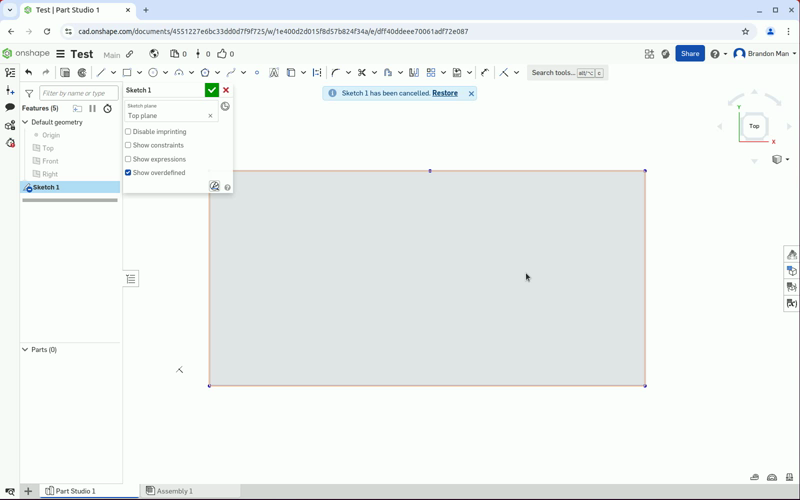
click(526, 272)
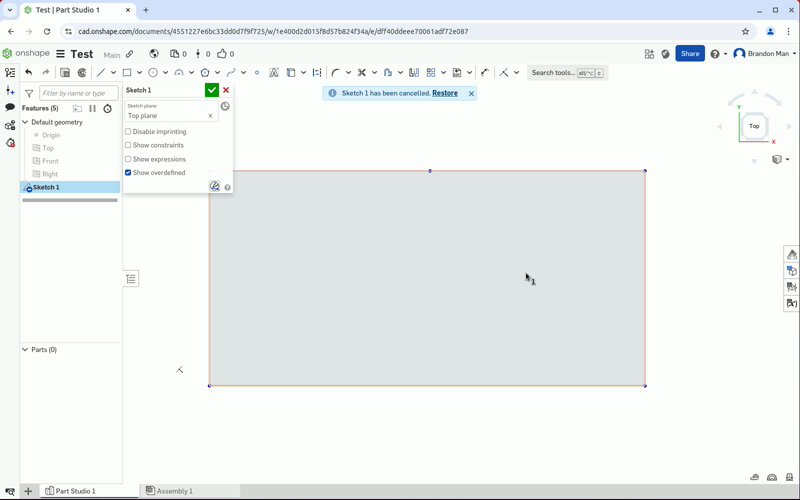
scroll(-6)
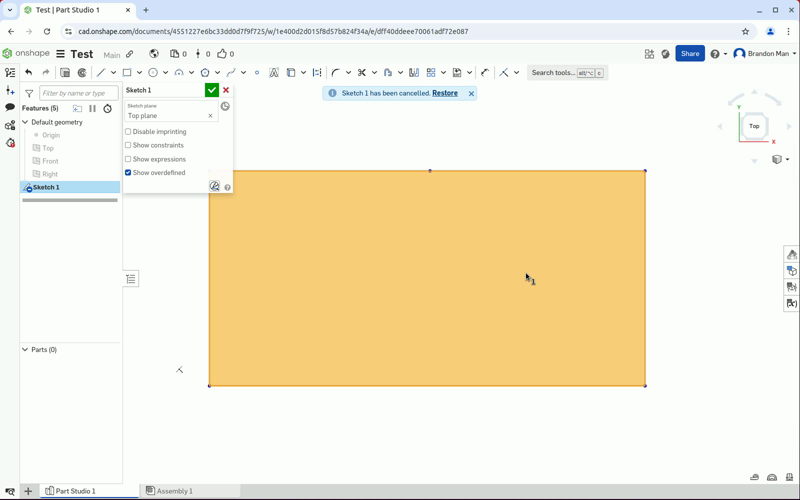
scroll(-6)
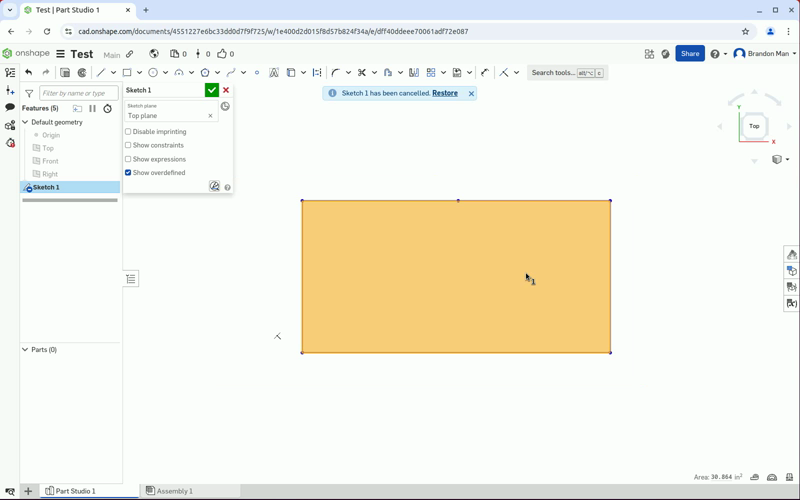
scroll(-6)
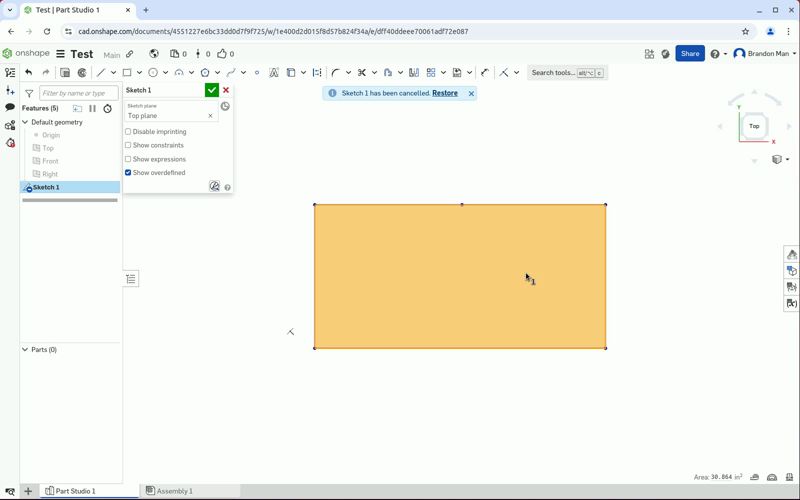
scroll(-6)
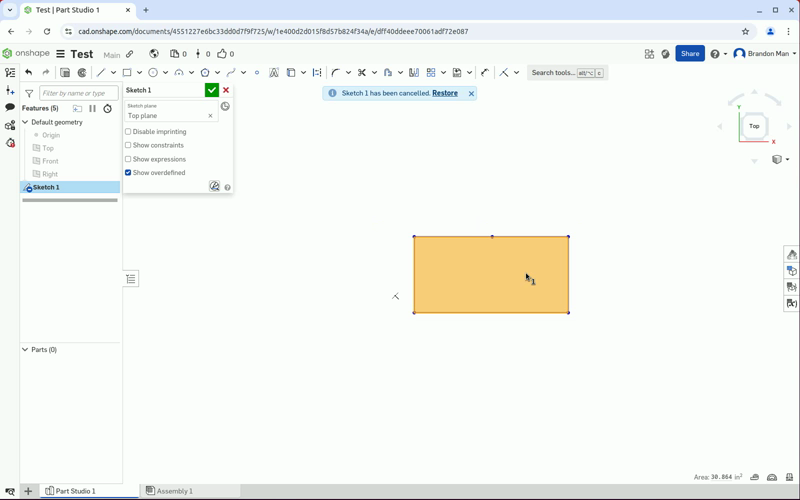
scroll(-6)
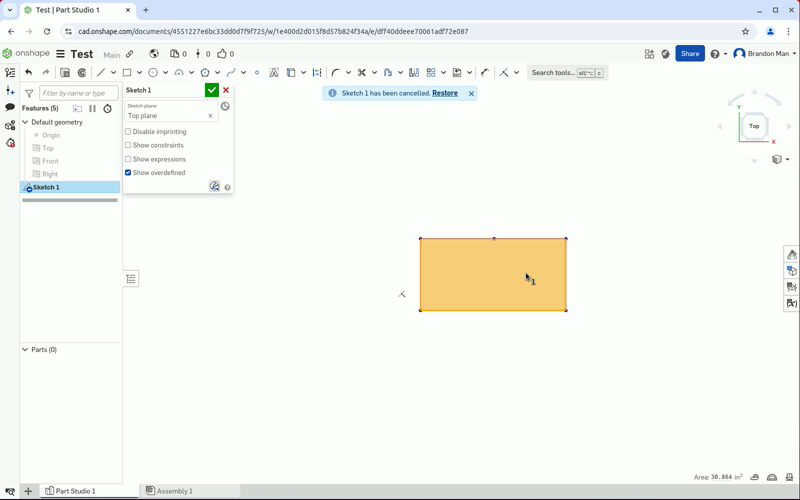
scroll(-6)
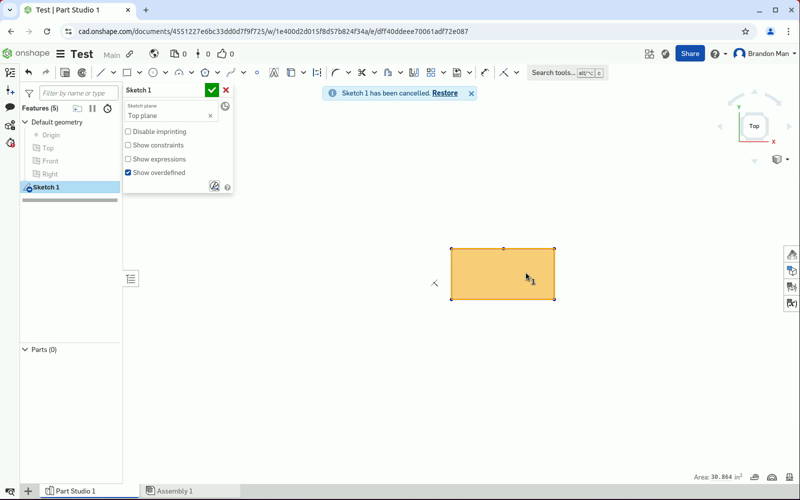
scroll(-6)
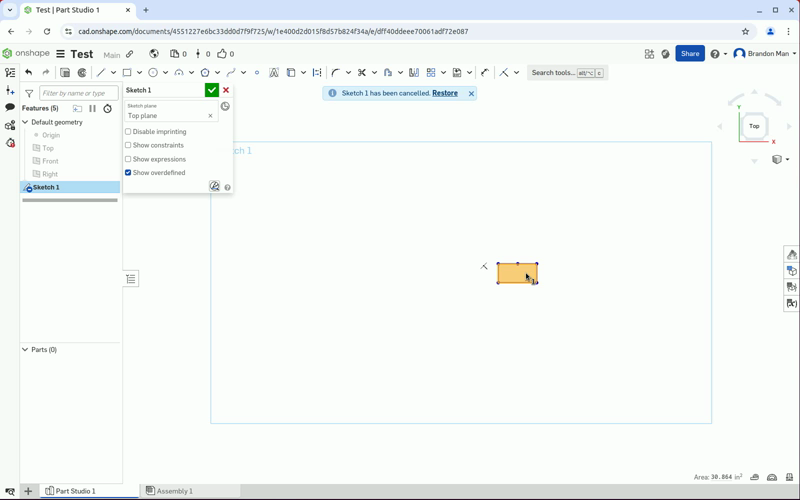
mouse_move(73, 352)
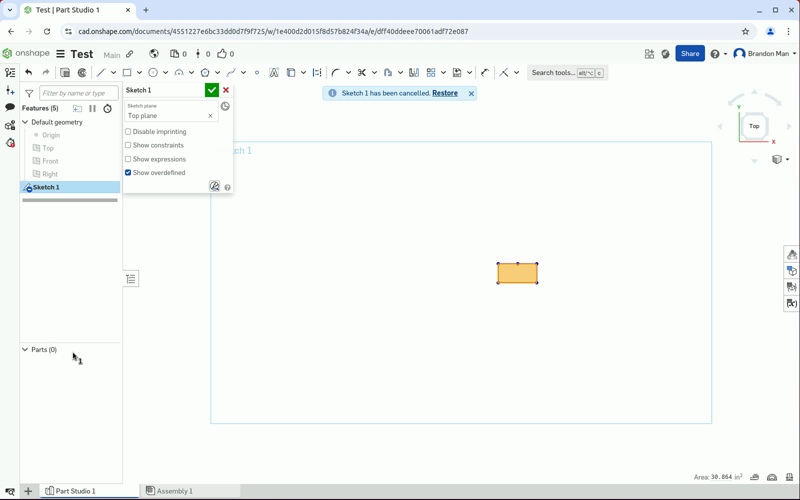
key(shift+y)
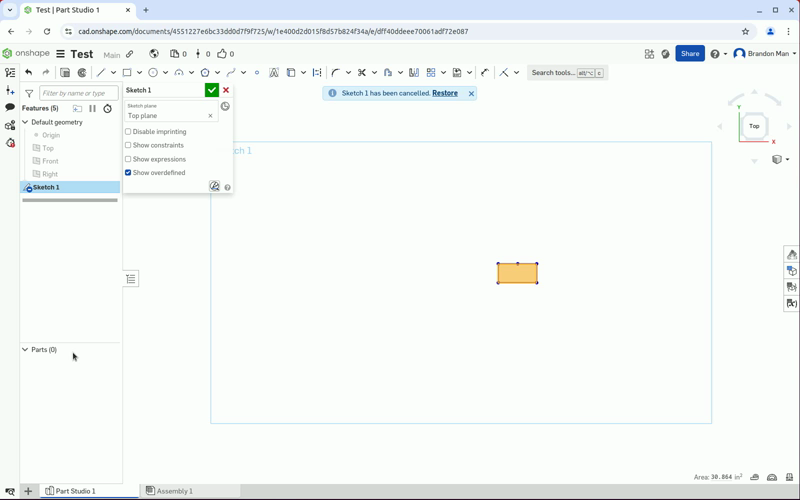
key(shift+e)
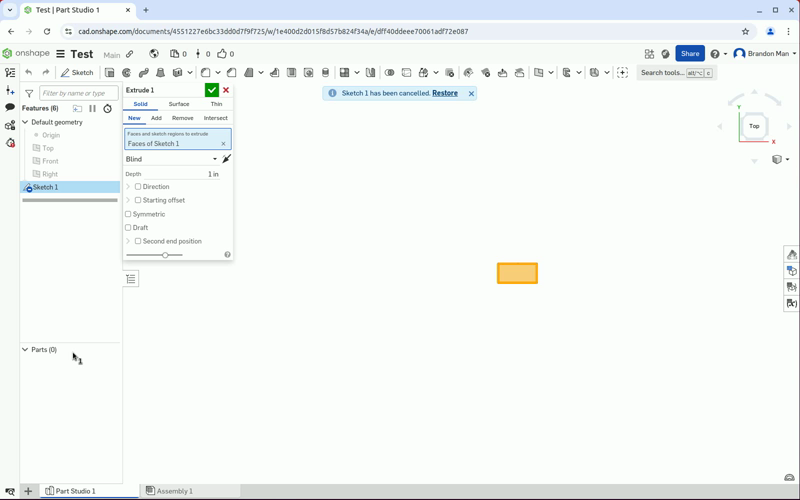
mouse_move(143, 106)
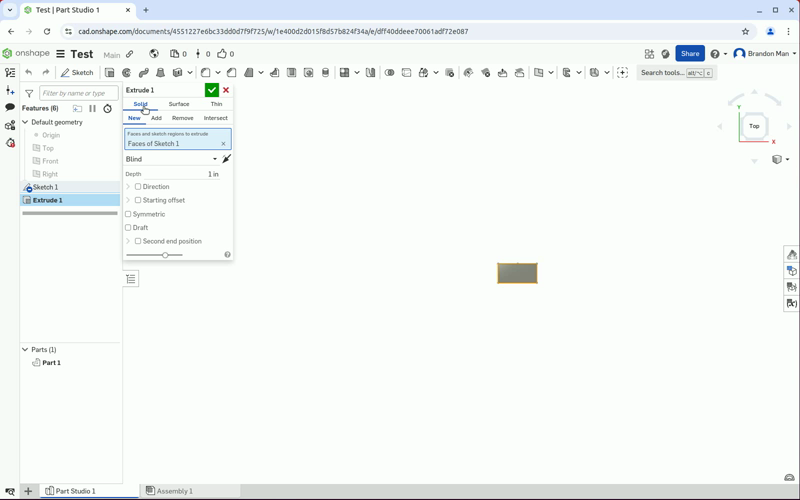
click(143, 106)
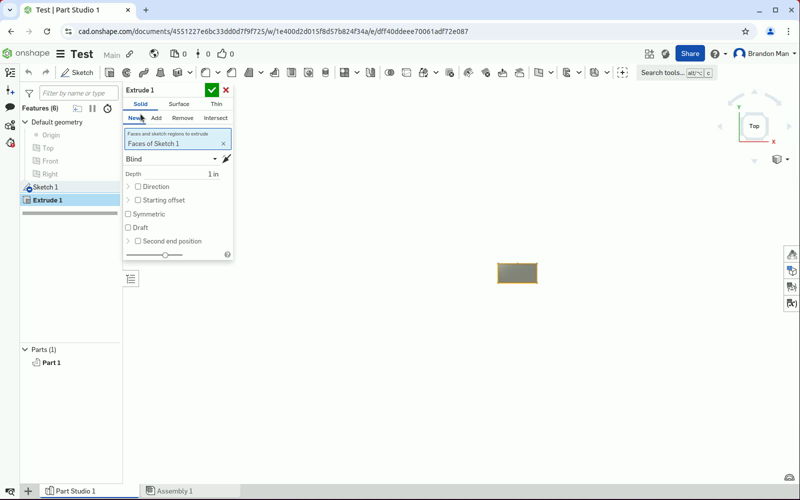
mouse_move(137, 120)
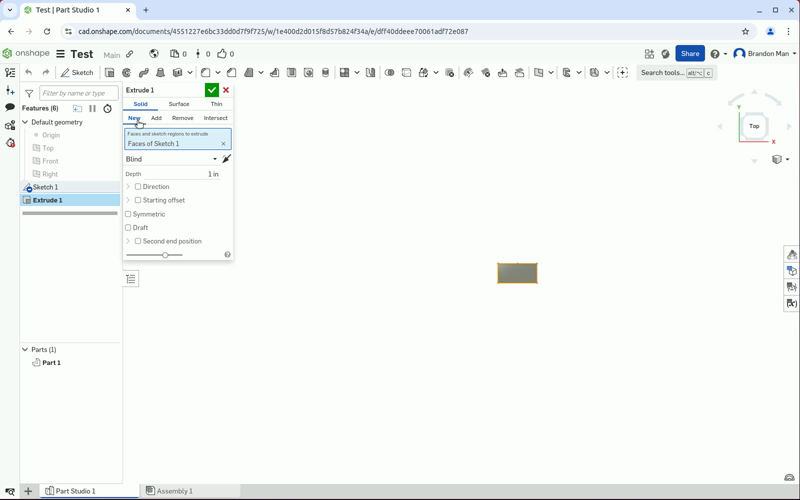
click(137, 120)
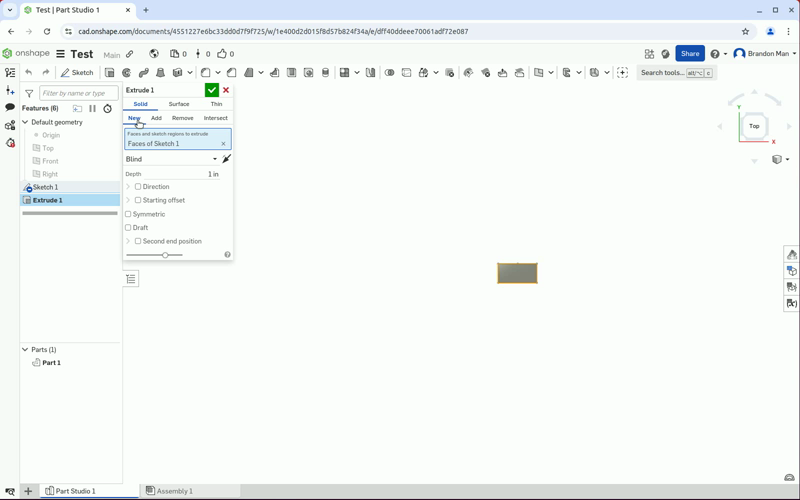
key(tab, 4)
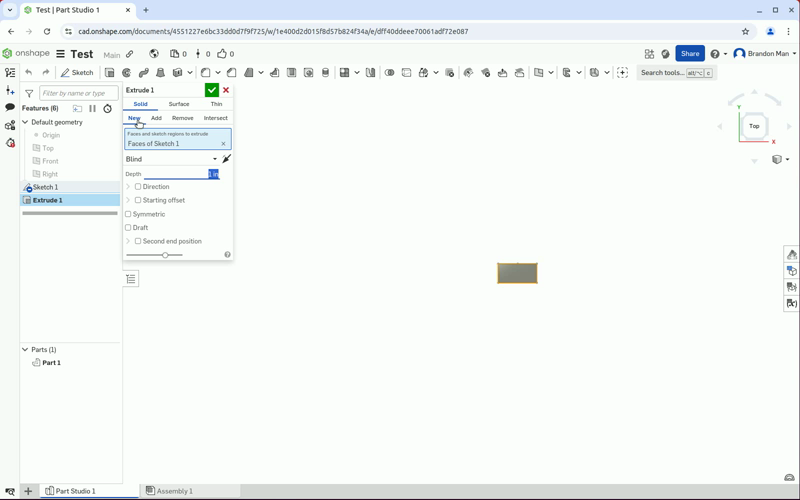
text(7.703)
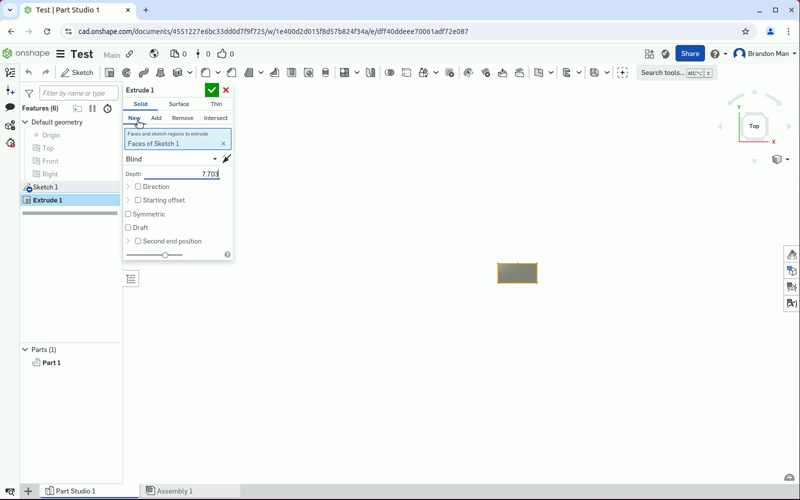
key(enter)
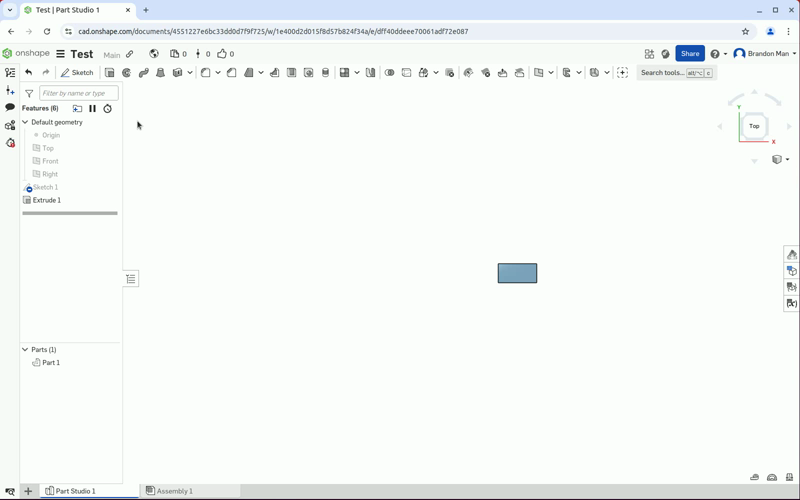
key(shift+h)
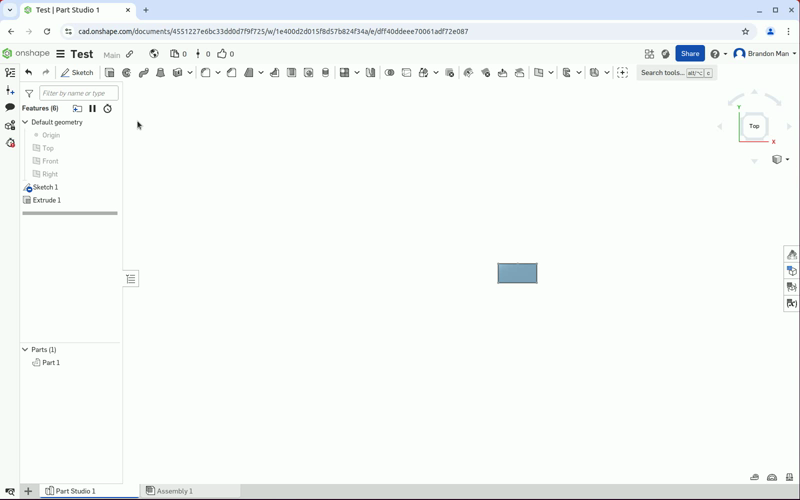
key(shift+h)
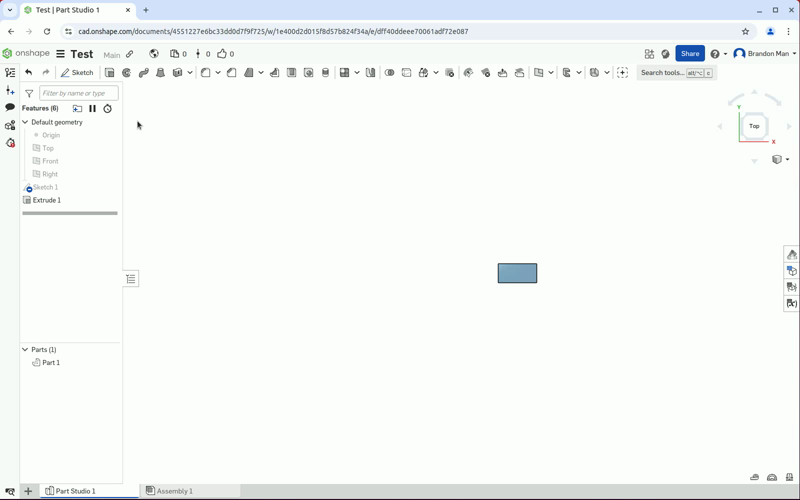
mouse_move(73, 189)
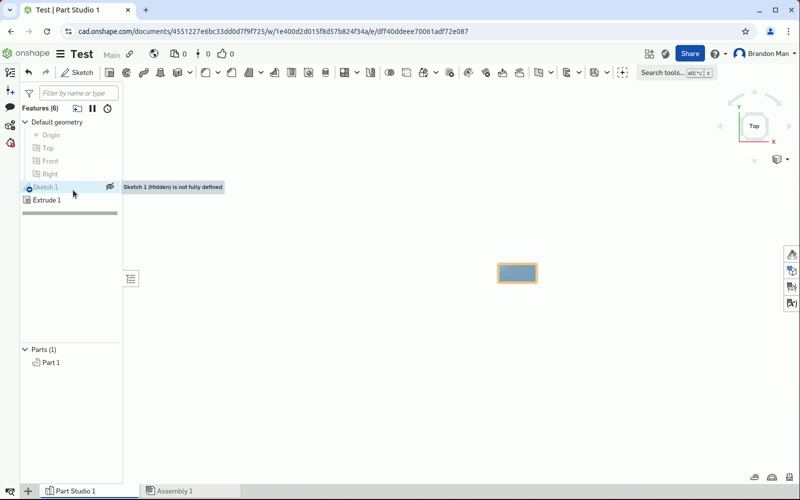
click(73, 189)
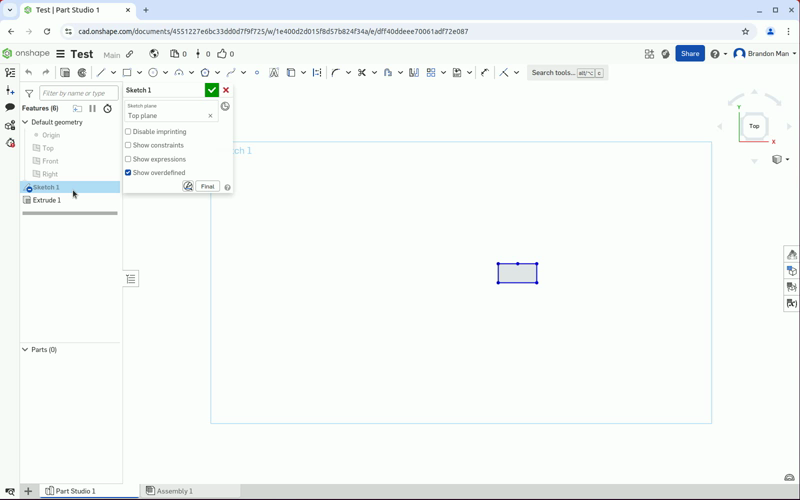
mouse_move(229, 92)
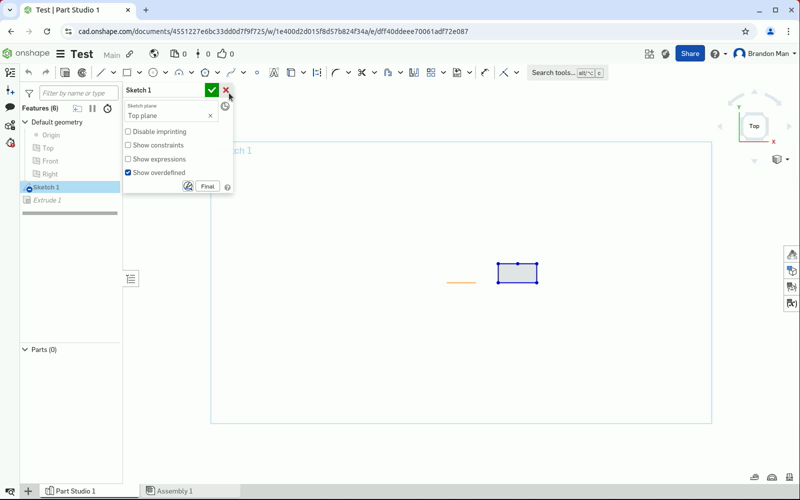
click(229, 92)
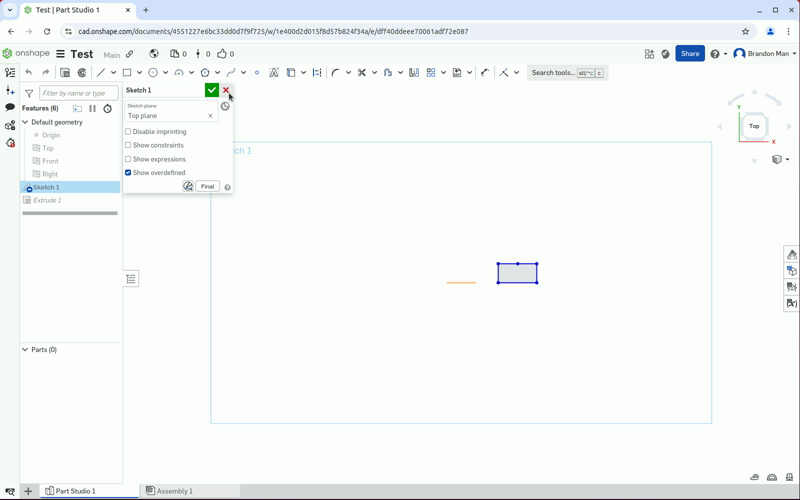
key(shift+s)
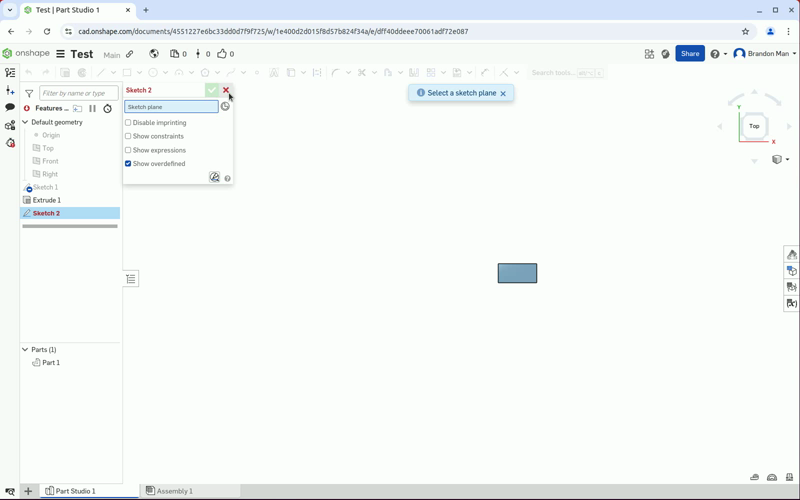
mouse_move(73, 150)
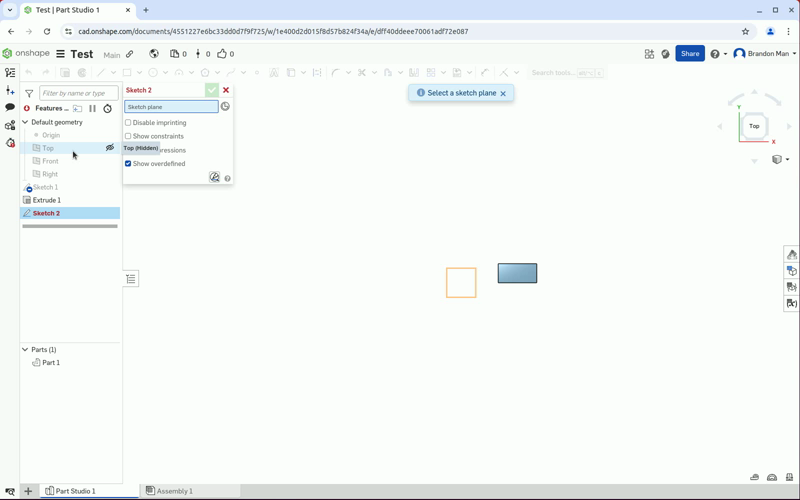
click(73, 150)
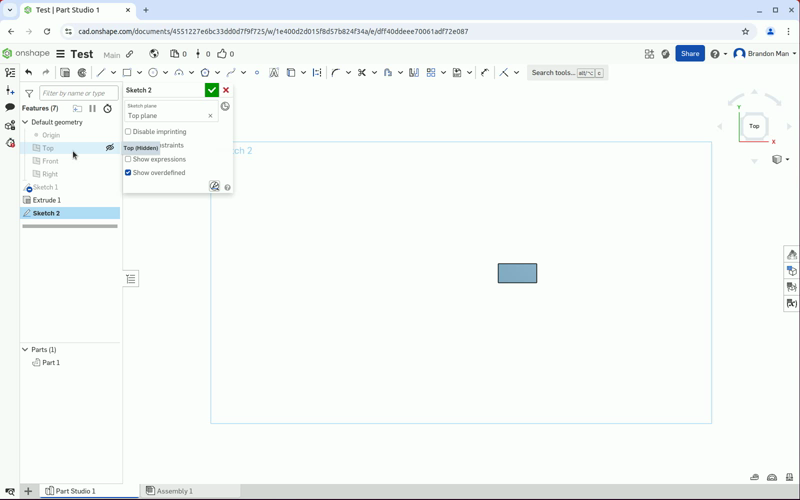
mouse_move(73, 352)
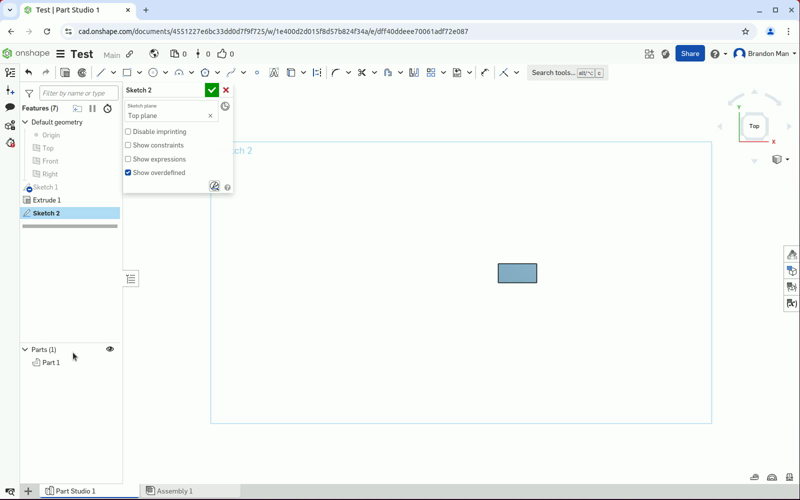
key(y)
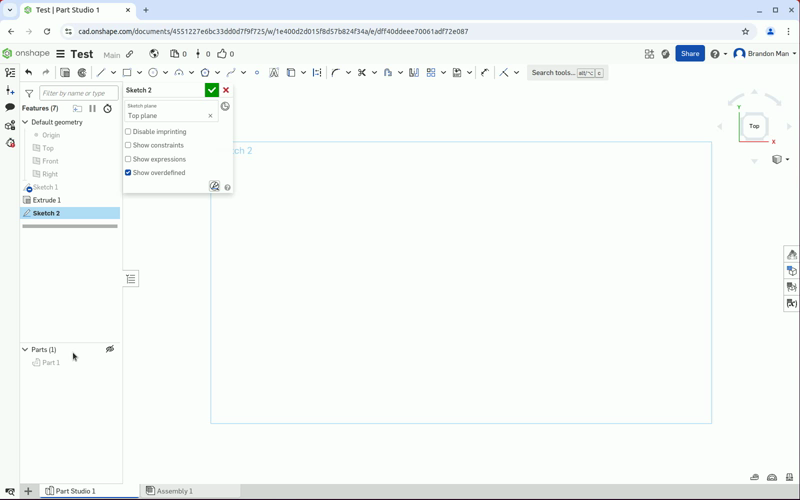
key(l)
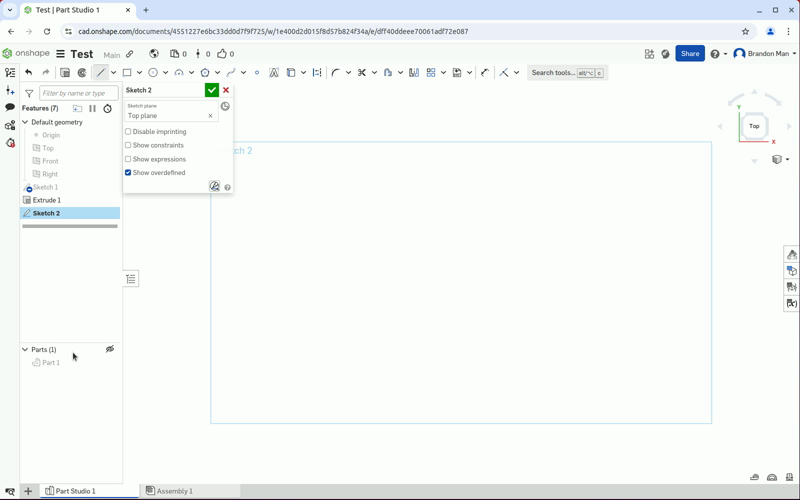
key_down(shift)
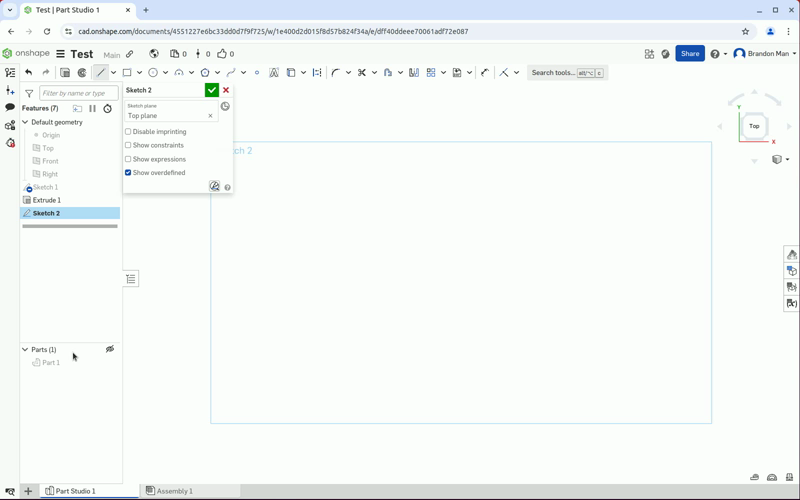
mouse_move(479, 282)
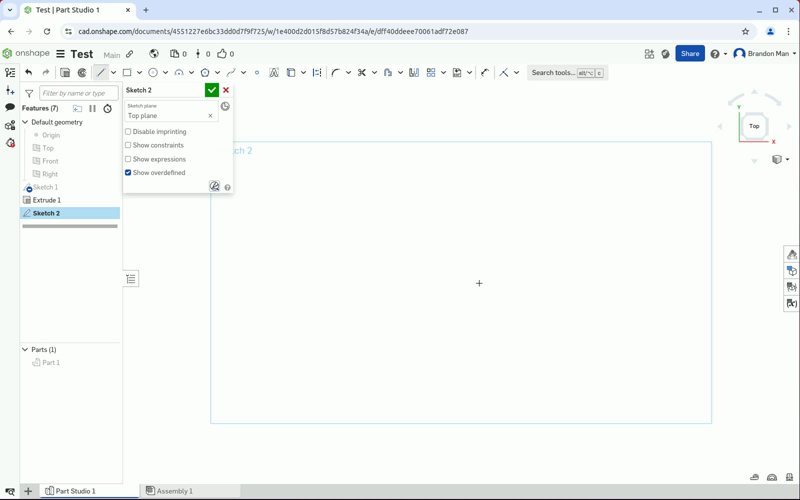
click(479, 282)
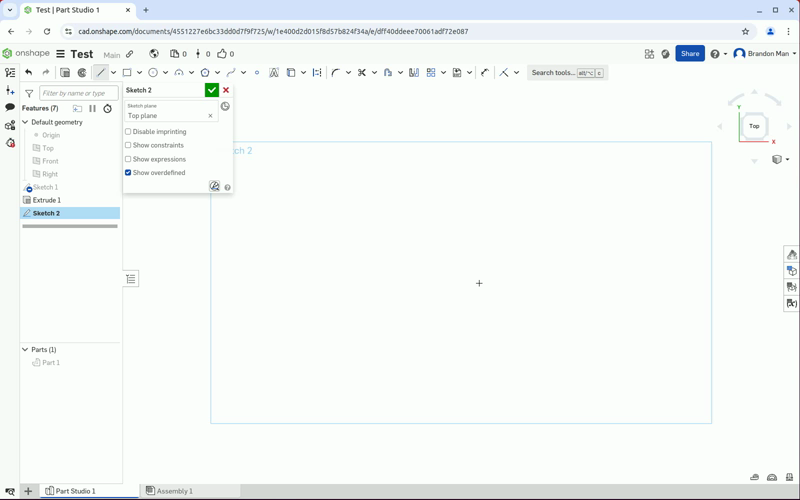
key_up(shift)
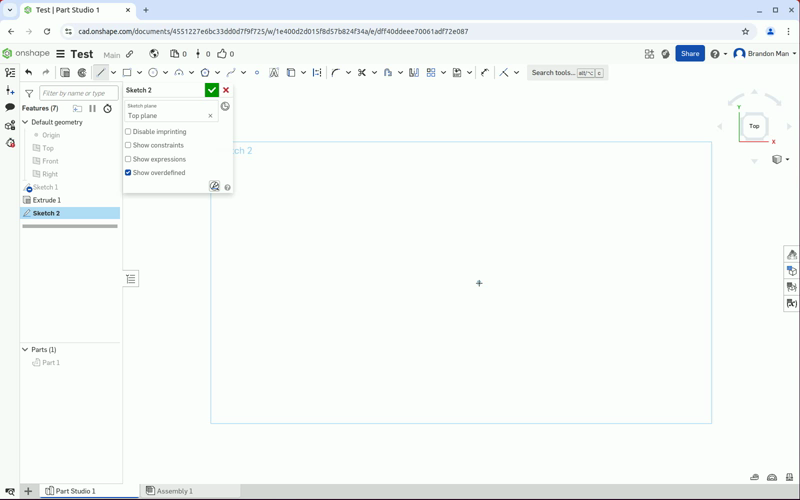
key_down(shift)
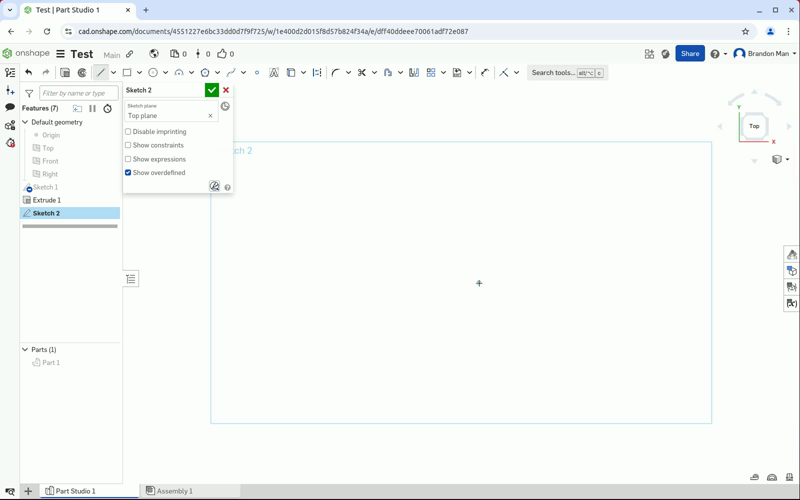
mouse_move(509, 282)
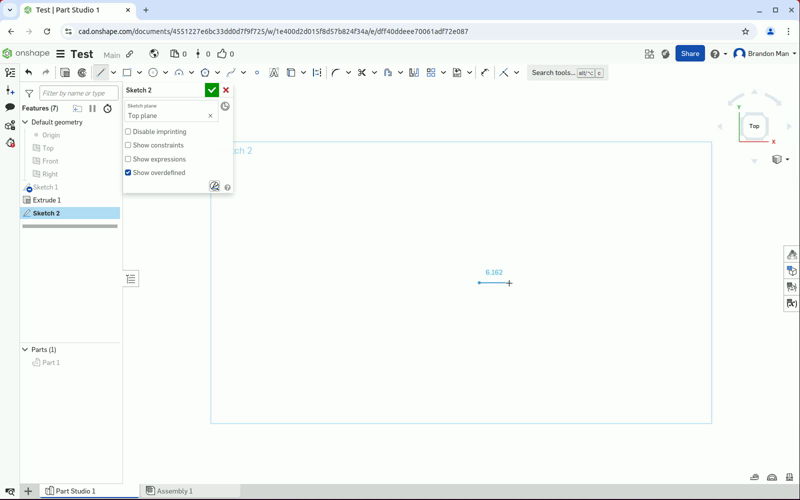
mouse_move(498, 282)
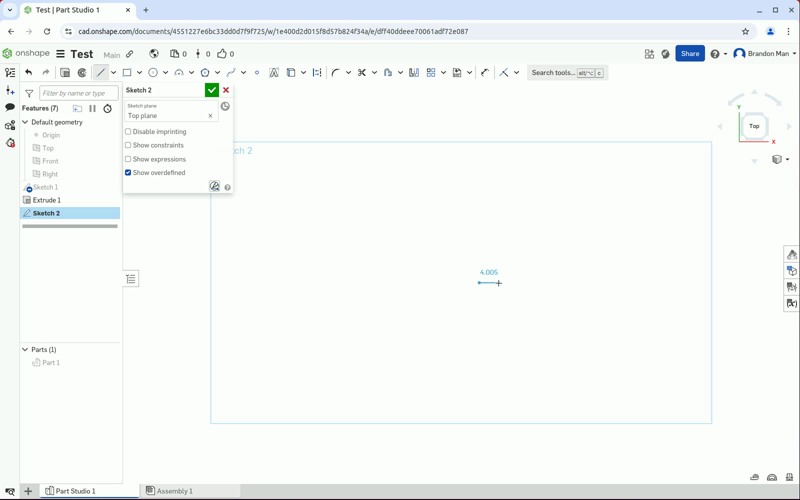
click(498, 282)
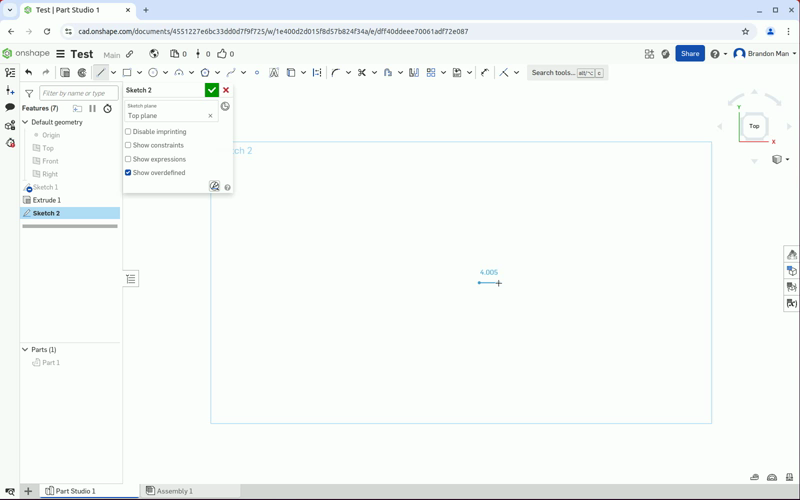
key_up(shift)
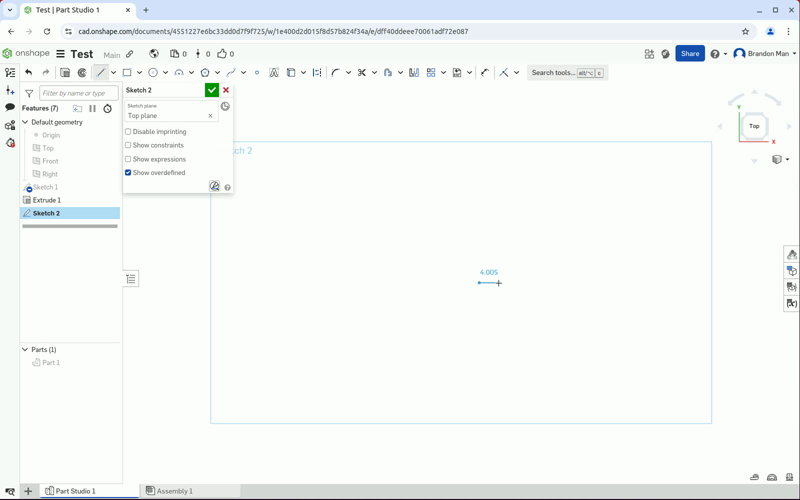
key_down(shift)
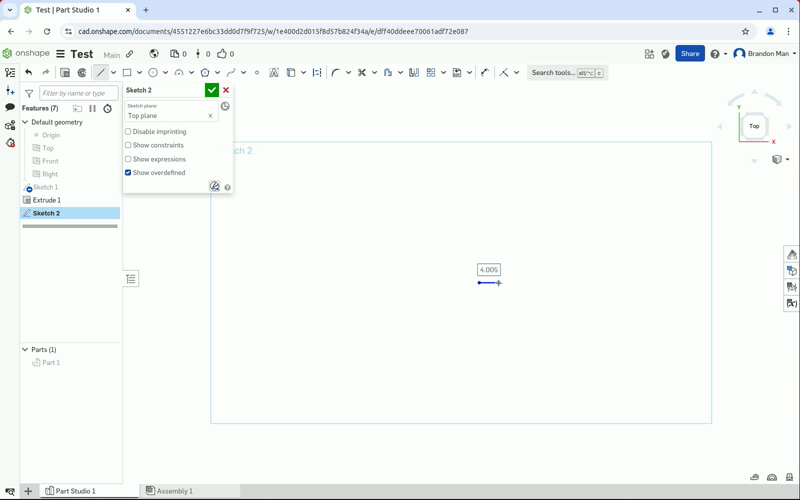
mouse_move(528, 282)
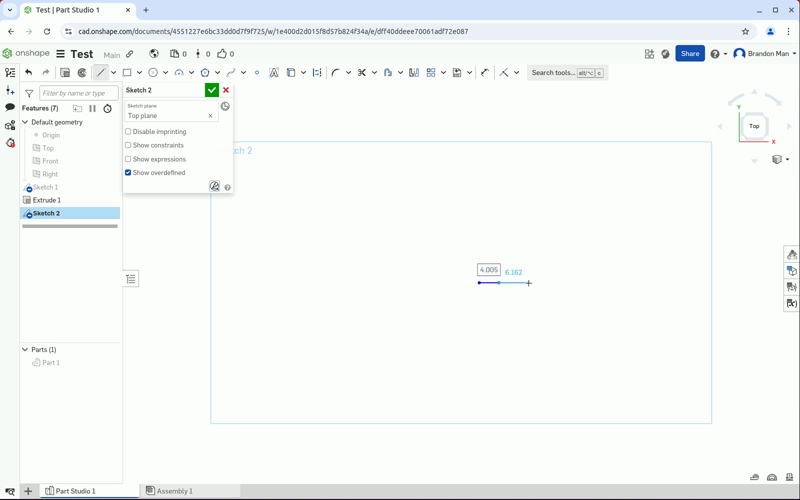
mouse_move(498, 264)
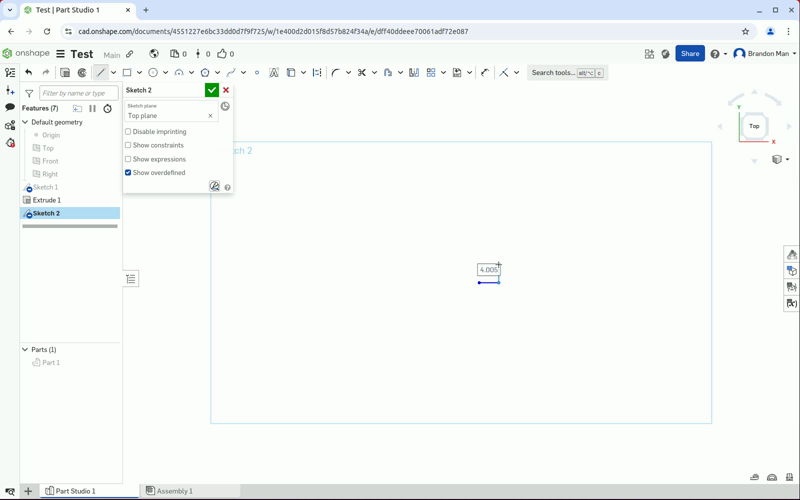
click(498, 264)
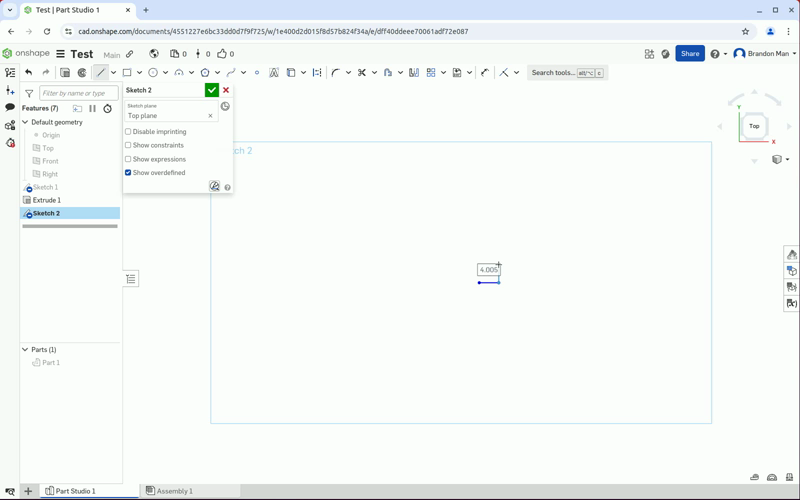
key_up(shift)
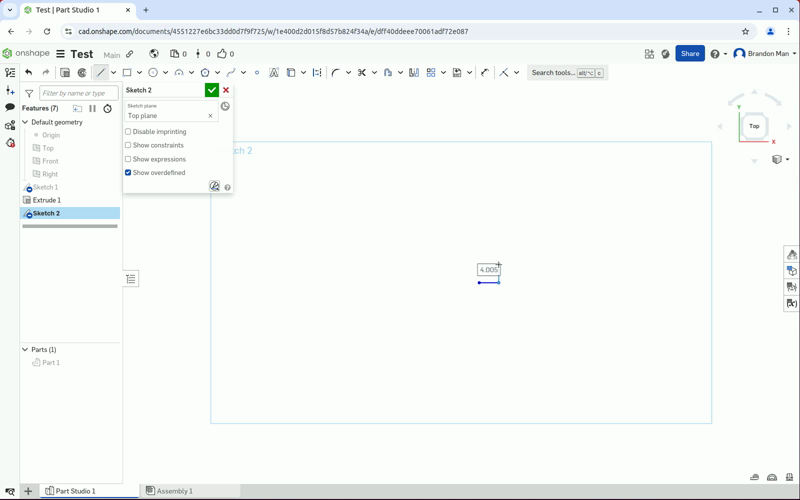
key_down(shift)
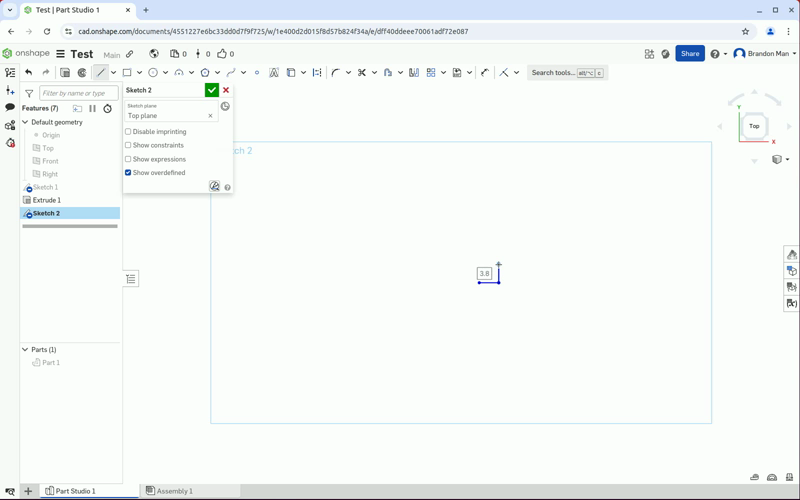
mouse_move(528, 264)
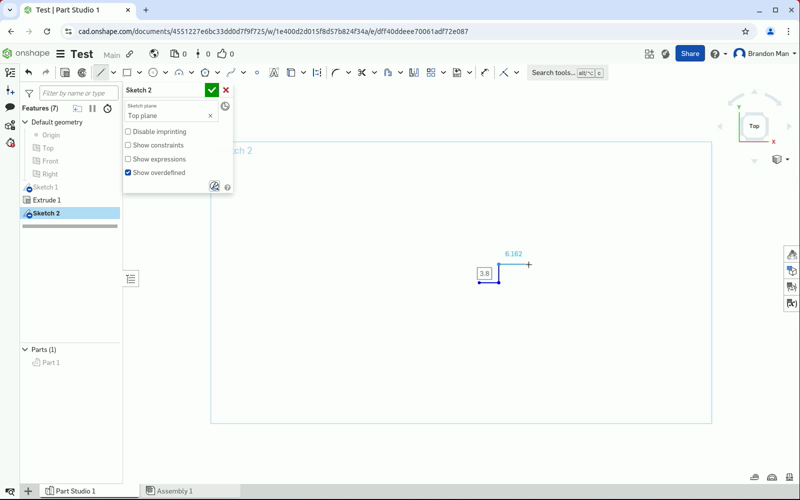
mouse_move(517, 264)
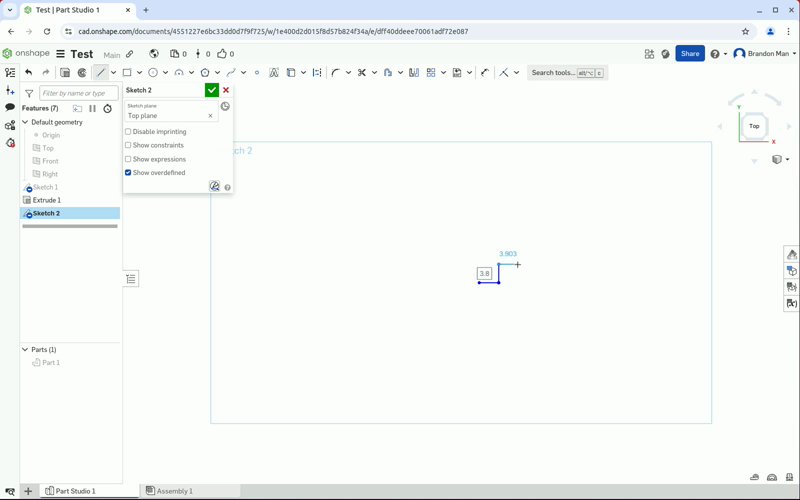
click(517, 264)
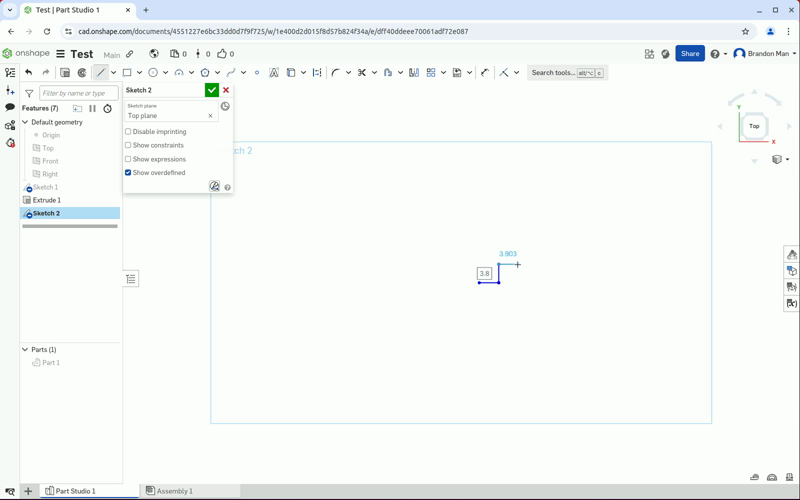
key_up(shift)
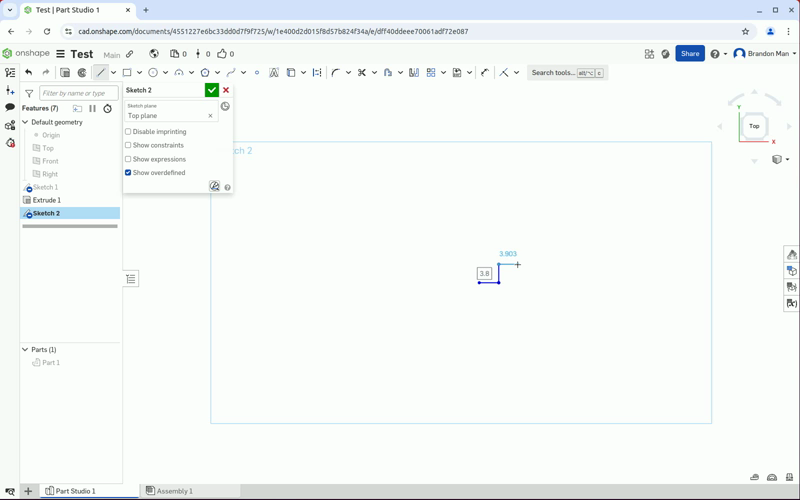
key_down(shift)
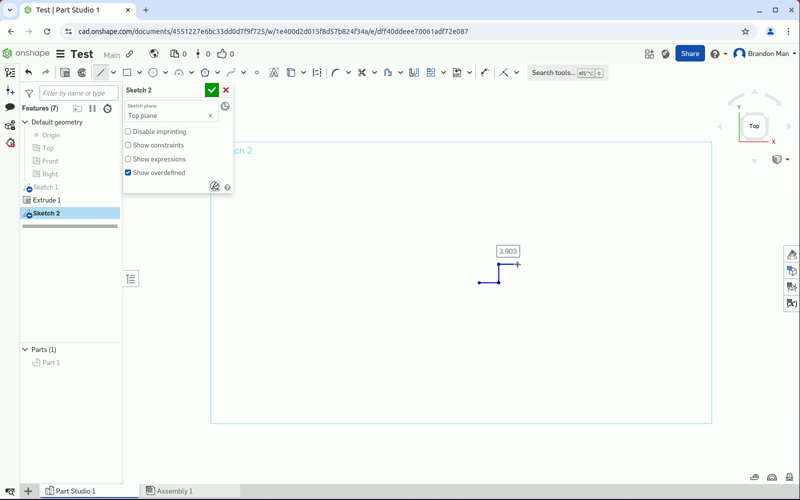
mouse_move(547, 264)
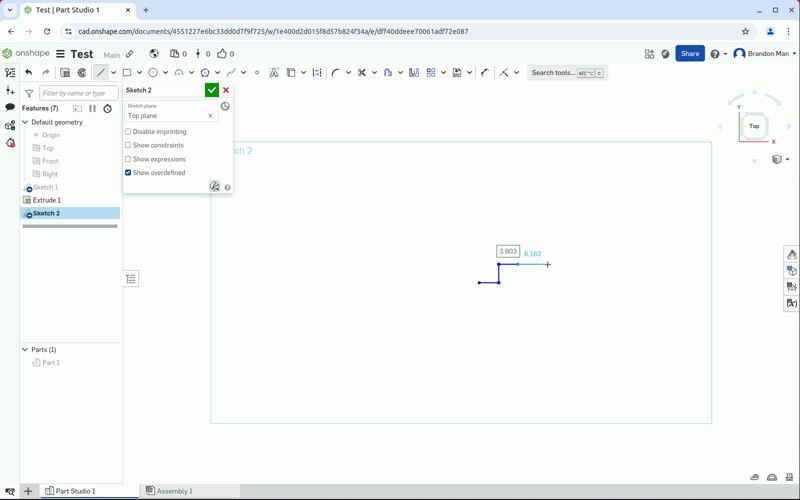
mouse_move(517, 226)
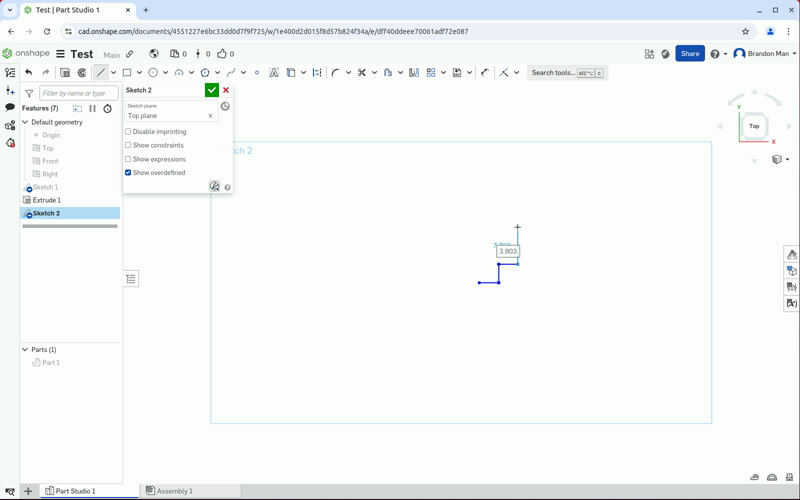
click(517, 226)
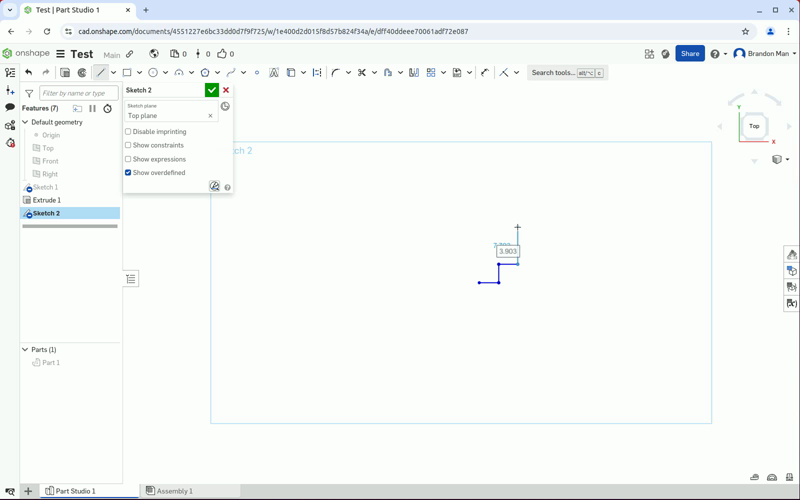
key_up(shift)
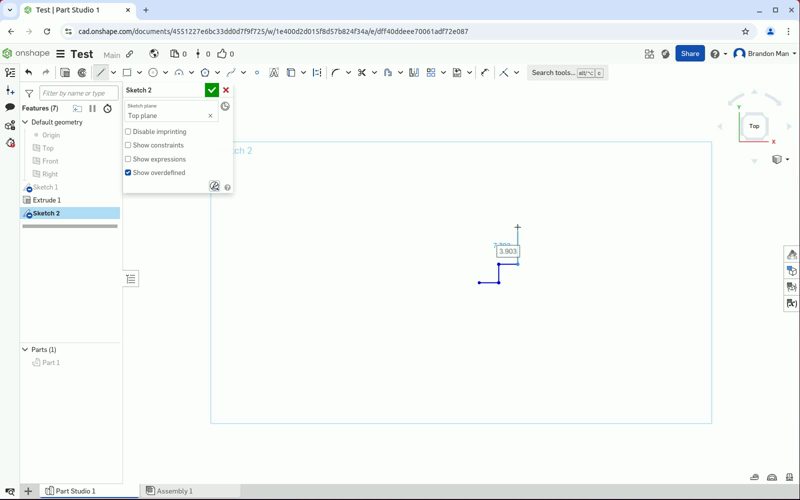
key_down(shift)
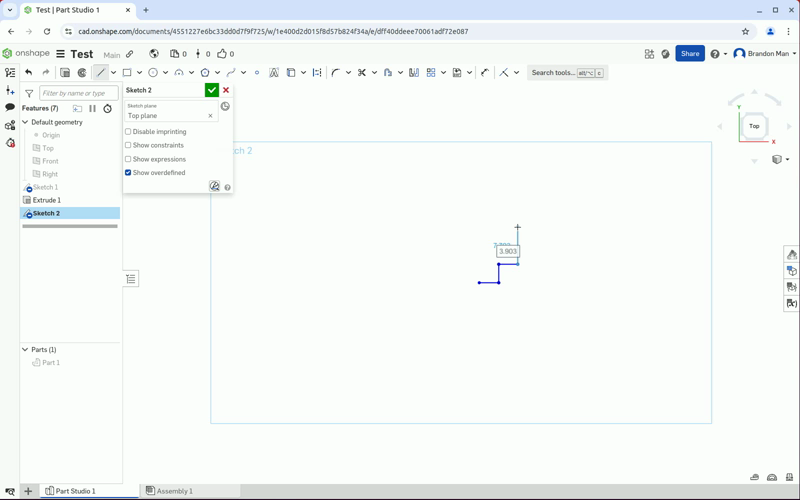
mouse_move(547, 226)
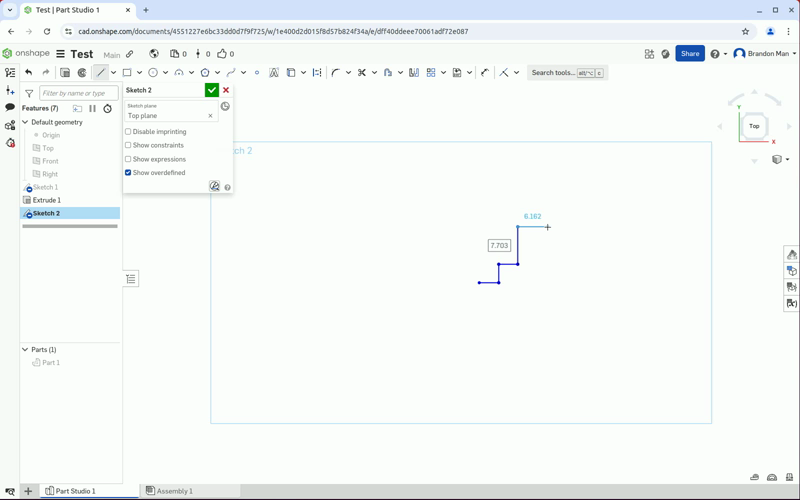
mouse_move(498, 226)
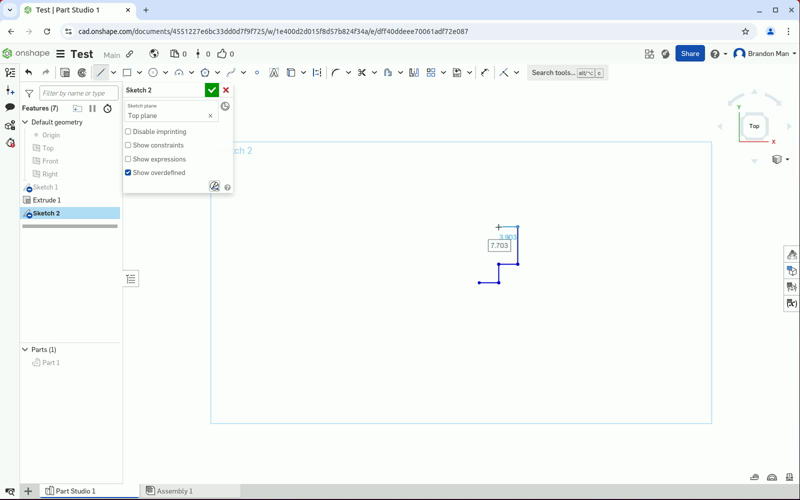
click(498, 226)
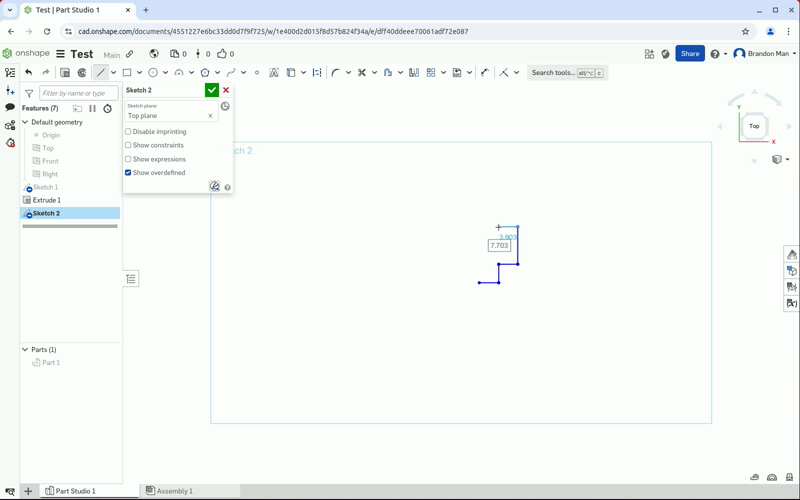
key_up(shift)
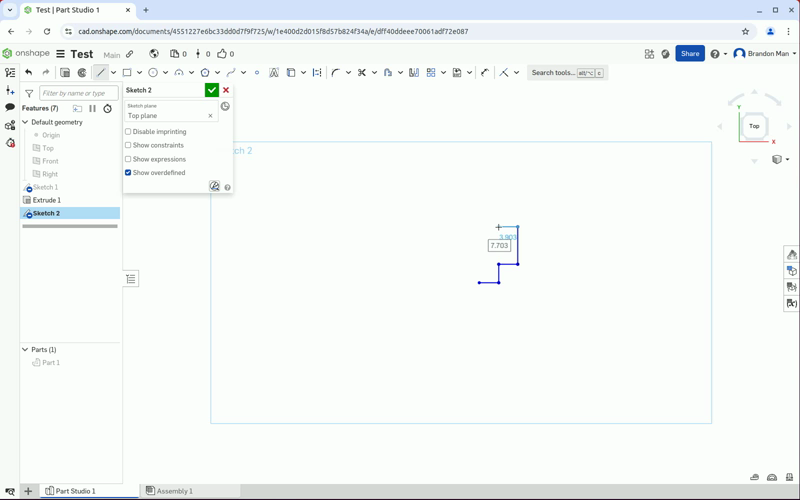
key_down(shift)
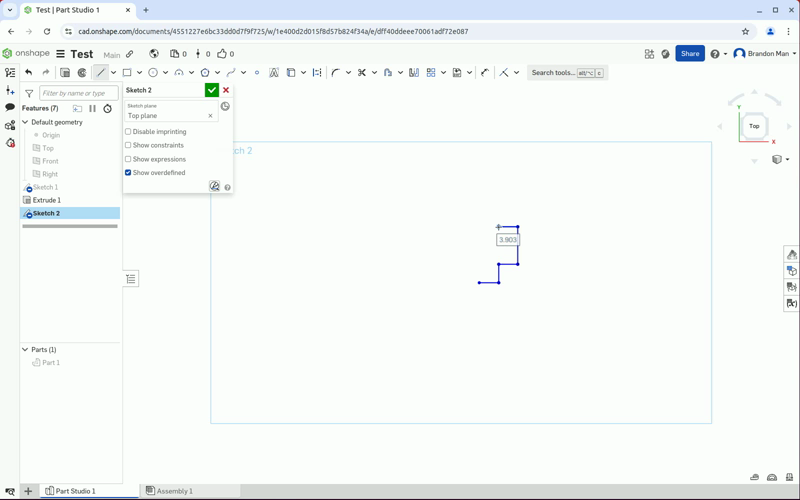
mouse_move(528, 226)
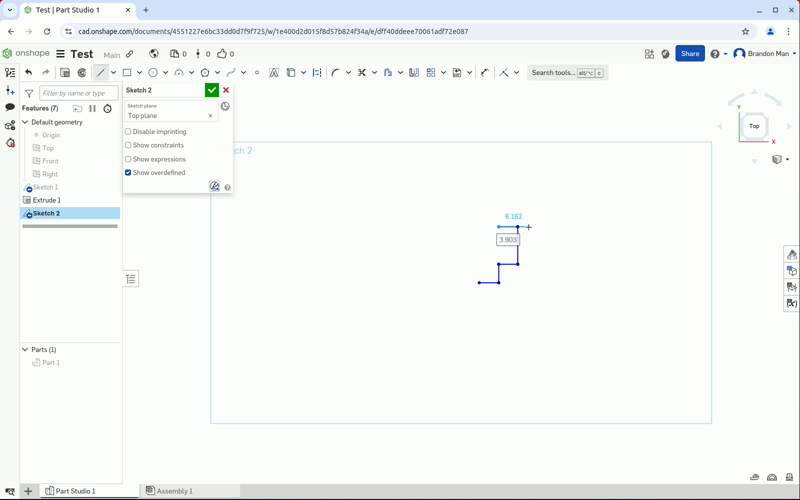
mouse_move(498, 207)
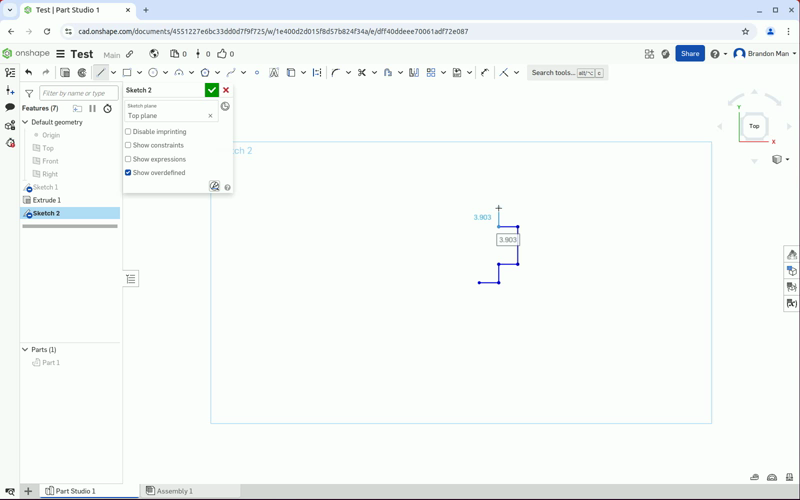
click(498, 207)
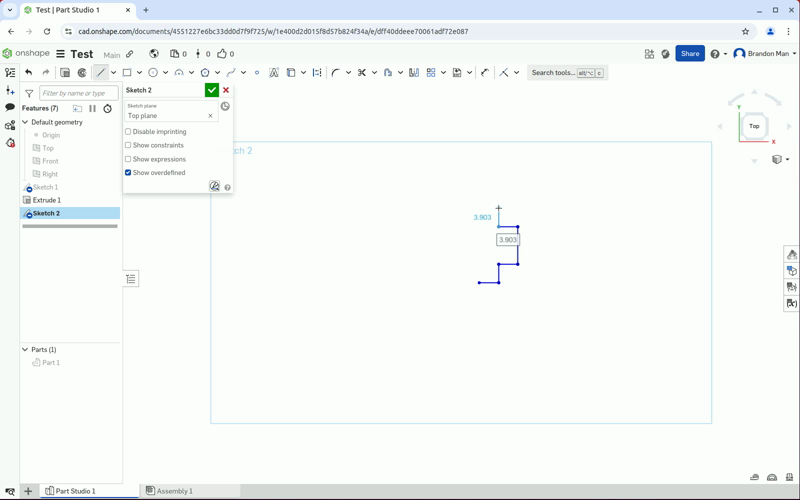
key_up(shift)
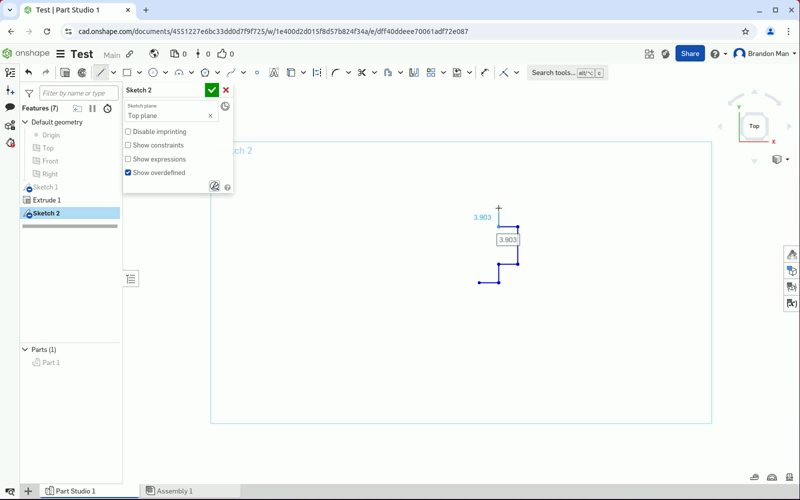
key_down(shift)
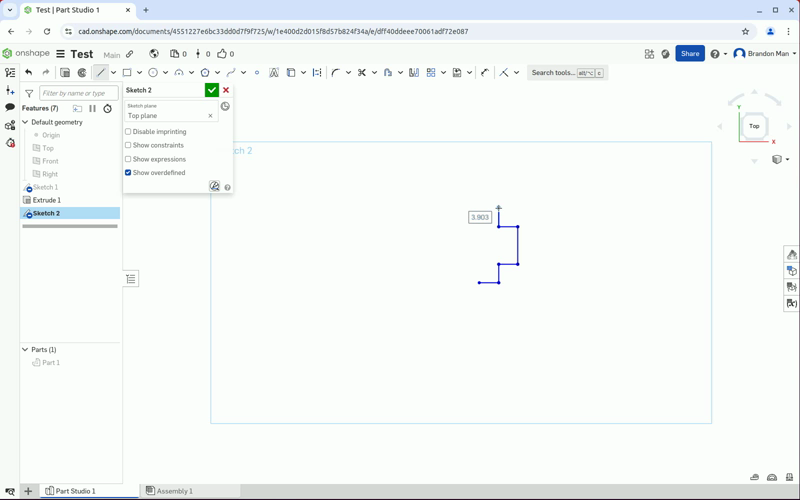
mouse_move(528, 207)
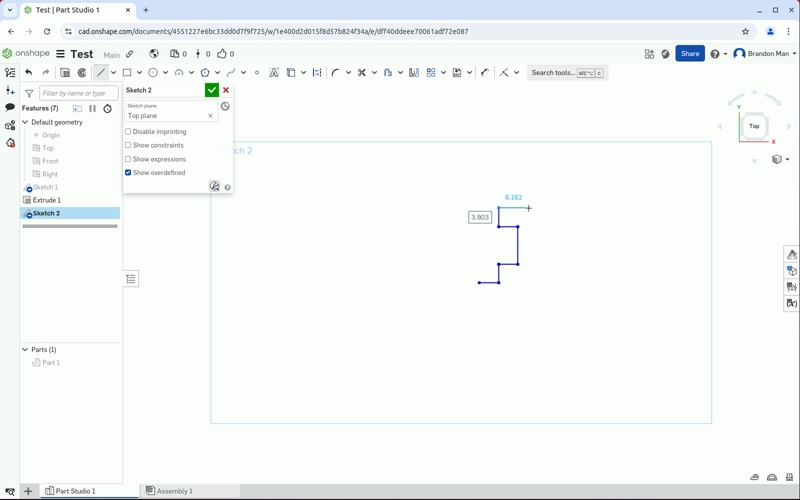
mouse_move(479, 207)
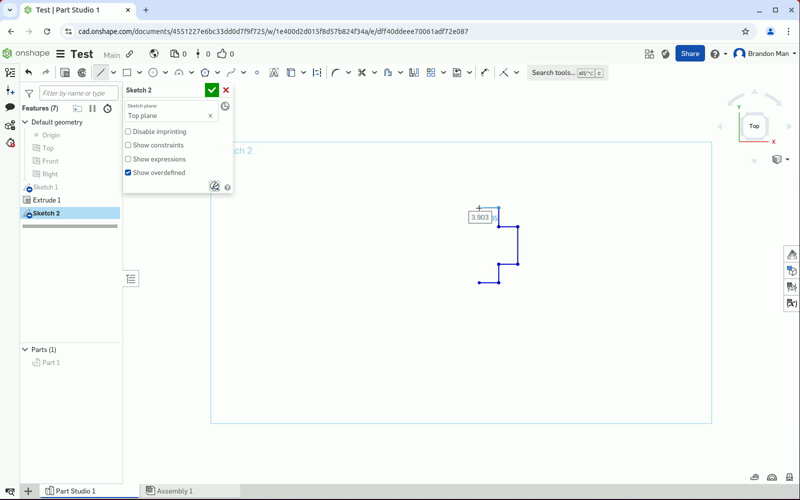
click(479, 207)
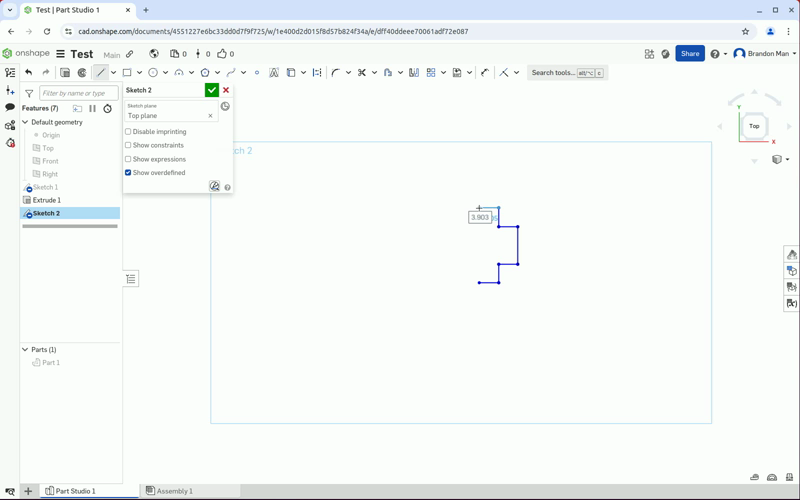
key_up(shift)
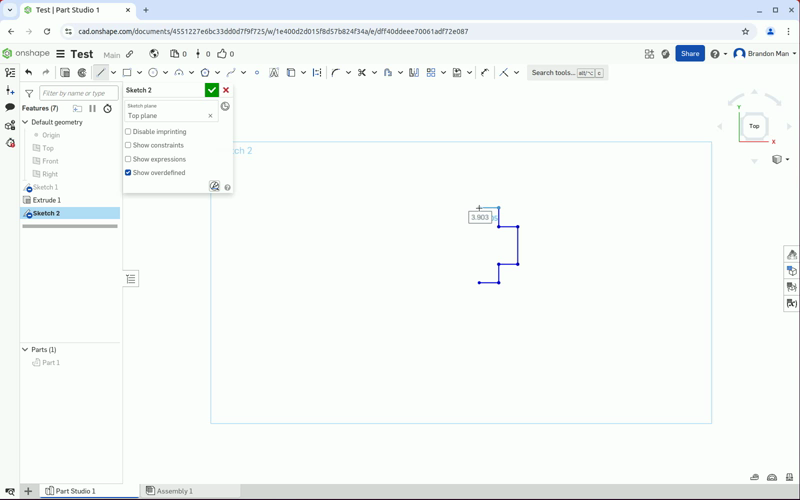
key_down(shift)
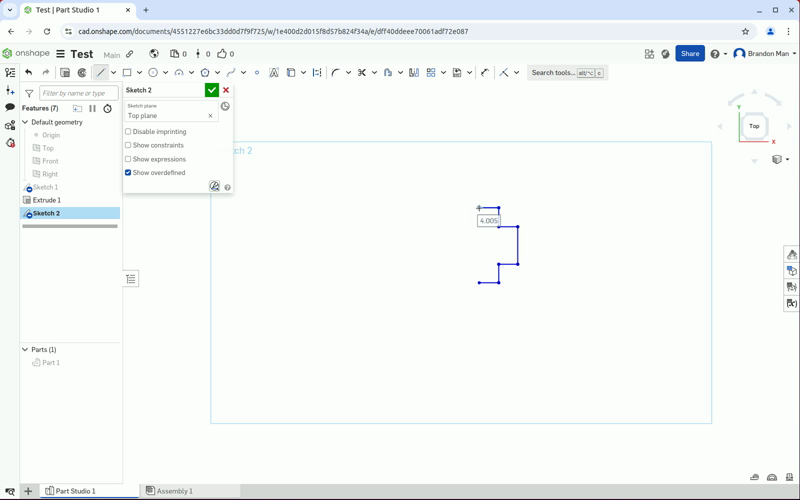
mouse_move(479, 282)
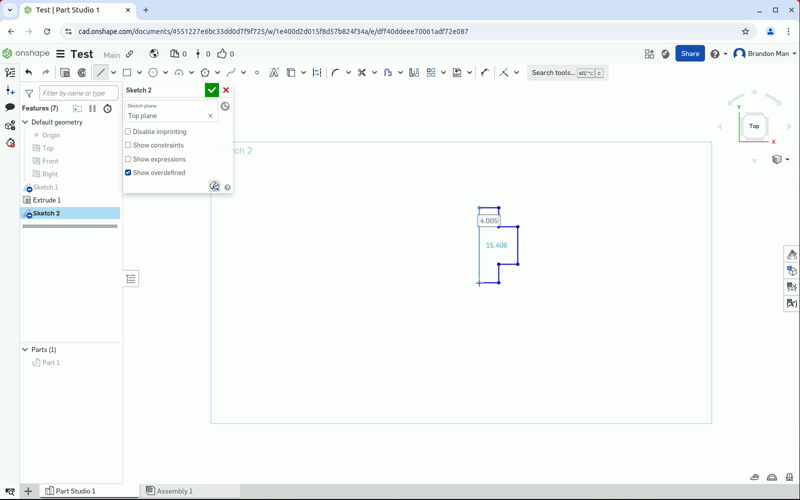
key_up(shift)
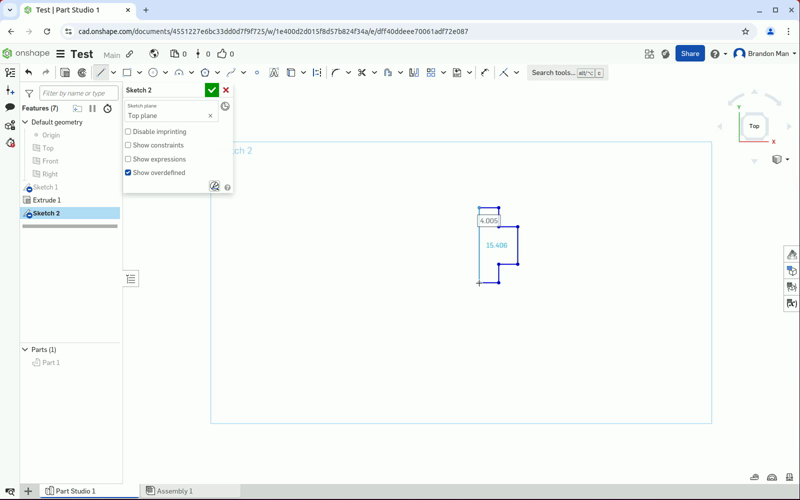
click(479, 282)
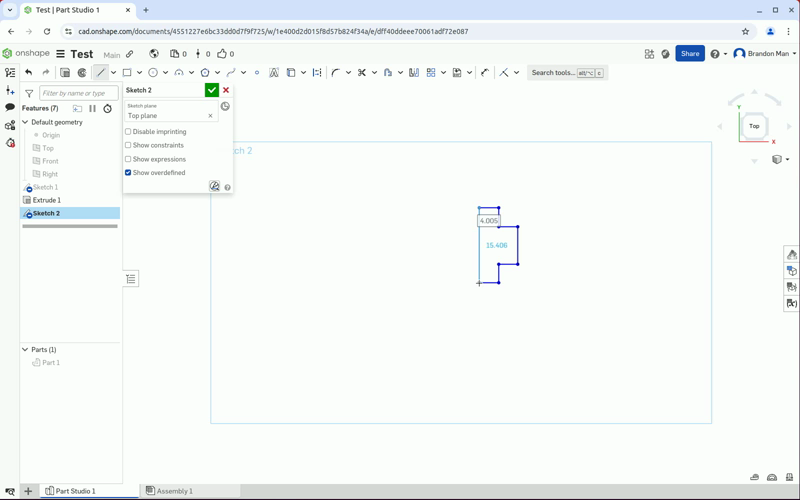
key(esc)
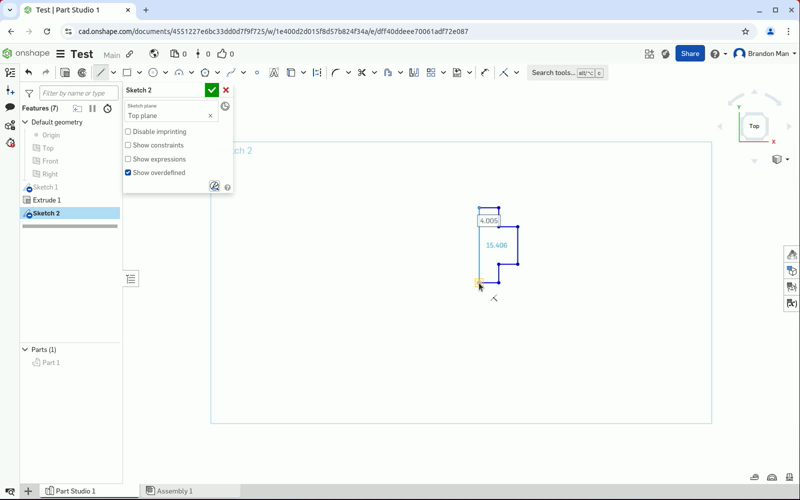
mouse_move(497, 257)
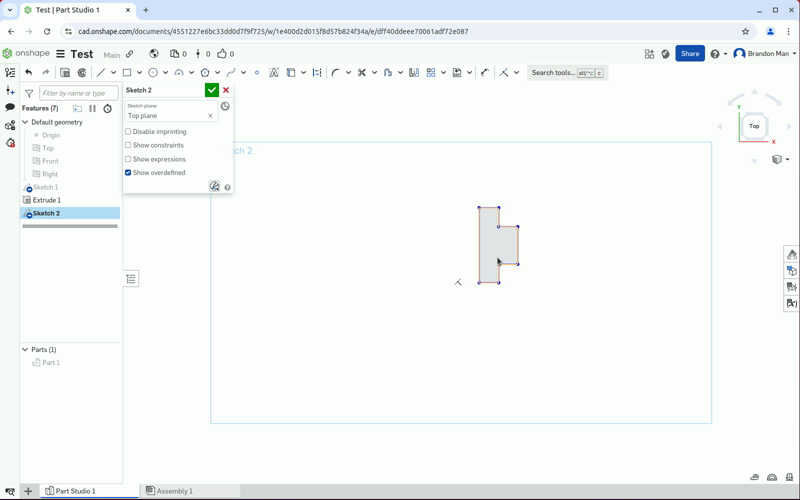
click(497, 257)
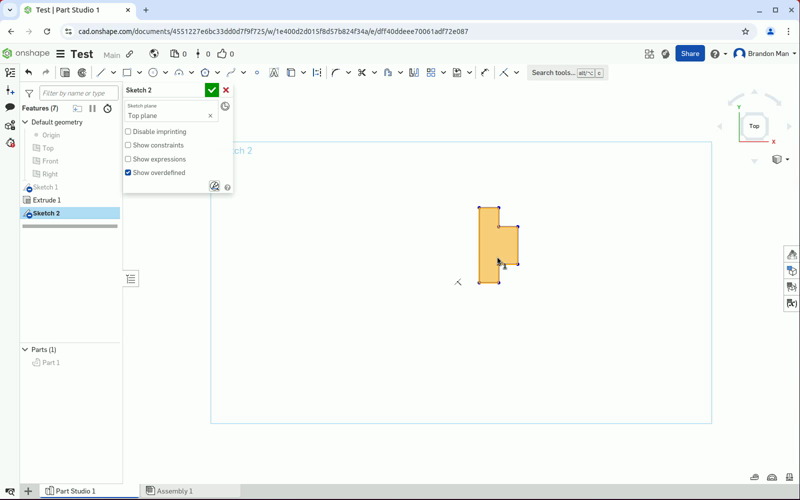
mouse_move(73, 352)
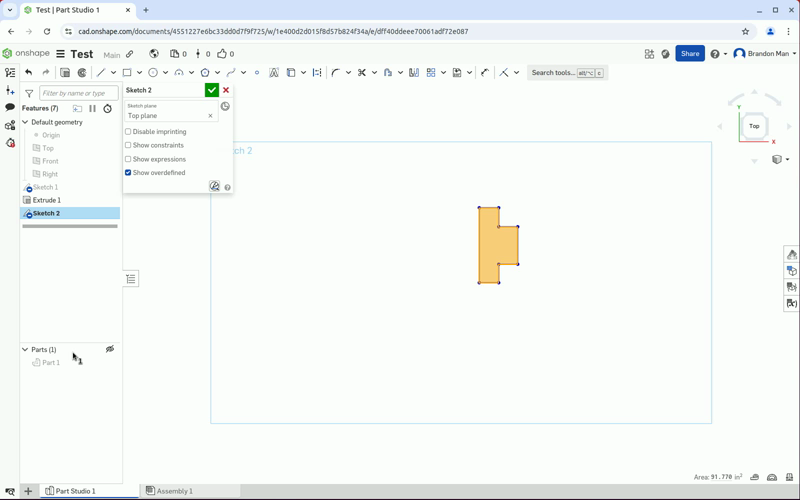
key(shift+y)
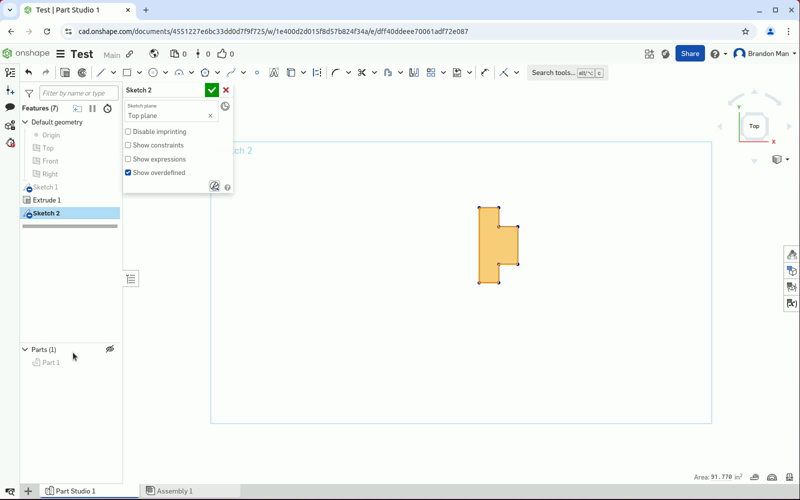
key(shift+e)
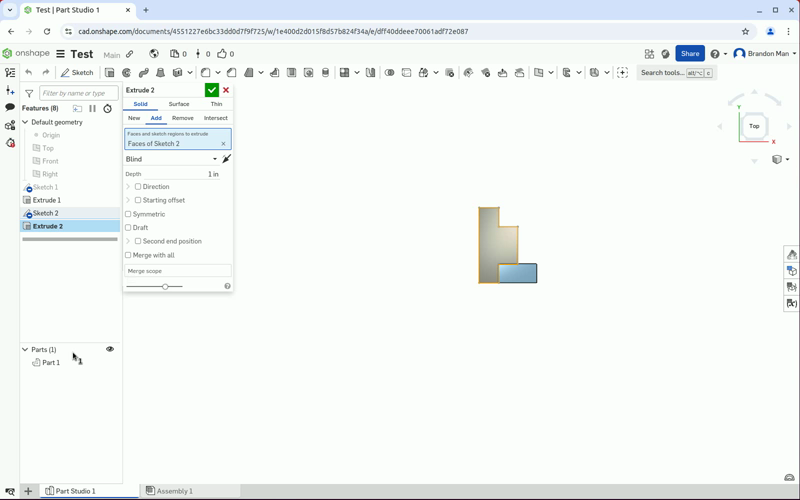
mouse_move(143, 106)
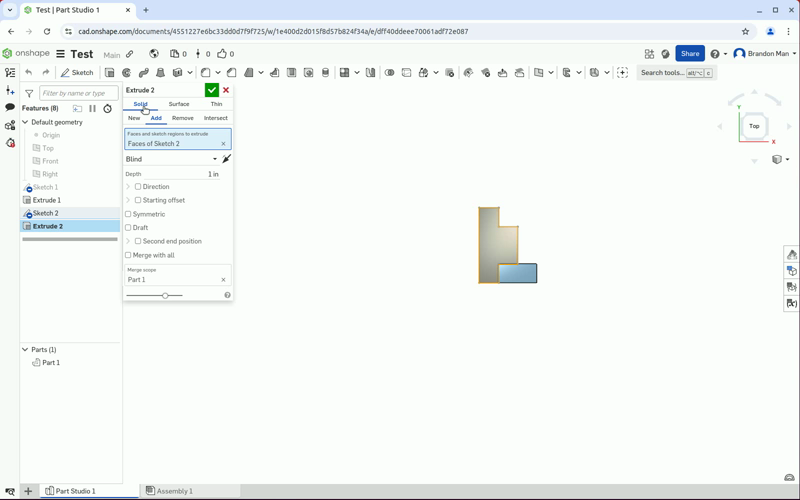
click(143, 106)
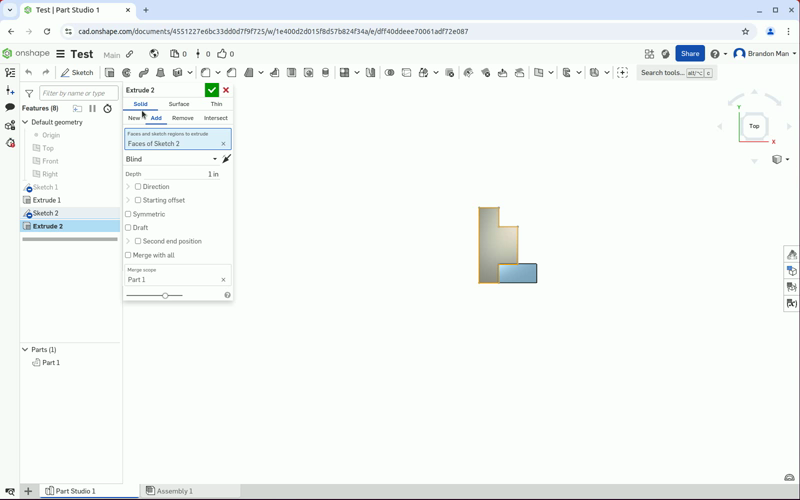
mouse_move(137, 120)
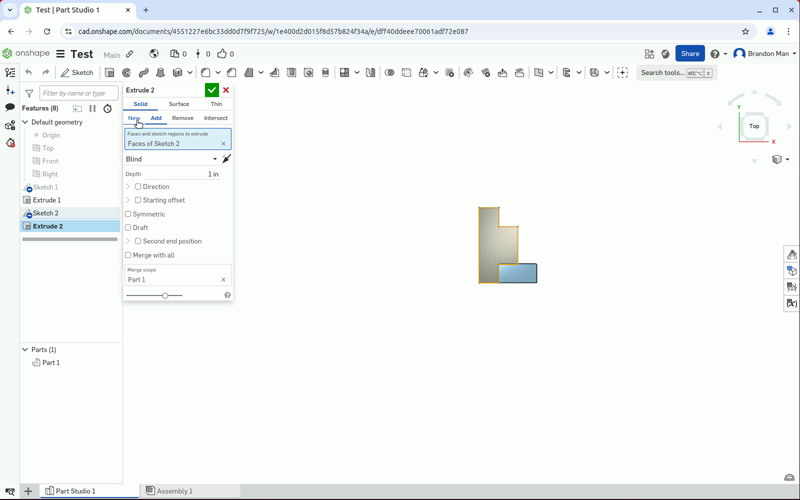
click(137, 120)
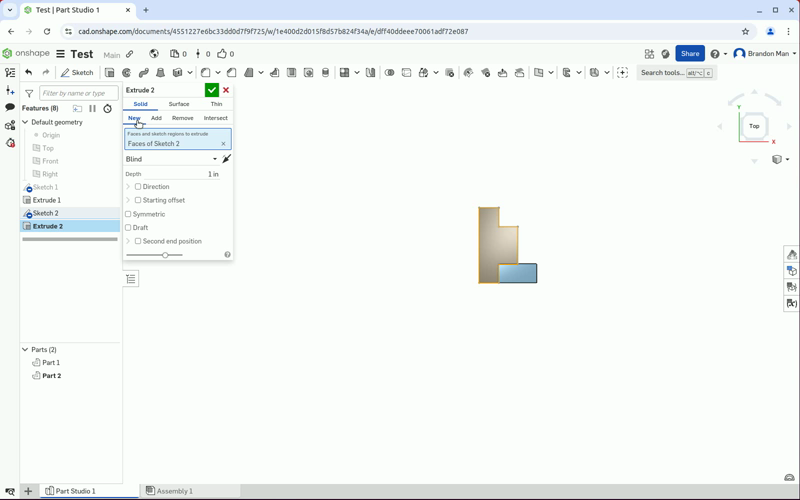
key(tab, 4)
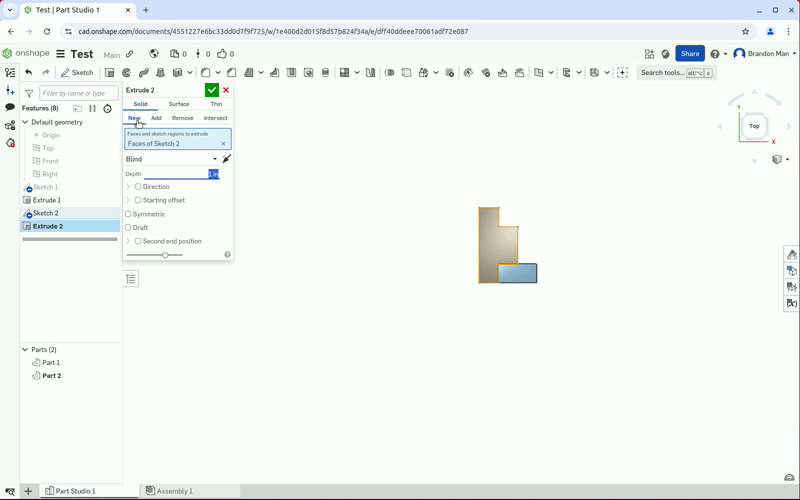
text(15.405)
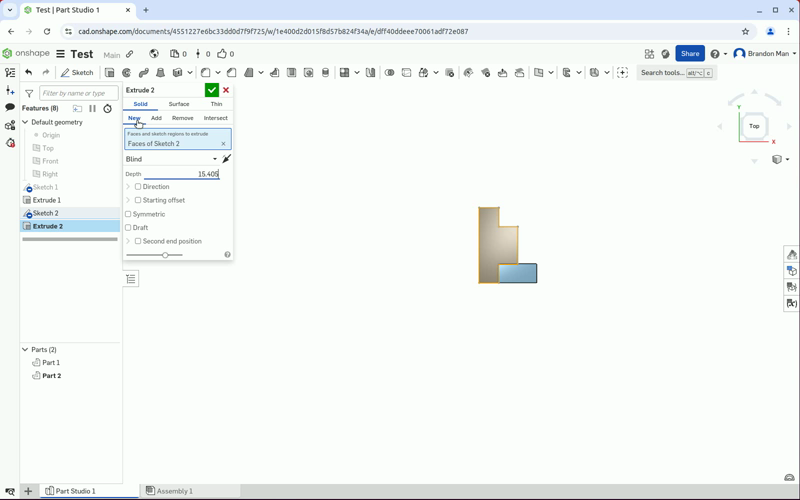
key(enter)
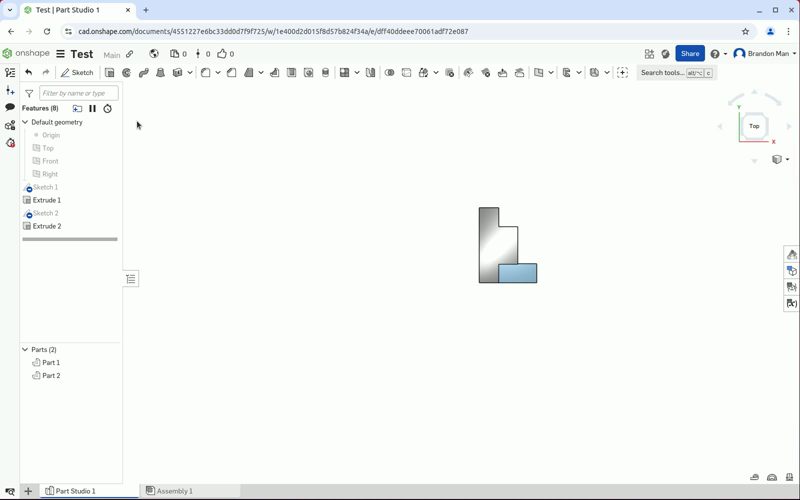
key(shift+h)
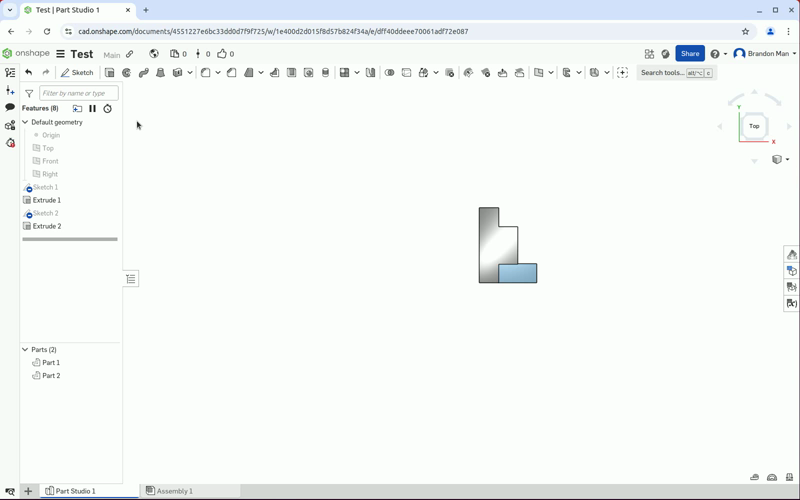
key(shift+h)
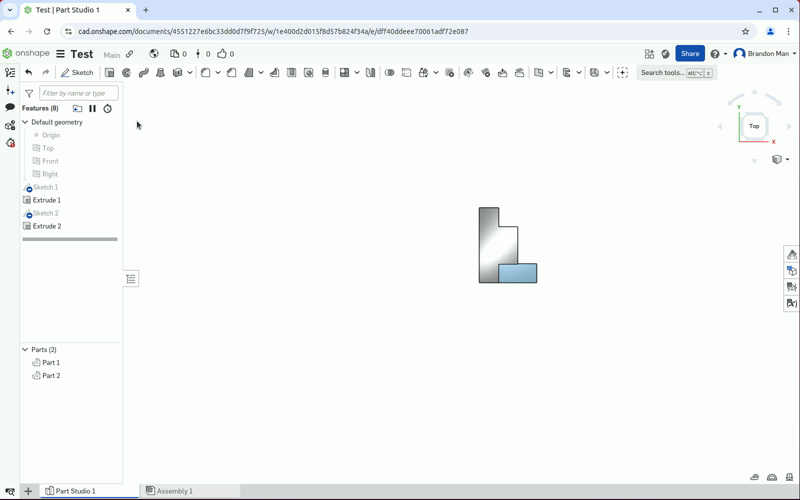
mouse_move(73, 189)
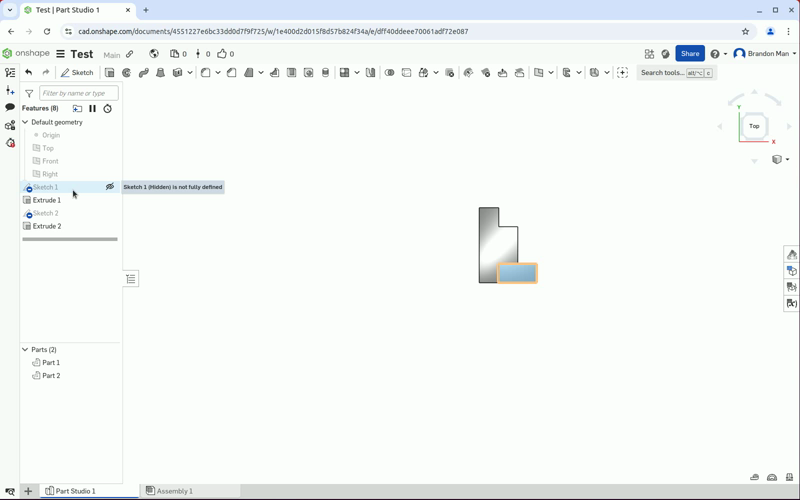
click(73, 189)
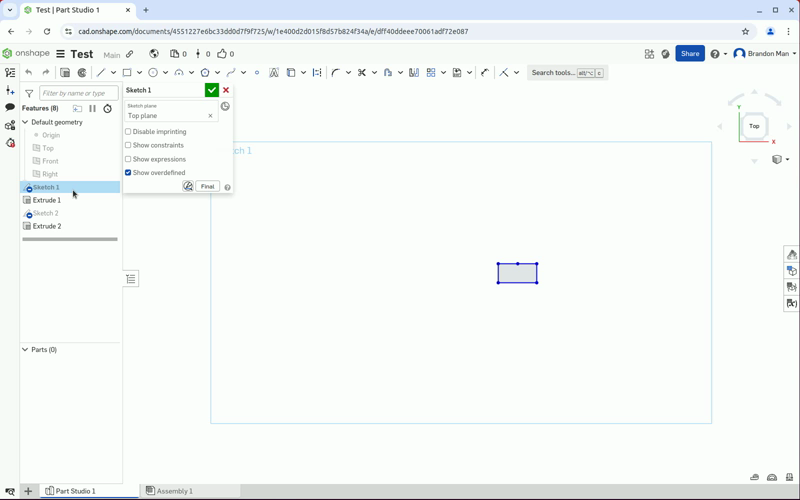
mouse_move(229, 92)
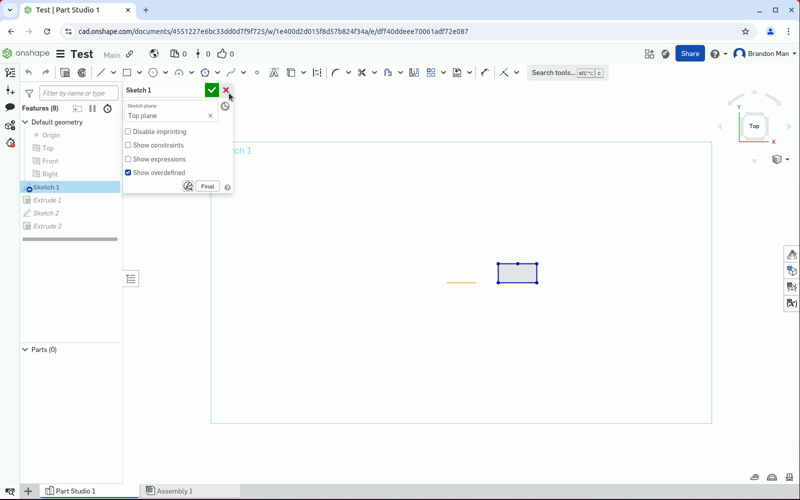
click(229, 92)
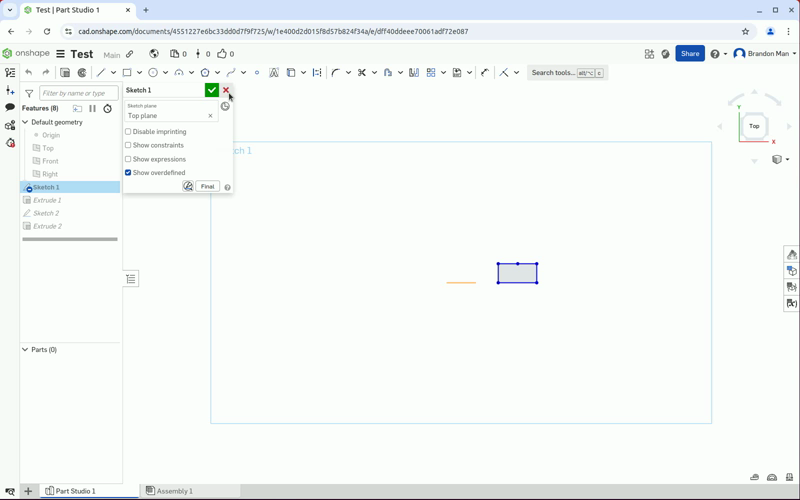
key(shift+s)
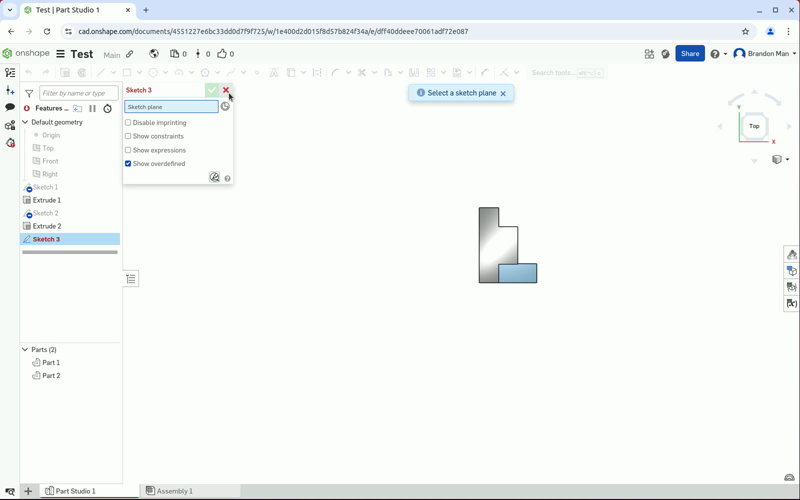
mouse_move(73, 150)
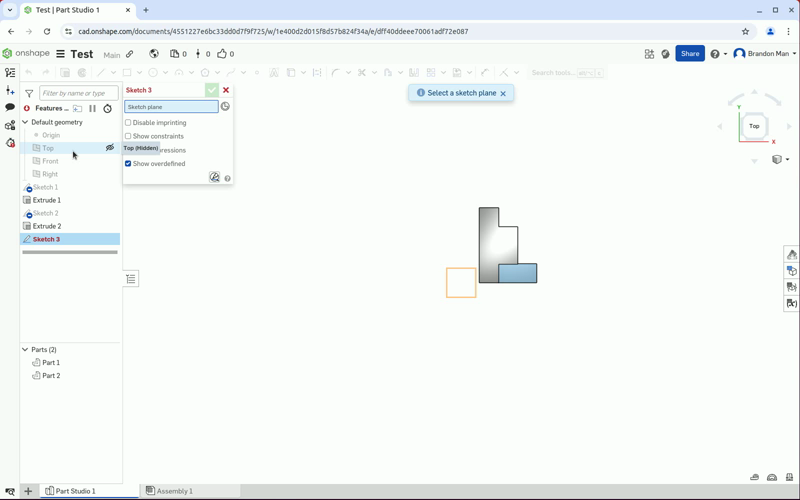
click(73, 150)
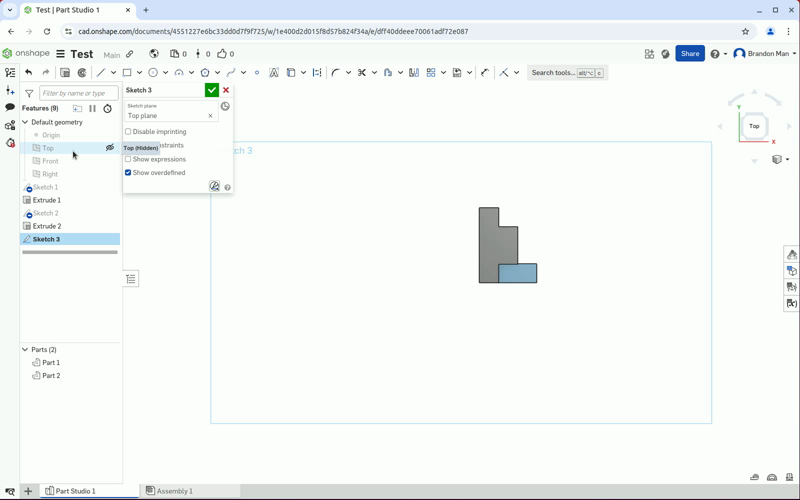
mouse_move(73, 352)
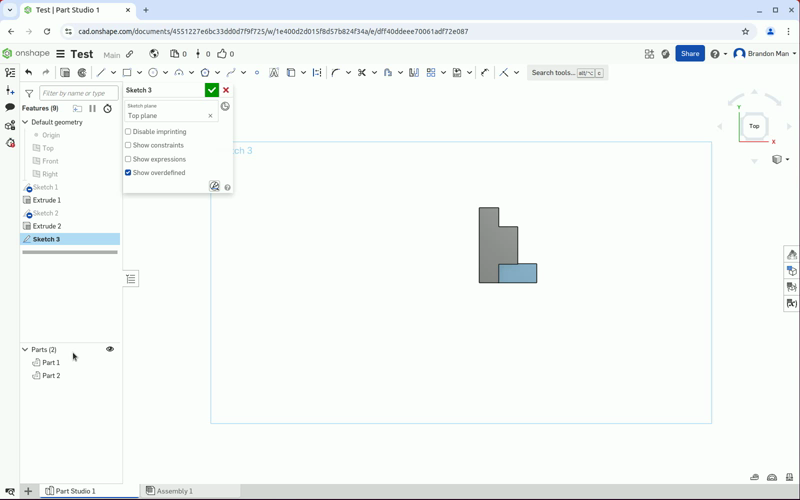
key(y)
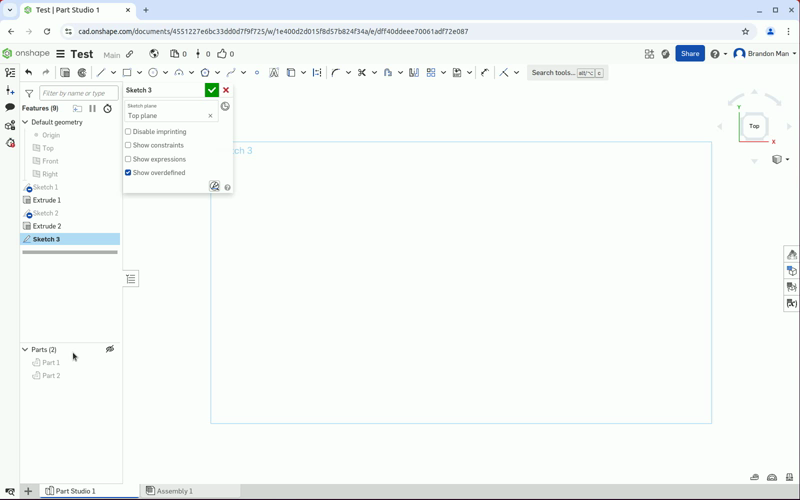
key(l)
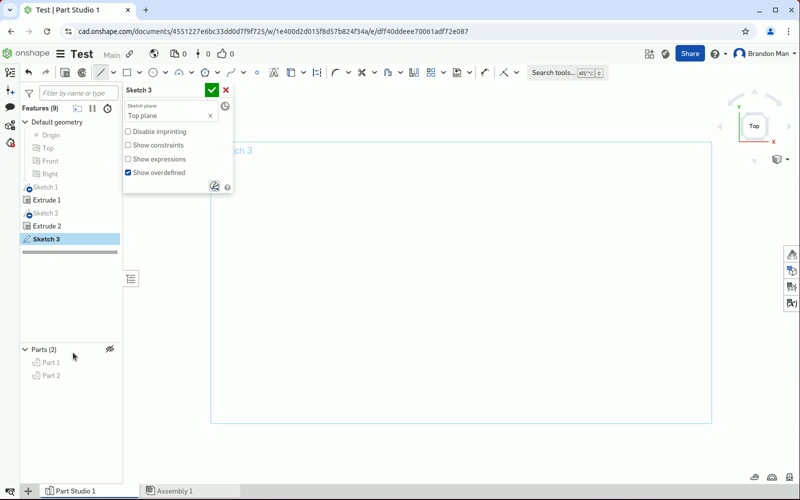
key_down(shift)
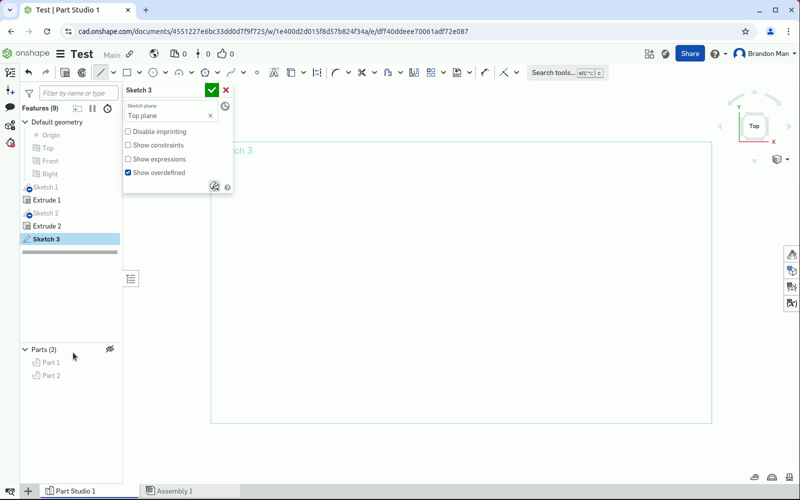
mouse_move(460, 282)
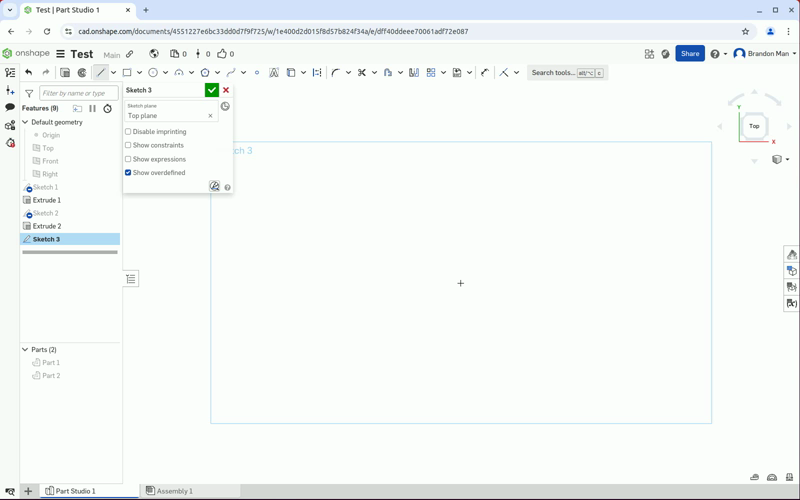
click(460, 282)
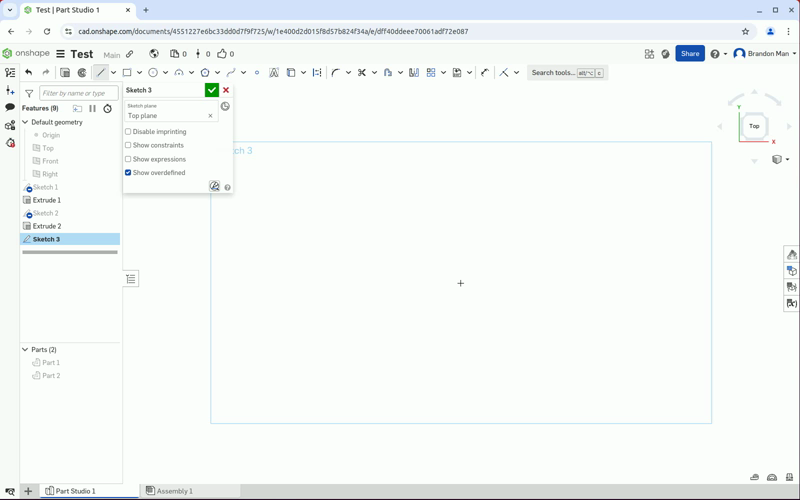
key_up(shift)
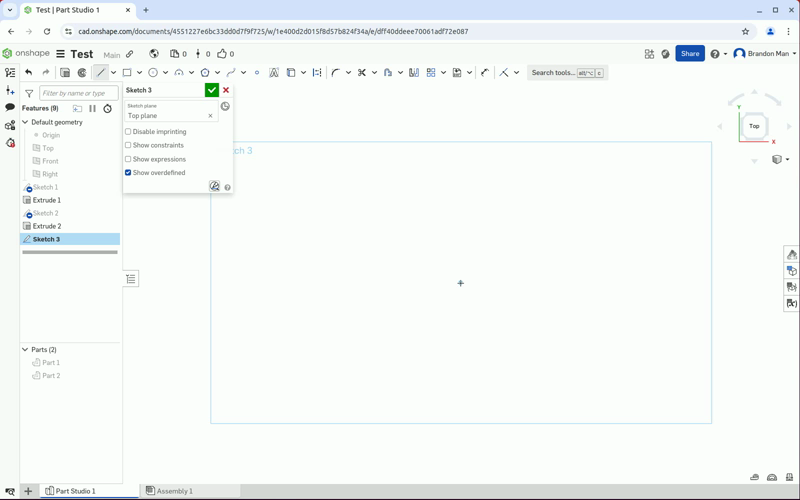
key_down(shift)
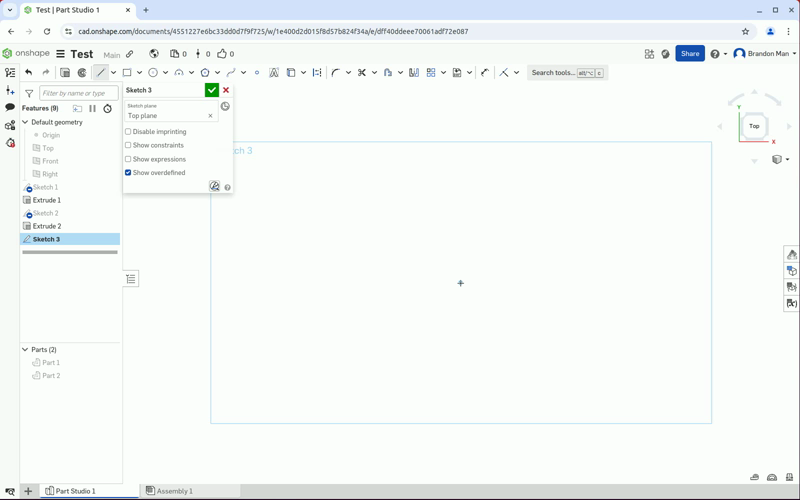
mouse_move(490, 282)
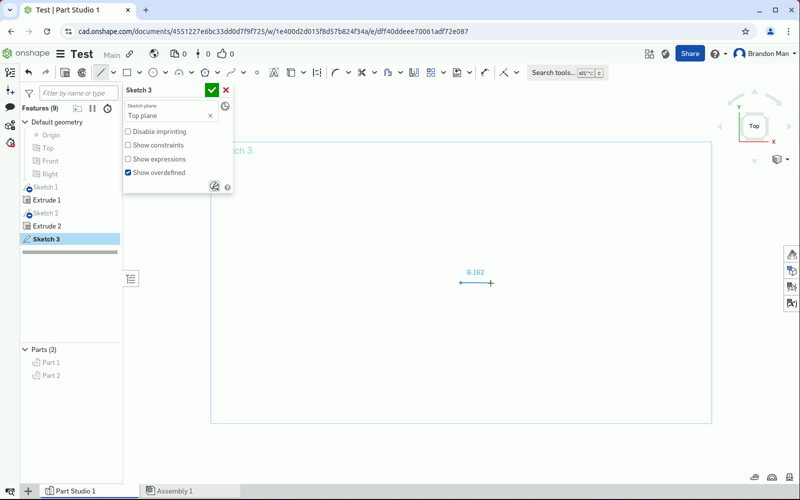
mouse_move(479, 282)
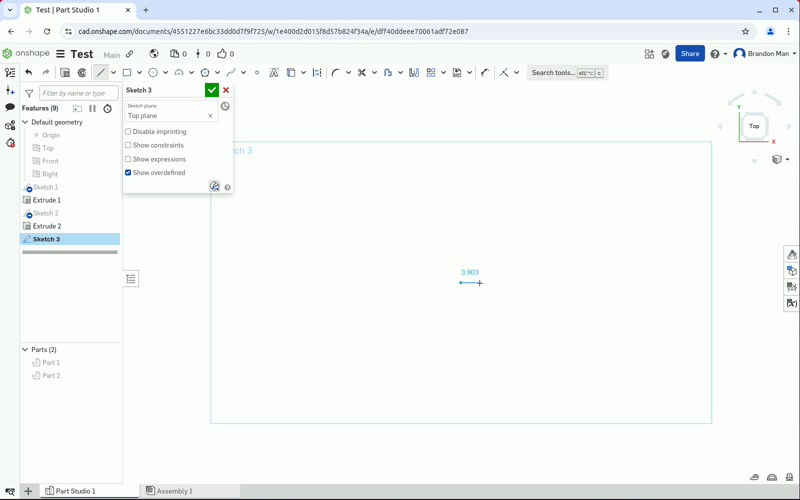
click(479, 282)
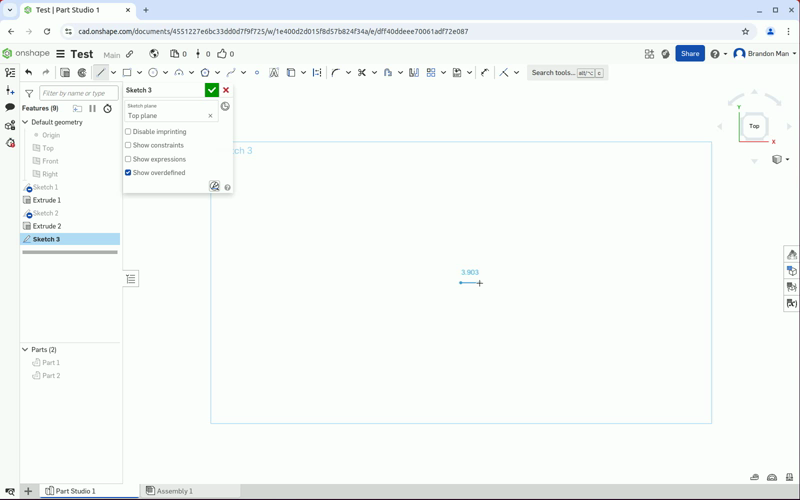
key_up(shift)
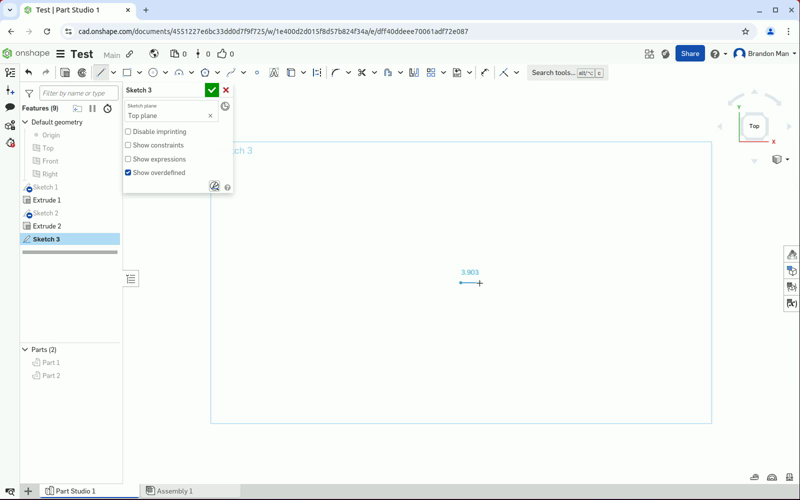
key_down(shift)
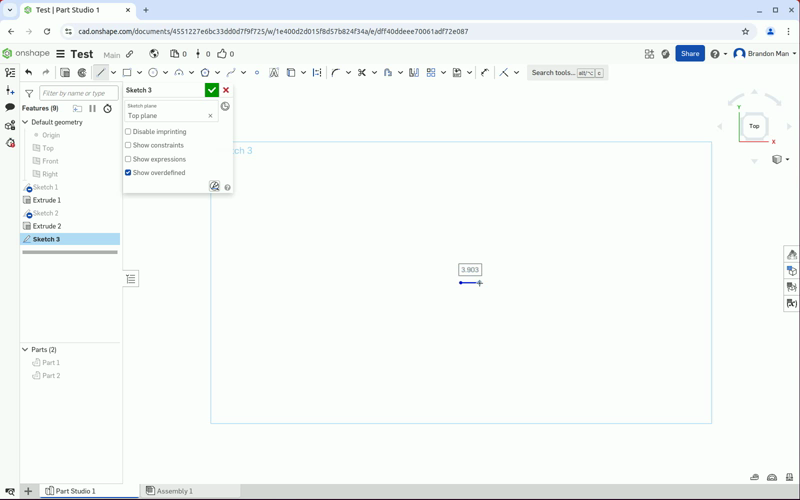
mouse_move(479, 207)
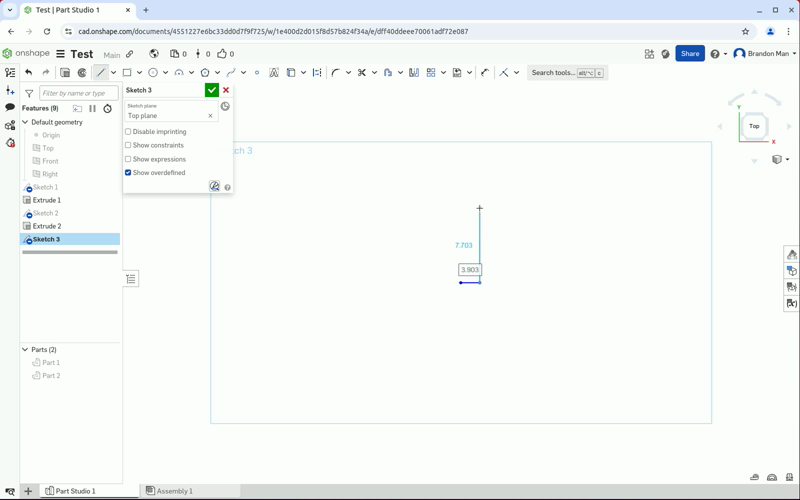
click(479, 207)
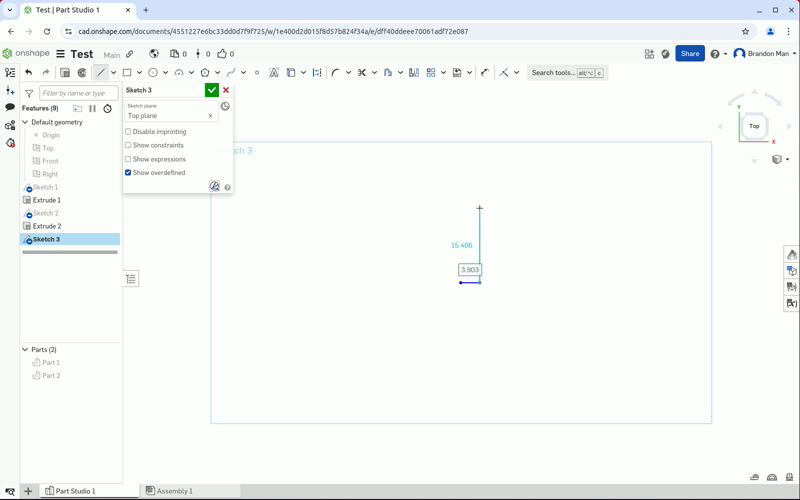
key_up(shift)
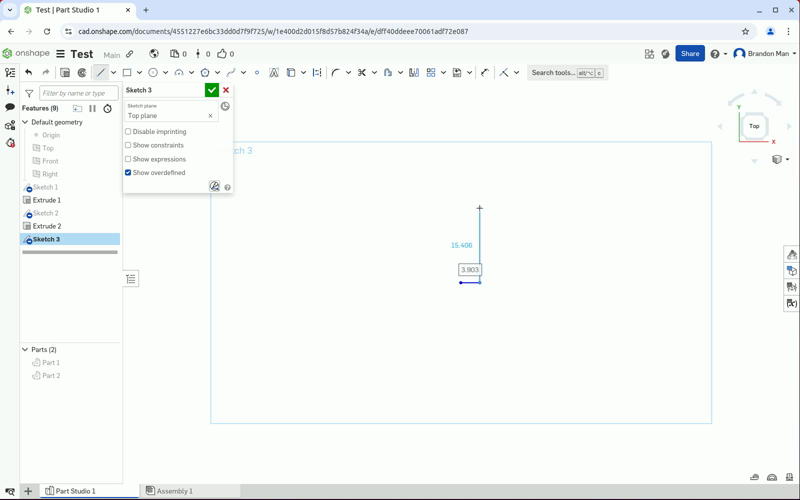
key_down(shift)
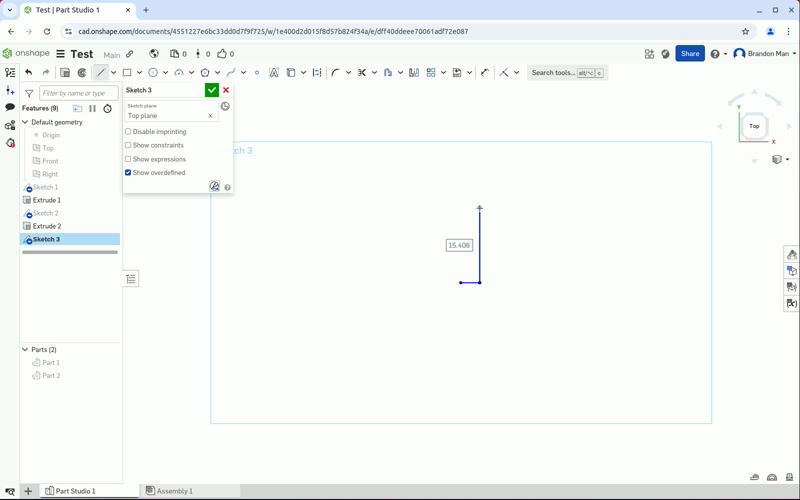
mouse_move(509, 207)
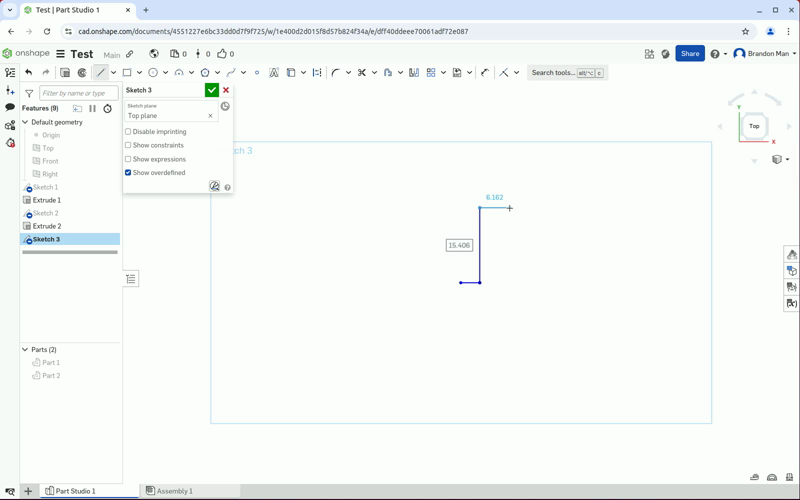
mouse_move(460, 207)
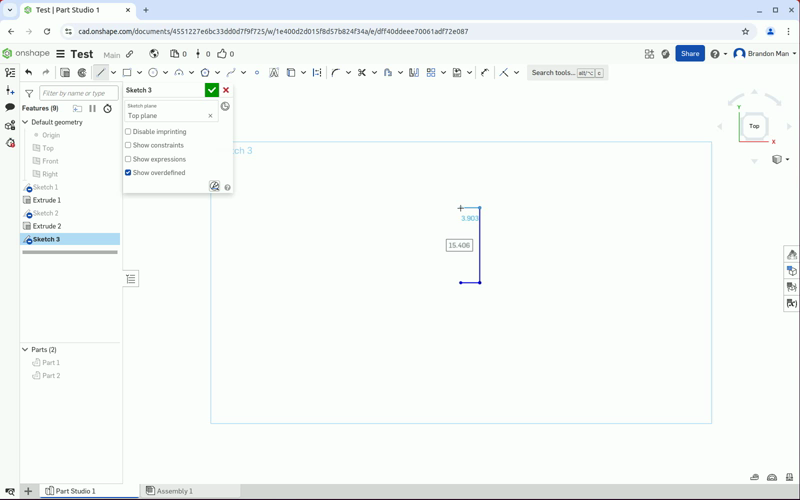
click(460, 207)
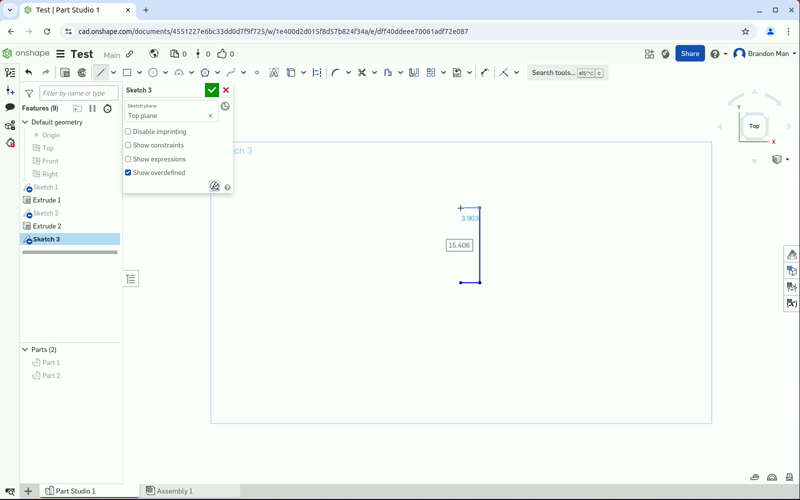
key_up(shift)
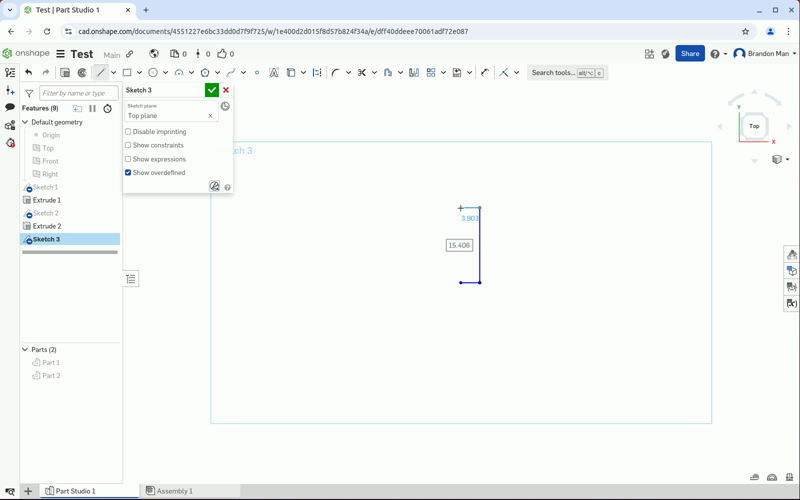
key_down(shift)
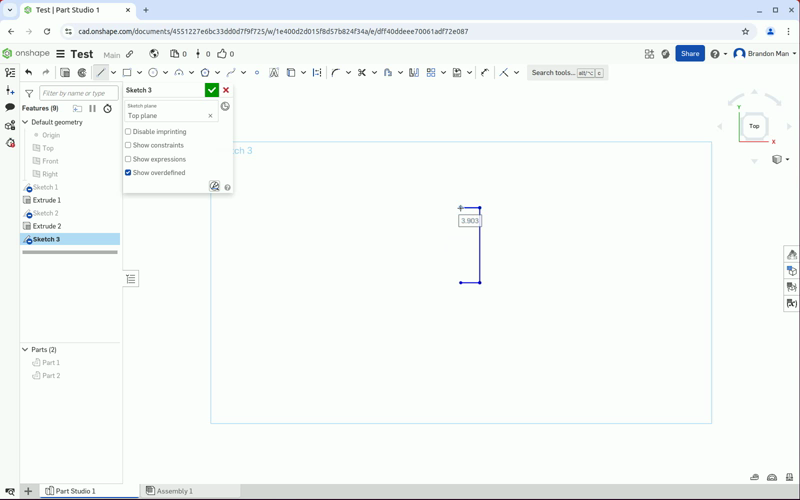
mouse_move(460, 282)
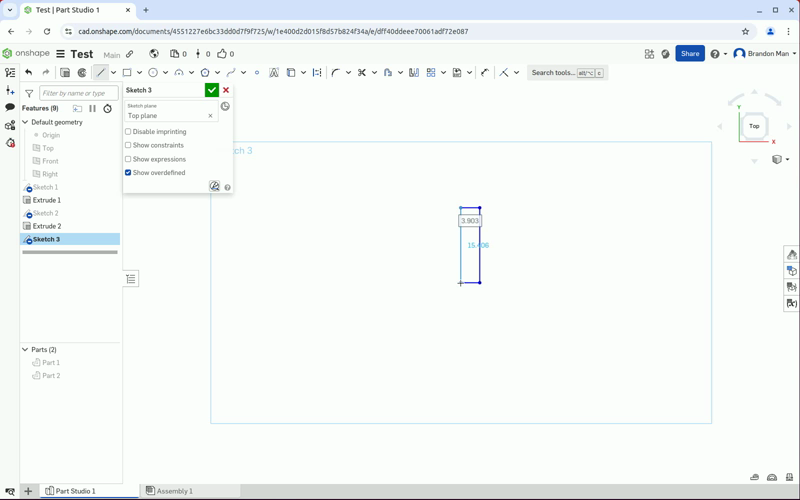
key_up(shift)
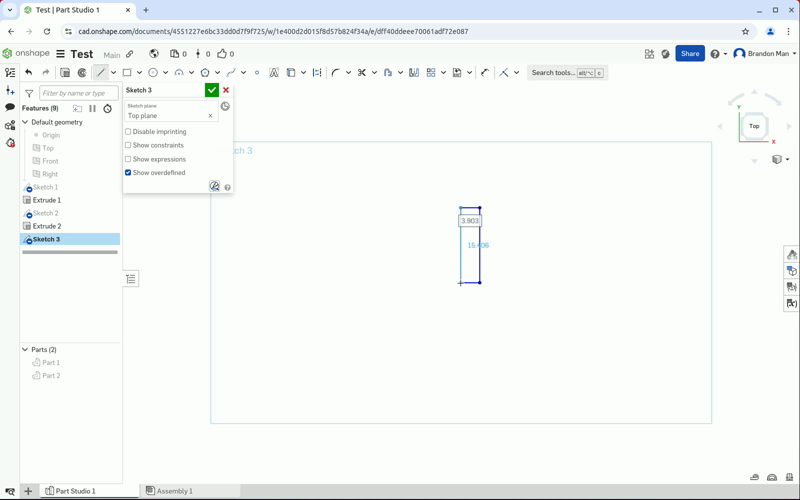
click(460, 282)
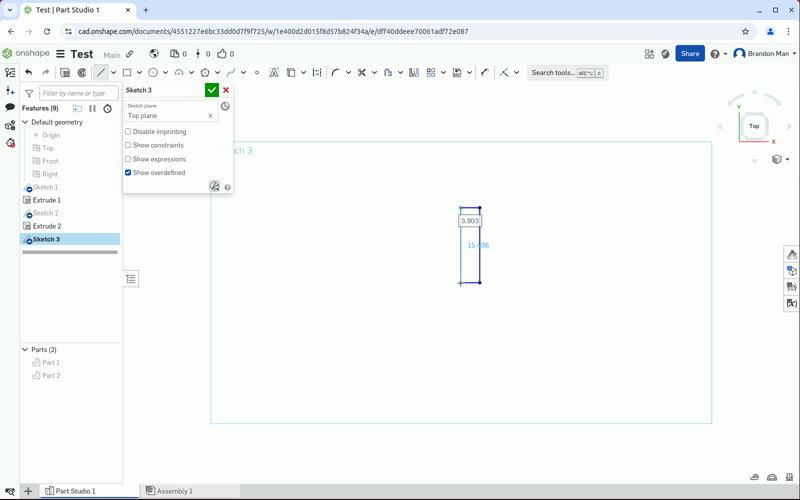
key(esc)
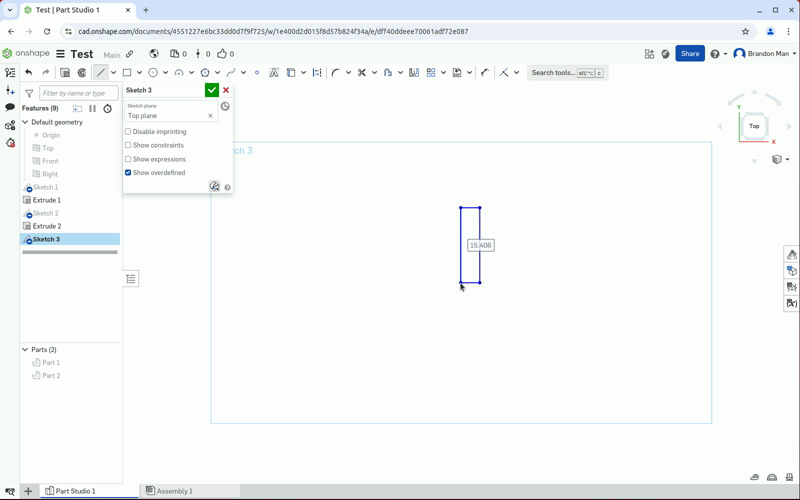
mouse_move(462, 255)
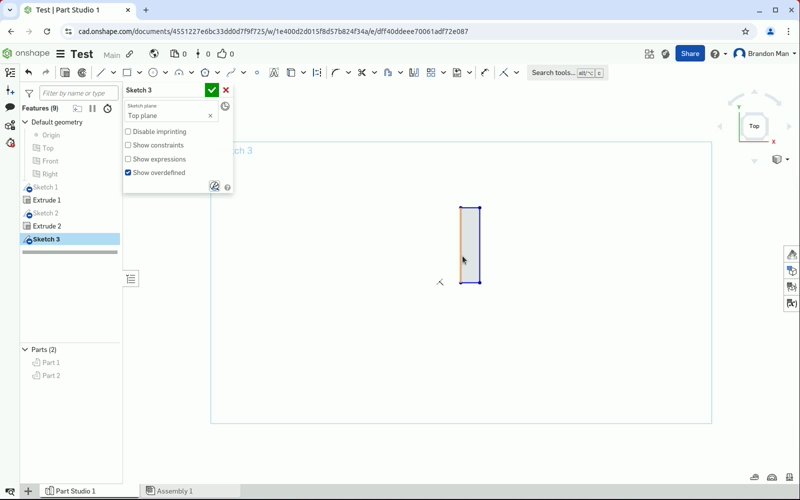
scroll(6)
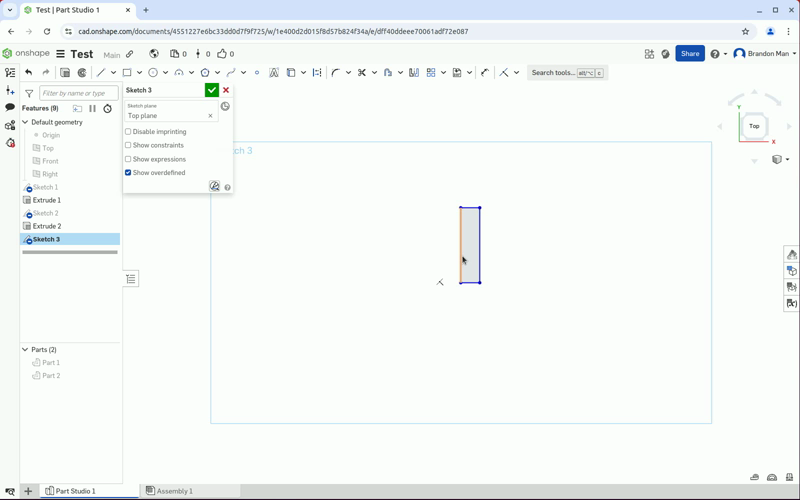
scroll(6)
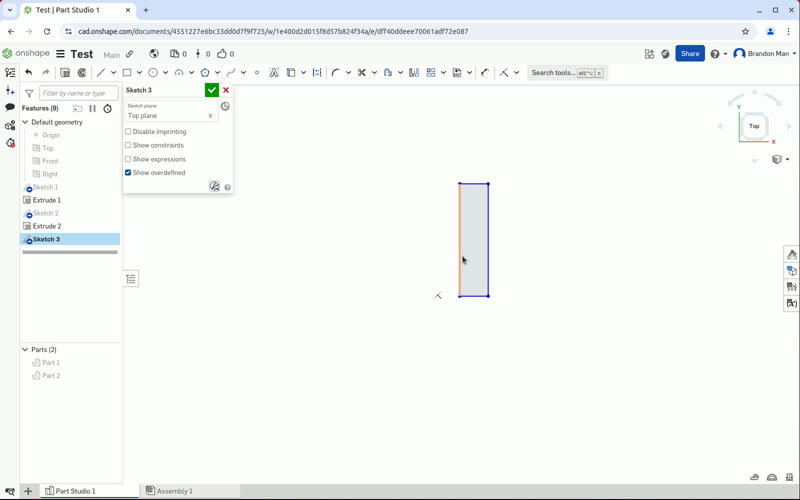
scroll(6)
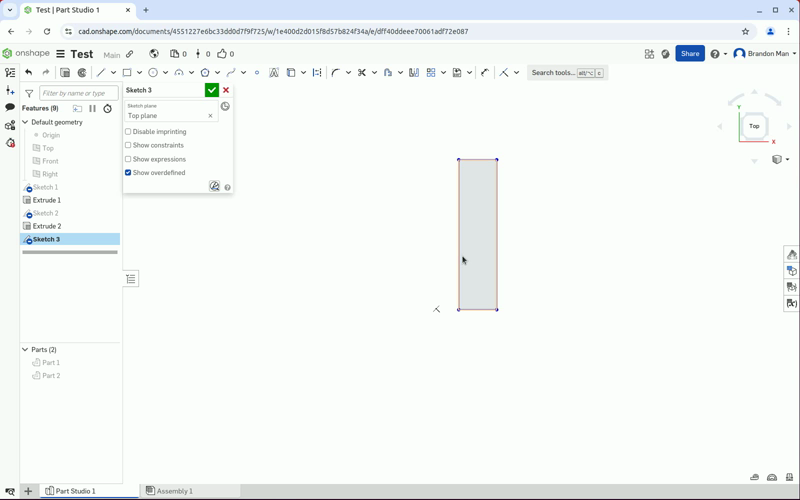
scroll(6)
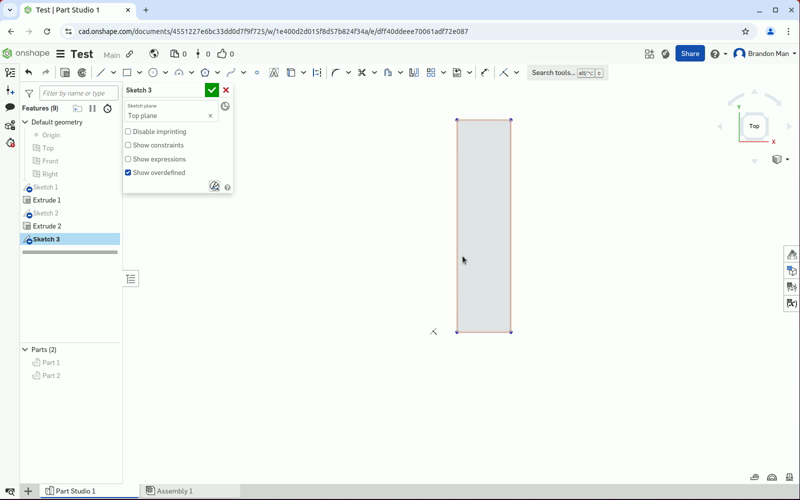
scroll(6)
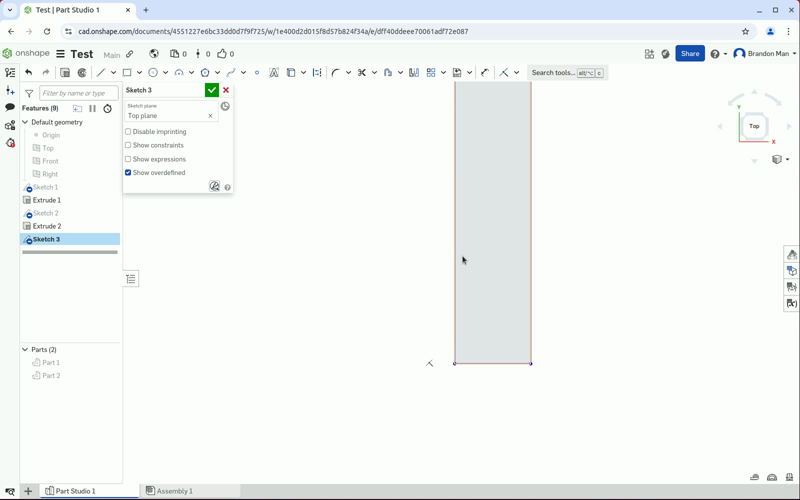
scroll(6)
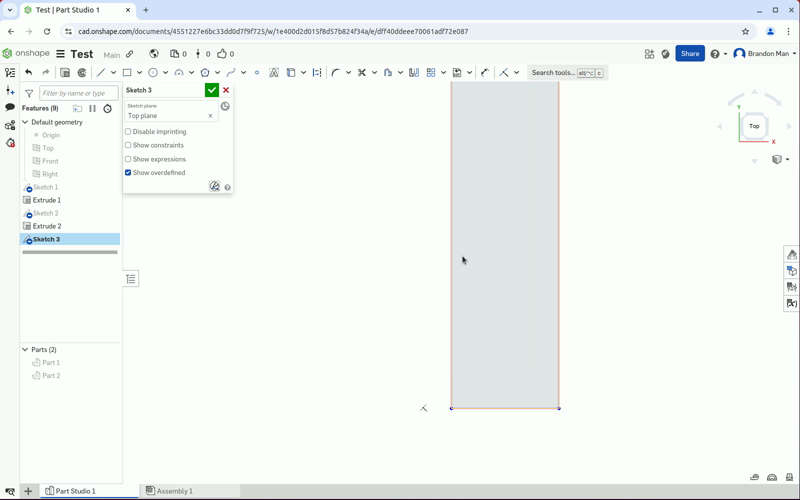
scroll(6)
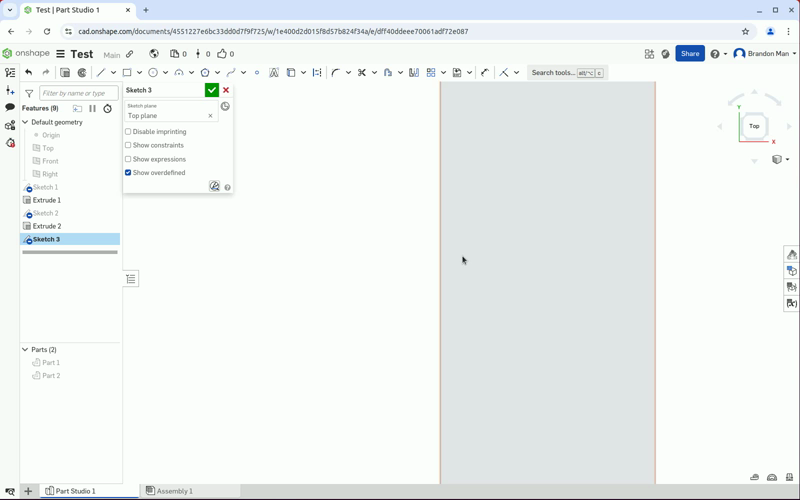
click(462, 255)
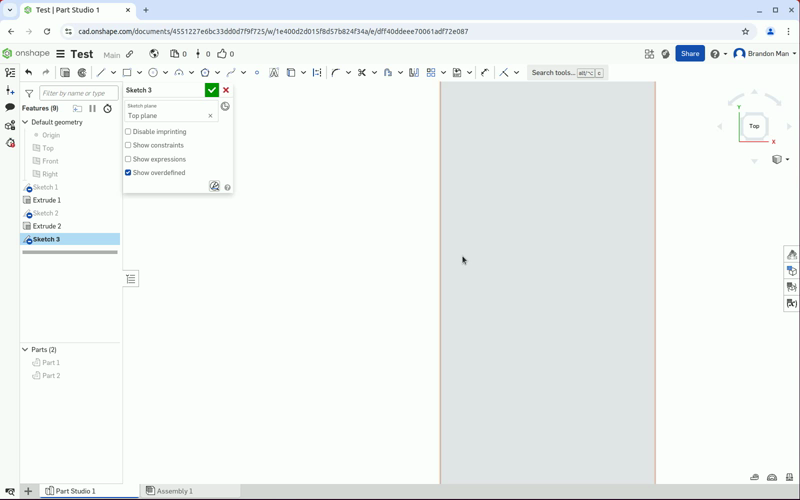
scroll(-6)
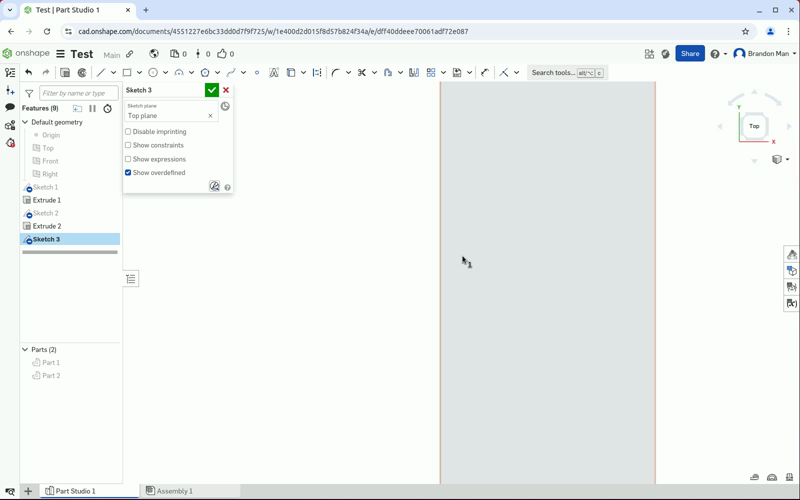
scroll(-6)
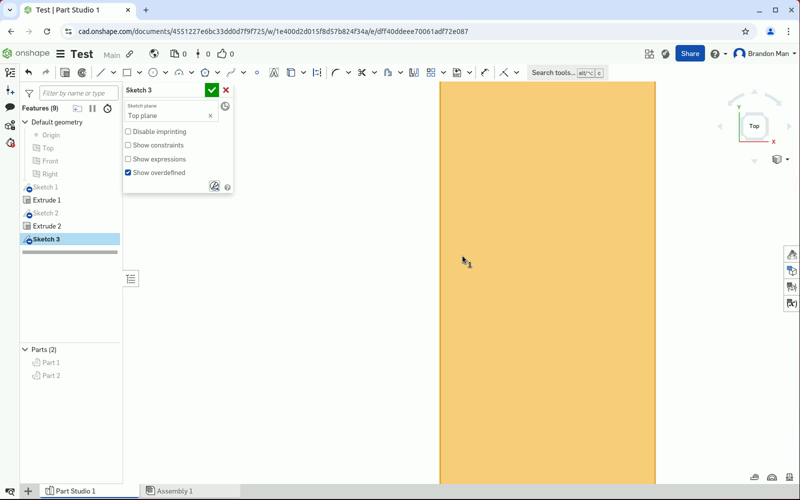
scroll(-6)
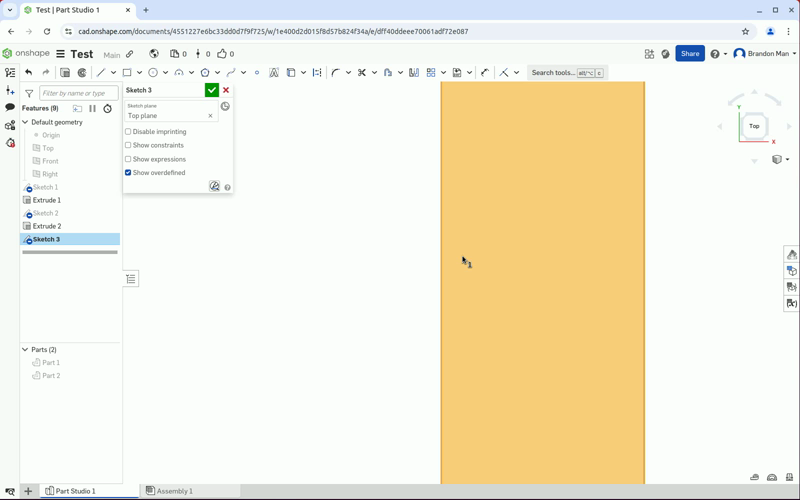
scroll(-6)
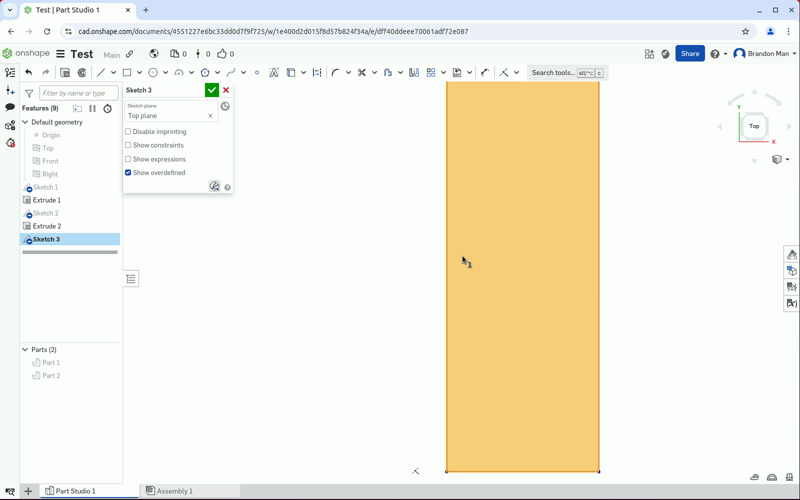
scroll(-6)
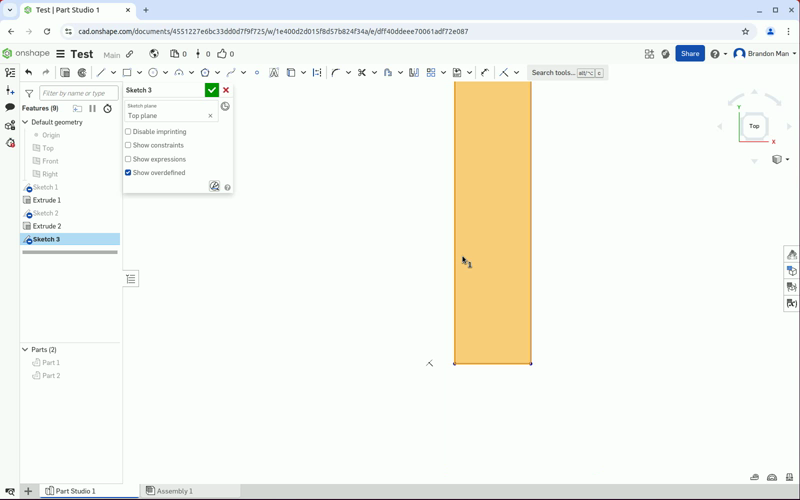
scroll(-6)
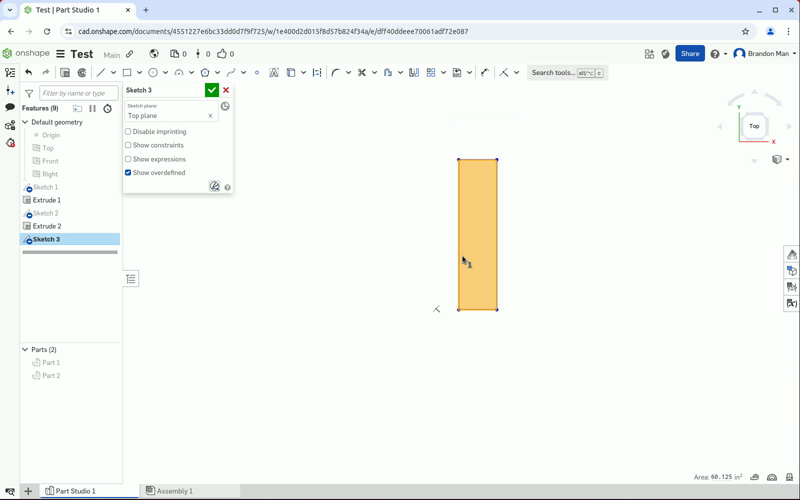
scroll(-6)
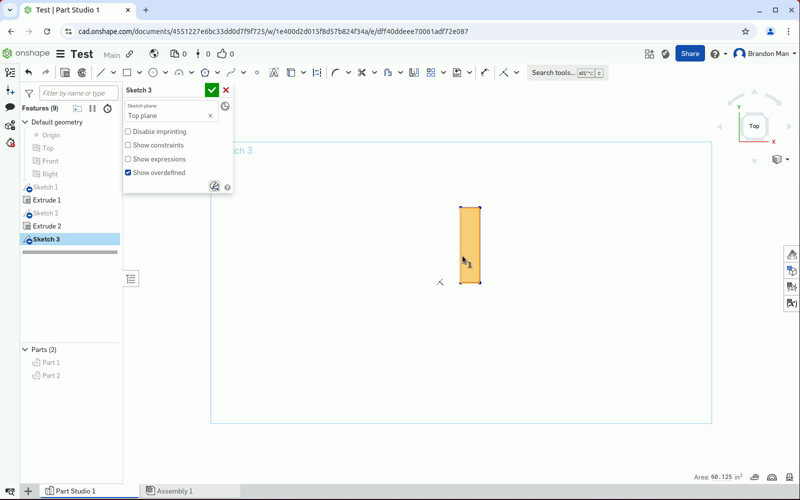
mouse_move(73, 352)
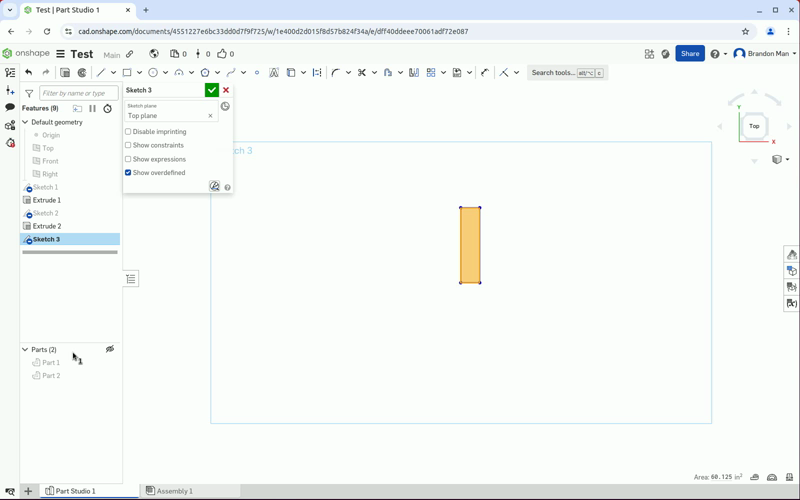
key(shift+y)
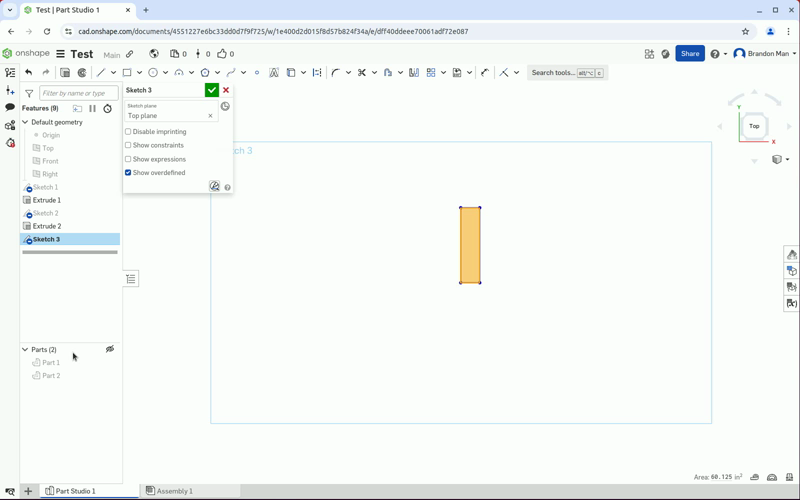
key(shift+e)
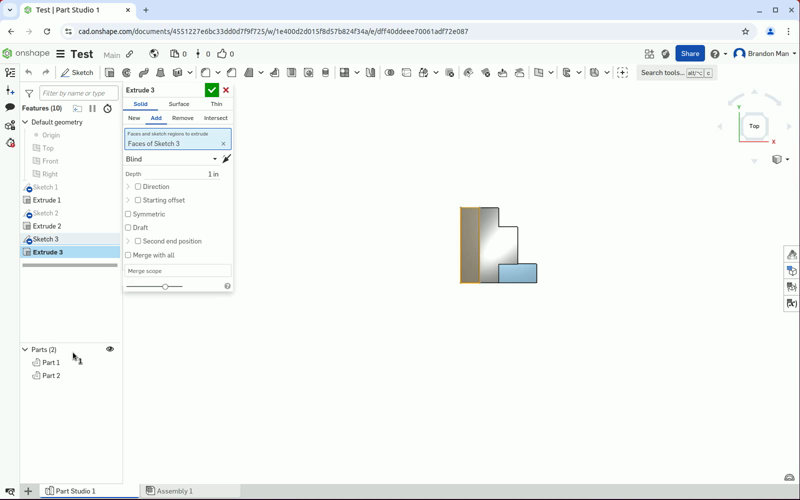
mouse_move(143, 106)
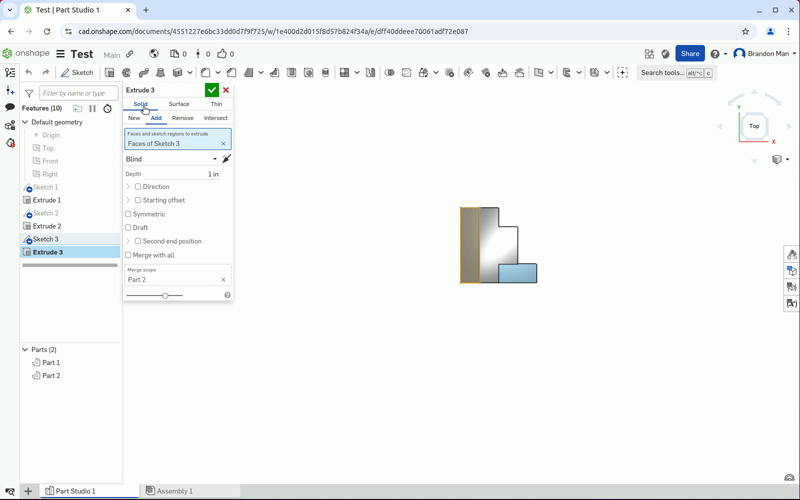
click(143, 106)
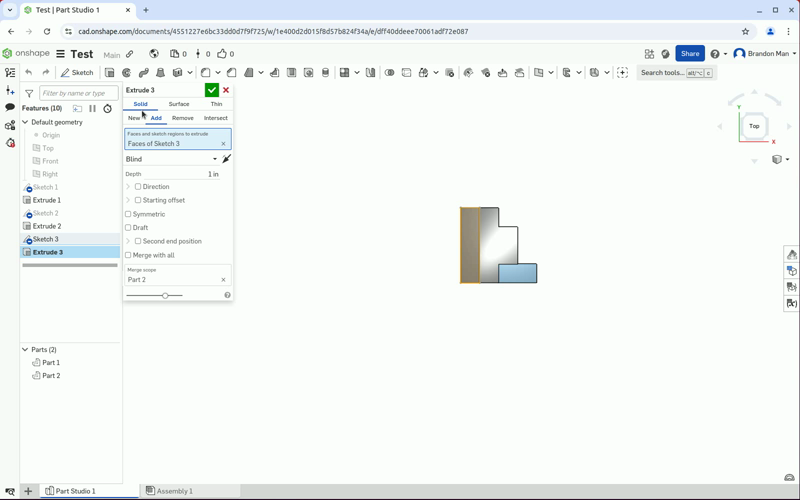
mouse_move(137, 120)
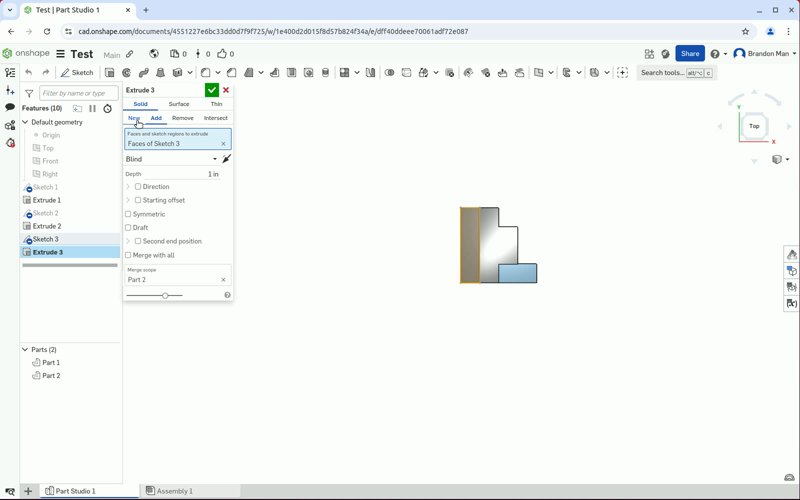
click(137, 120)
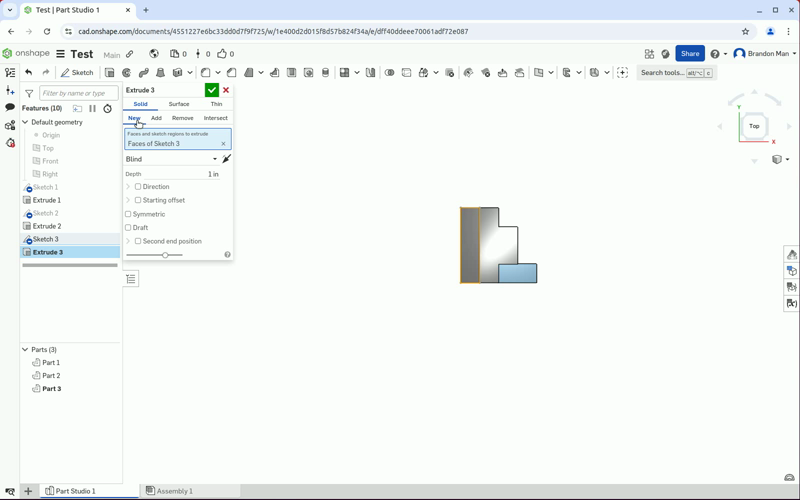
key(tab, 4)
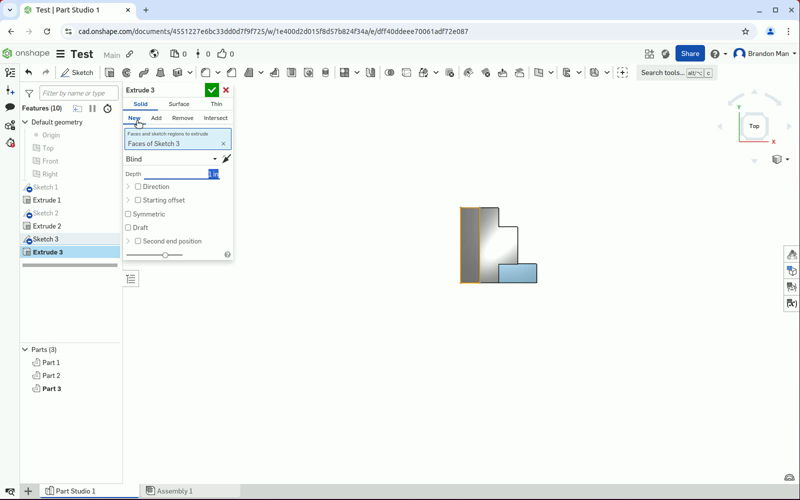
text(15.405)
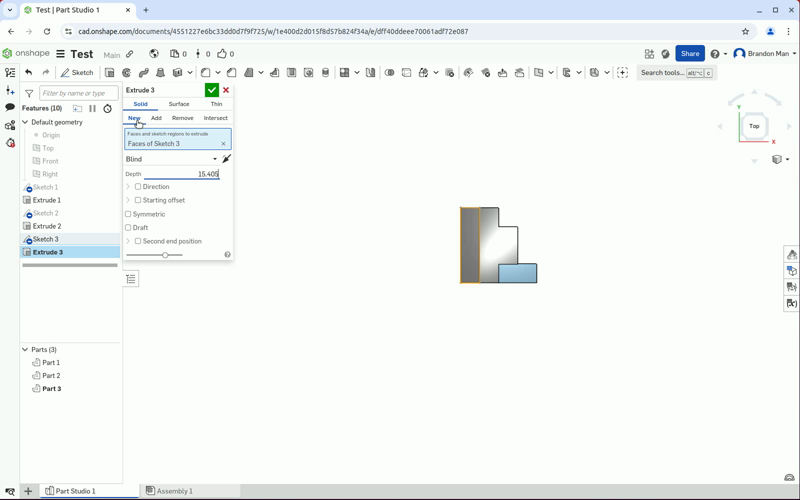
key(enter)
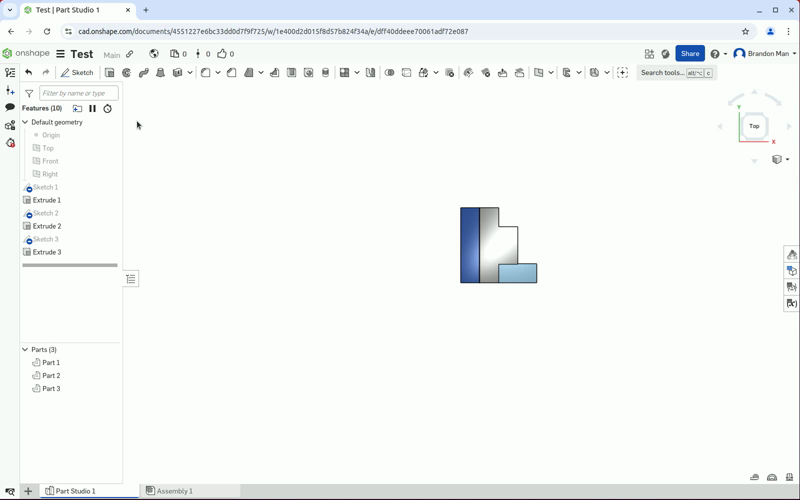
key(shift+h)
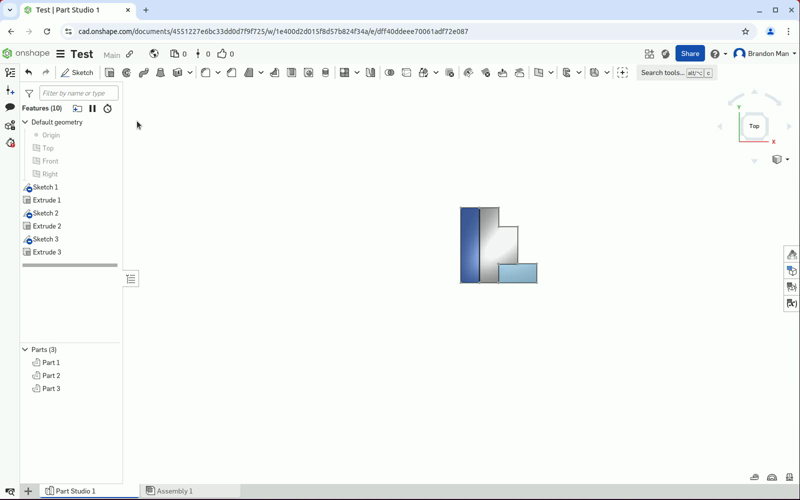
key(shift+h)
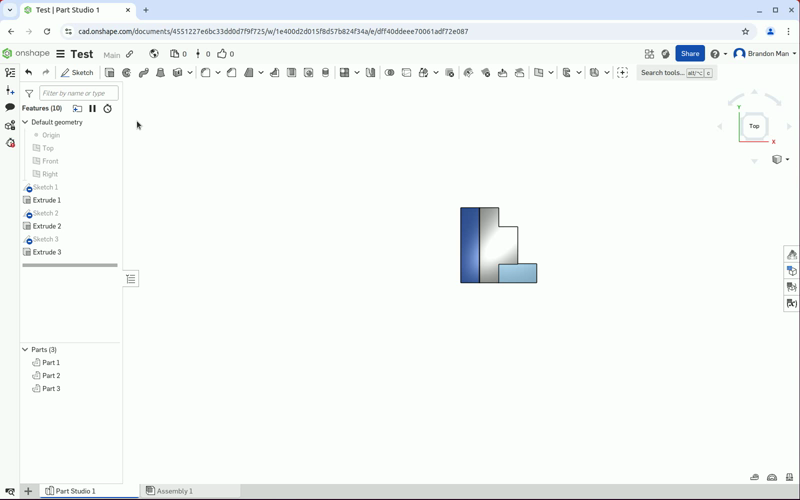
mouse_move(73, 189)
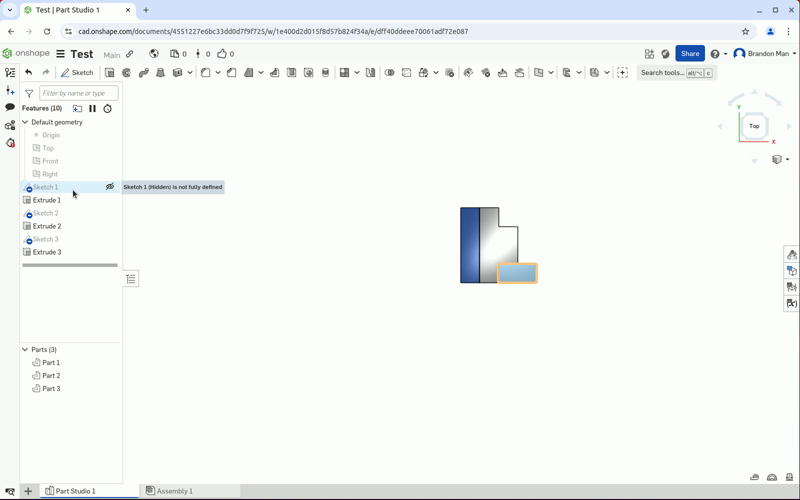
click(73, 189)
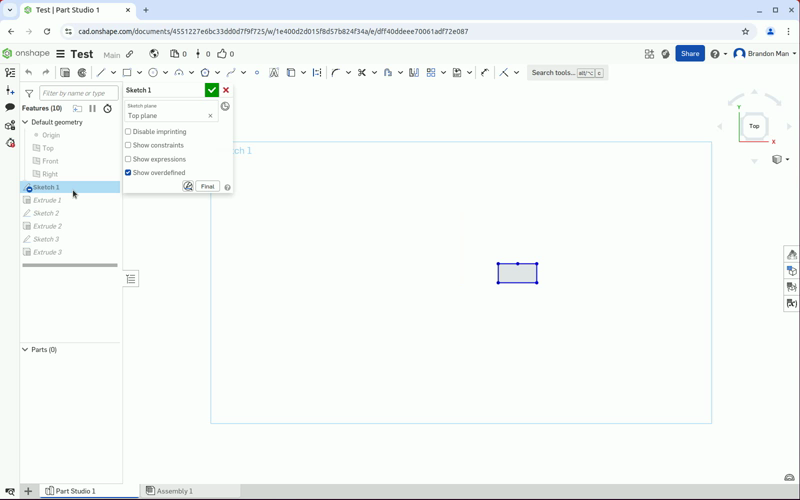
mouse_move(229, 92)
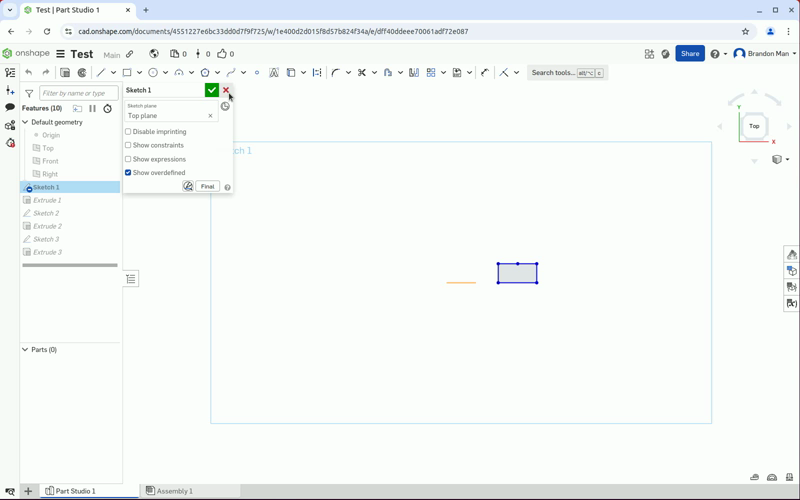
click(229, 92)
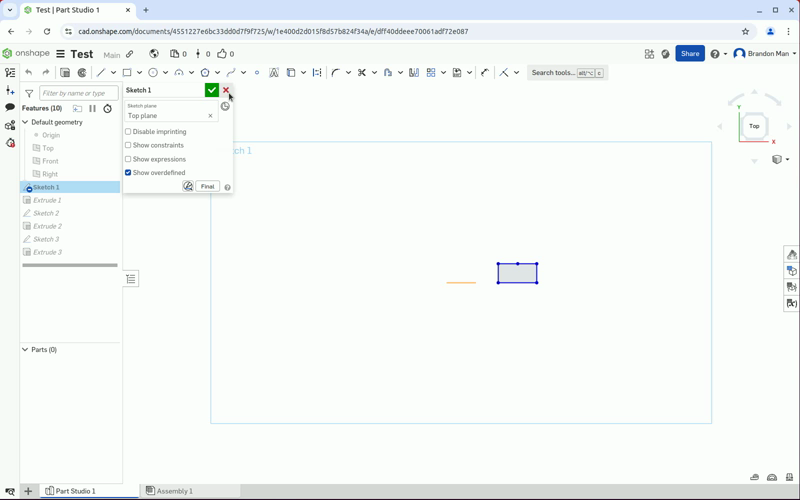
key(shift+s)
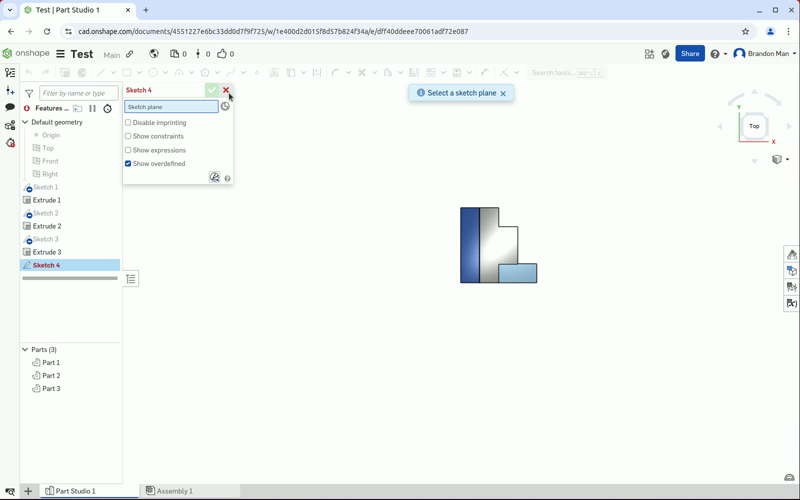
mouse_move(73, 150)
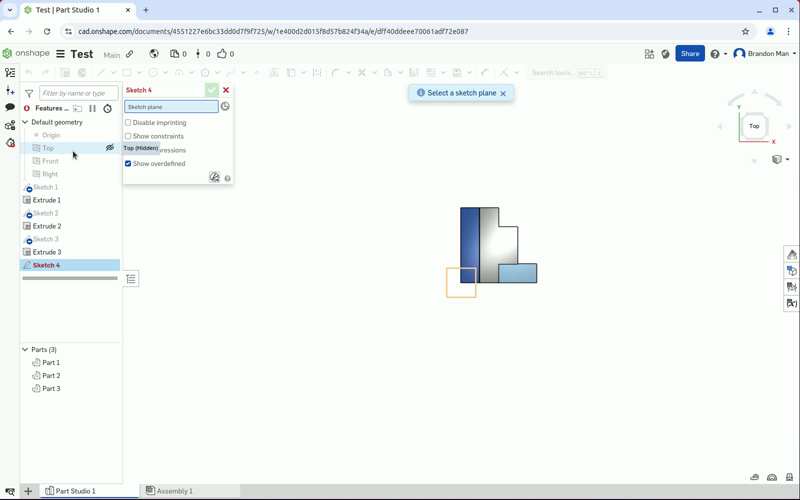
click(73, 150)
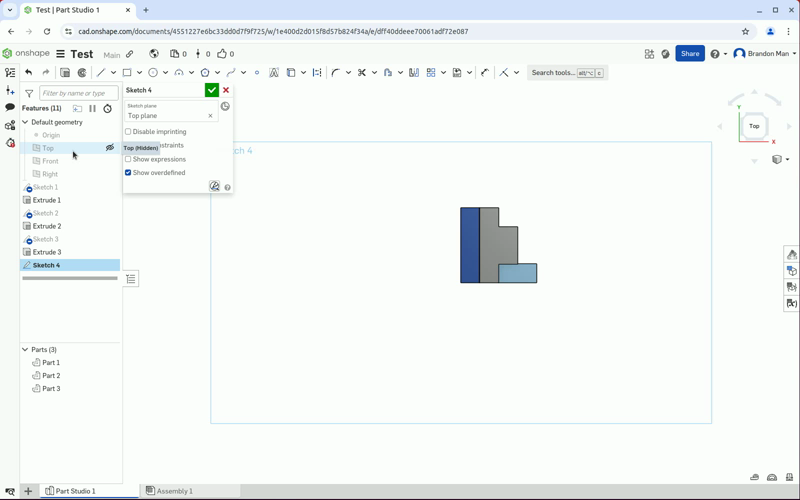
mouse_move(73, 352)
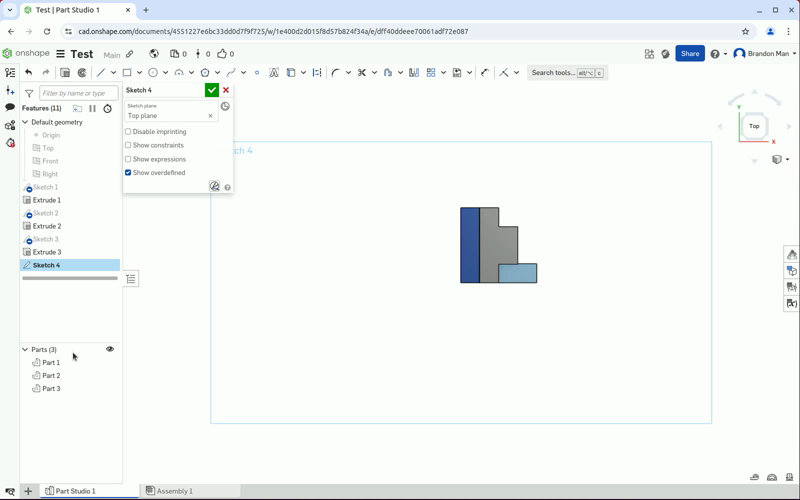
key(y)
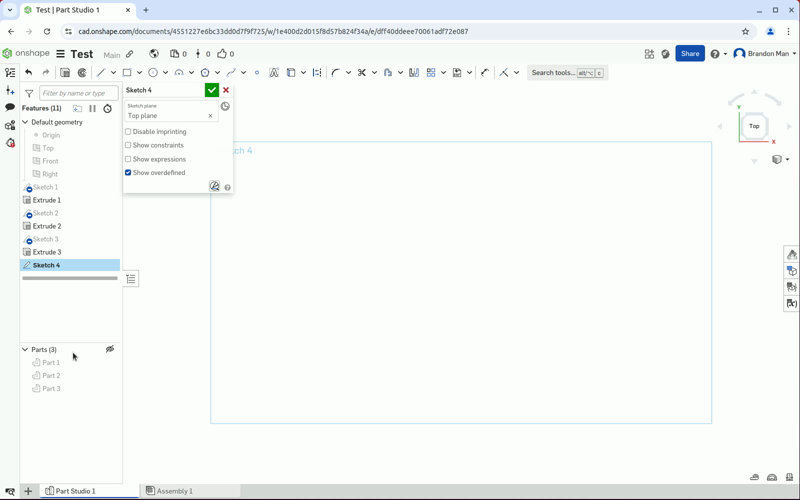
key(l)
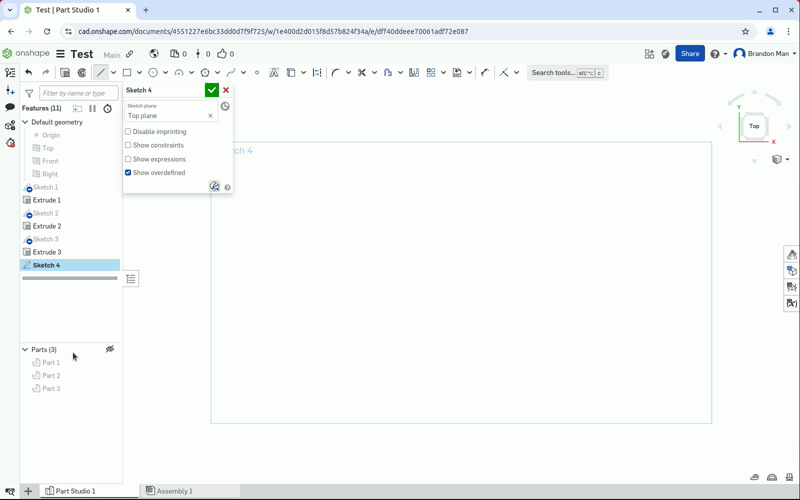
key_down(shift)
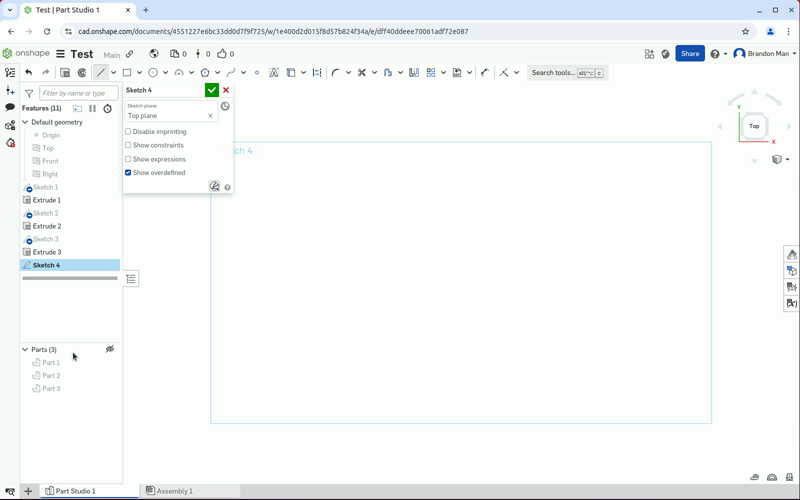
mouse_move(498, 226)
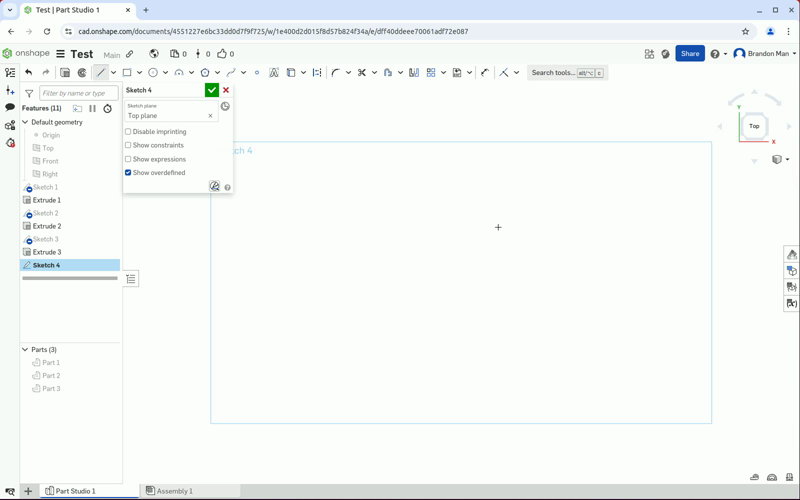
click(498, 226)
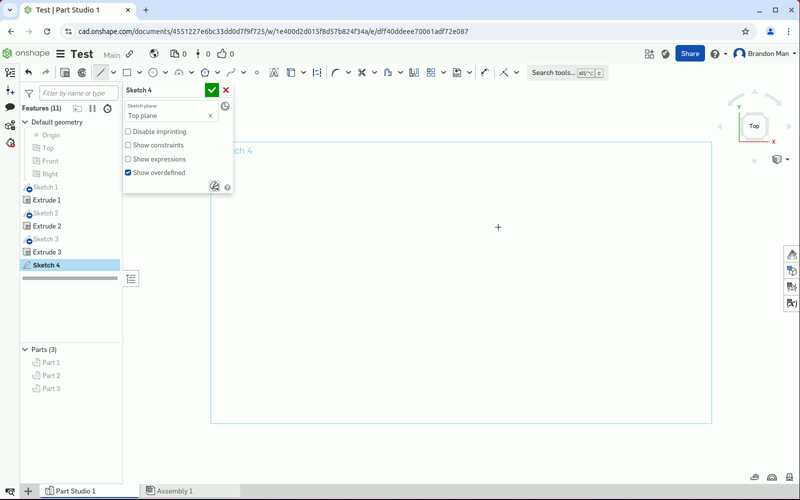
key_up(shift)
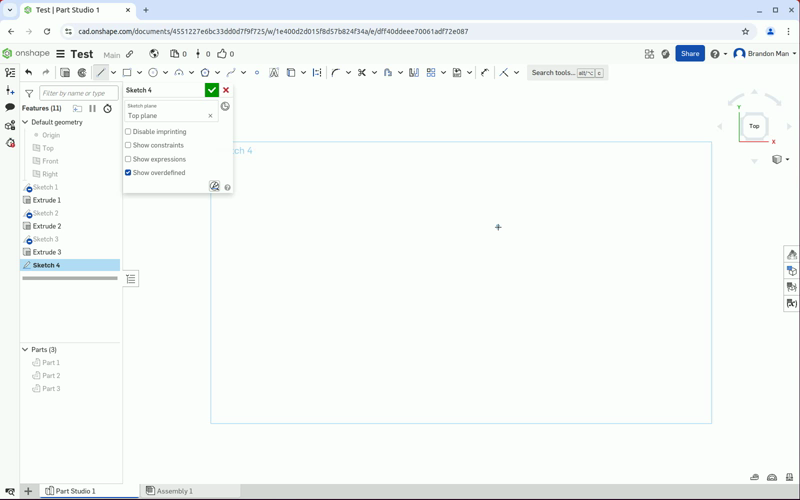
key_down(shift)
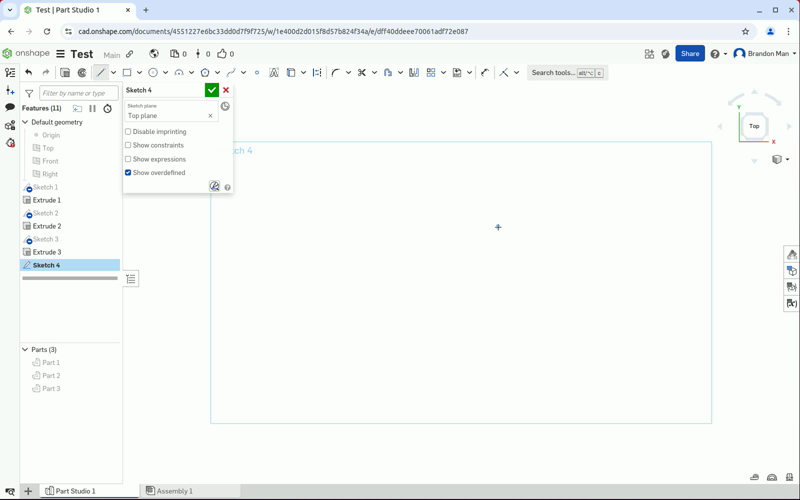
mouse_move(528, 226)
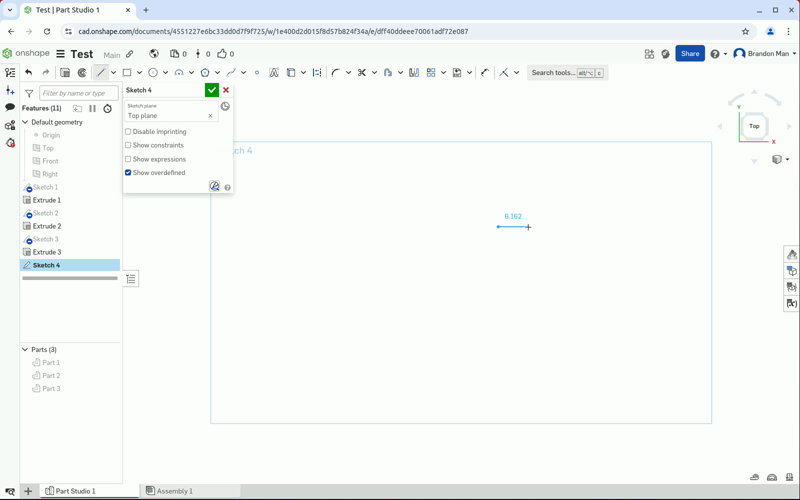
mouse_move(517, 226)
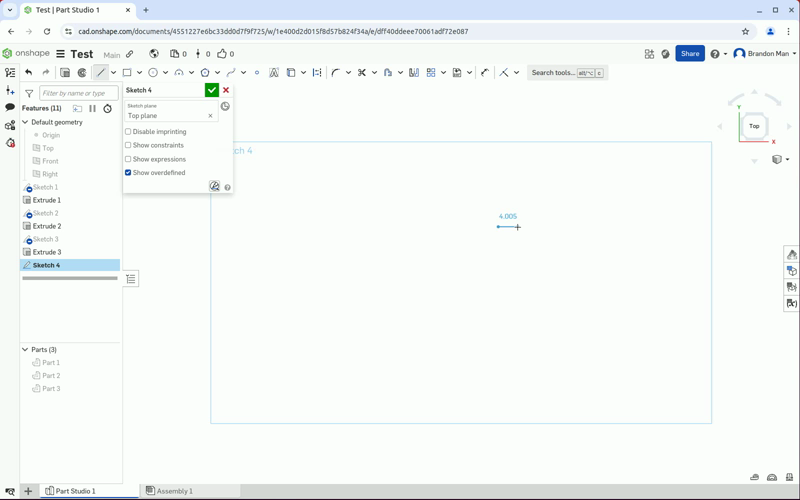
click(517, 226)
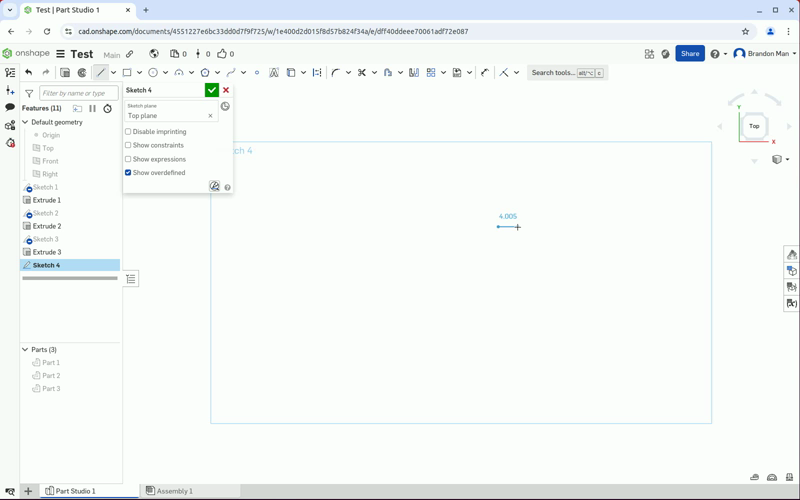
key_up(shift)
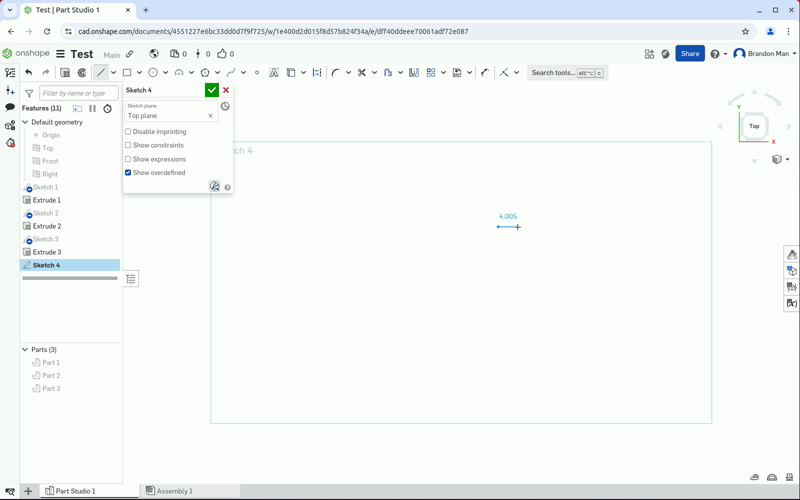
key_down(shift)
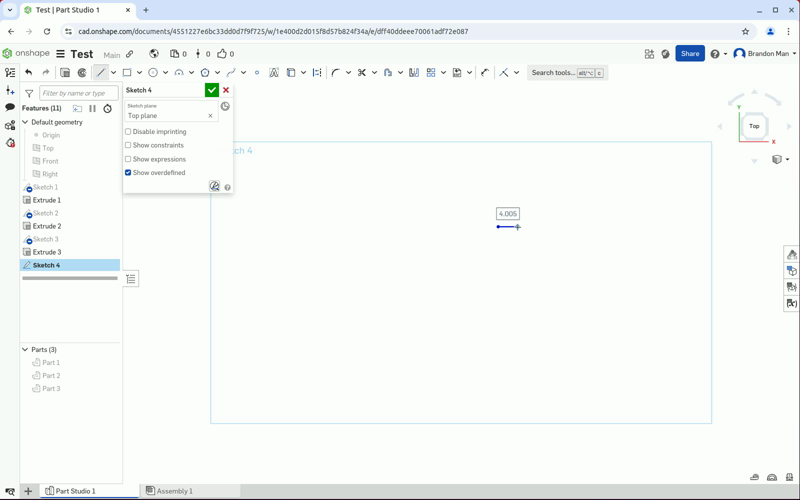
mouse_move(547, 226)
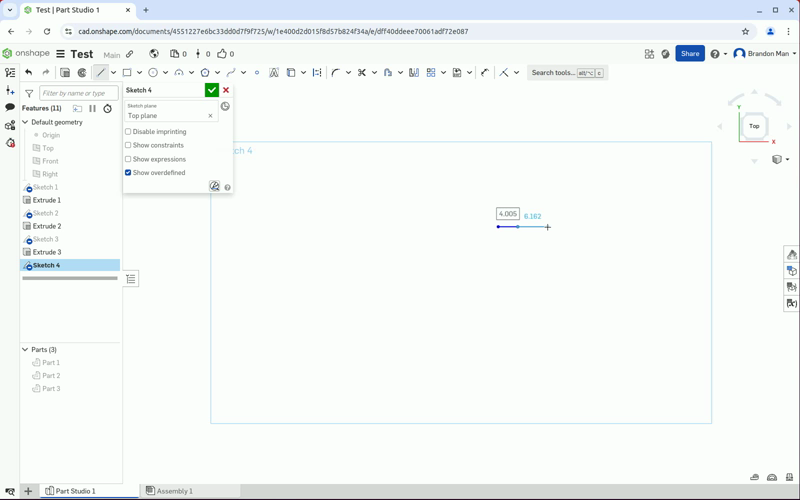
mouse_move(536, 226)
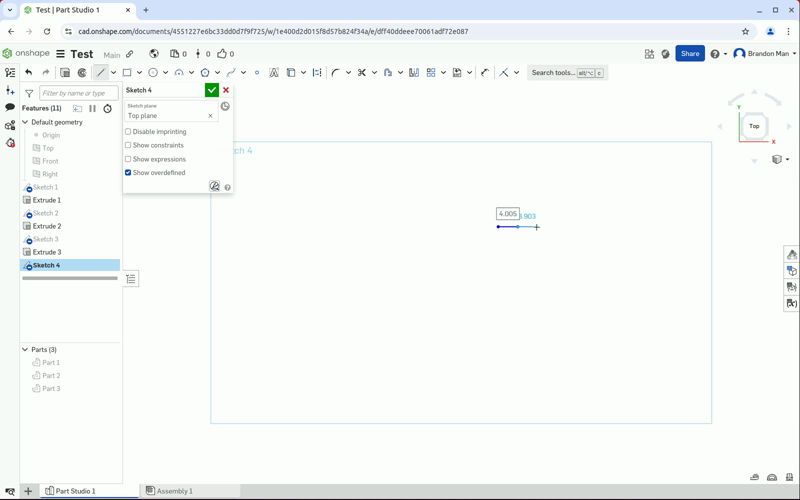
click(536, 226)
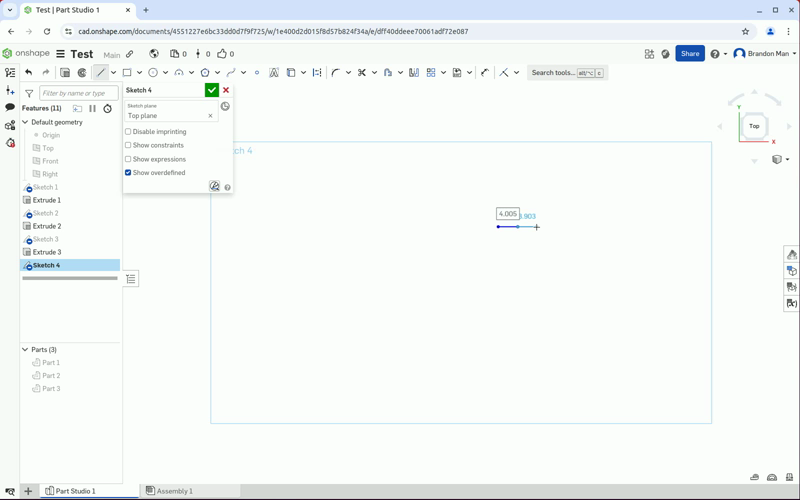
key_up(shift)
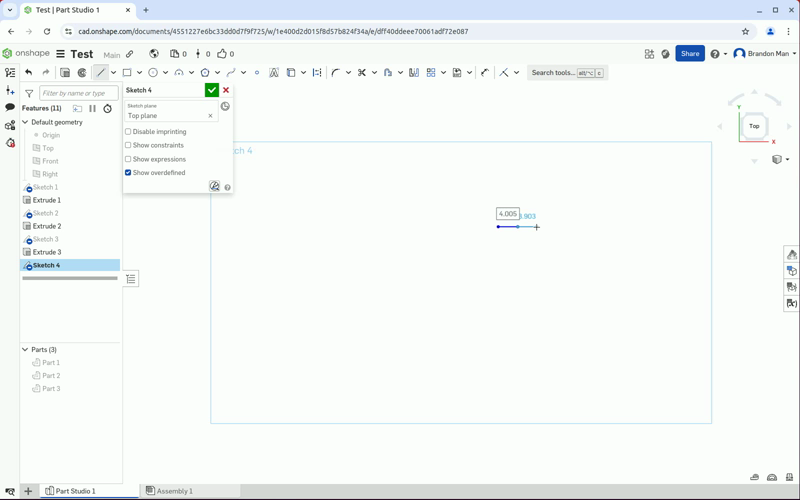
key_down(shift)
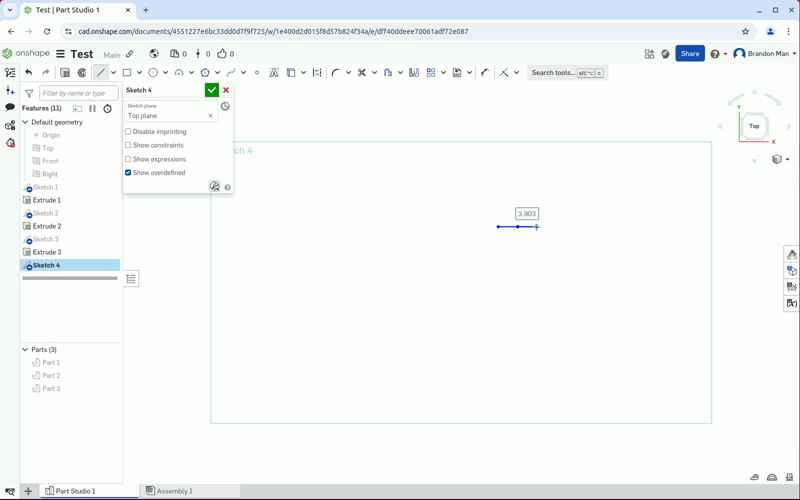
mouse_move(566, 226)
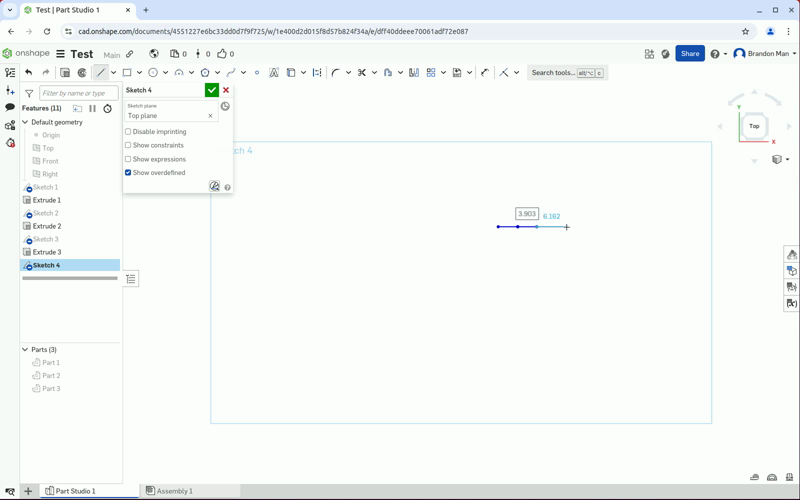
mouse_move(536, 207)
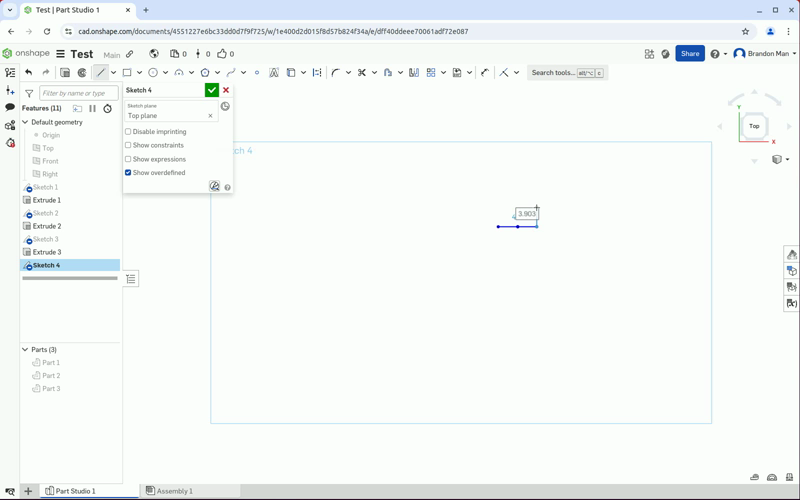
click(536, 207)
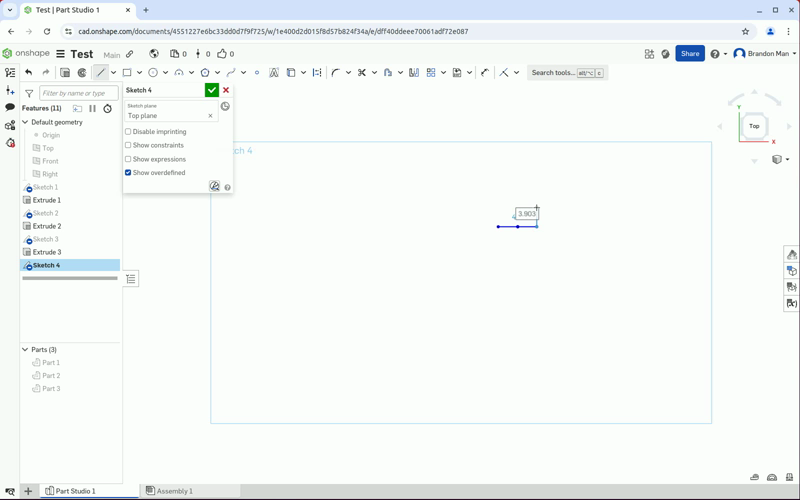
key_up(shift)
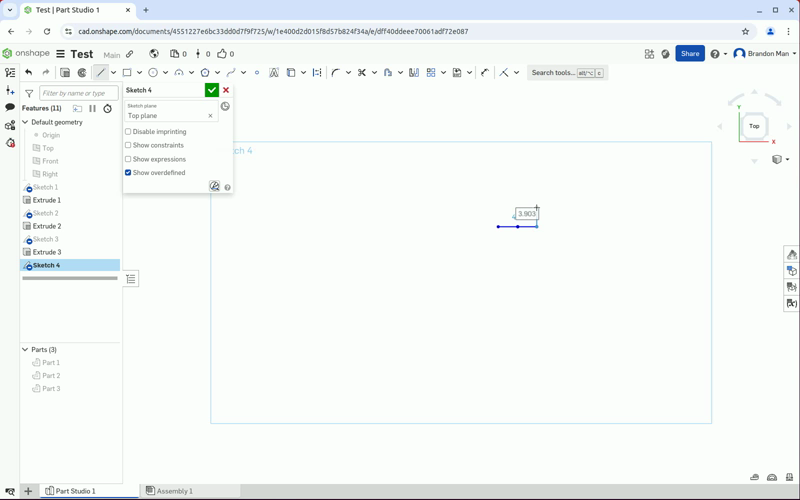
key_down(shift)
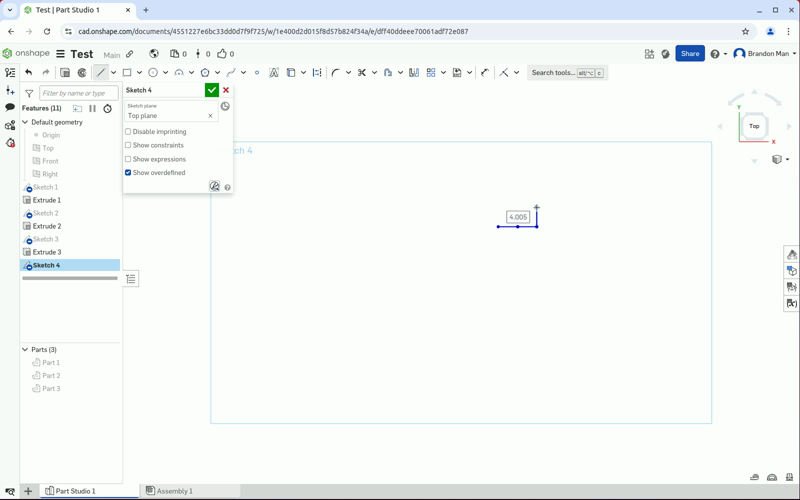
mouse_move(566, 207)
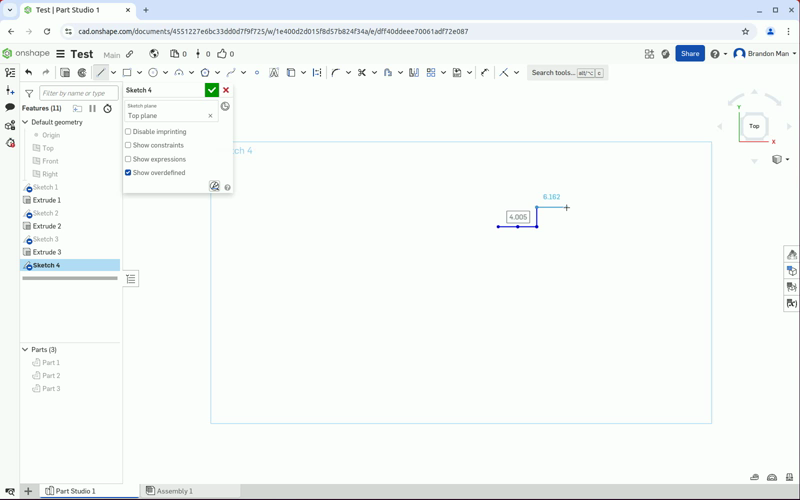
mouse_move(498, 207)
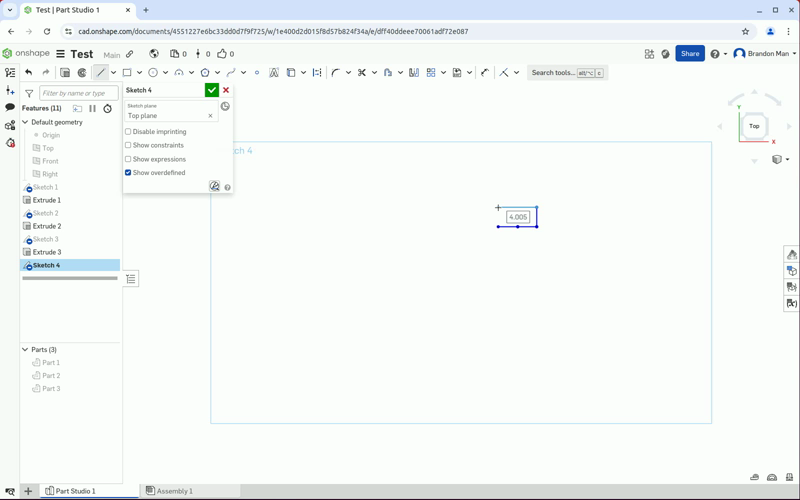
click(498, 207)
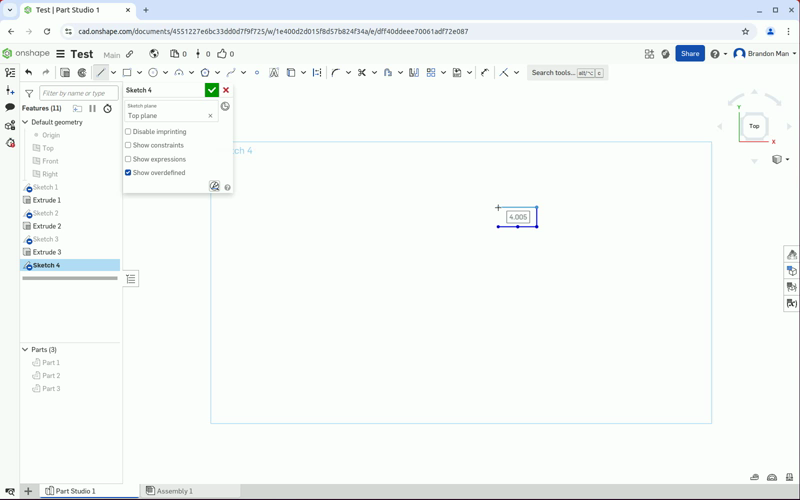
key_up(shift)
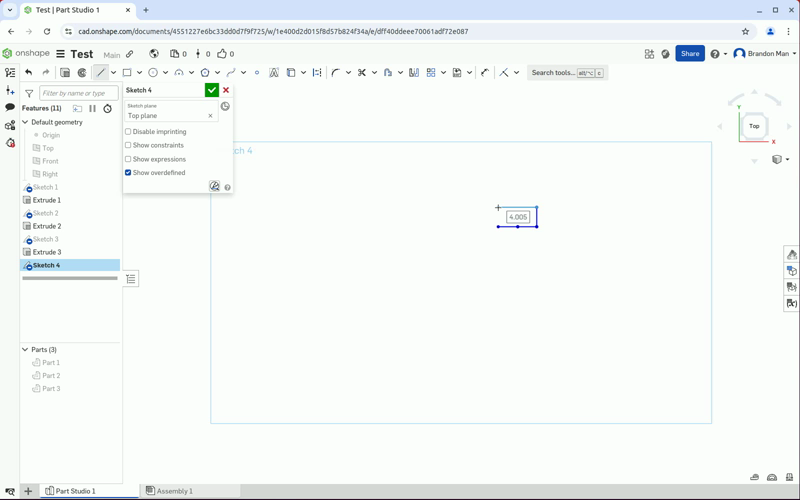
mouse_move(528, 207)
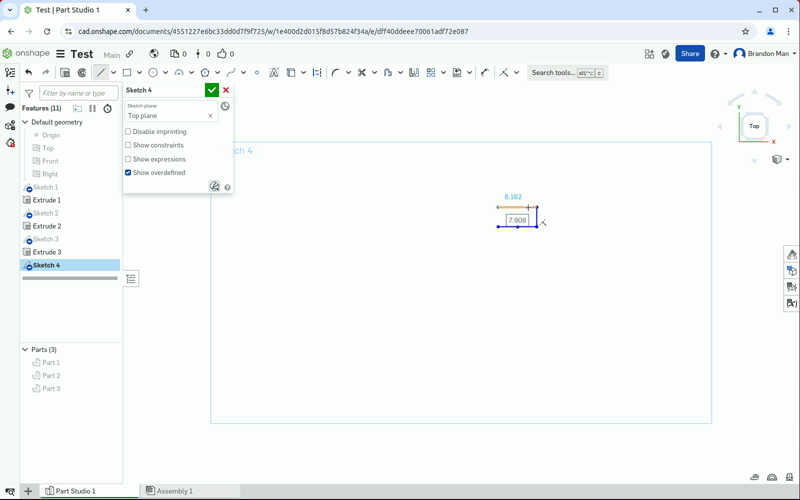
key_down(shift)
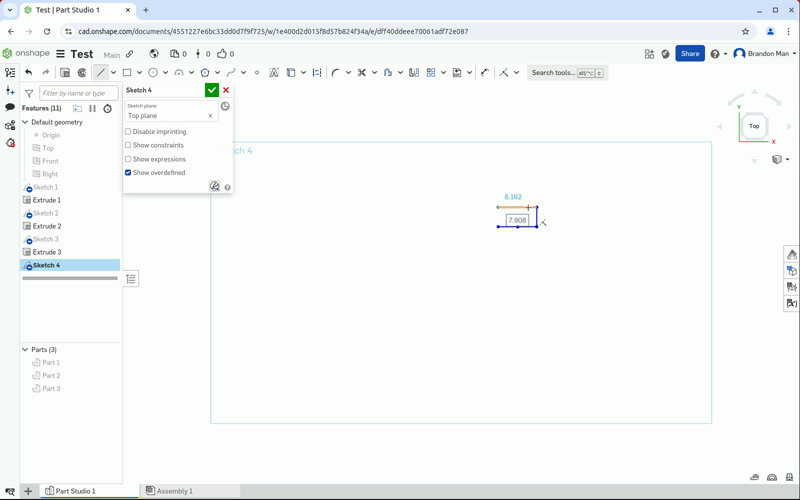
mouse_move(498, 226)
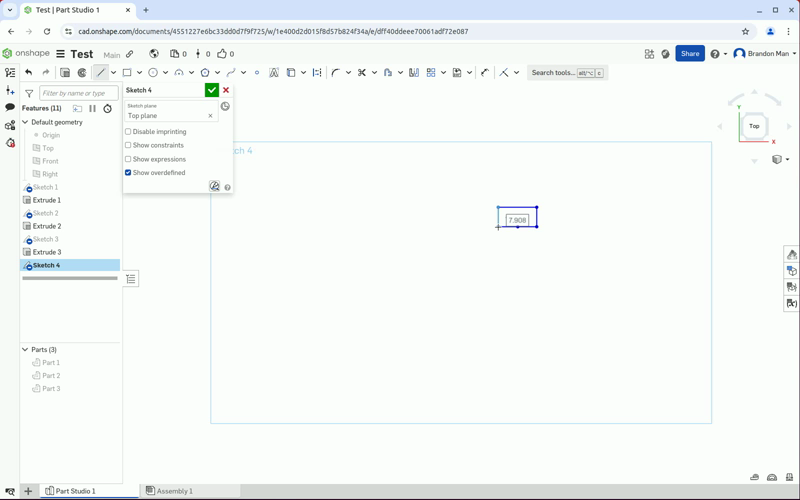
key_up(shift)
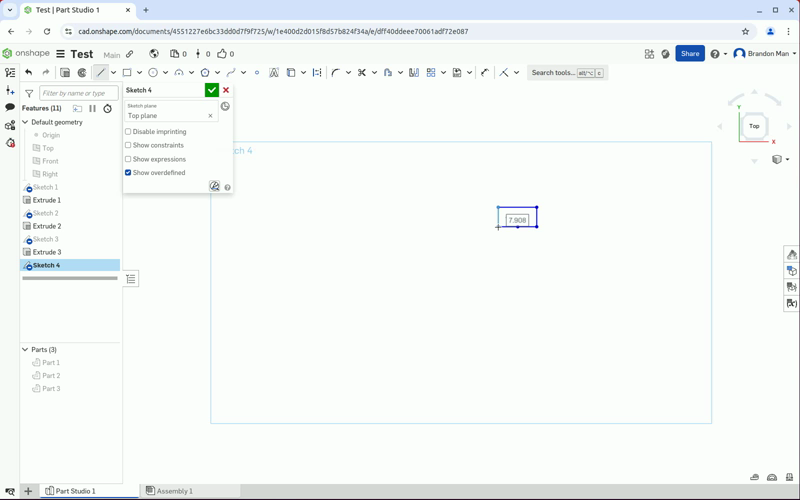
click(498, 226)
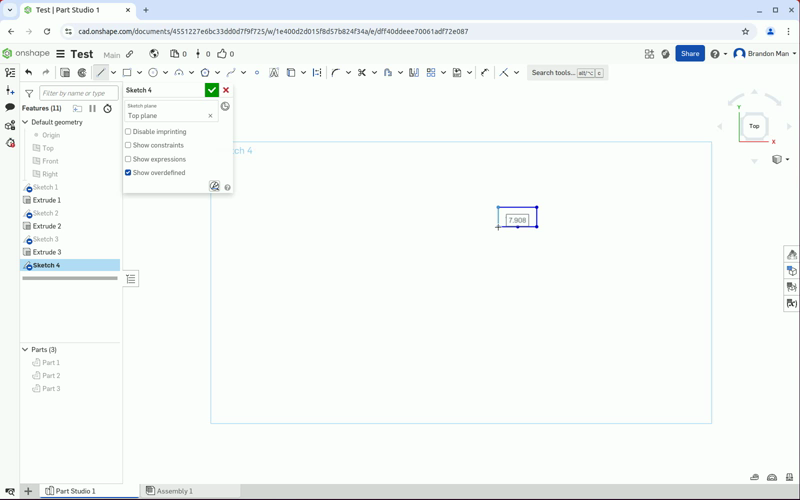
key(esc)
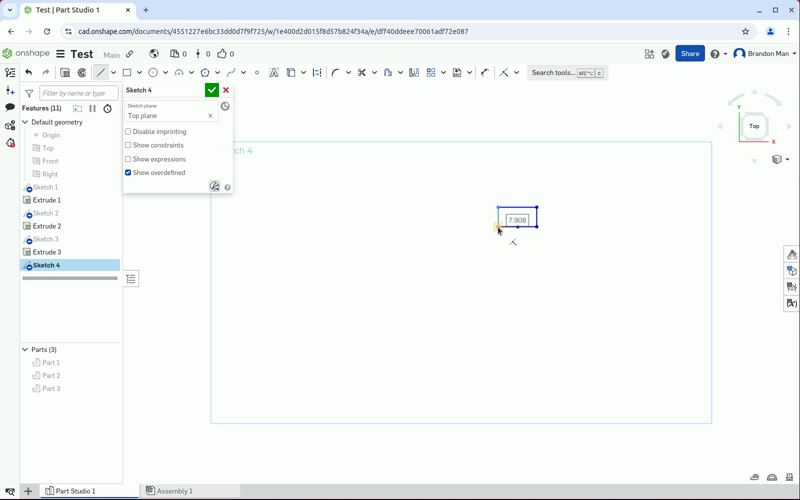
mouse_move(506, 215)
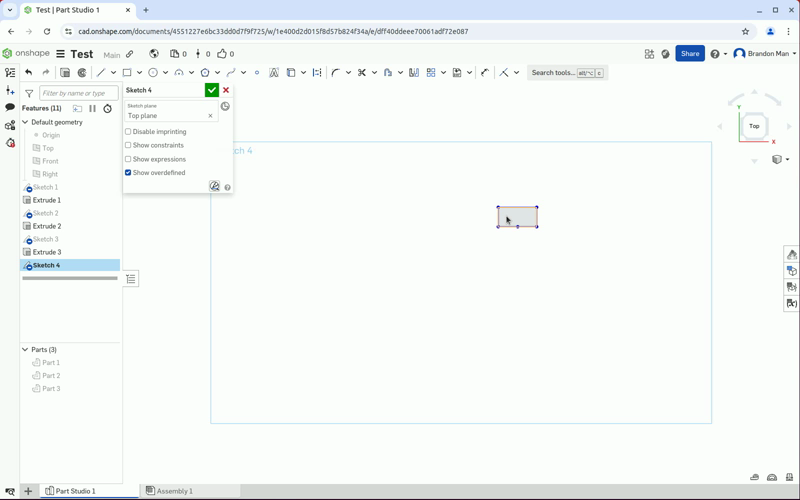
scroll(6)
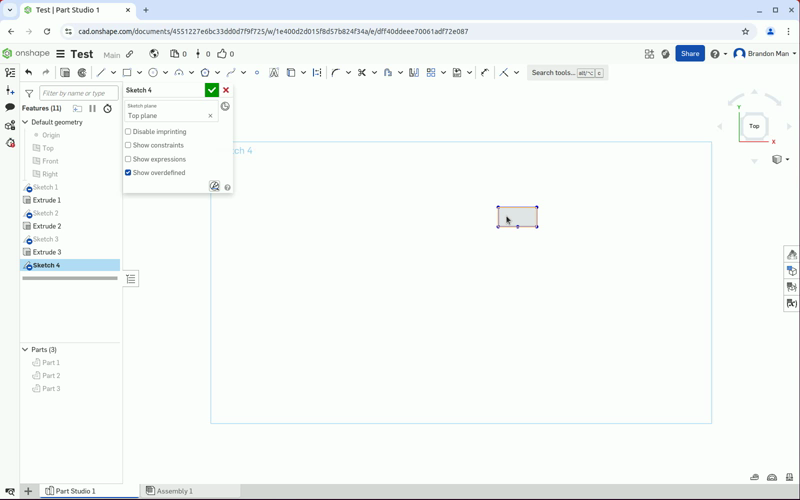
scroll(6)
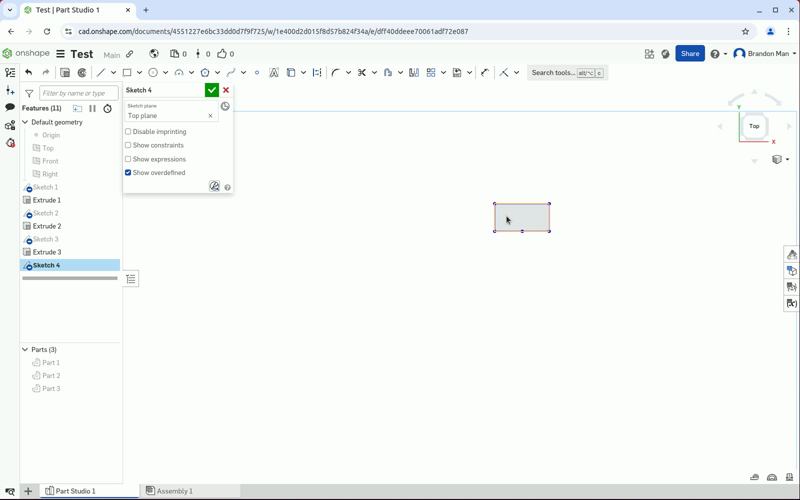
scroll(6)
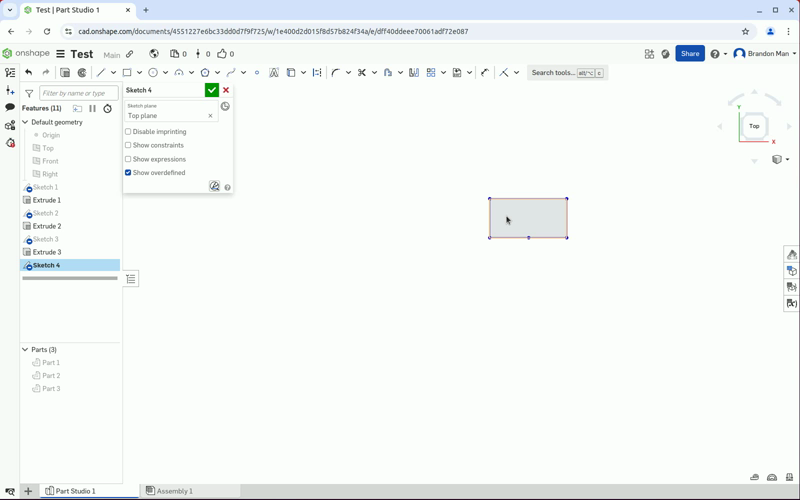
scroll(6)
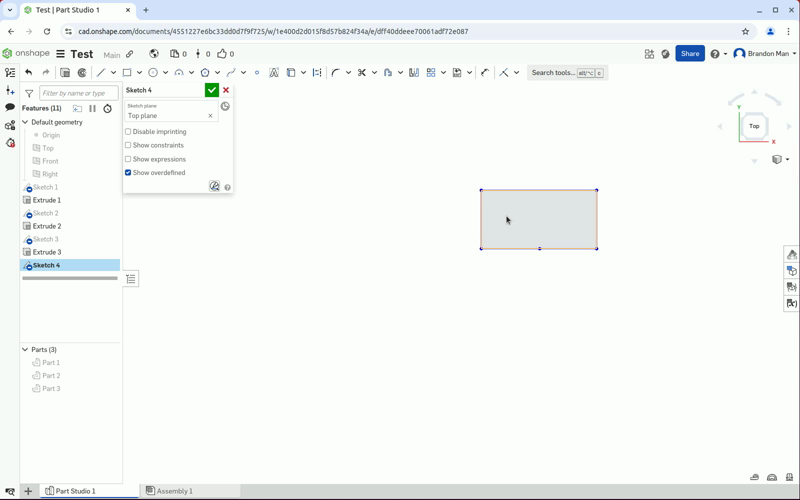
scroll(6)
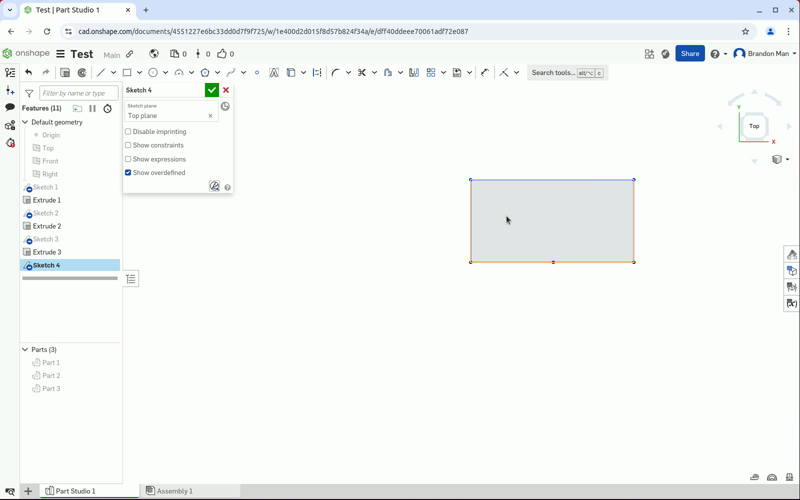
scroll(6)
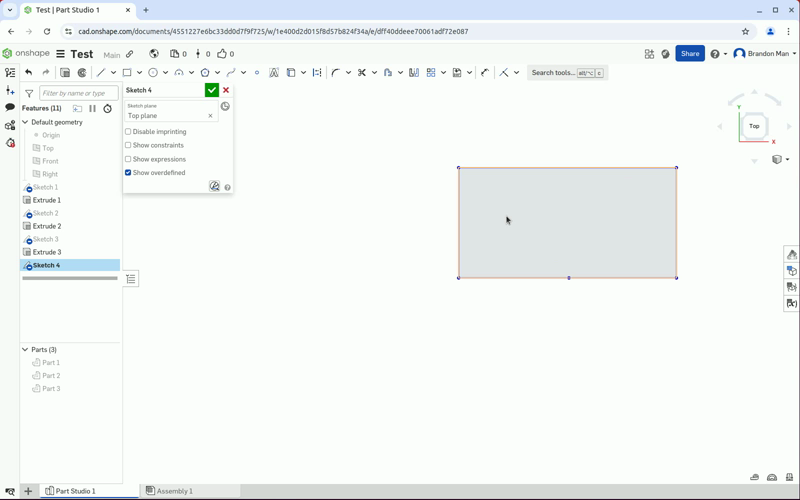
scroll(6)
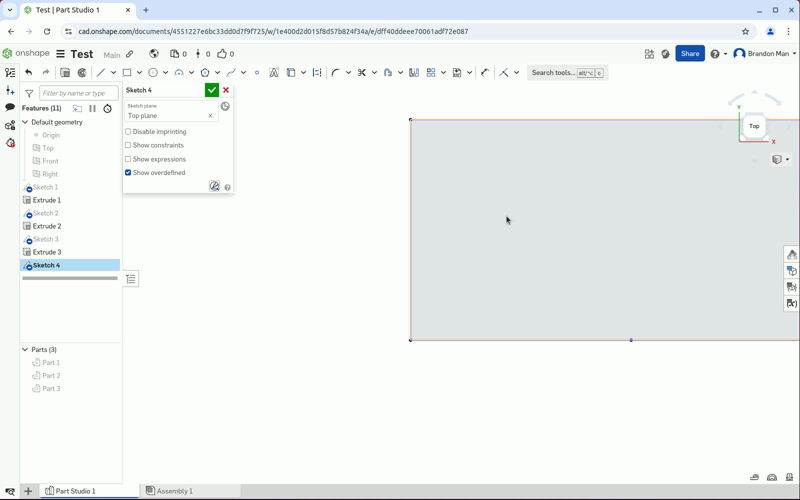
click(506, 215)
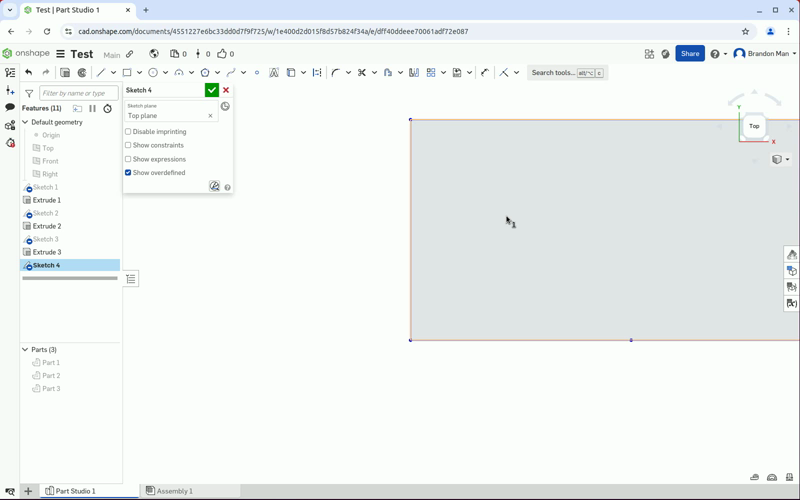
scroll(-6)
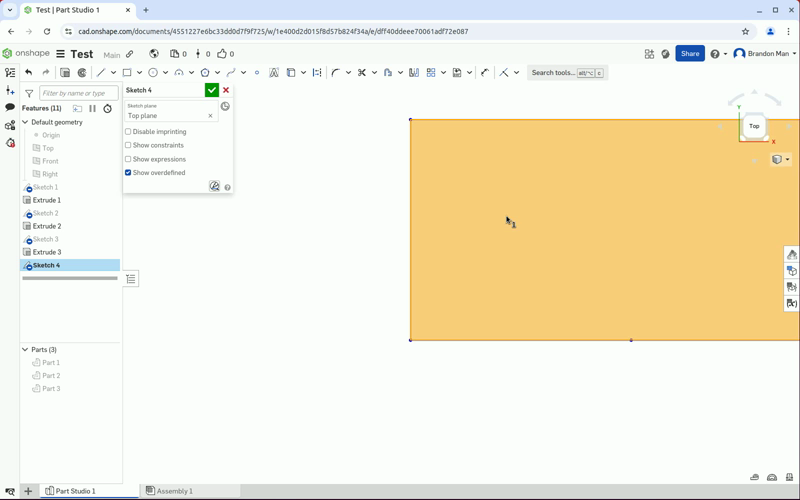
scroll(-6)
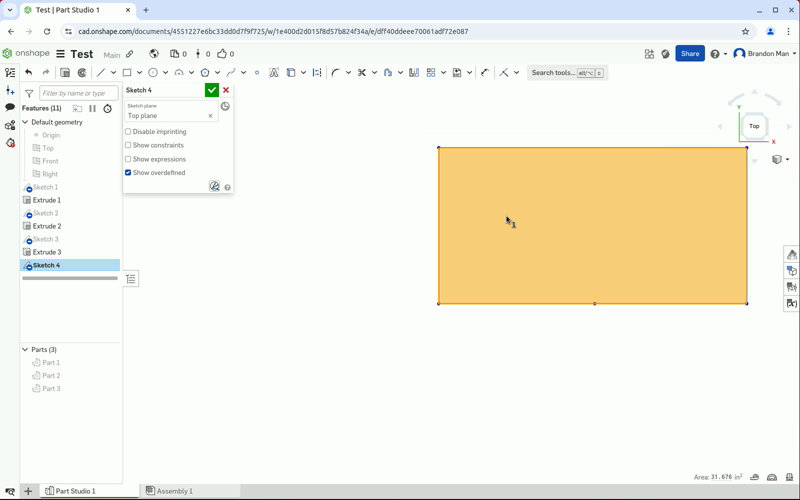
scroll(-6)
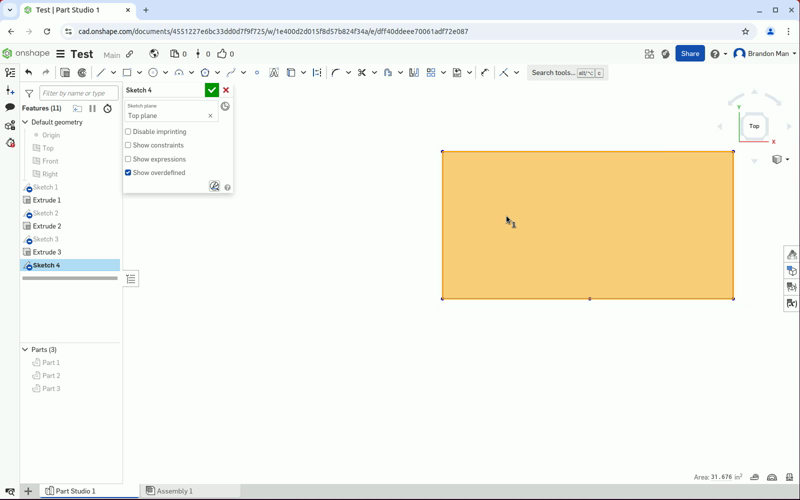
scroll(-6)
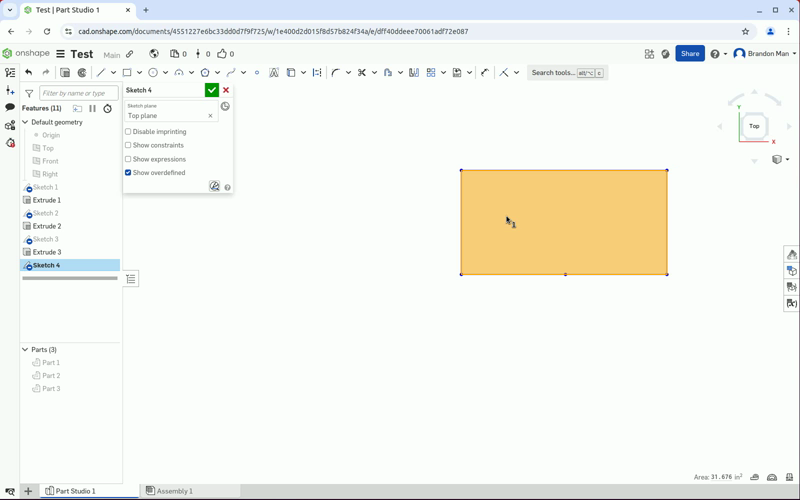
scroll(-6)
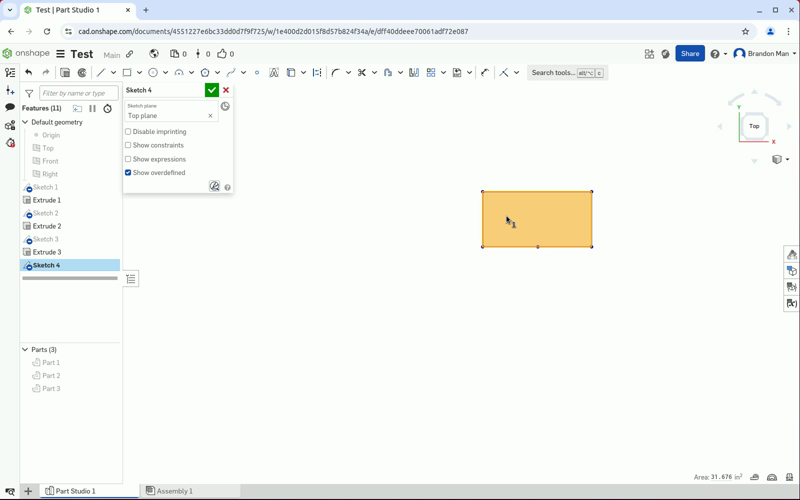
scroll(-6)
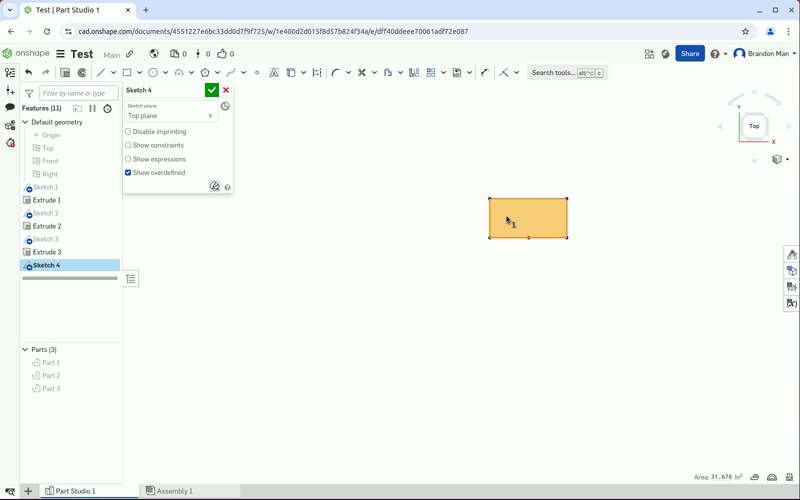
scroll(-6)
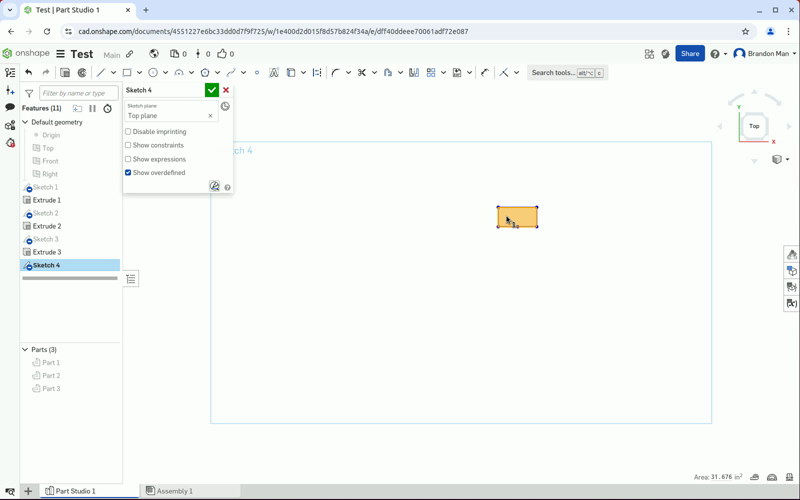
mouse_move(73, 352)
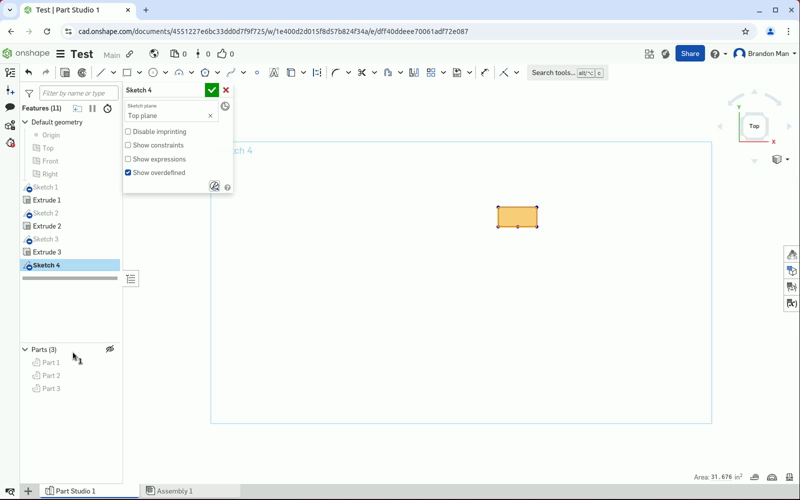
key(shift+y)
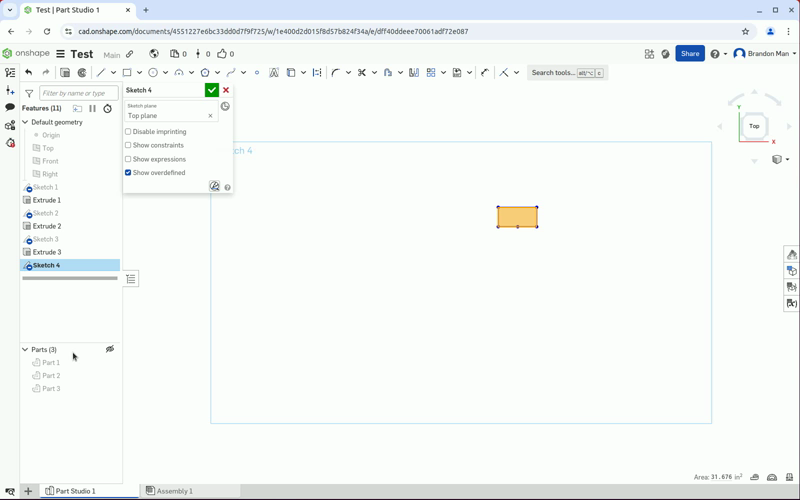
key(shift+e)
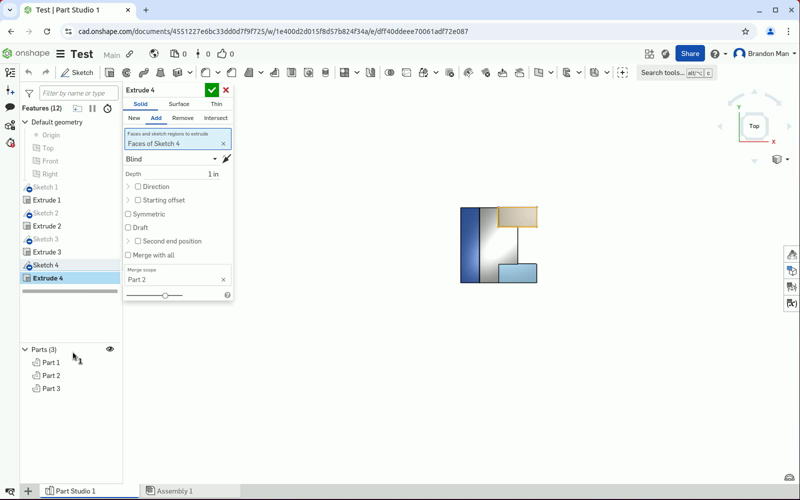
mouse_move(143, 106)
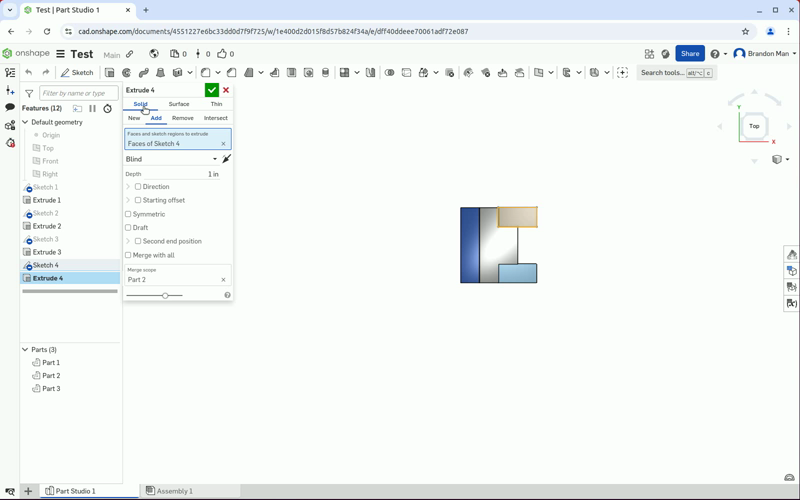
click(143, 106)
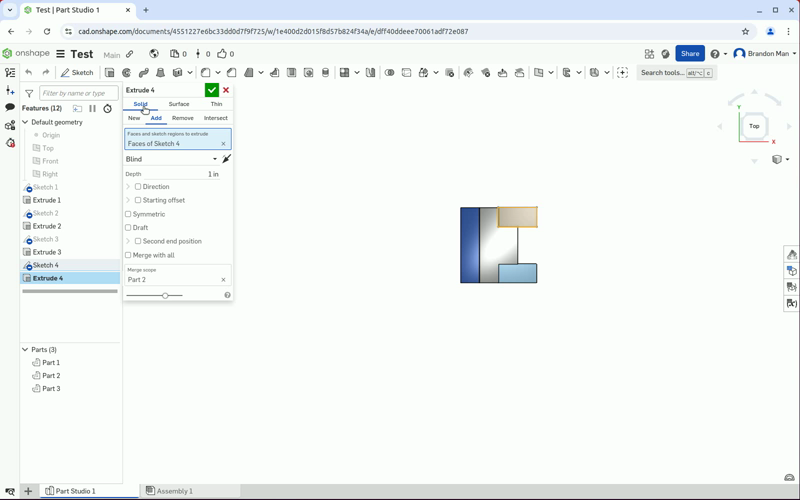
mouse_move(137, 120)
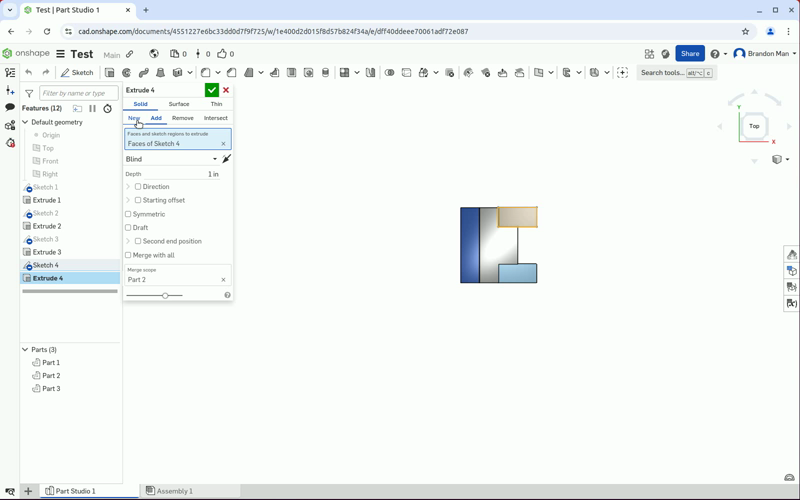
click(137, 120)
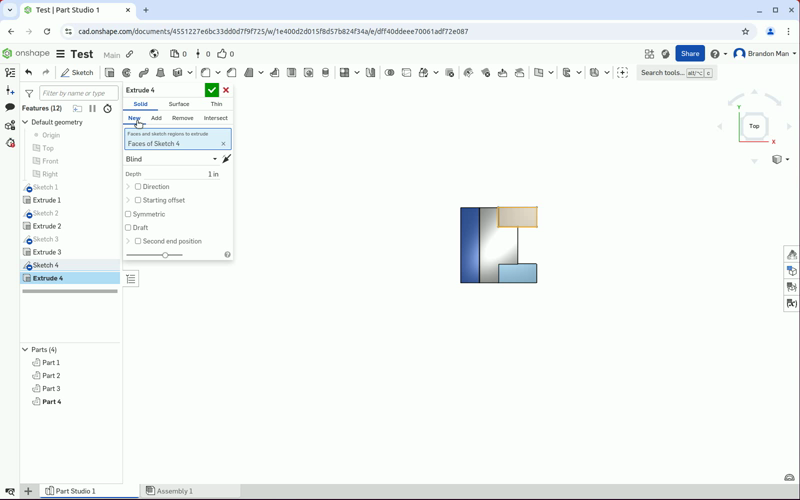
key(tab, 4)
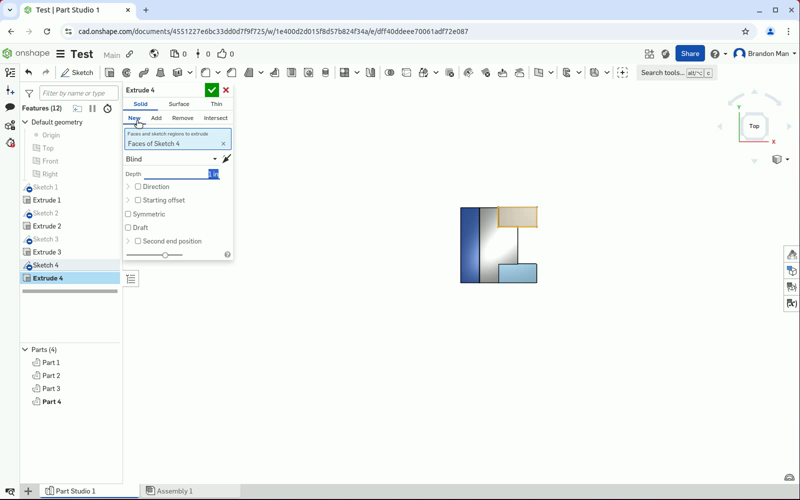
text(7.703)
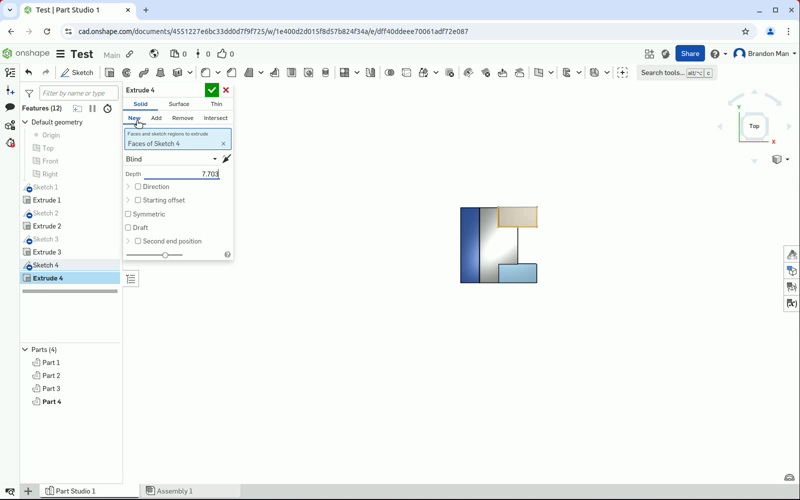
key(enter)
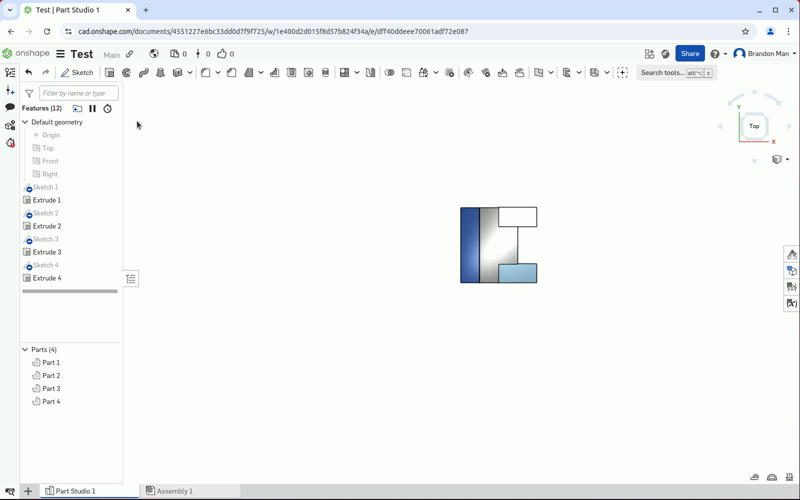
key(shift+h)
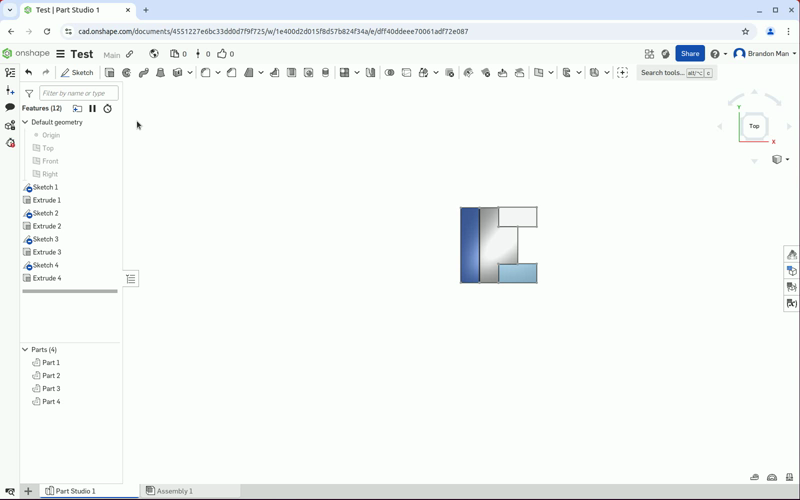
key(shift+h)
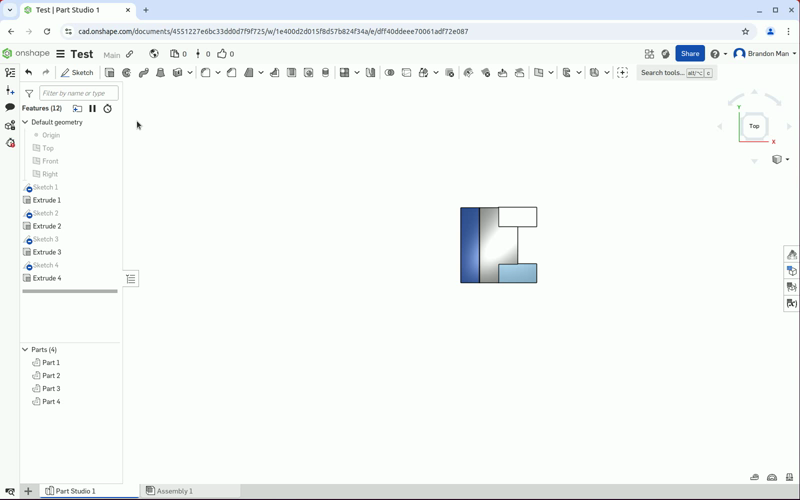
mouse_move(73, 189)
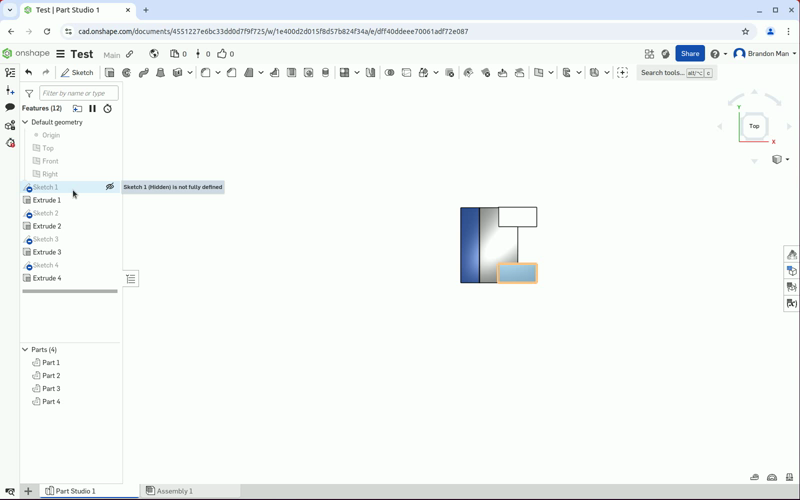
click(73, 189)
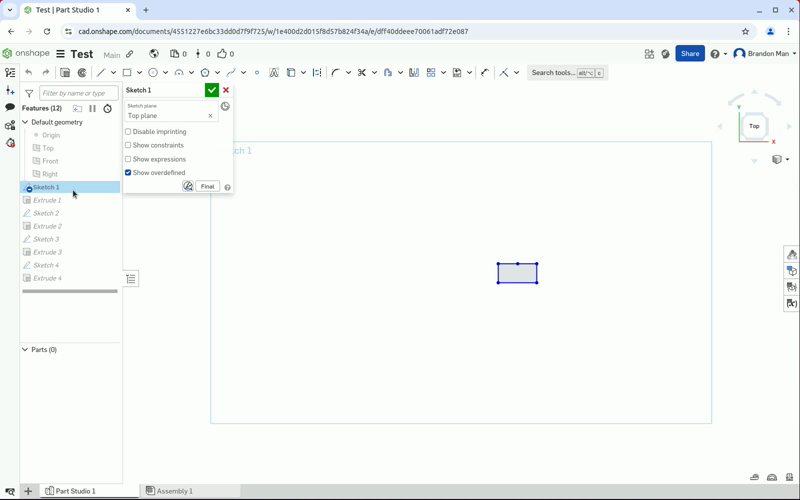
mouse_move(229, 92)
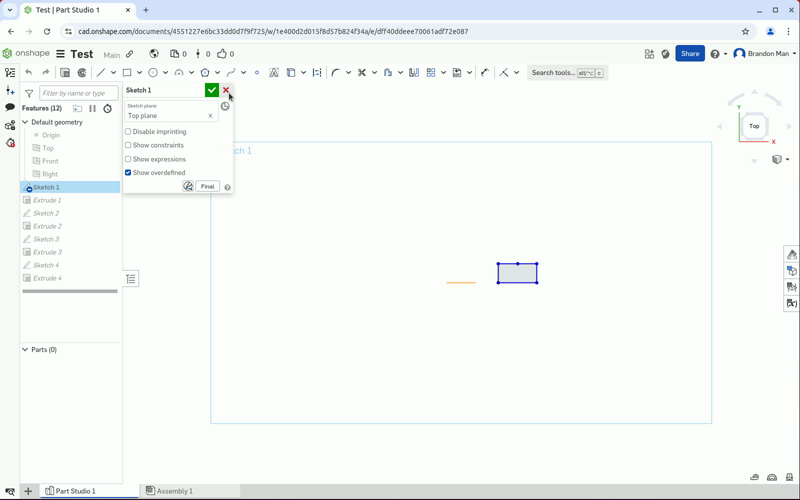
click(229, 92)
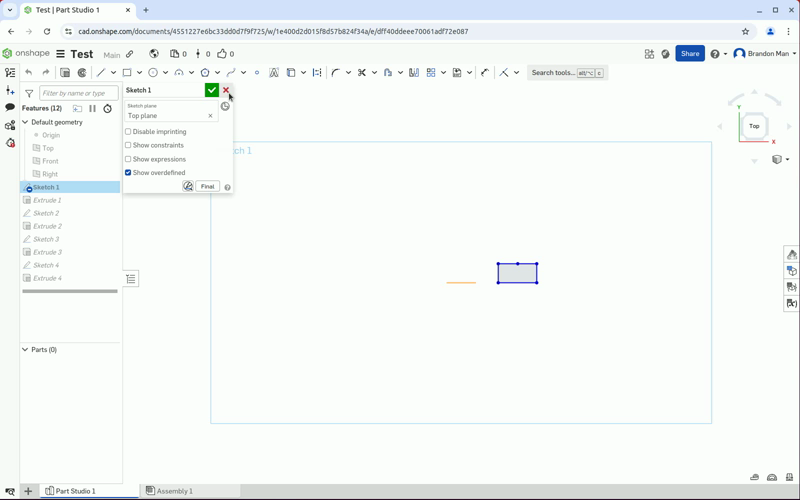
key(shift+s)
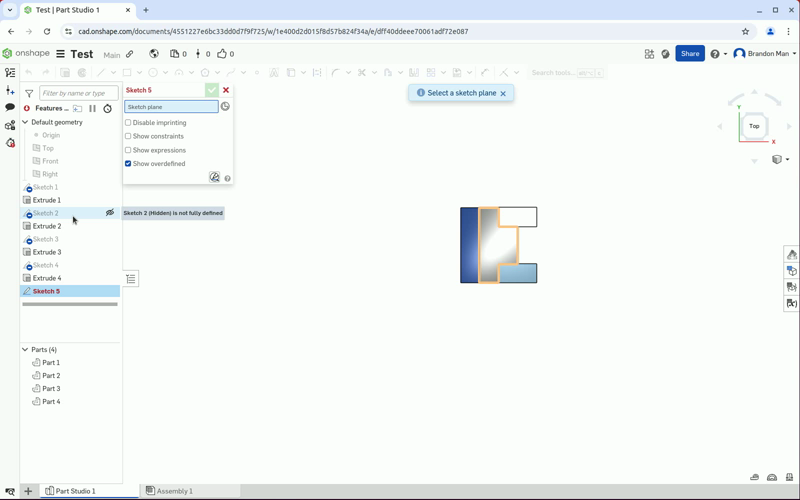
scroll(3)
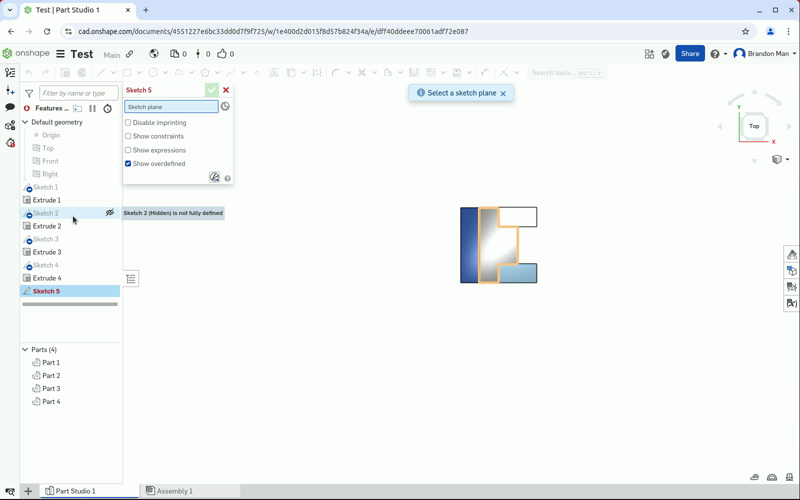
mouse_move(73, 150)
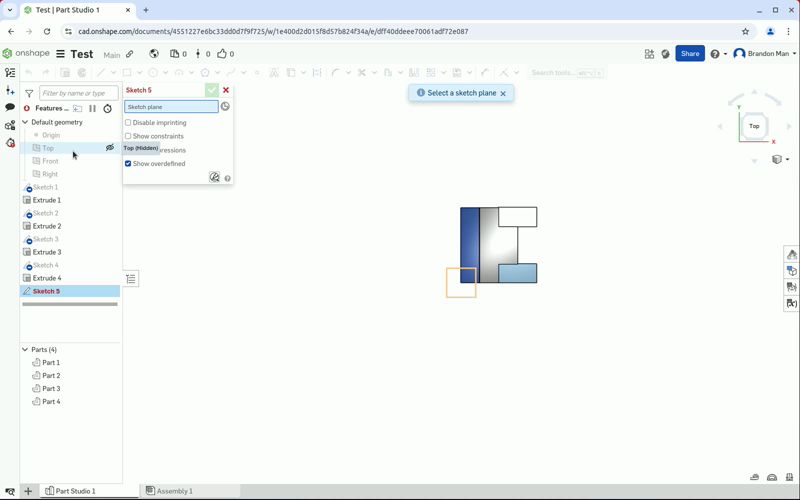
click(73, 150)
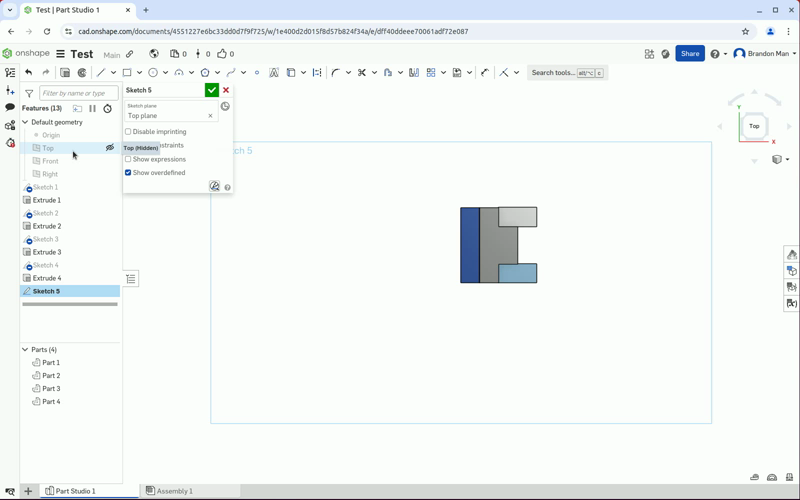
mouse_move(73, 352)
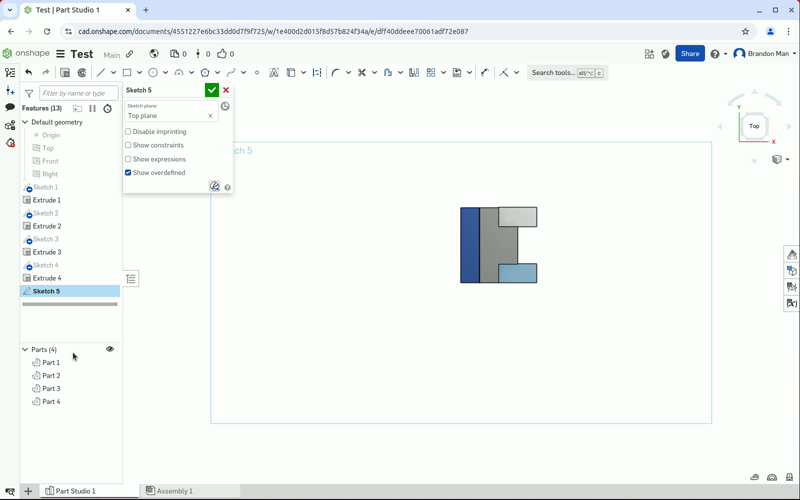
key(y)
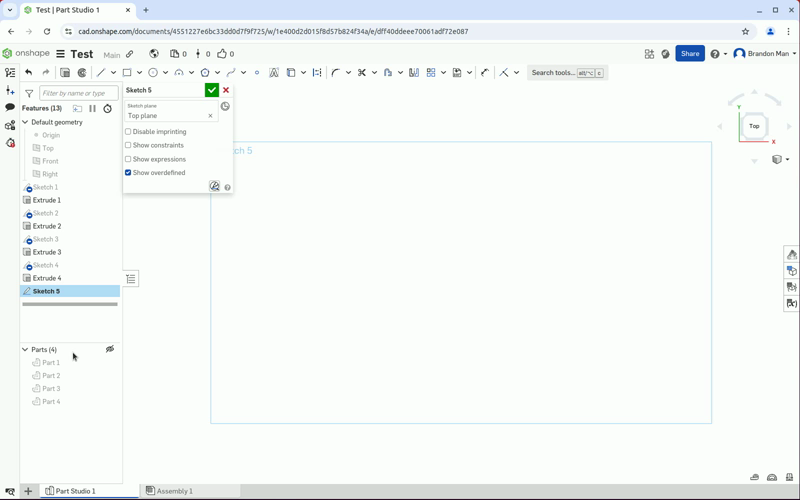
key(l)
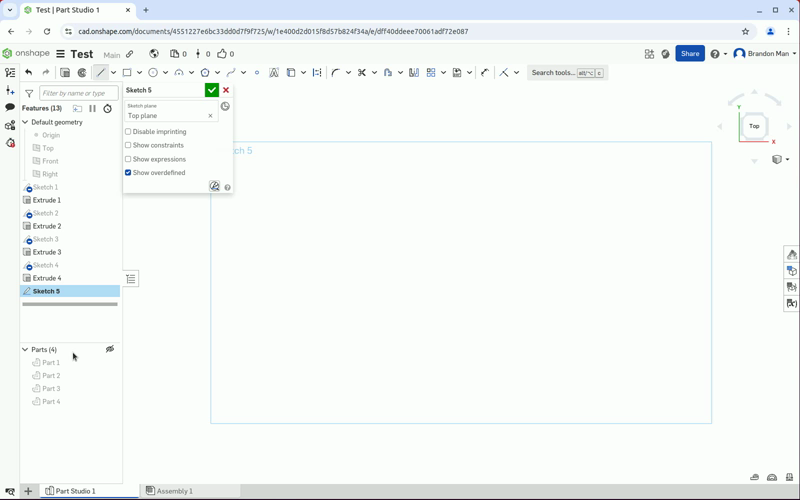
key_down(shift)
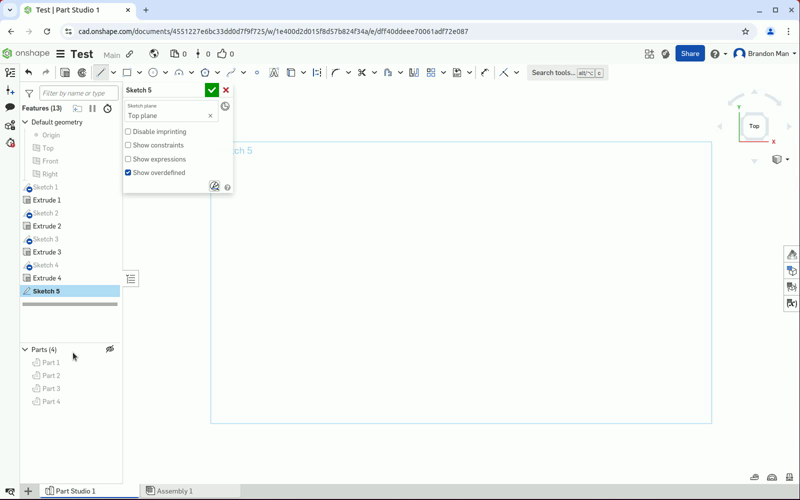
mouse_move(535, 282)
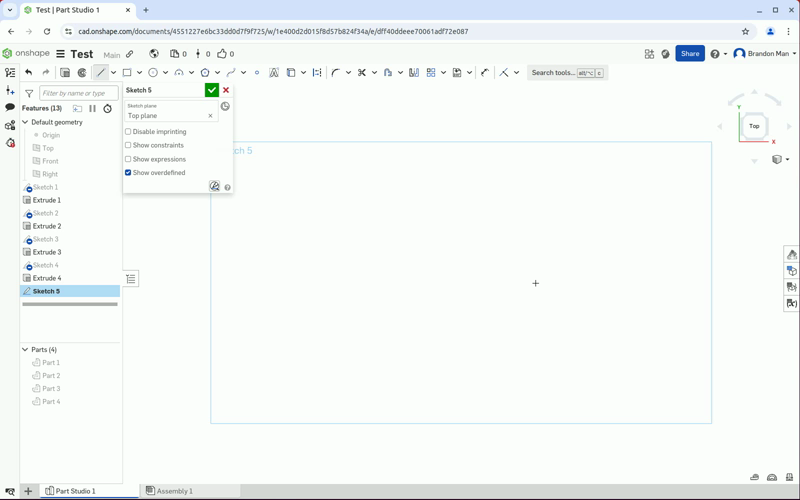
click(535, 282)
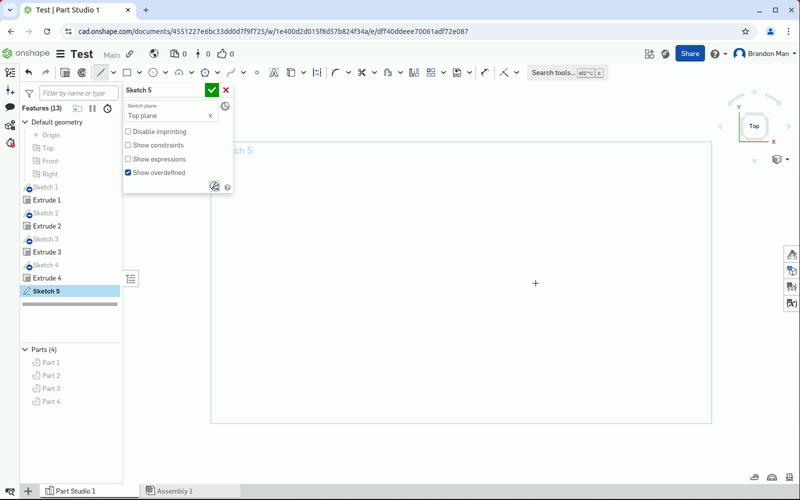
key_up(shift)
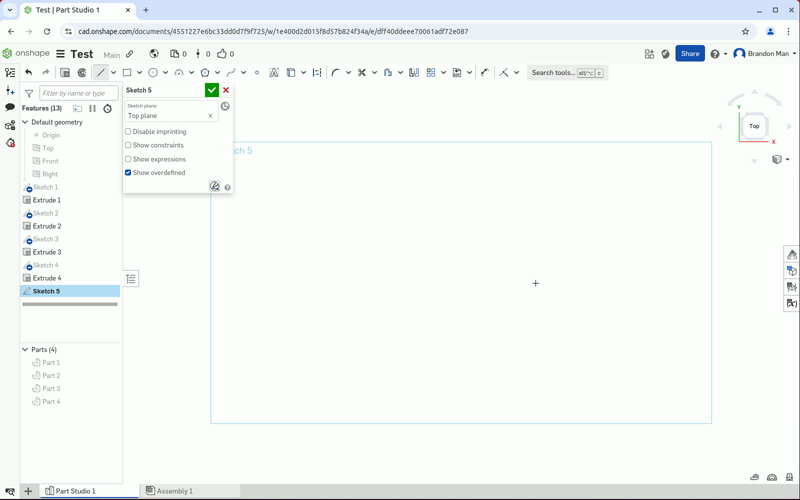
key_down(shift)
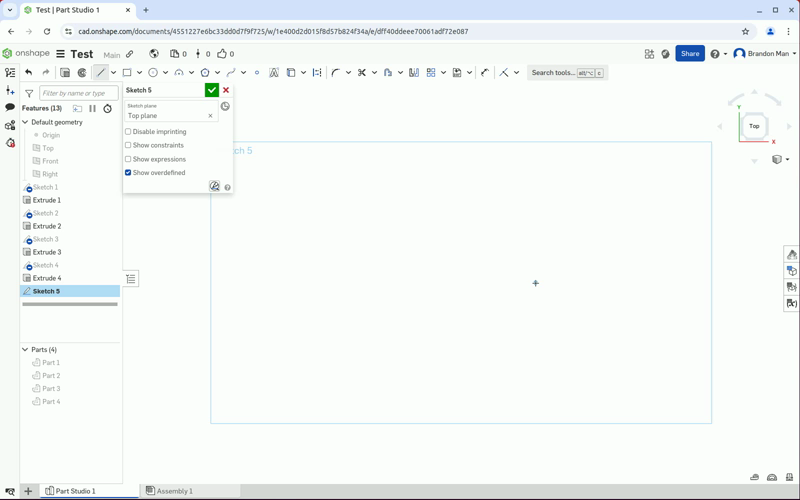
mouse_move(565, 282)
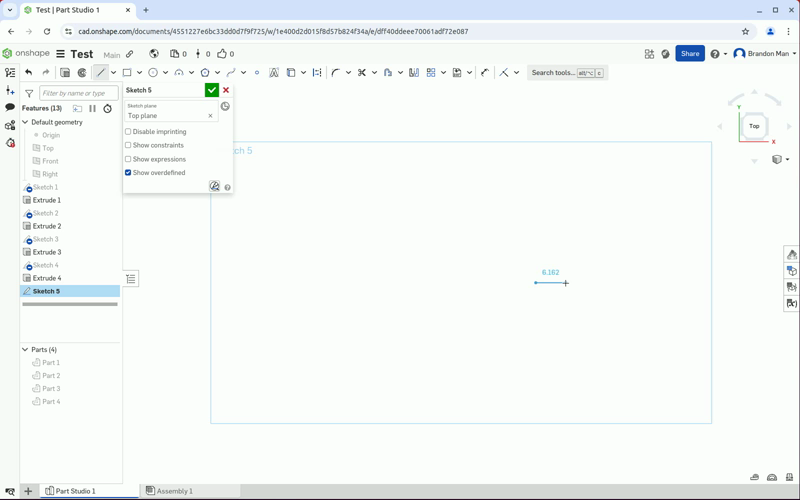
mouse_move(564, 282)
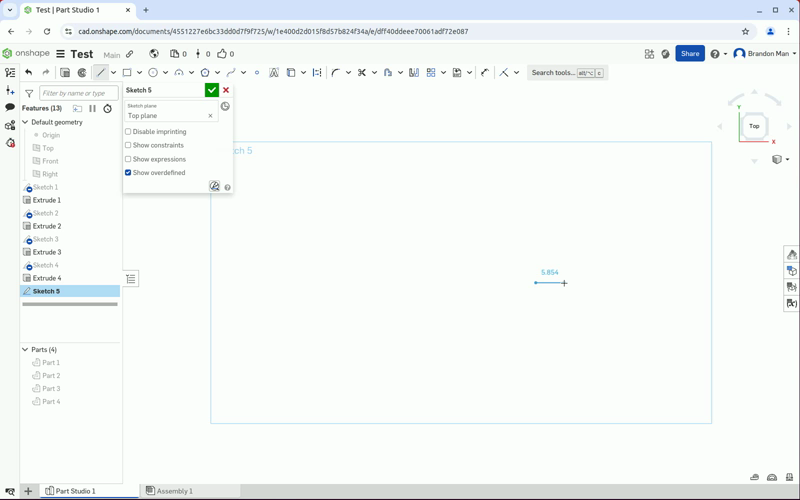
click(564, 282)
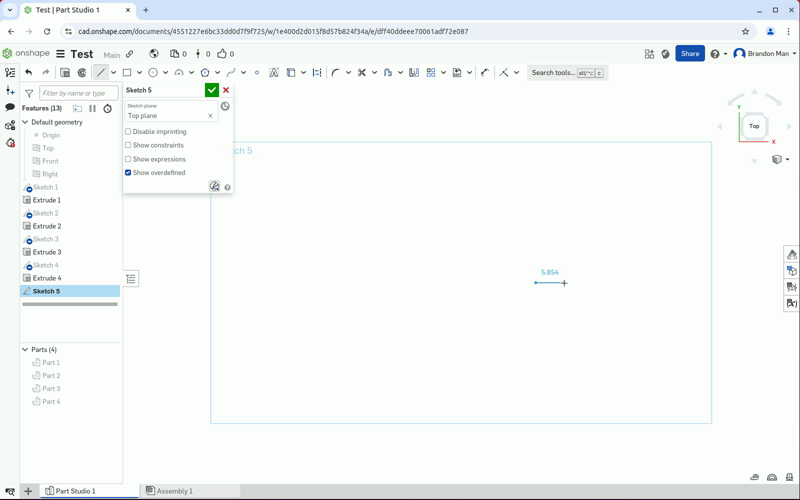
key_up(shift)
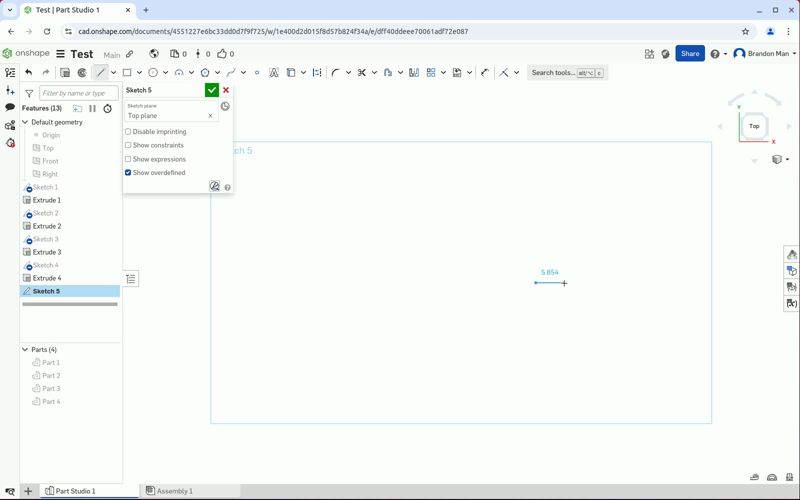
key(esc)
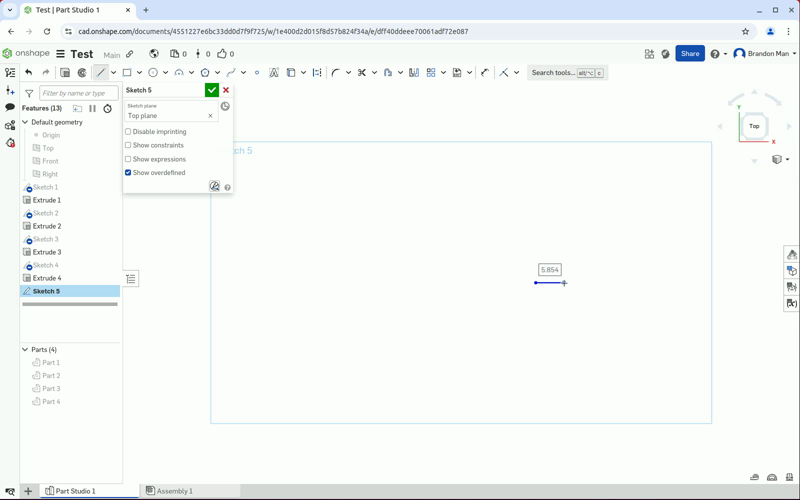
key(a)
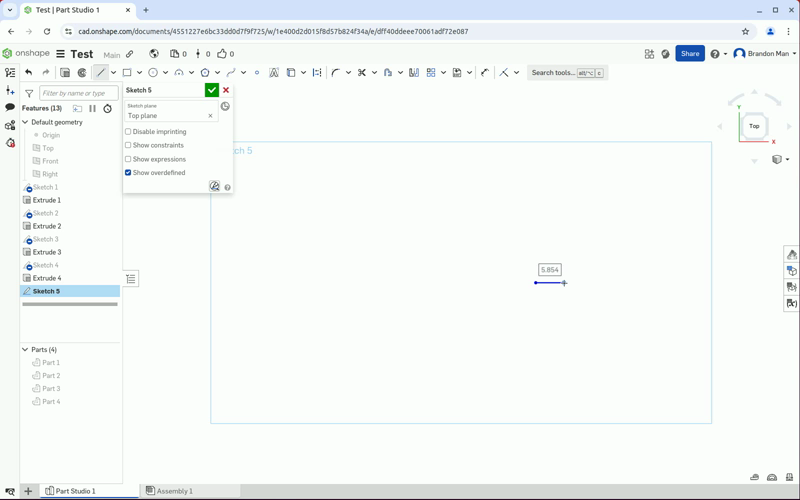
mouse_move(564, 282)
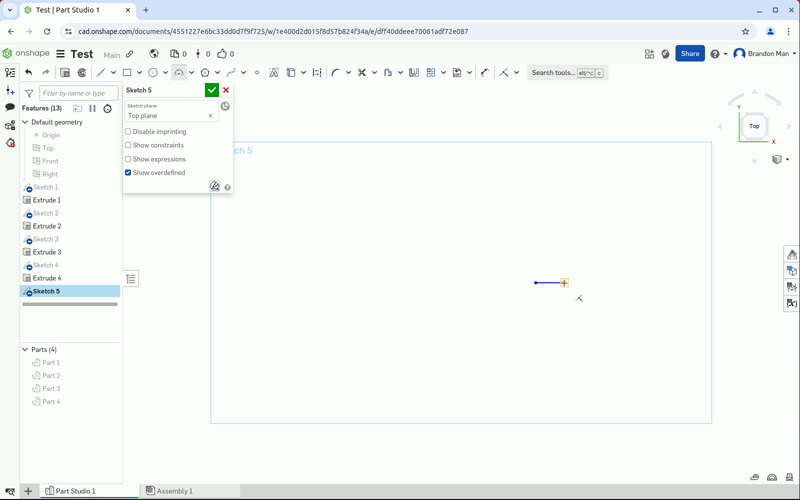
click(564, 282)
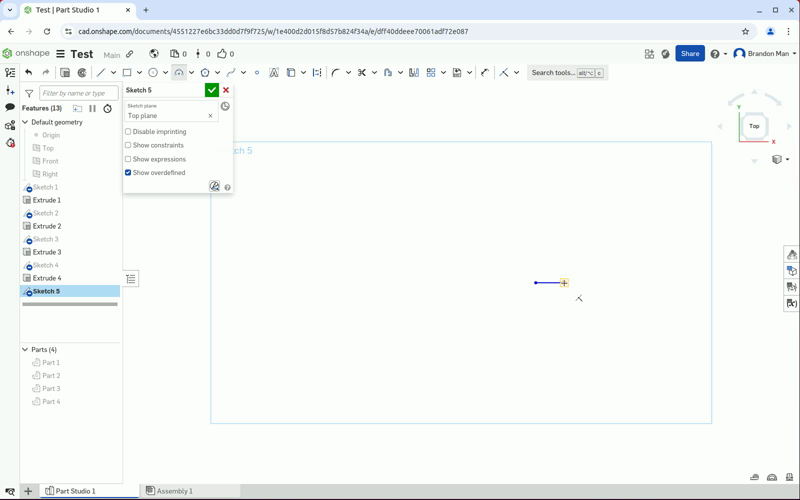
key_down(shift)
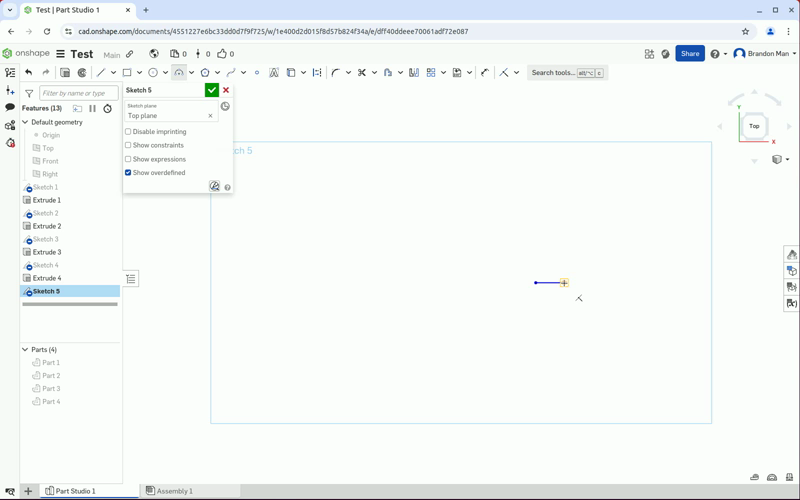
mouse_move(574, 273)
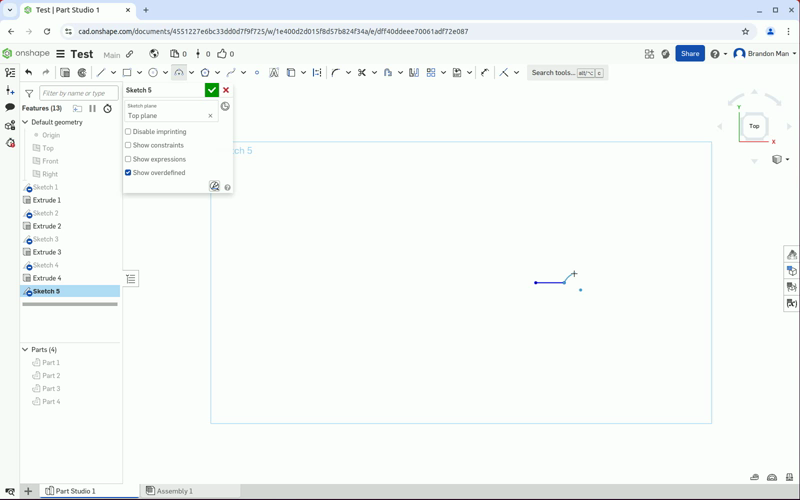
click(574, 273)
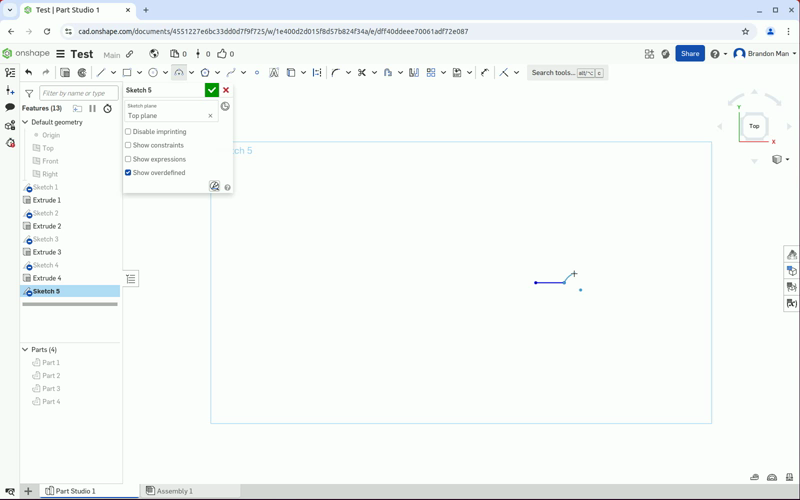
mouse_move(571, 280)
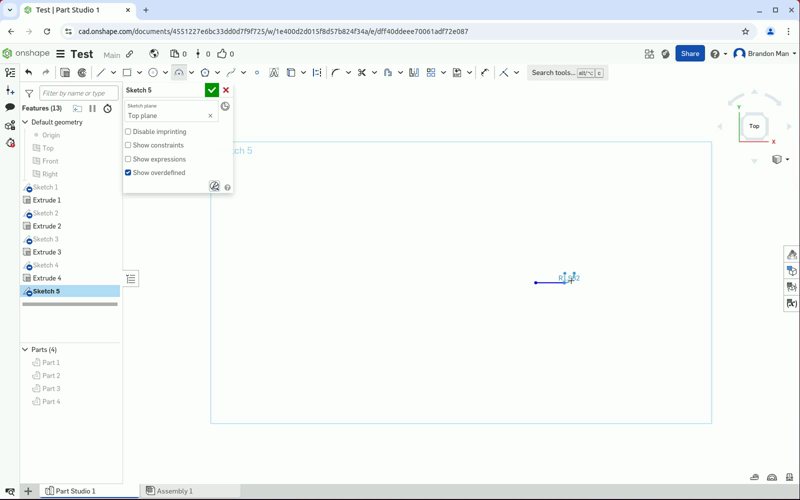
click(571, 280)
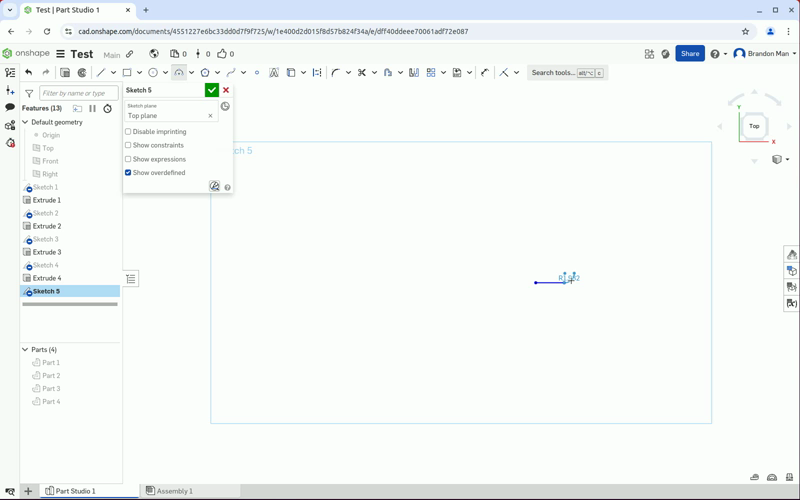
key_up(shift)
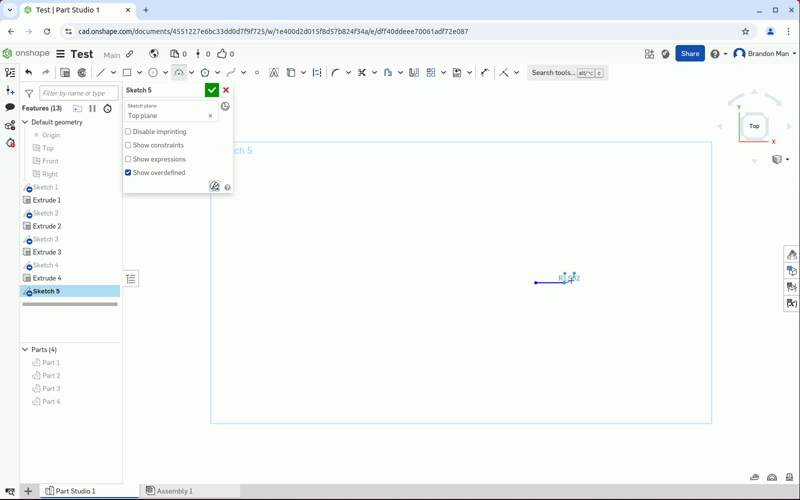
key(esc)
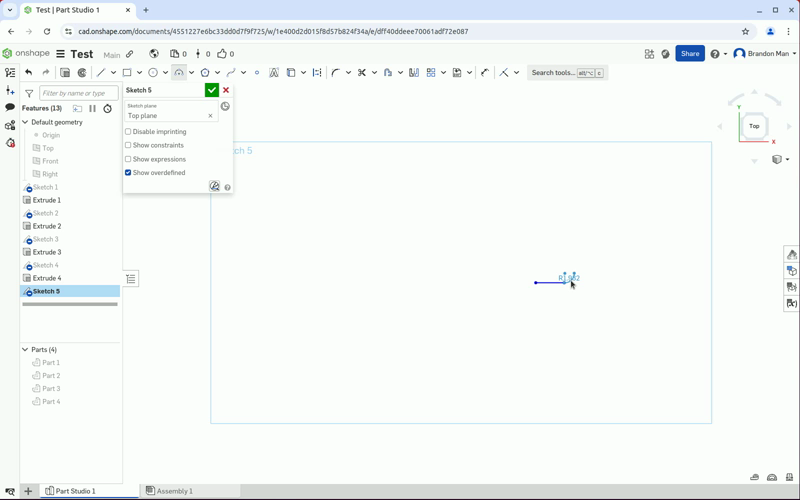
key(l)
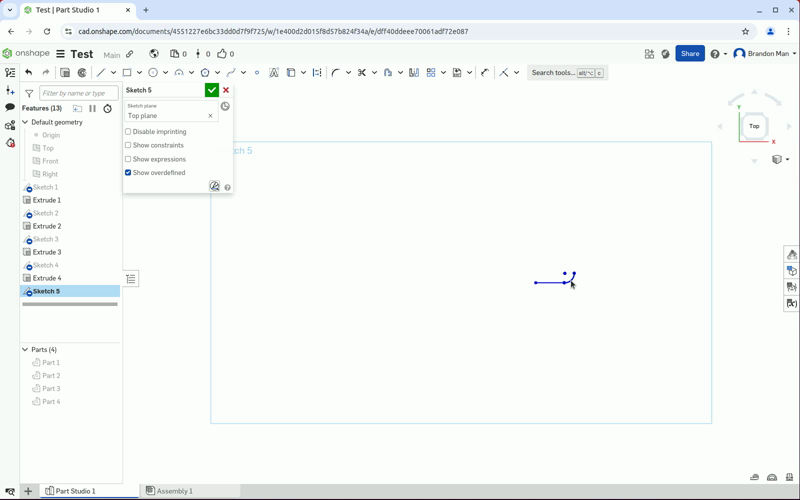
mouse_move(574, 273)
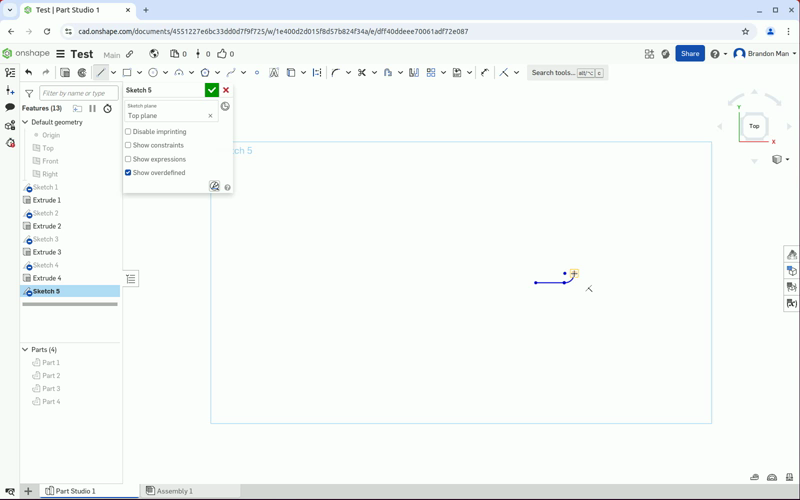
click(574, 273)
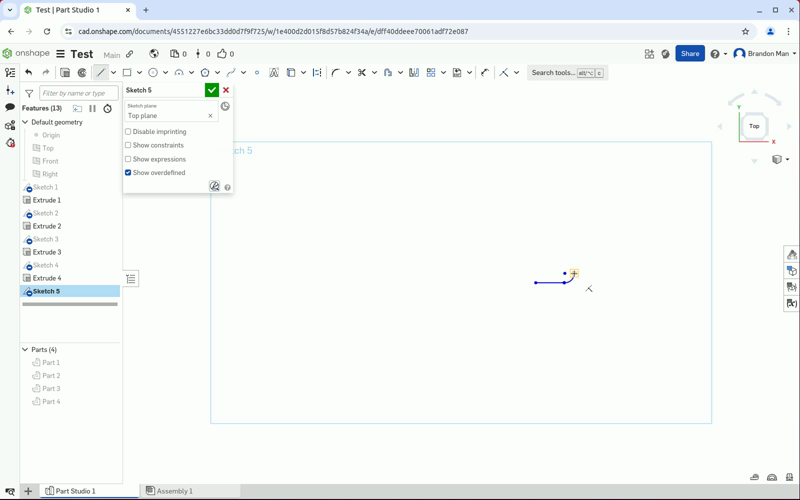
key_down(shift)
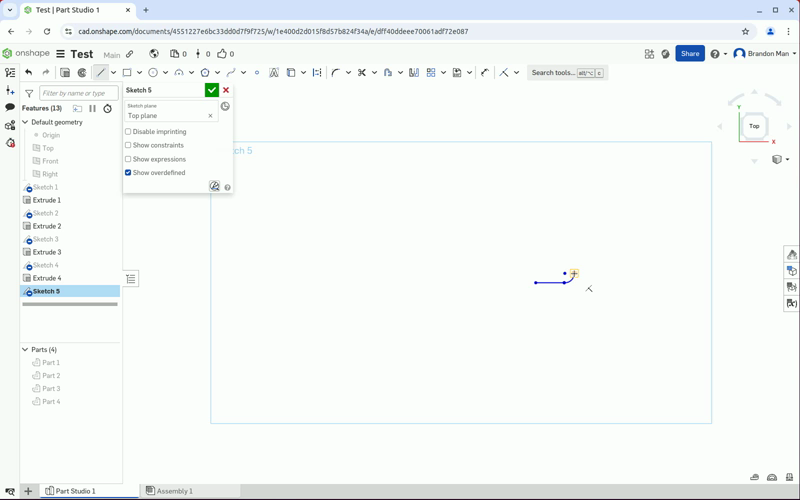
mouse_move(589, 273)
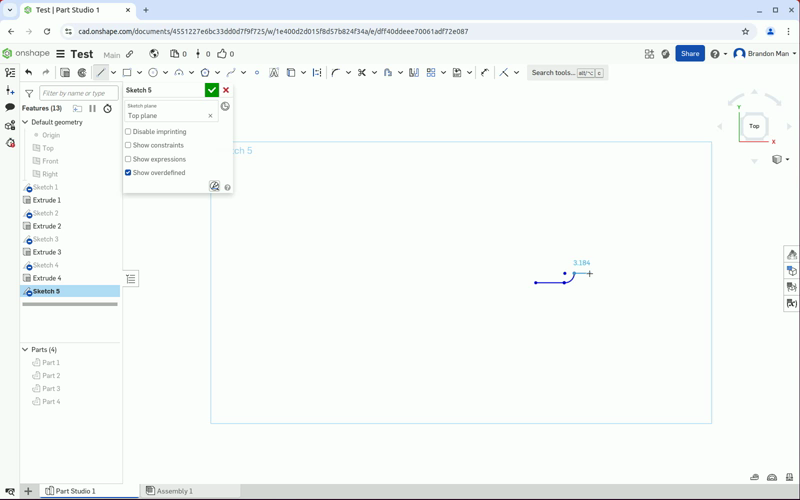
mouse_move(574, 254)
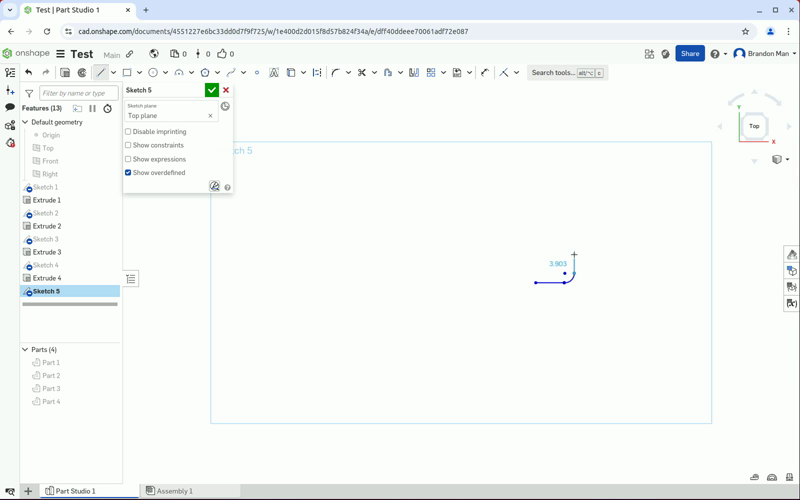
click(574, 254)
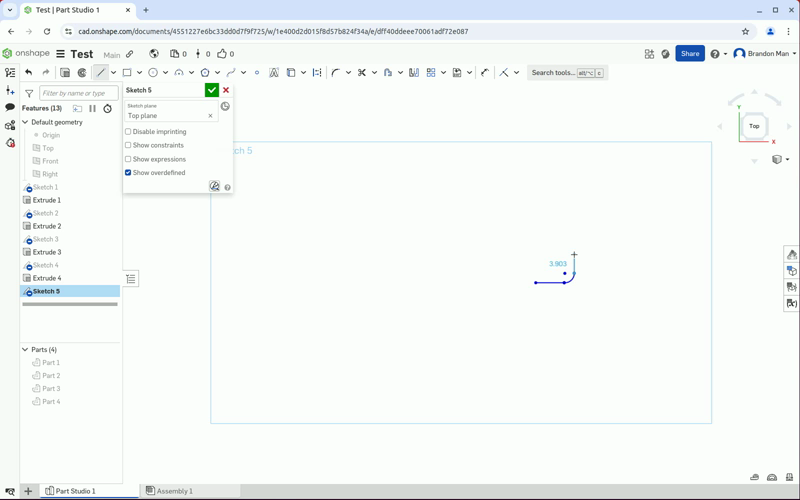
key_up(shift)
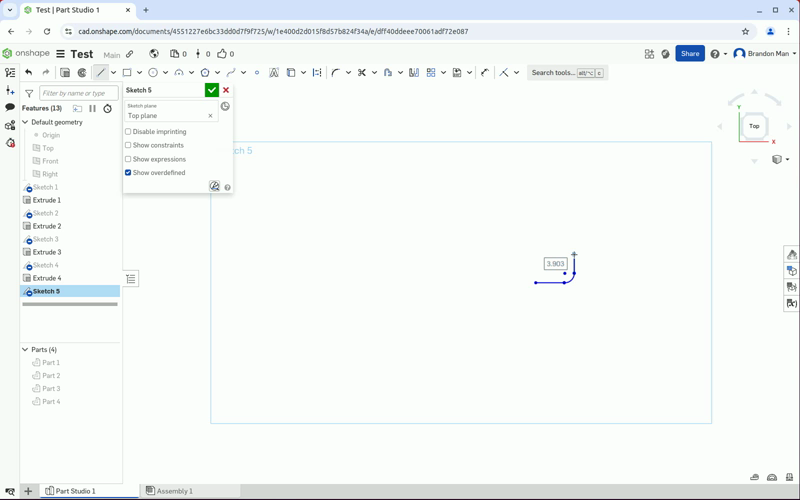
key_down(shift)
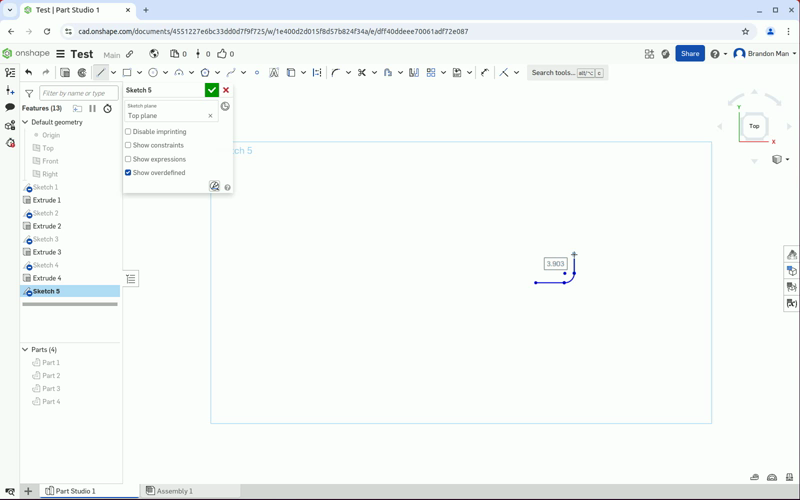
mouse_move(589, 254)
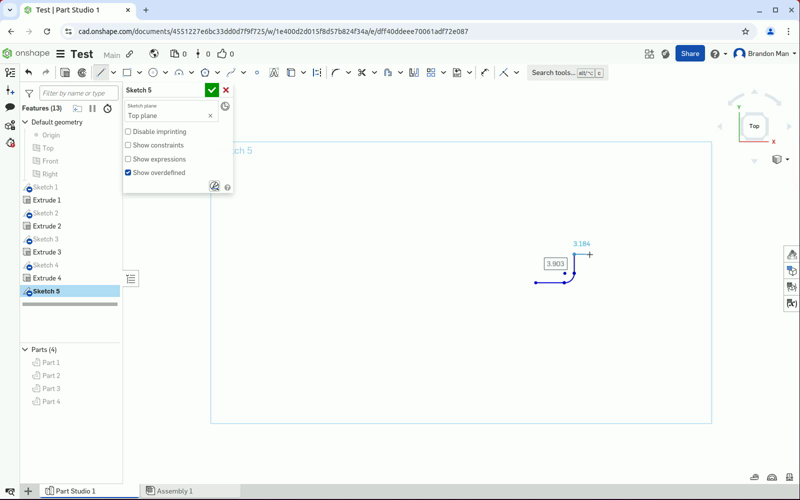
mouse_move(535, 254)
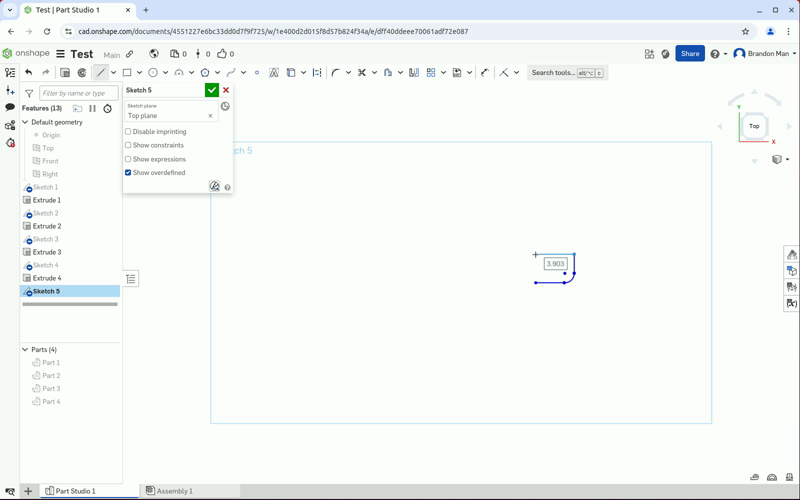
click(535, 254)
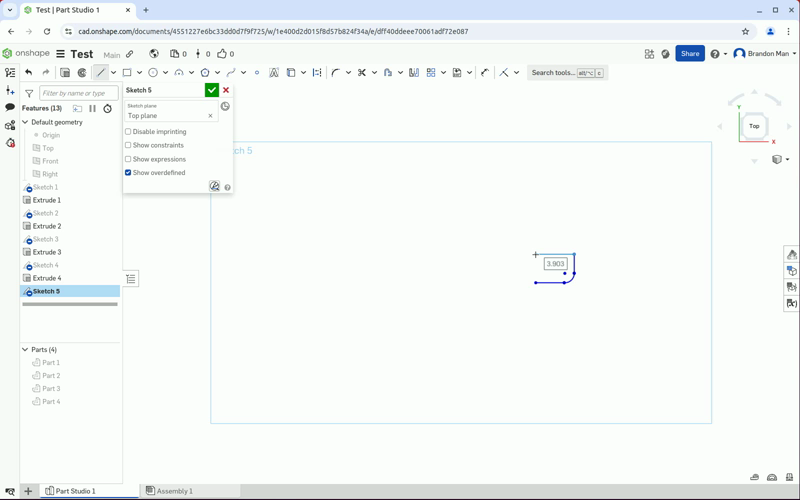
key_up(shift)
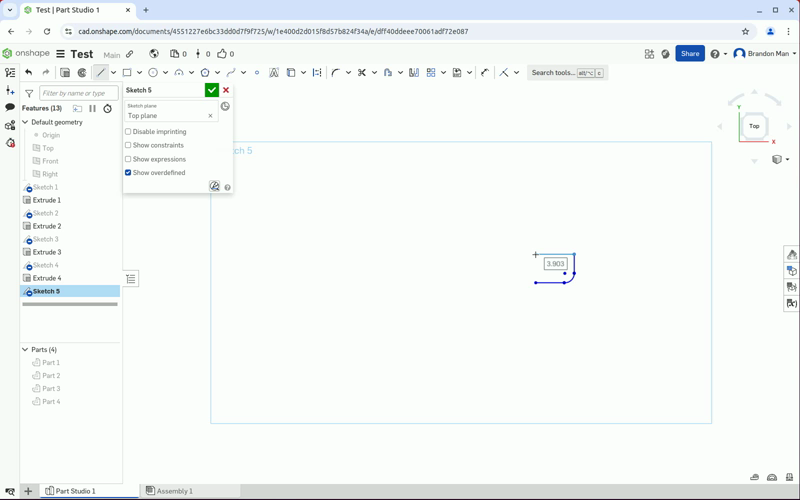
key_down(shift)
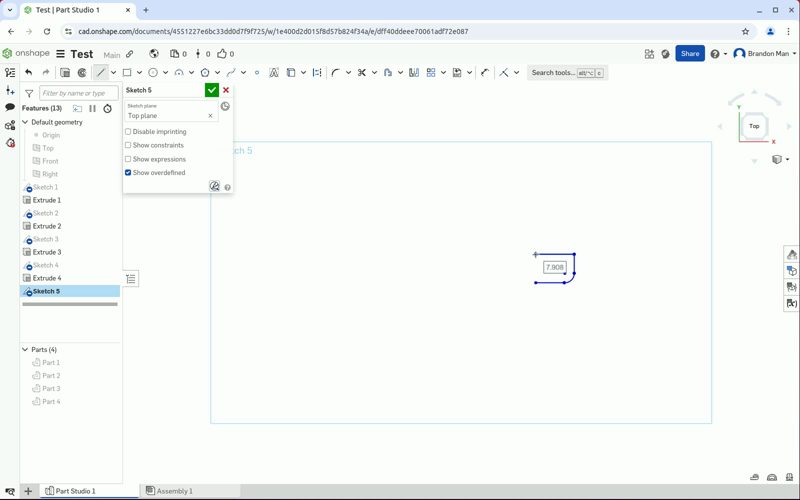
mouse_move(565, 254)
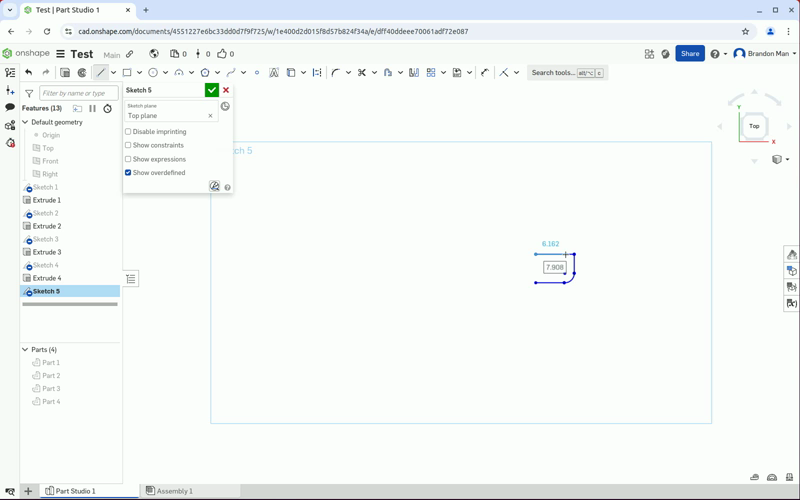
mouse_move(535, 263)
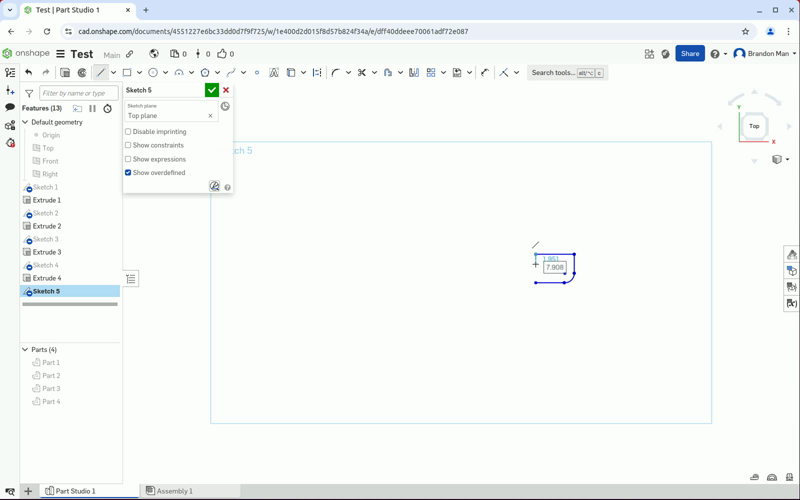
click(535, 263)
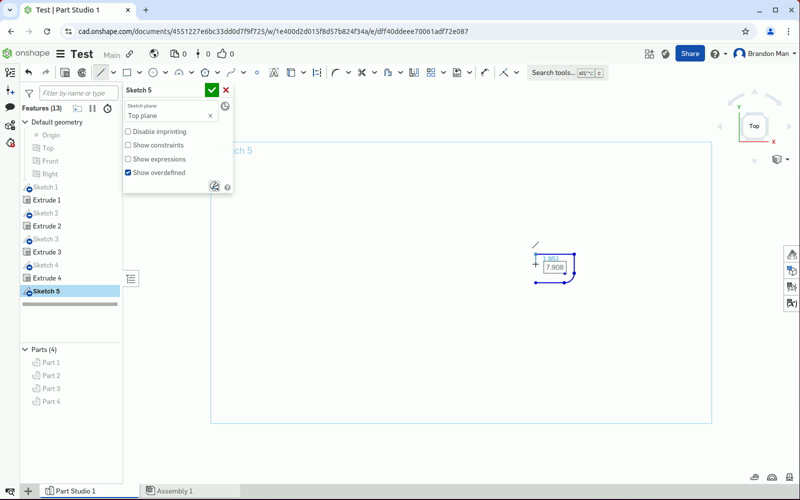
key_up(shift)
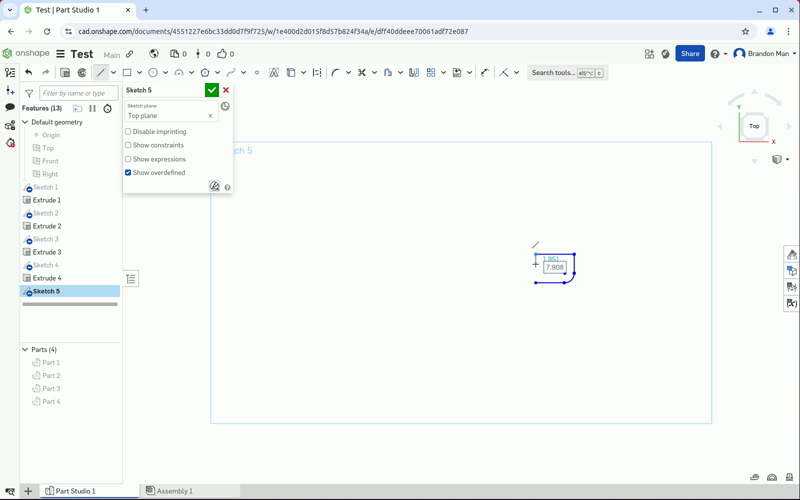
mouse_move(565, 263)
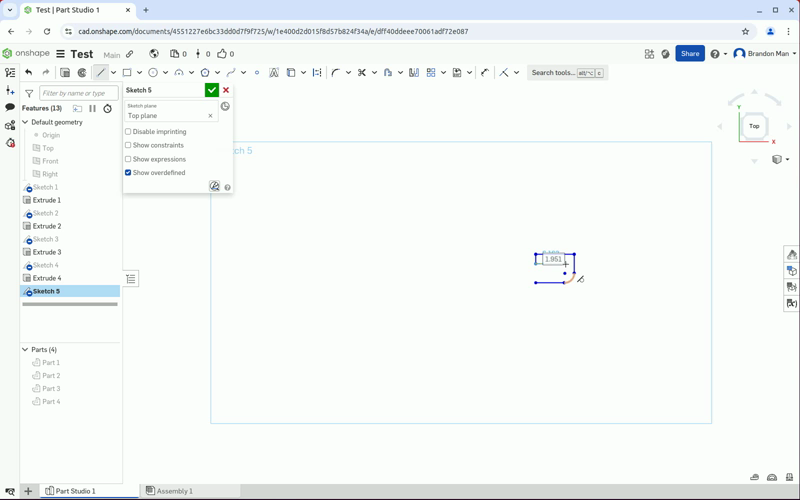
key_down(shift)
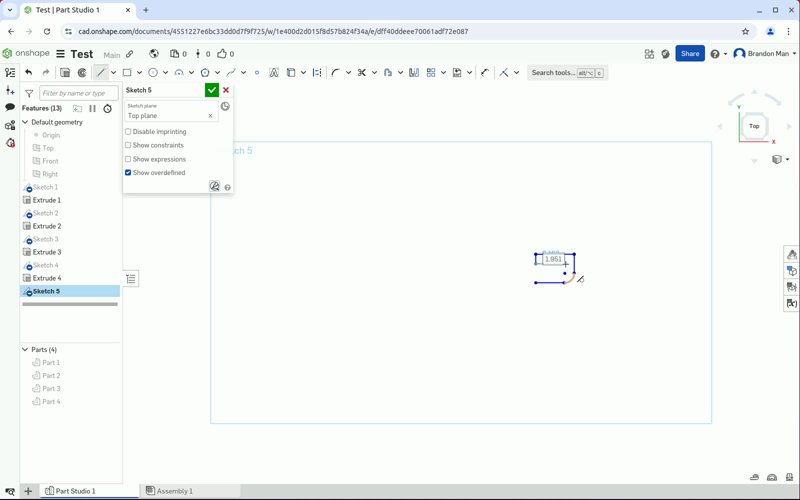
mouse_move(535, 282)
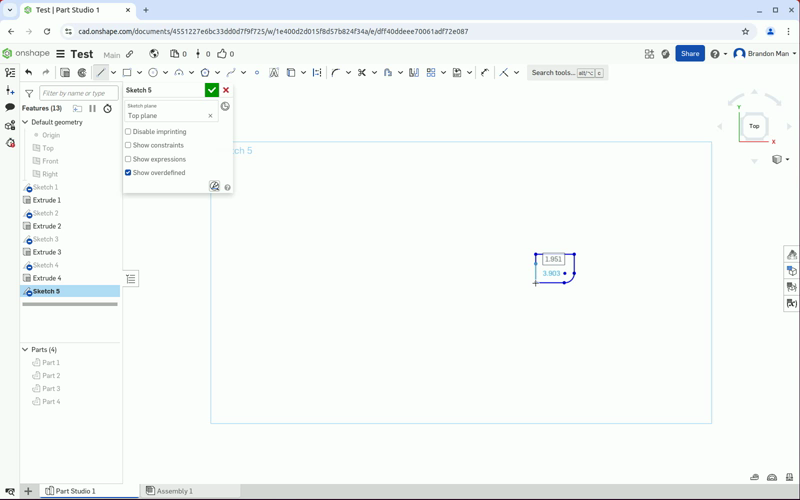
key_up(shift)
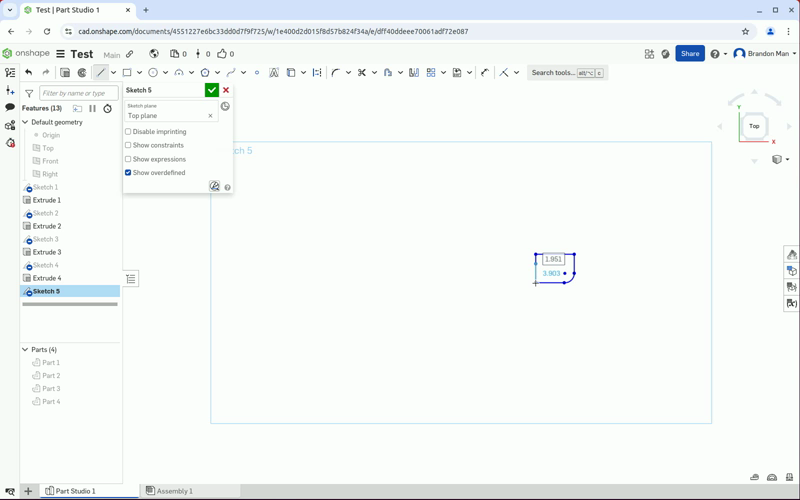
click(535, 282)
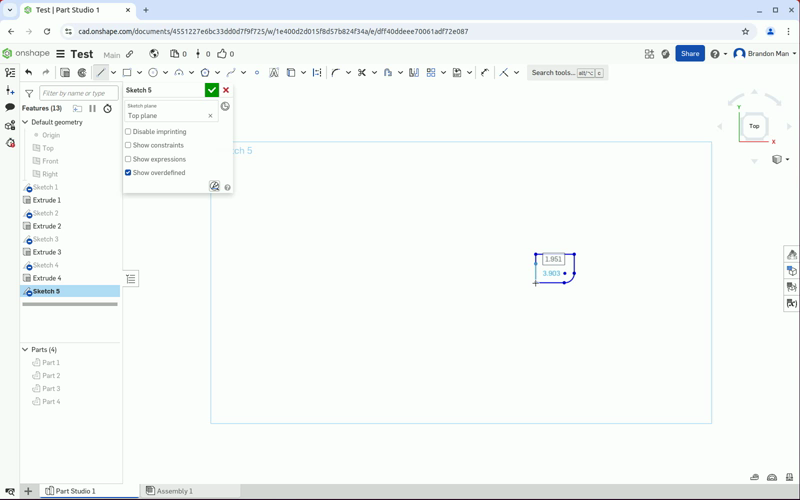
key(esc)
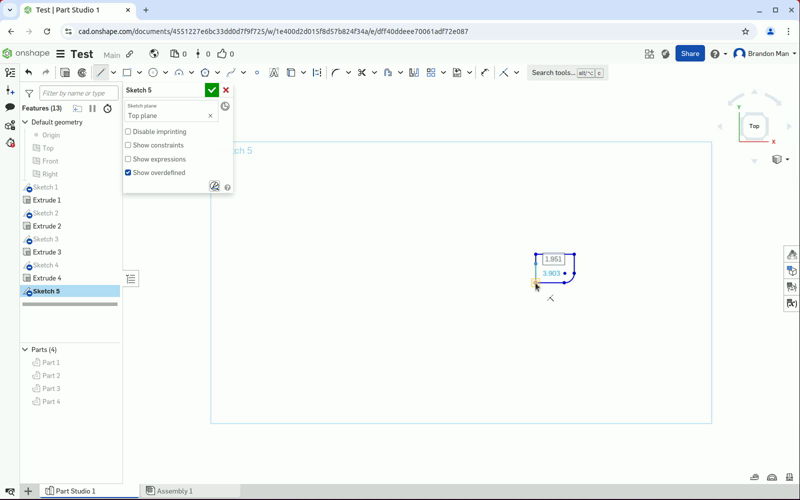
mouse_move(549, 273)
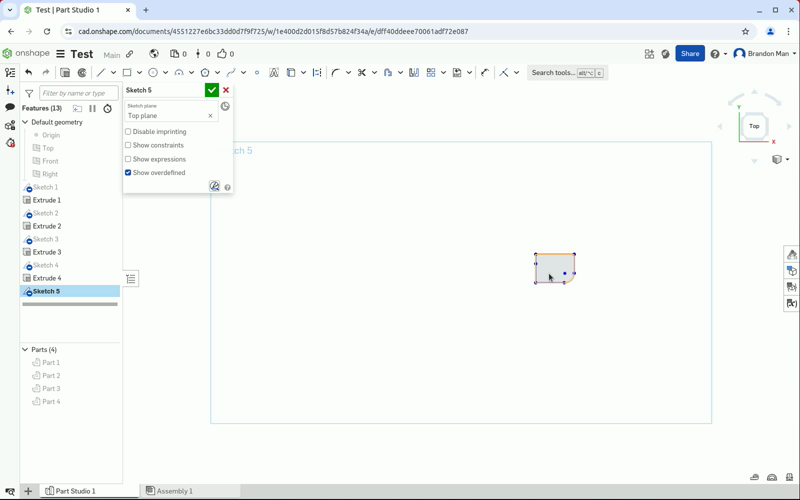
scroll(6)
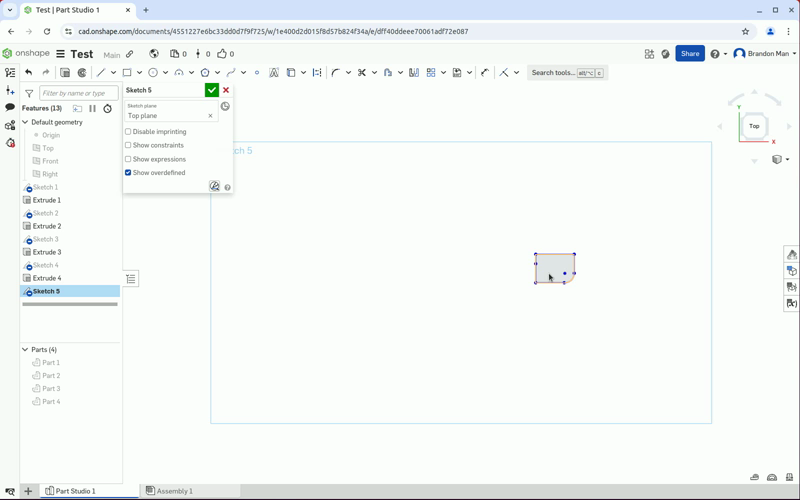
scroll(6)
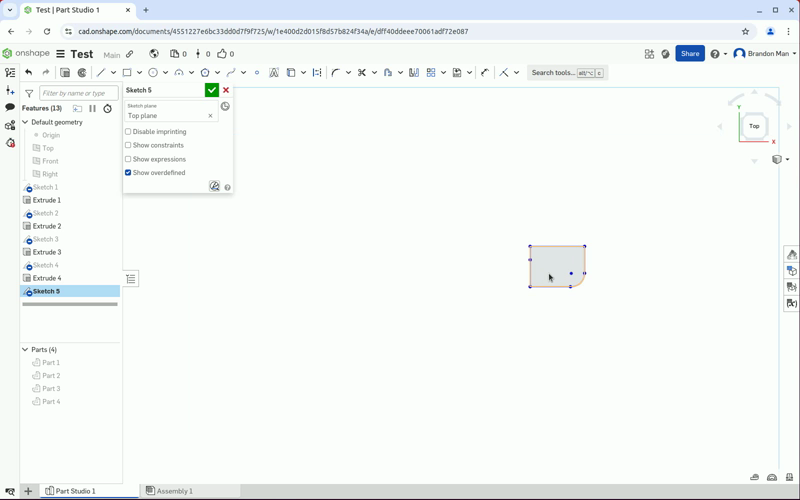
scroll(6)
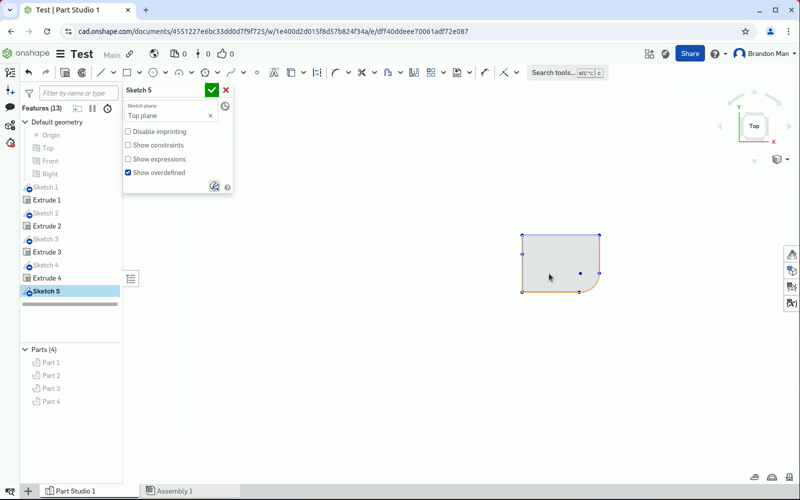
scroll(6)
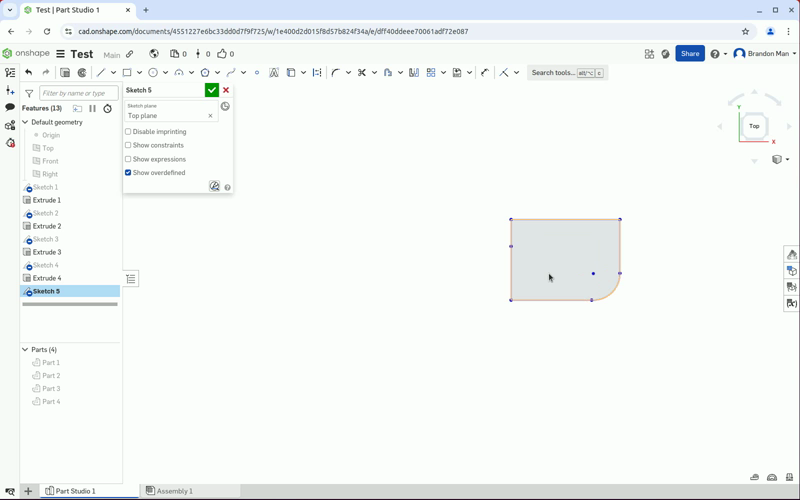
scroll(6)
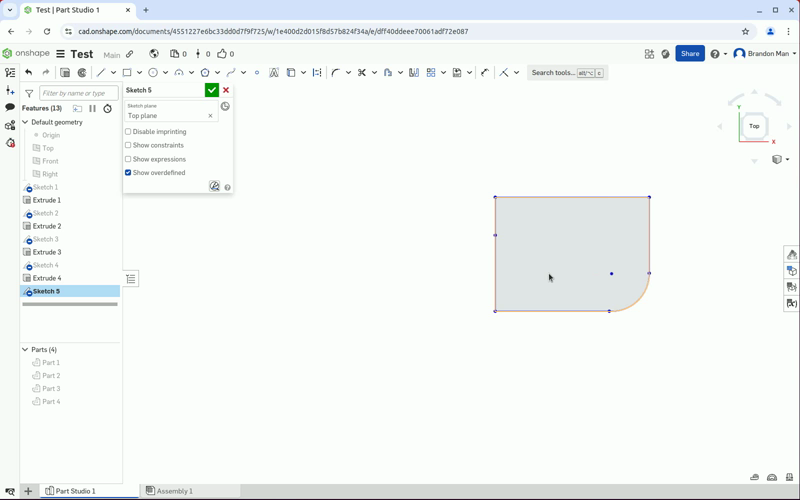
scroll(6)
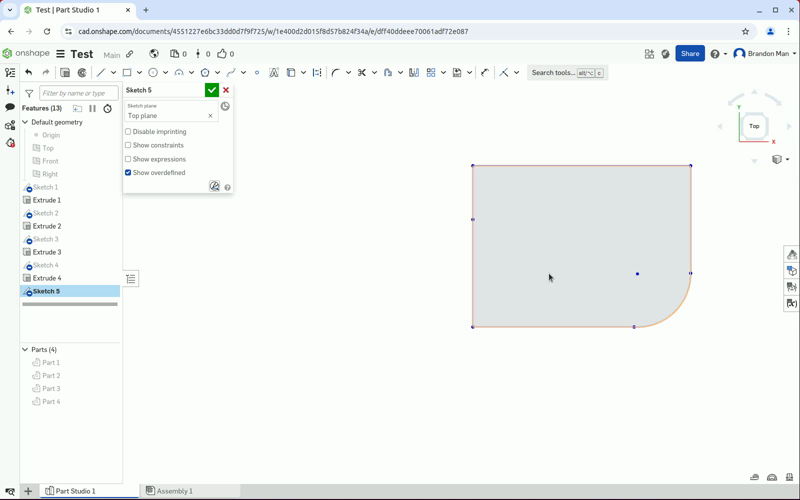
scroll(6)
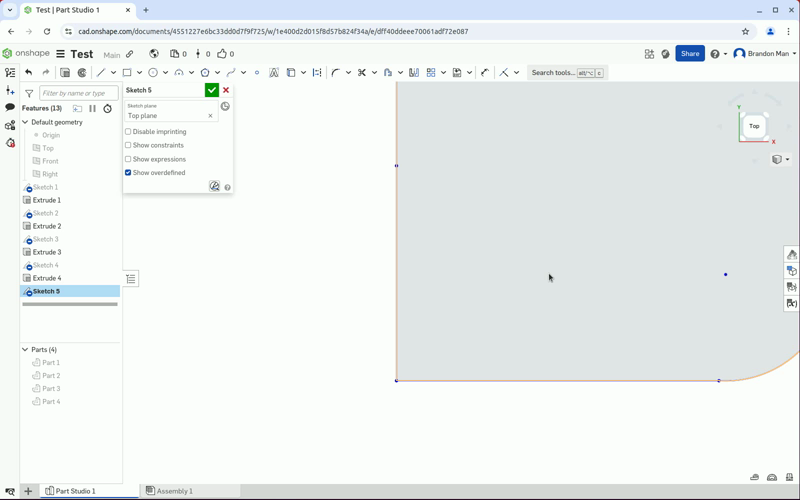
click(549, 273)
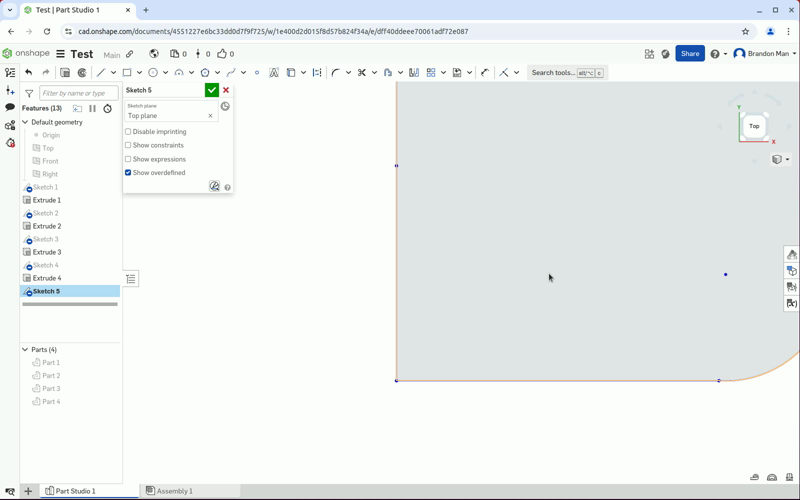
scroll(-6)
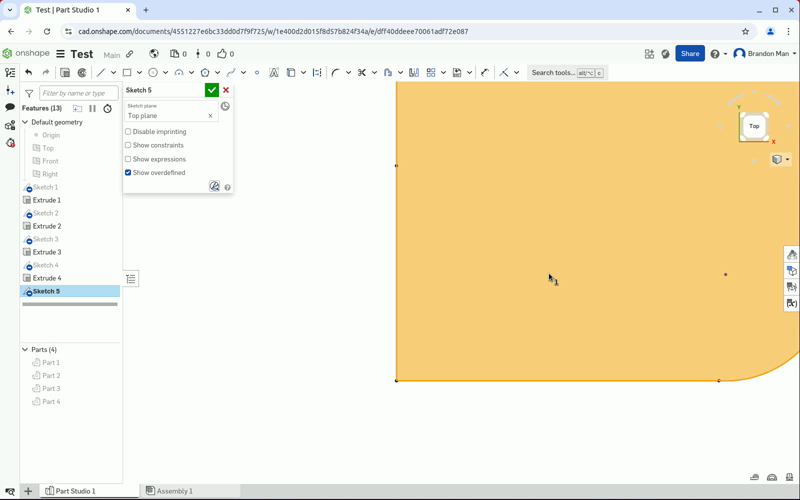
scroll(-6)
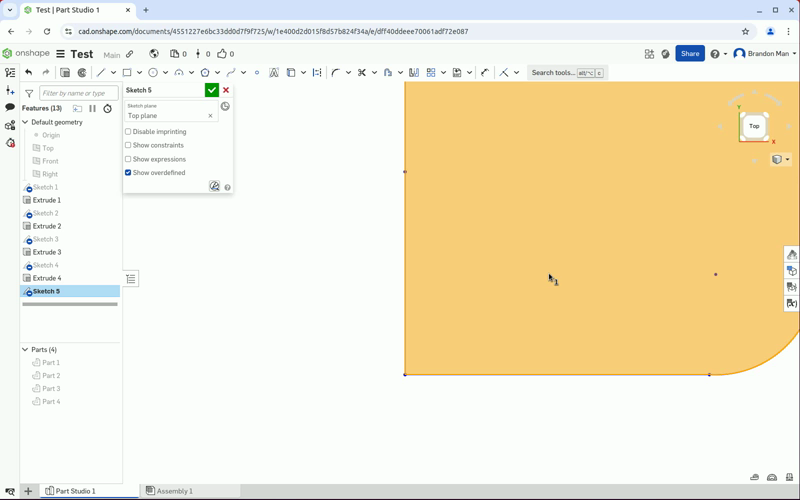
scroll(-6)
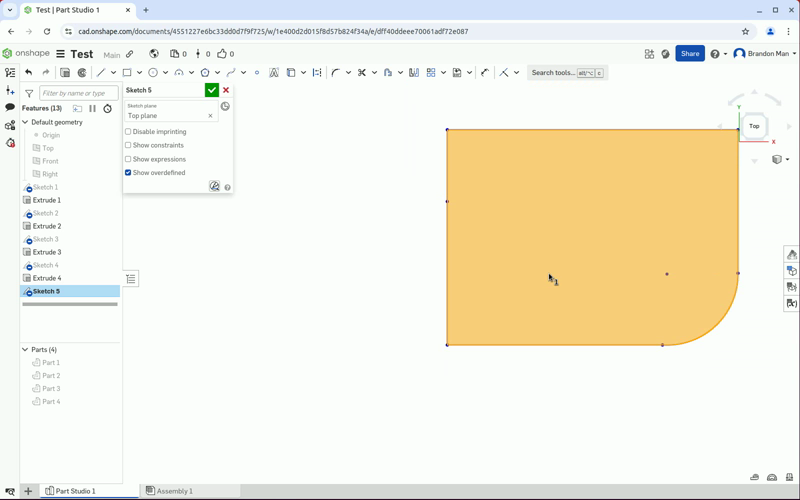
scroll(-6)
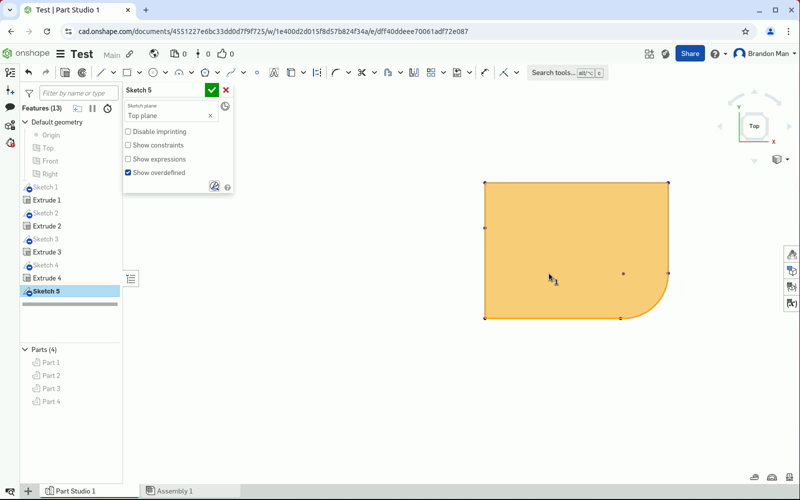
scroll(-6)
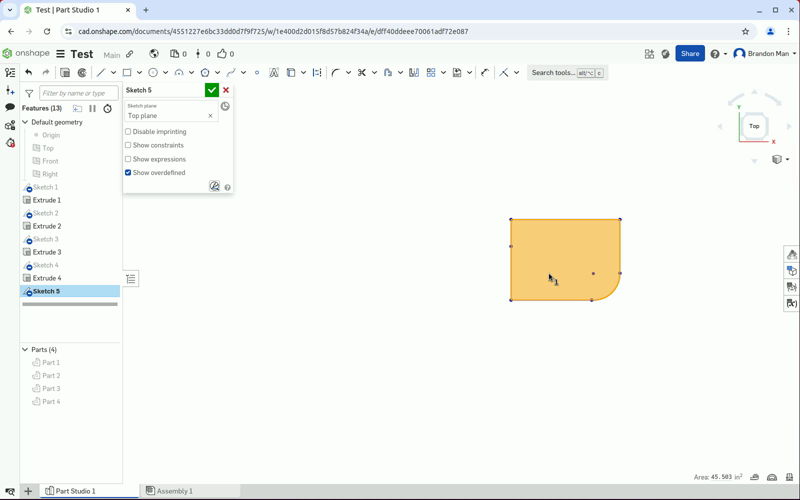
scroll(-6)
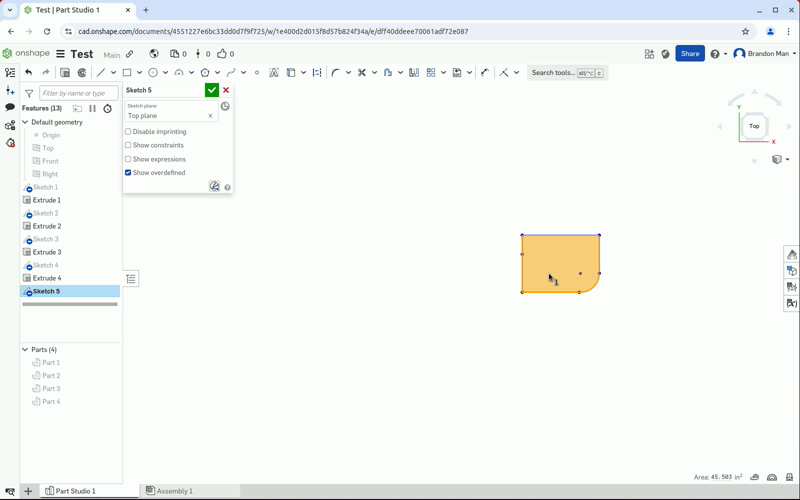
scroll(-6)
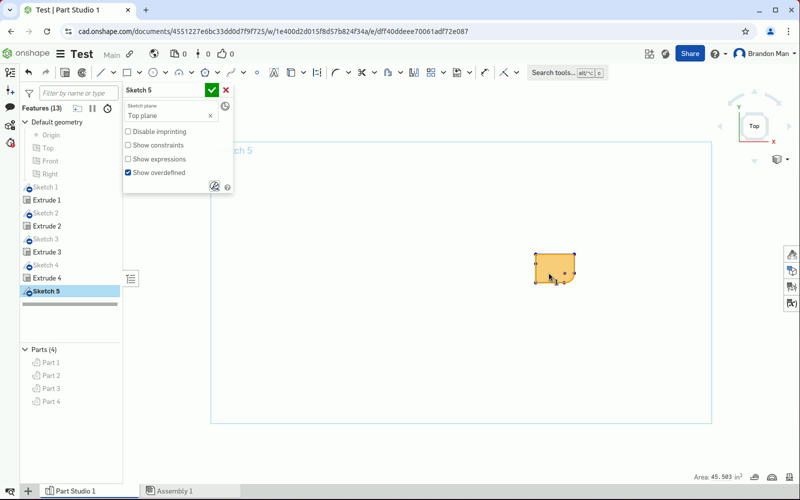
mouse_move(73, 352)
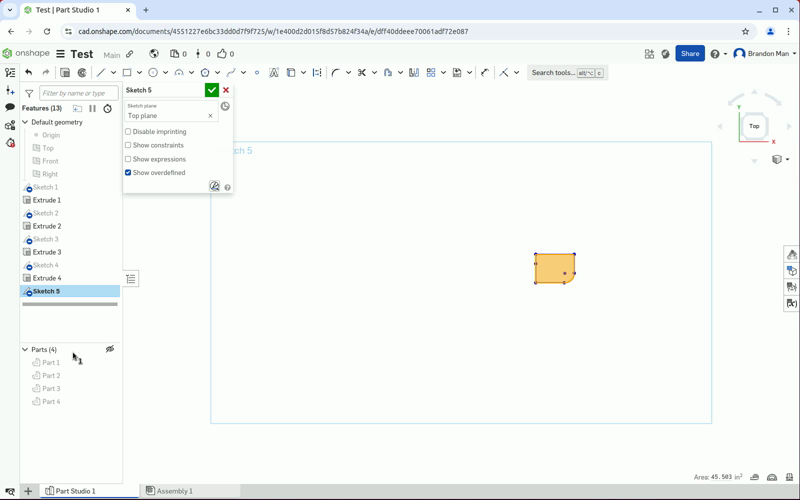
key(shift+y)
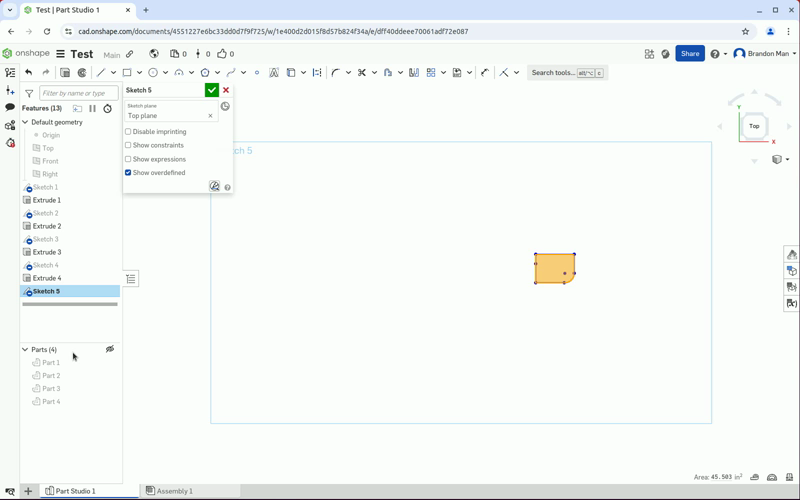
key(shift+e)
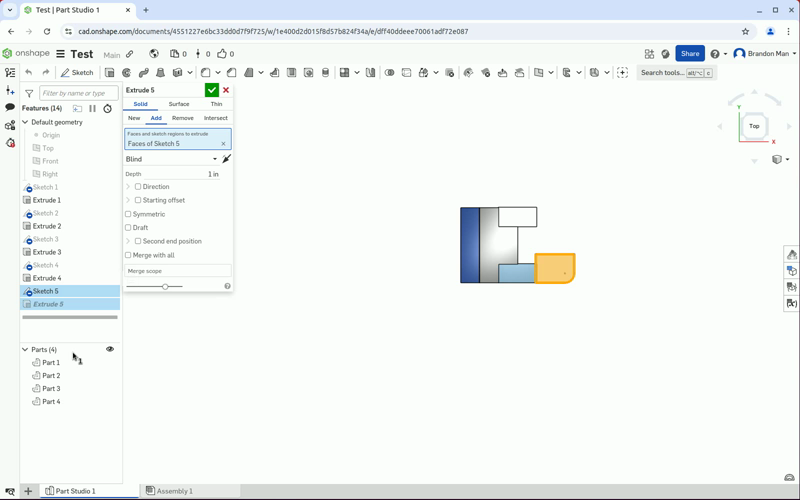
mouse_move(143, 106)
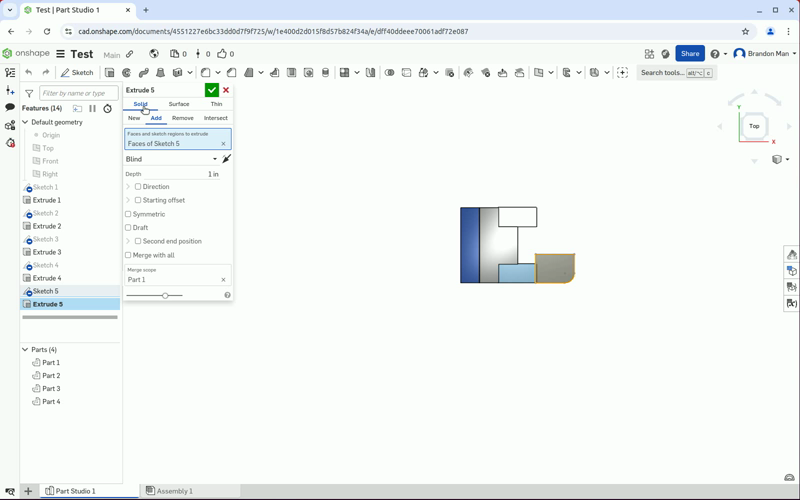
click(143, 106)
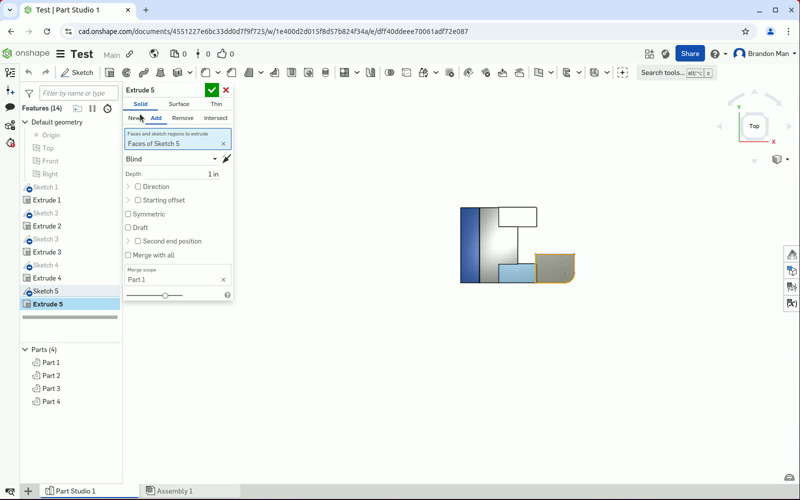
mouse_move(137, 120)
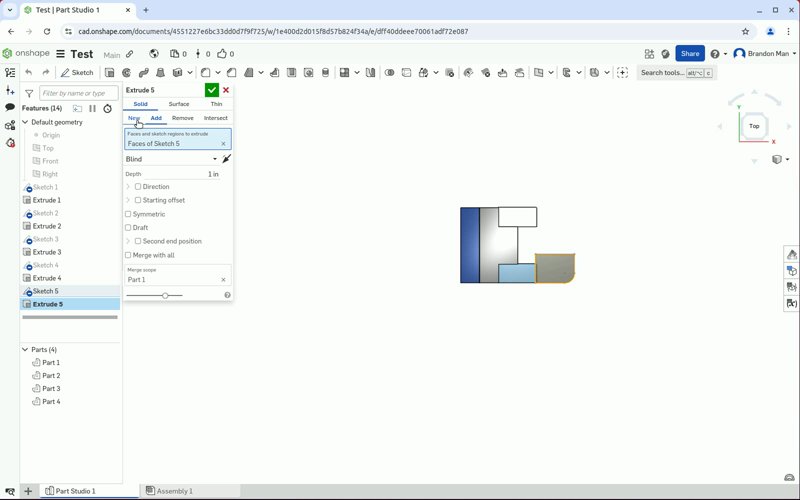
click(137, 120)
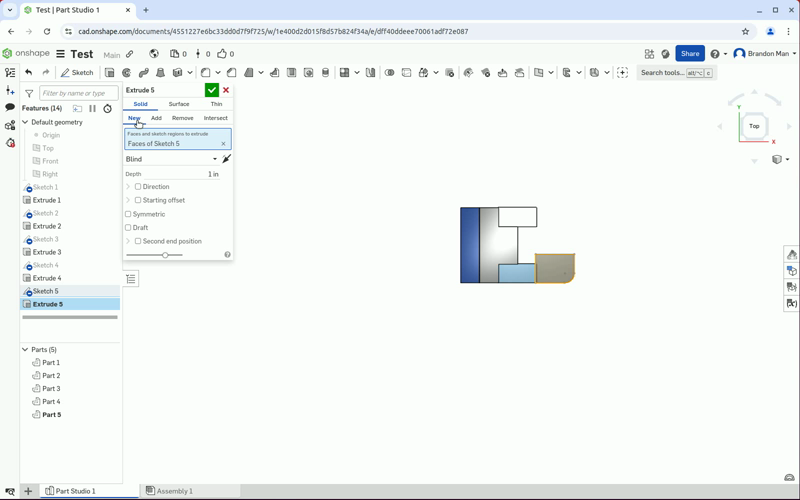
key(tab, 4)
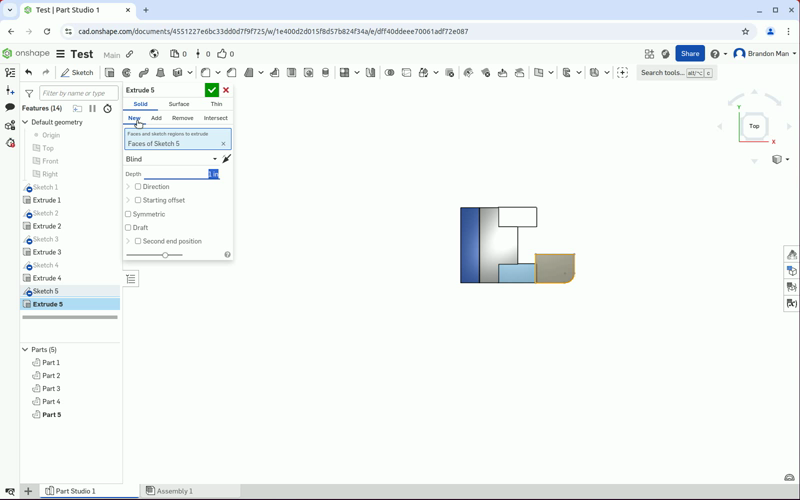
text(3.851)
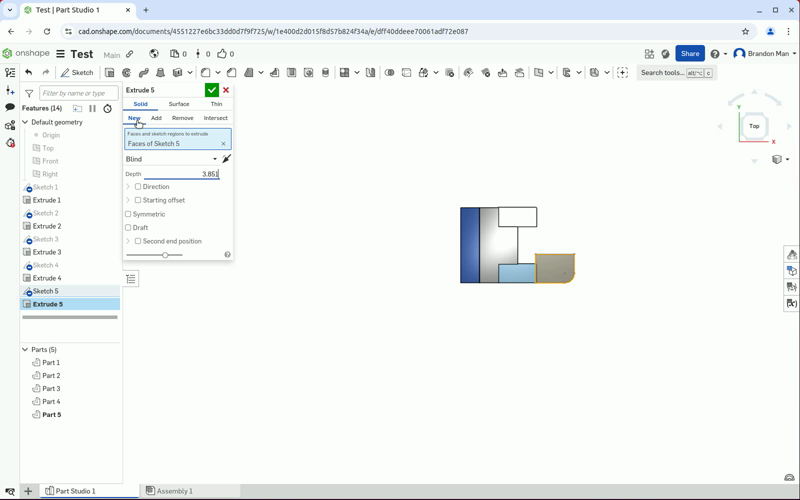
key(enter)
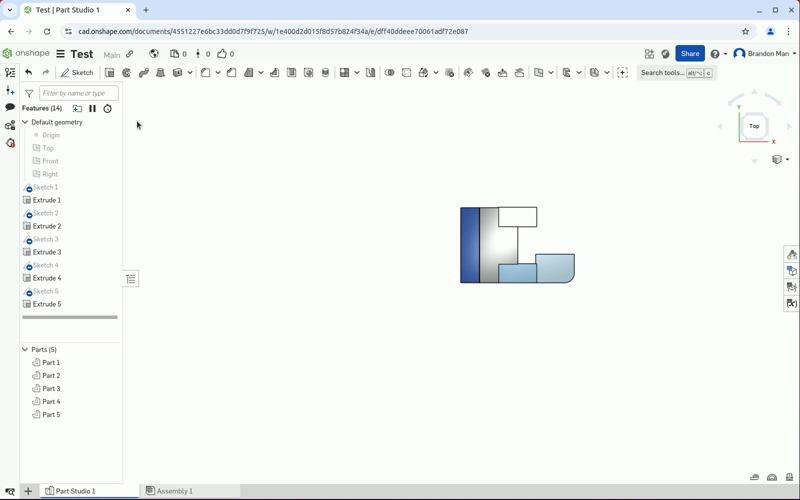
key(shift+h)
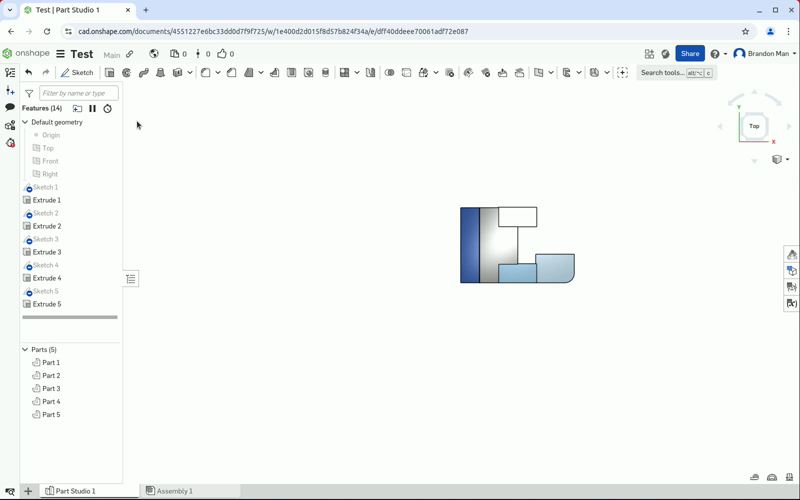
key(shift+h)
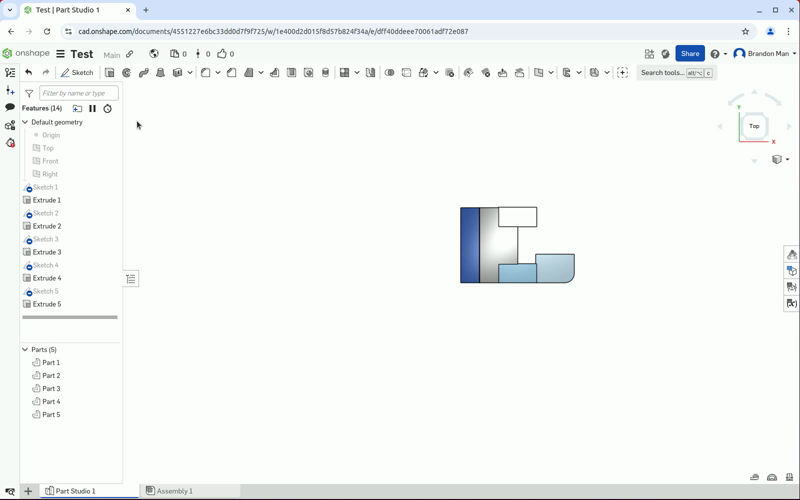
mouse_move(73, 189)
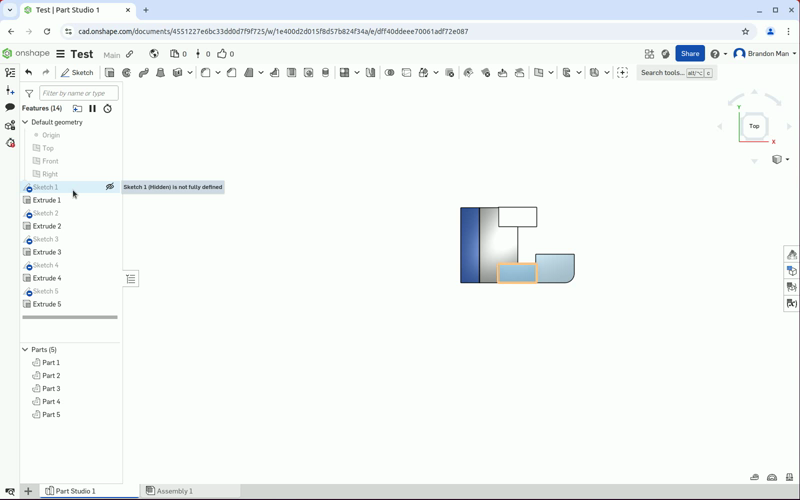
click(73, 189)
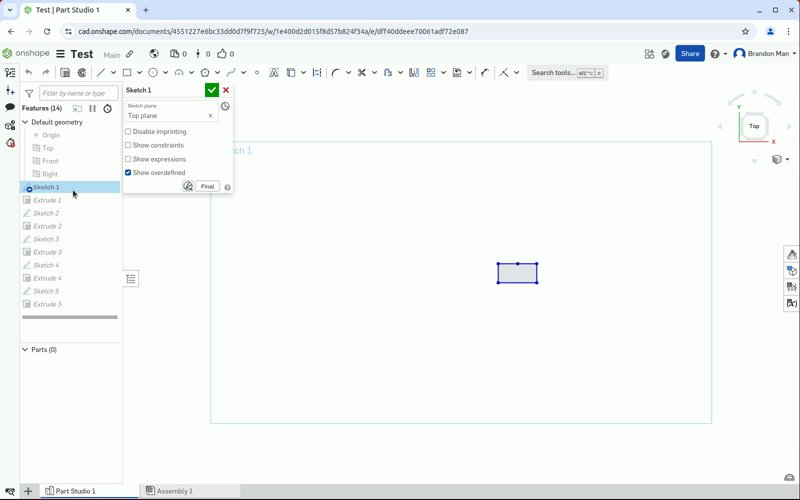
mouse_move(229, 92)
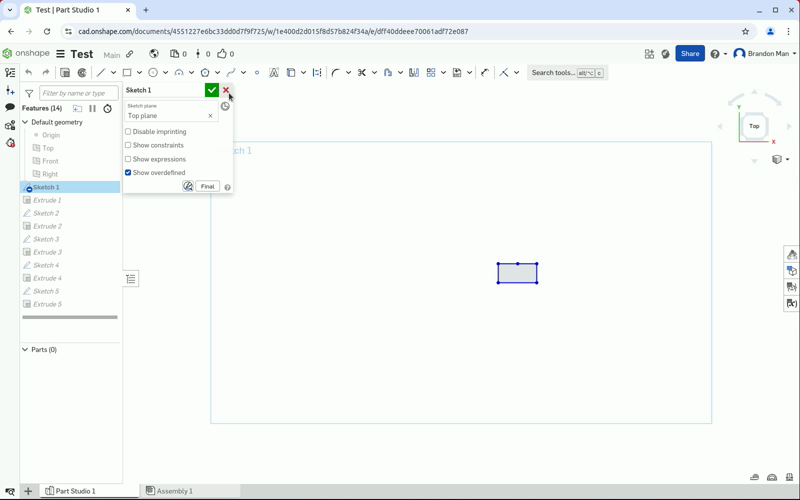
click(229, 92)
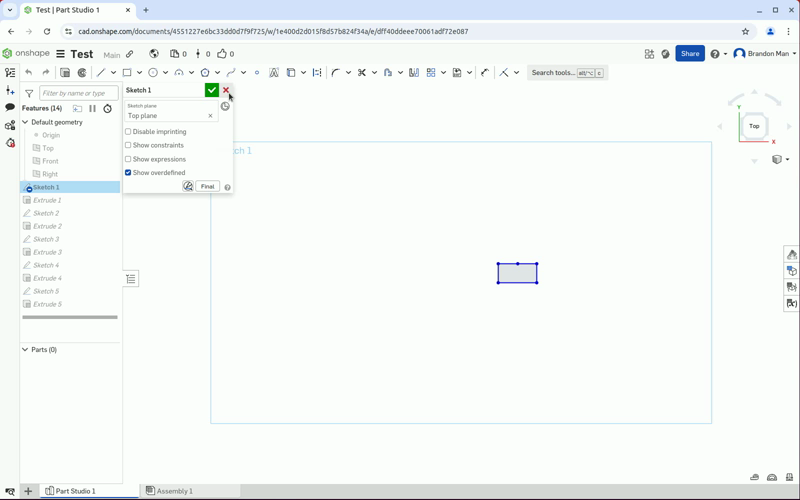
key(shift+s)
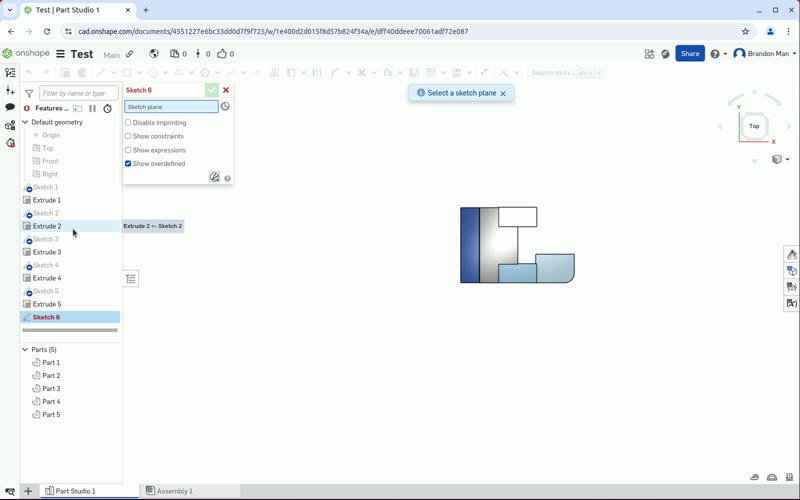
scroll(3)
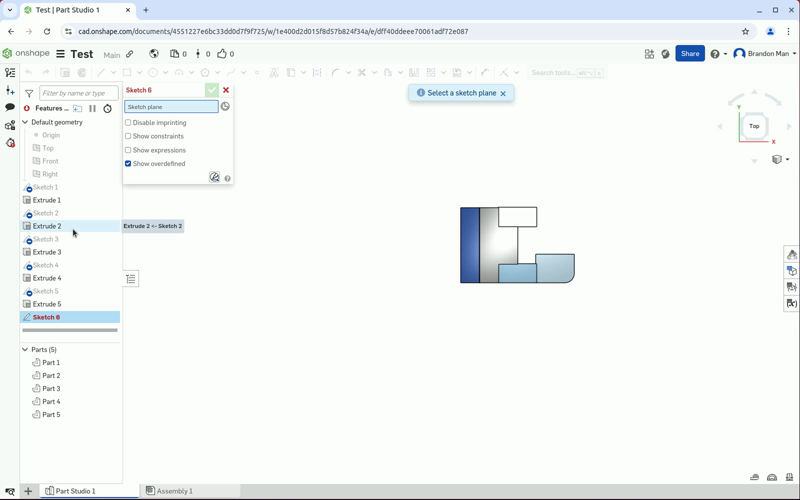
mouse_move(73, 150)
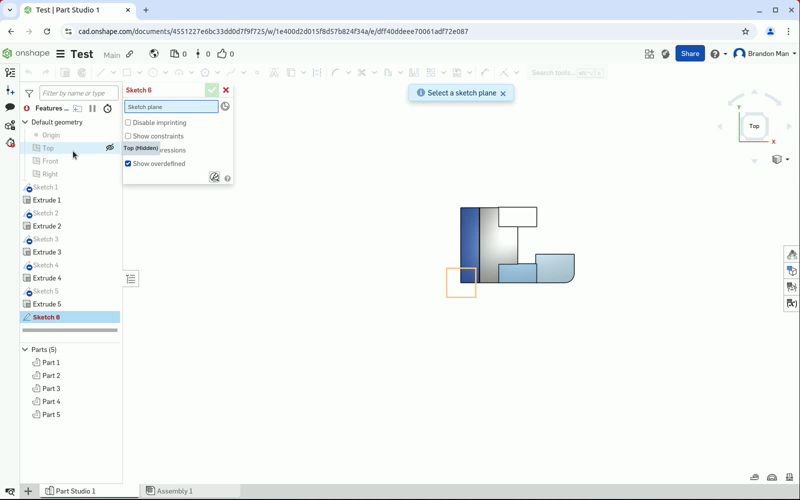
click(73, 150)
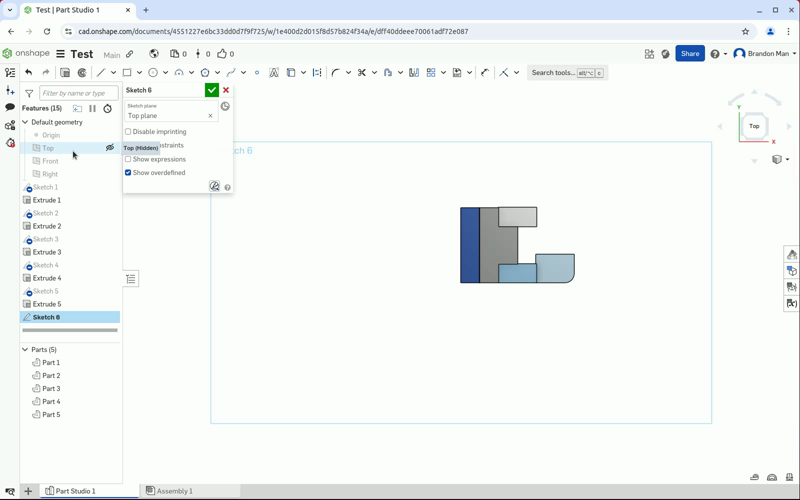
mouse_move(73, 352)
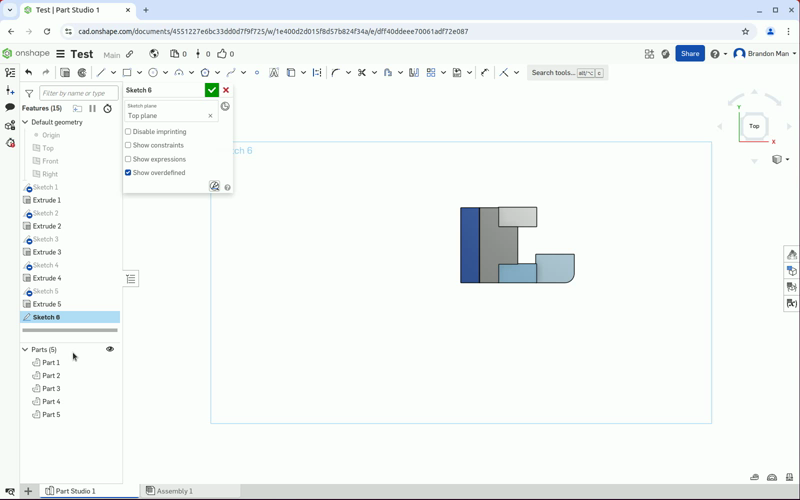
key(y)
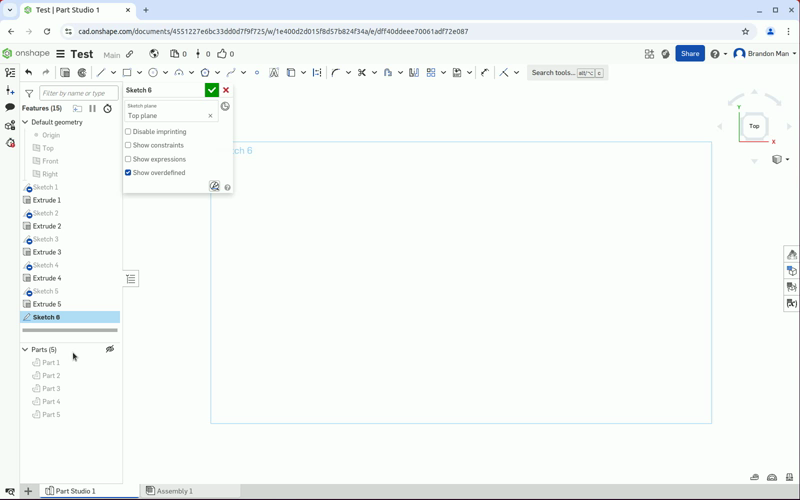
key(l)
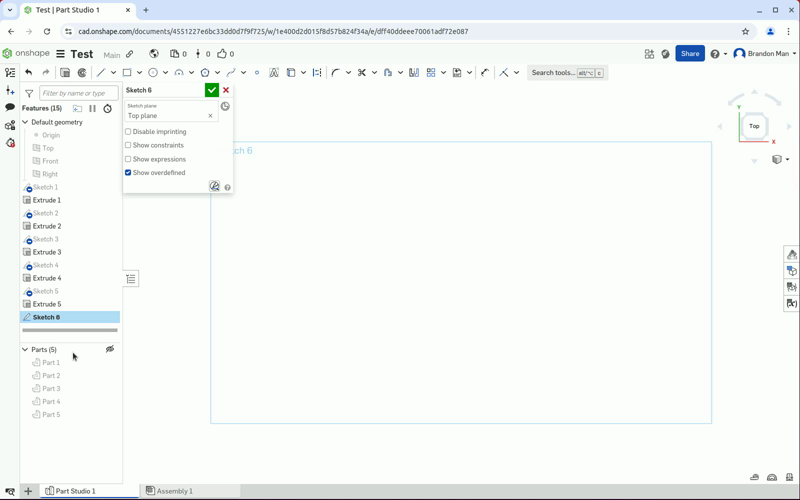
key_down(shift)
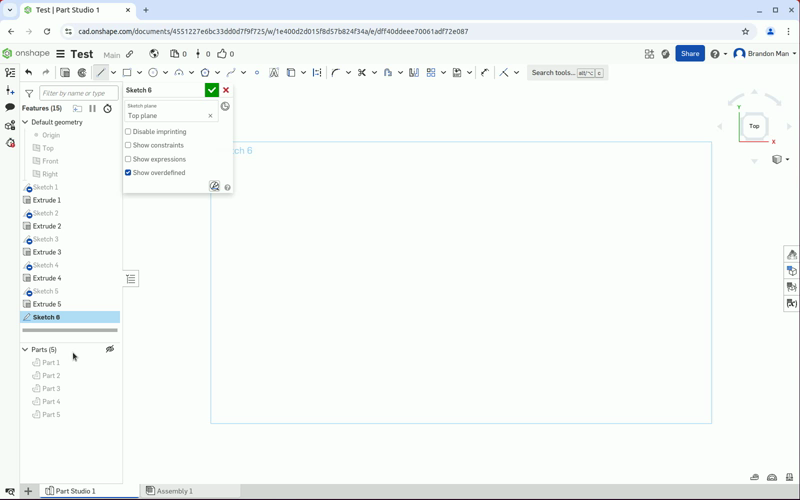
mouse_move(535, 236)
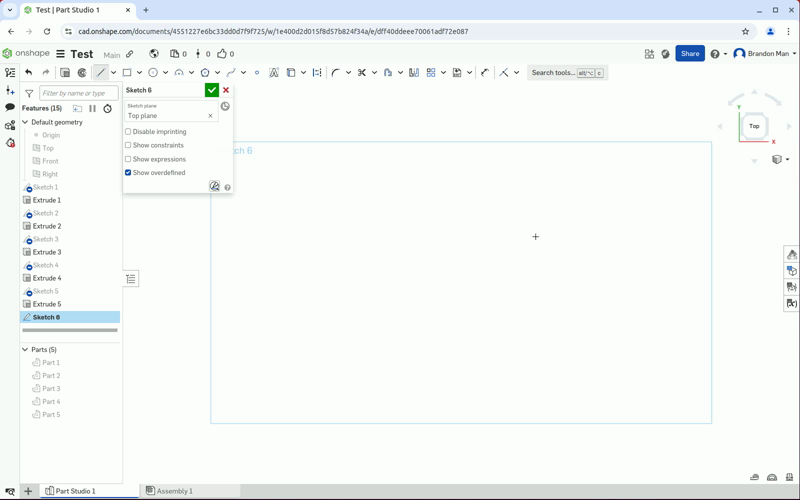
click(535, 236)
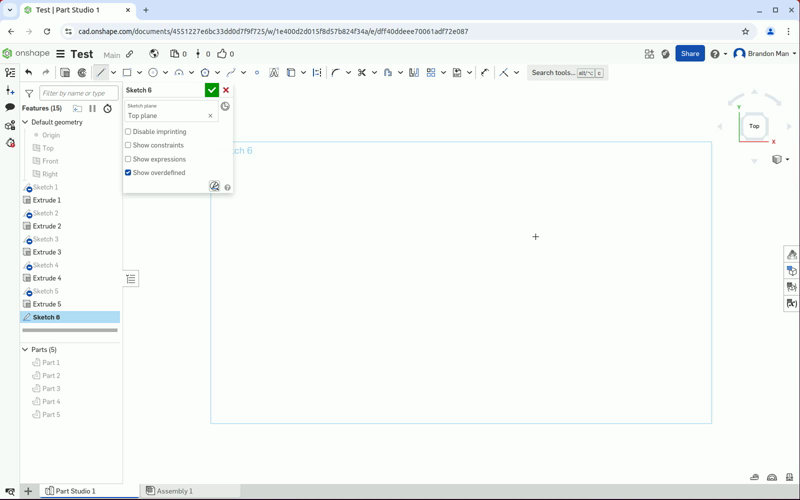
key_up(shift)
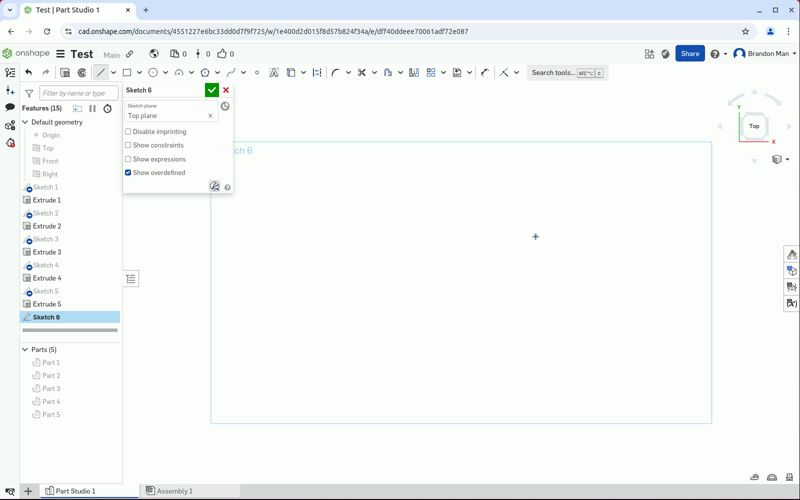
key_down(shift)
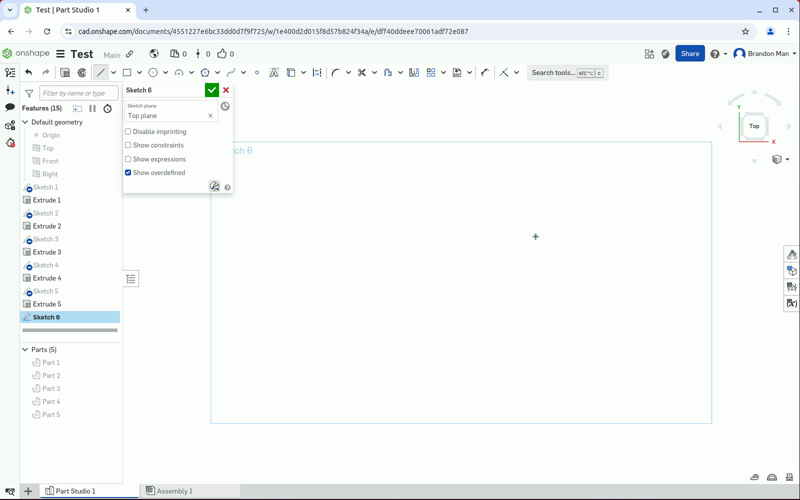
mouse_move(565, 236)
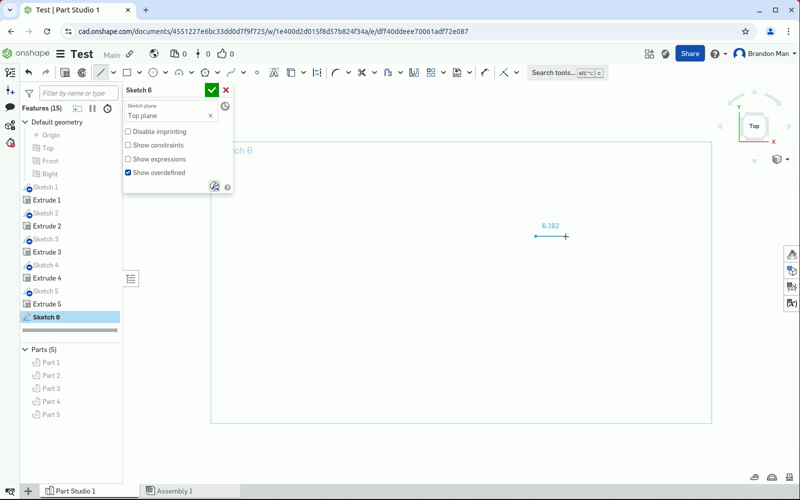
mouse_move(574, 236)
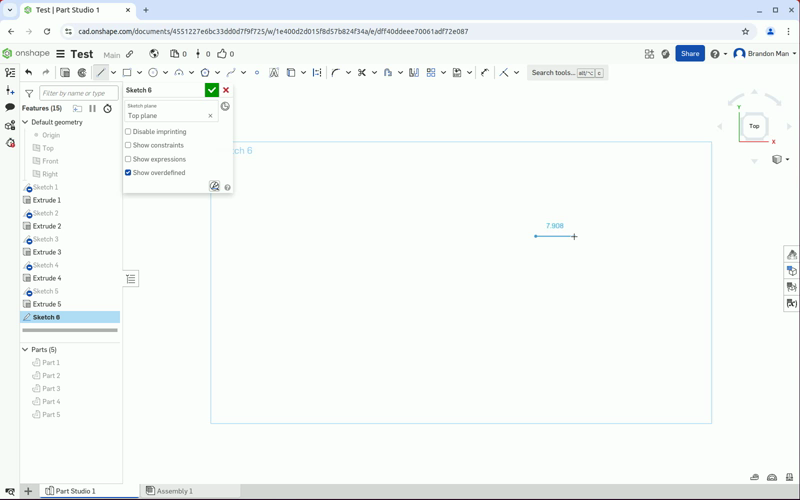
click(574, 236)
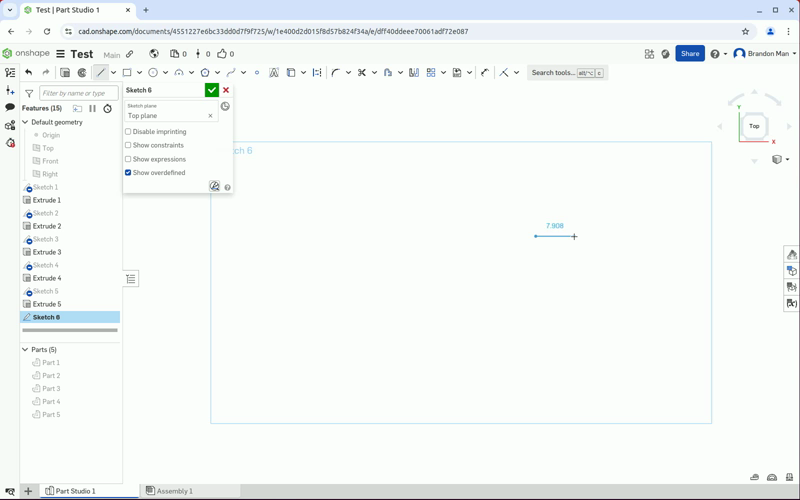
key_up(shift)
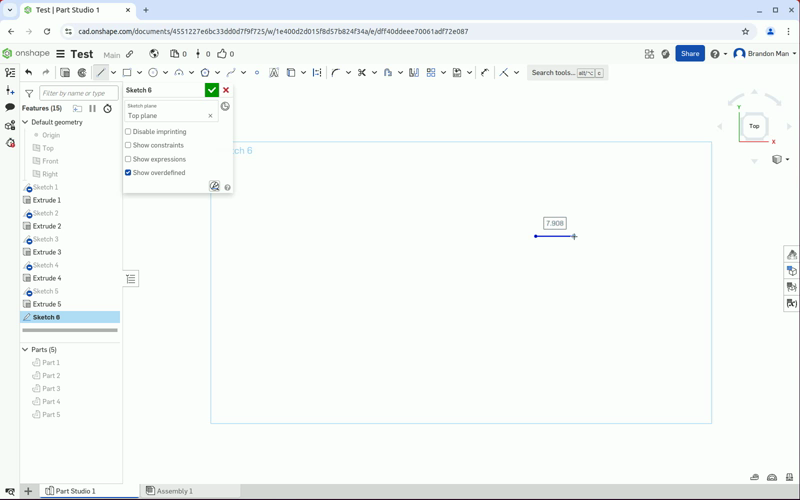
key_down(shift)
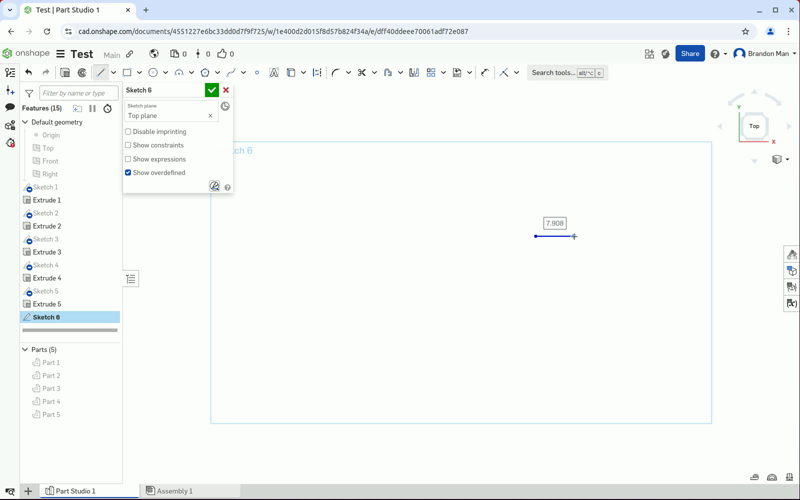
mouse_move(589, 236)
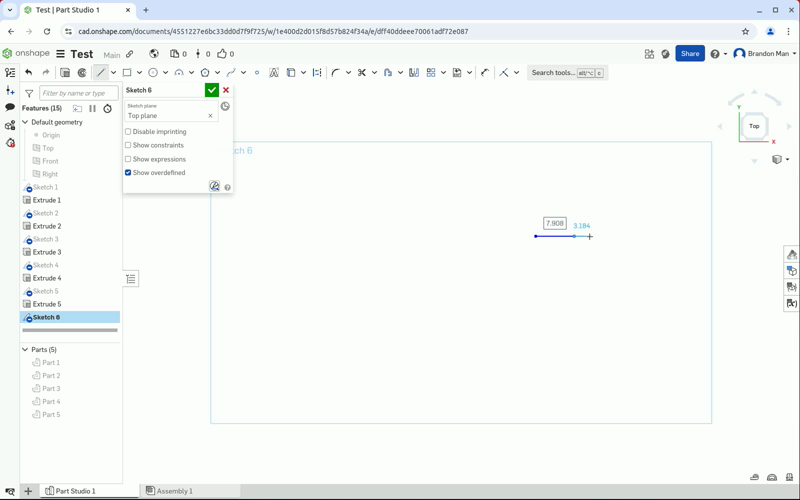
mouse_move(574, 216)
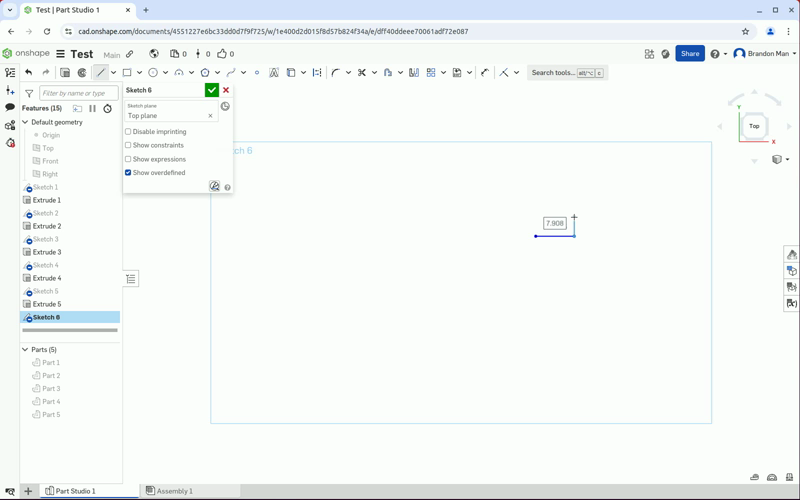
click(574, 216)
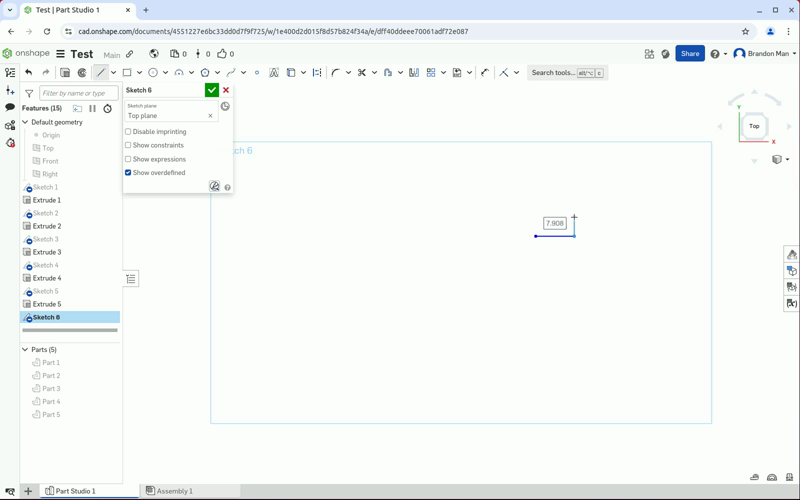
key_up(shift)
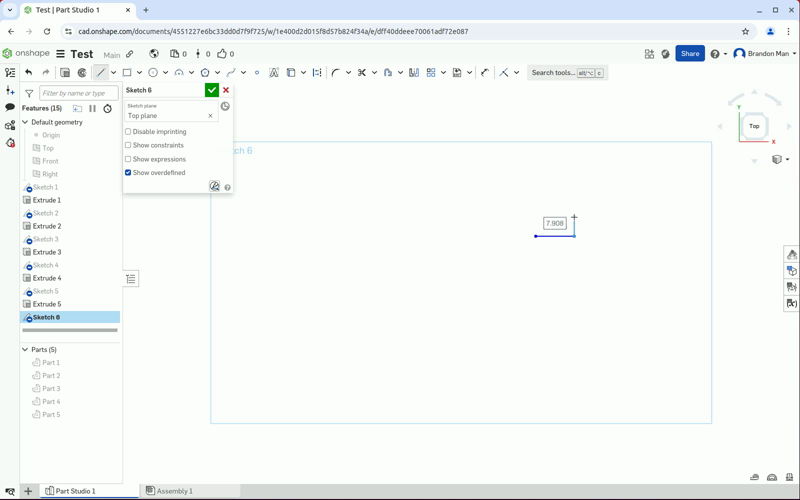
key(esc)
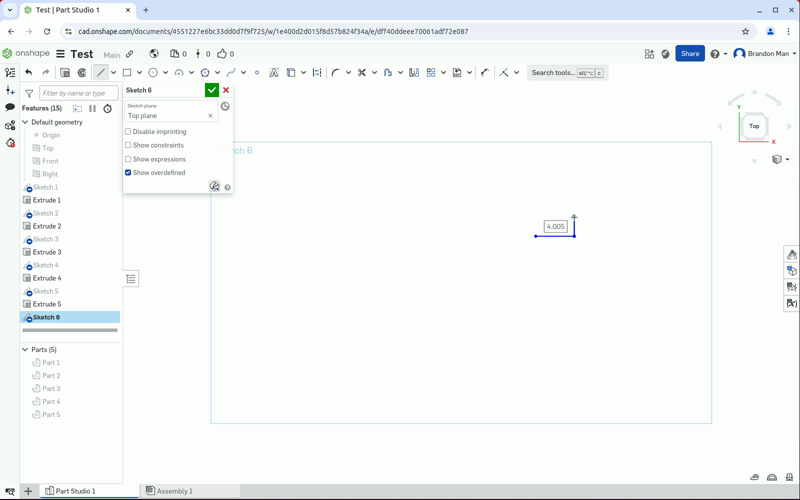
key(a)
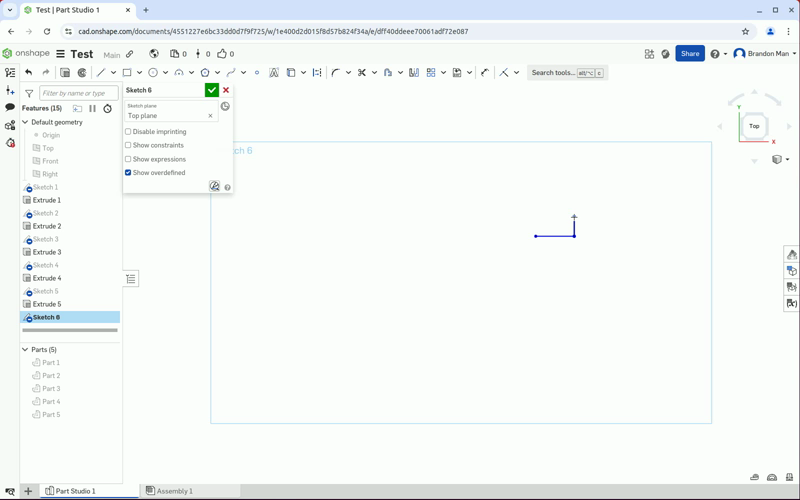
mouse_move(574, 216)
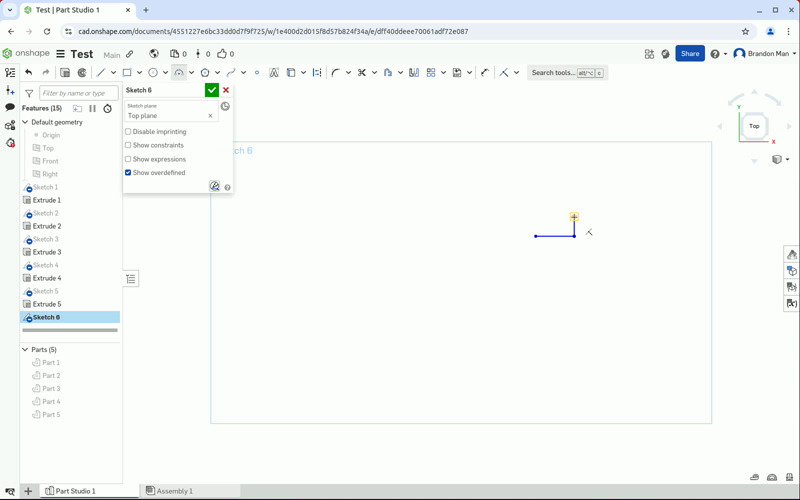
click(574, 216)
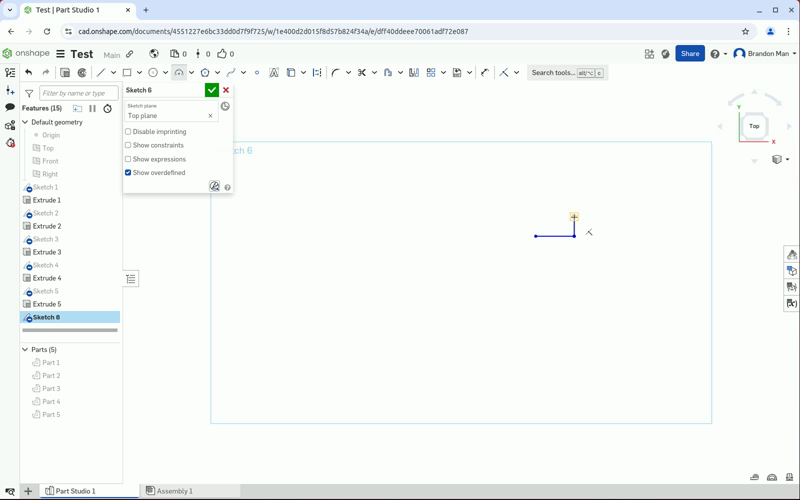
key_down(shift)
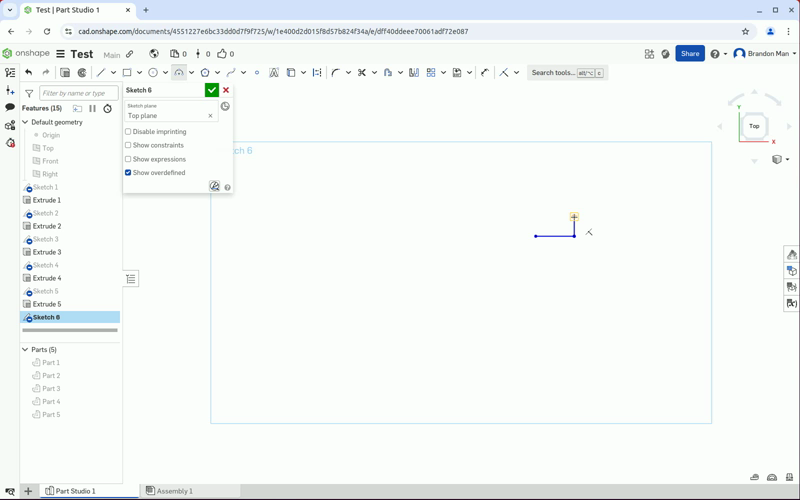
mouse_move(564, 207)
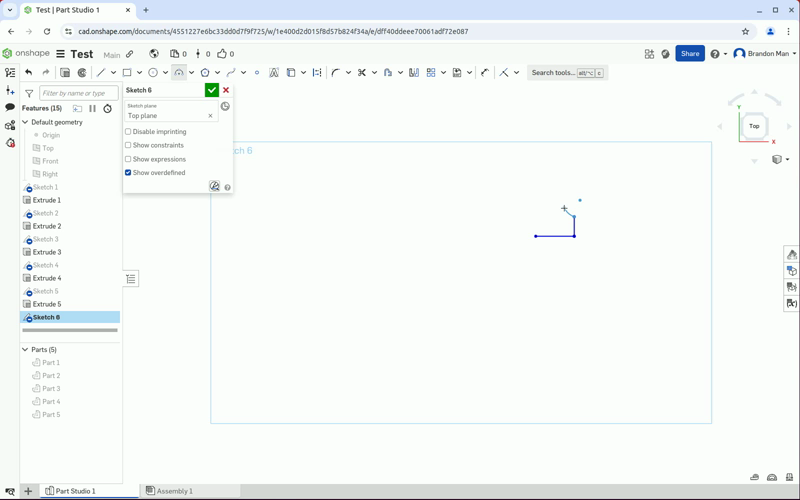
click(564, 207)
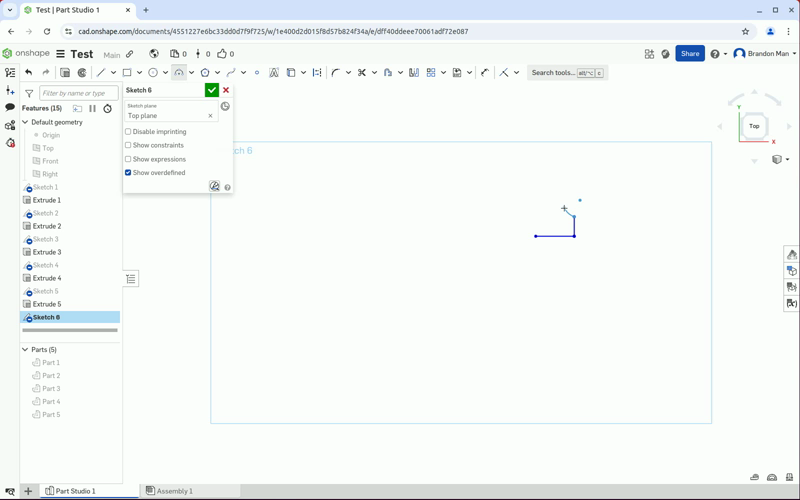
mouse_move(571, 209)
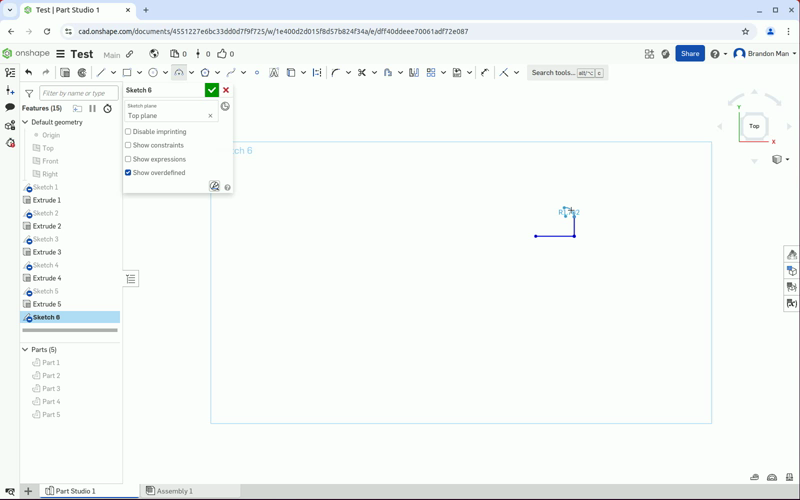
click(571, 209)
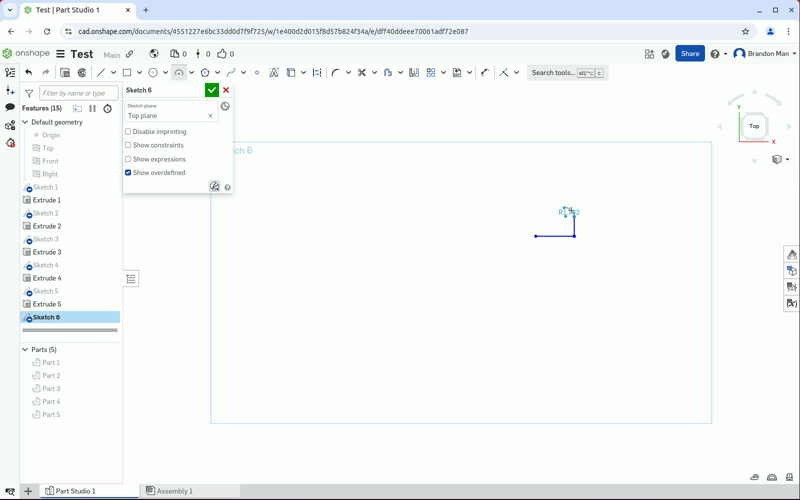
key_up(shift)
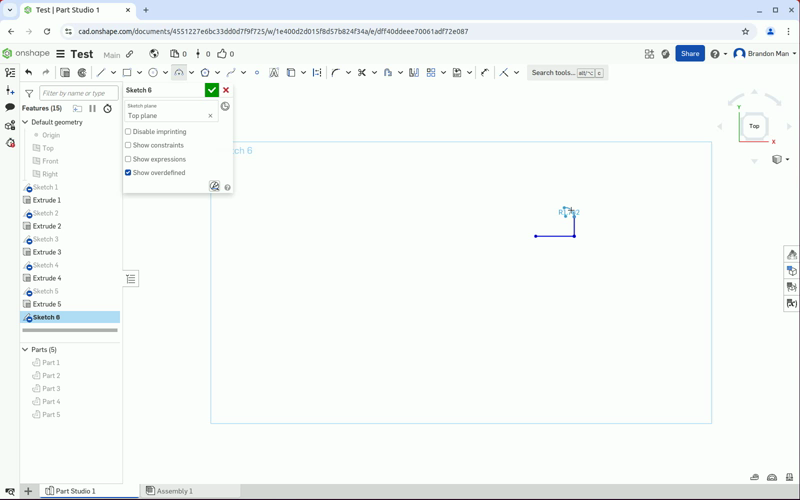
key(esc)
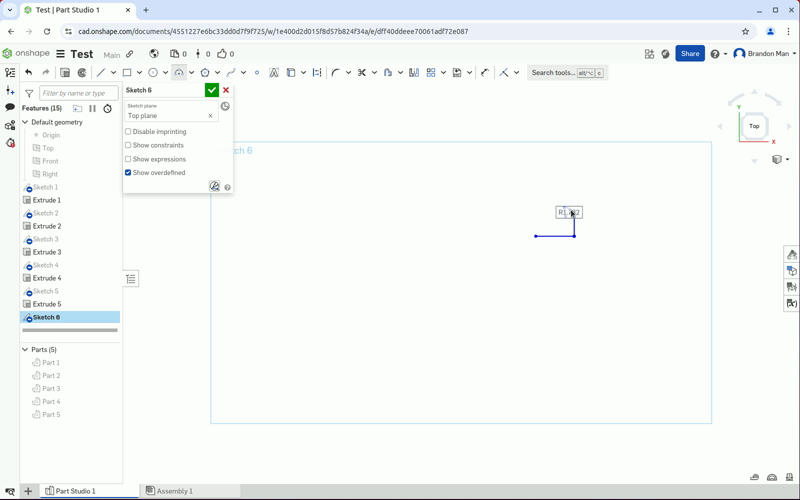
key(l)
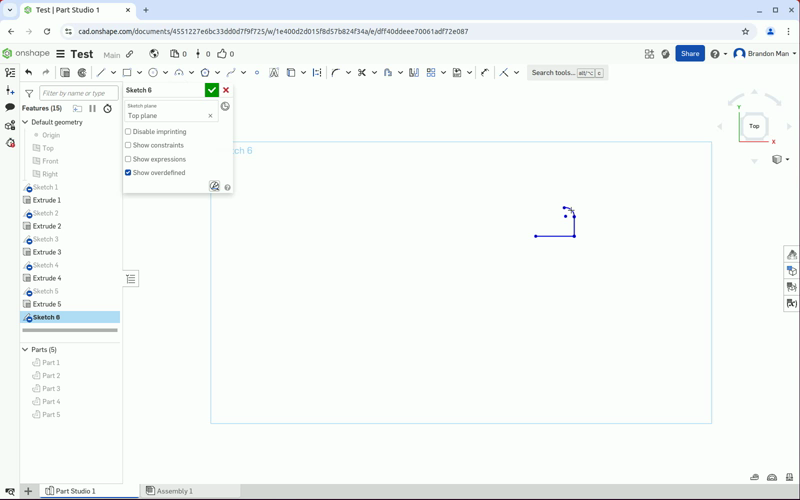
mouse_move(564, 207)
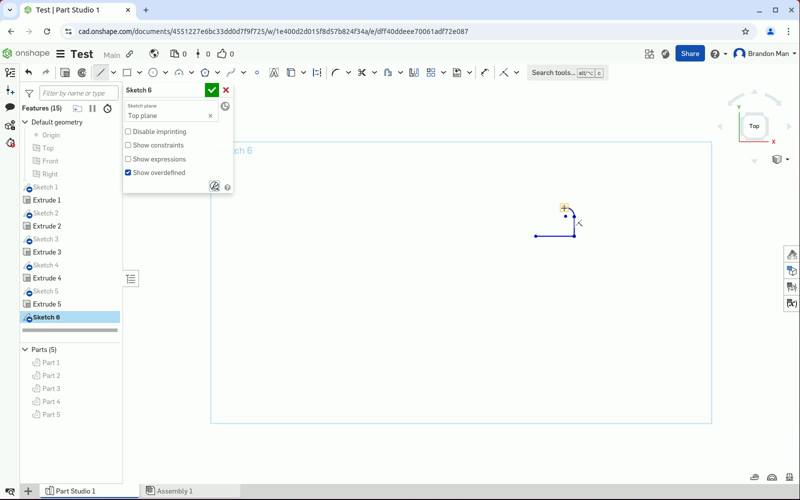
click(564, 207)
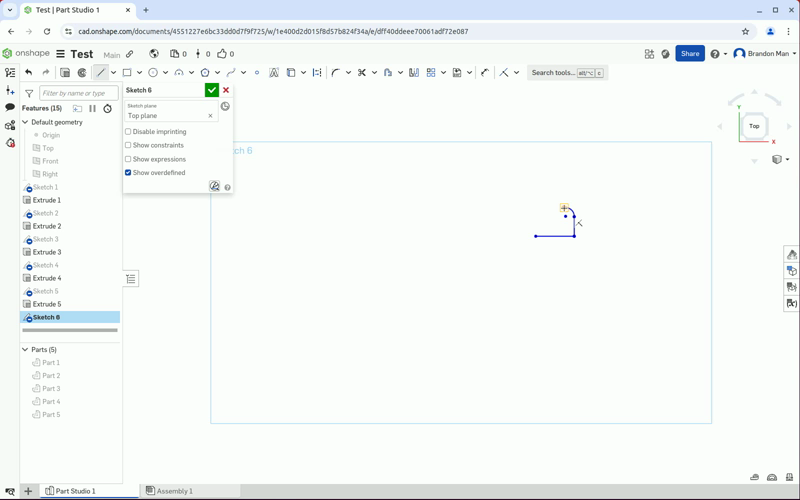
key_down(shift)
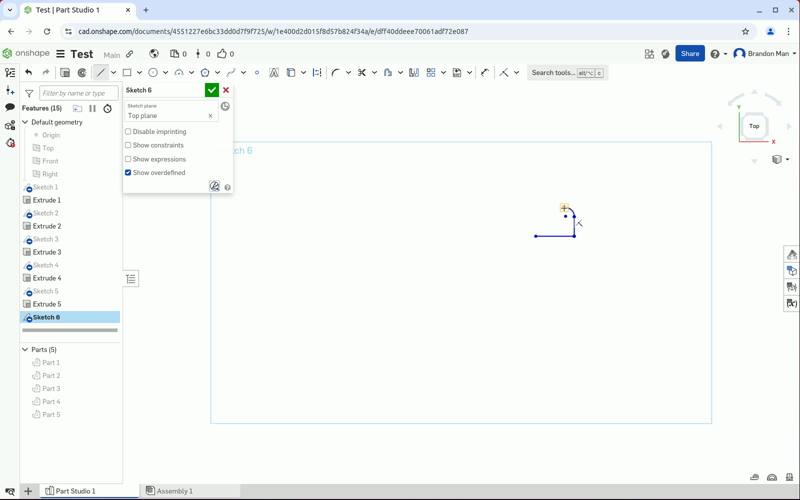
mouse_move(589, 207)
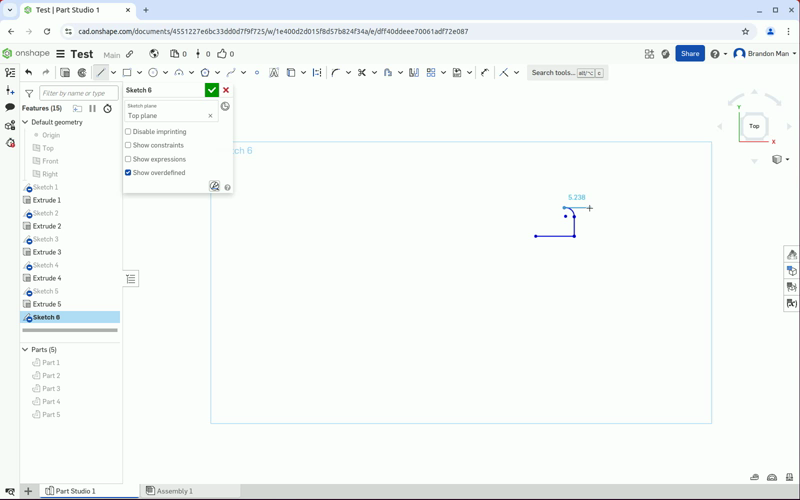
mouse_move(535, 207)
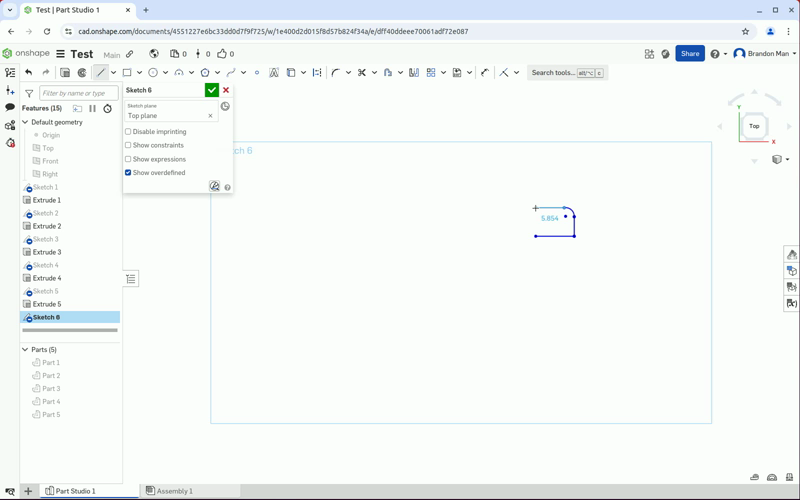
click(535, 207)
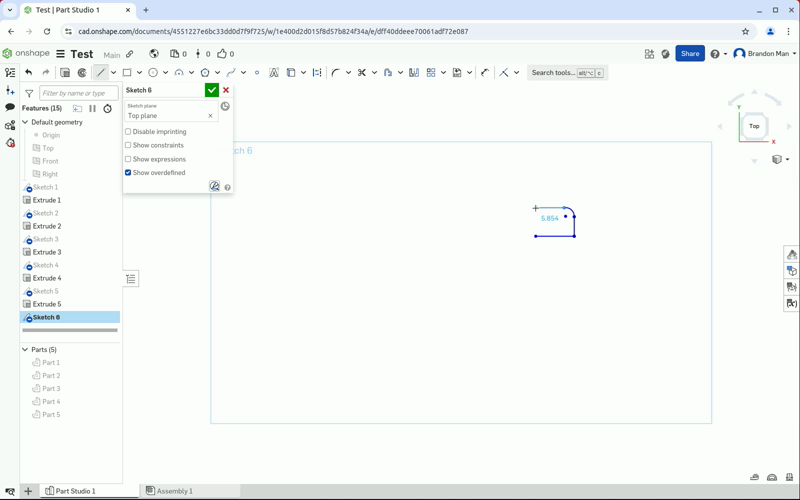
key_up(shift)
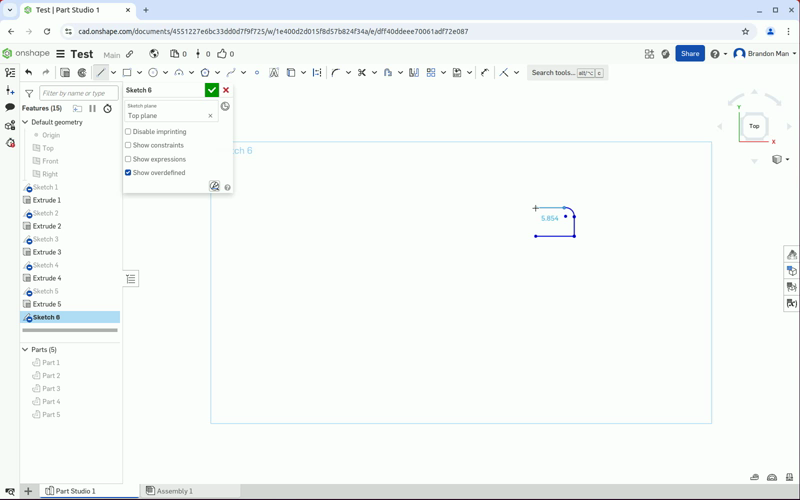
key_down(shift)
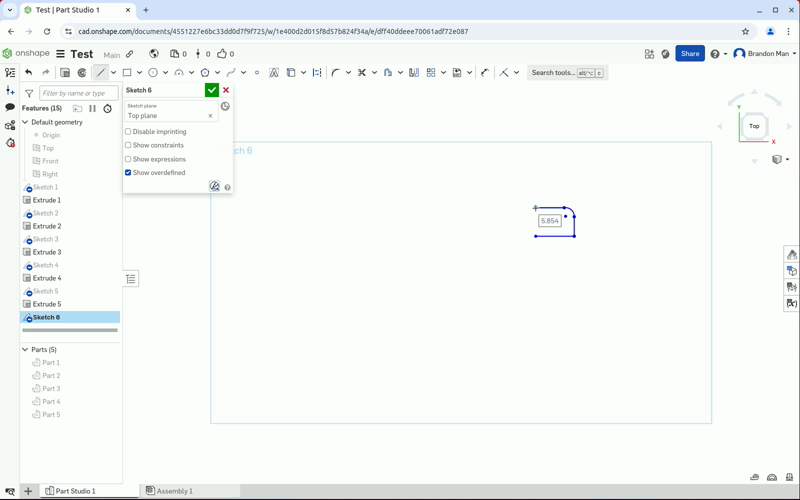
mouse_move(565, 207)
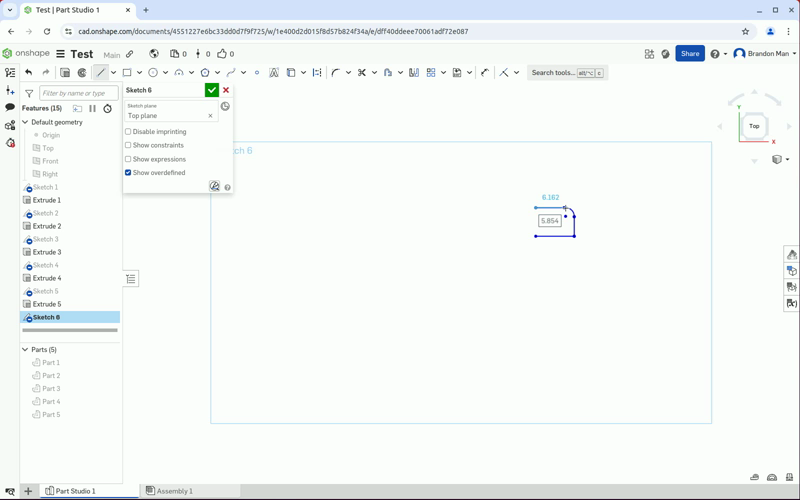
mouse_move(535, 226)
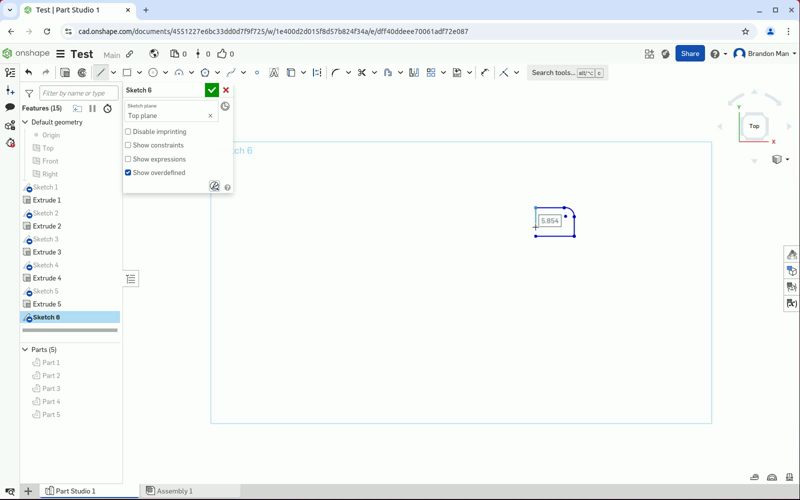
click(535, 226)
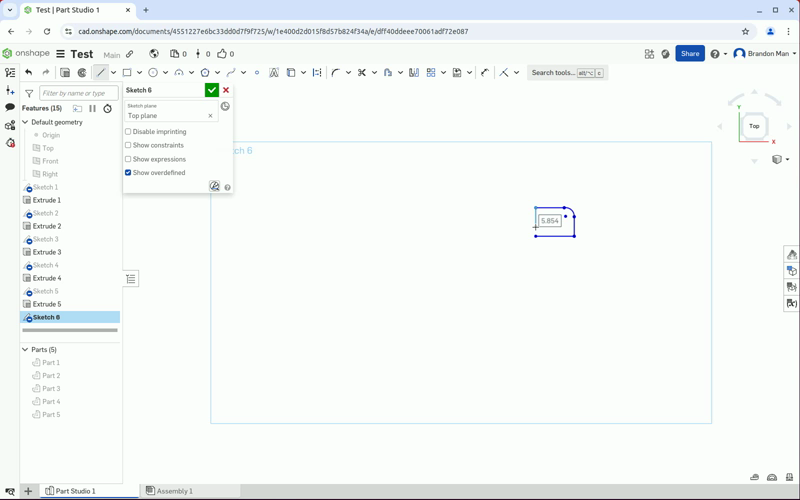
key_up(shift)
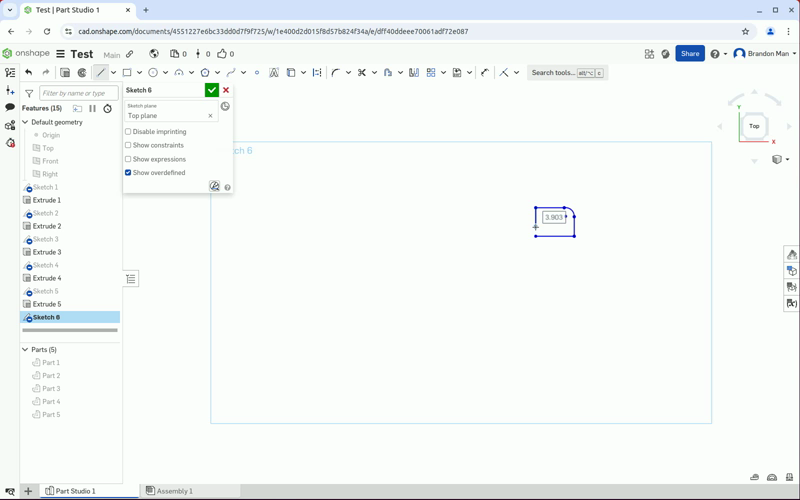
mouse_move(565, 226)
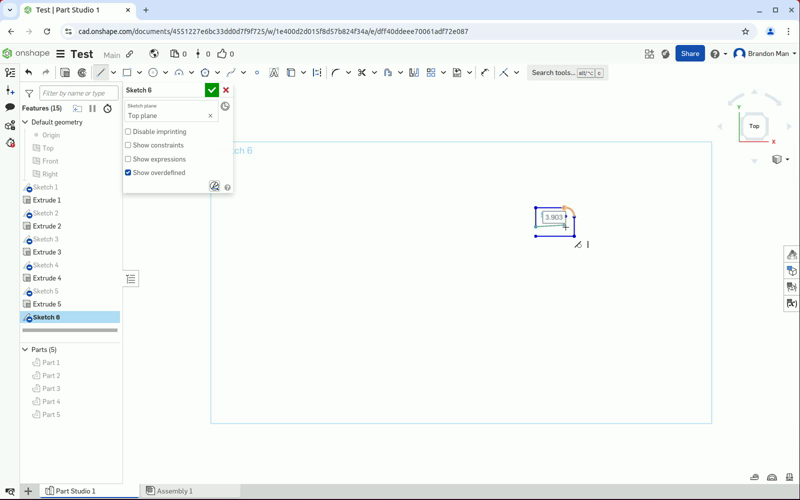
key_down(shift)
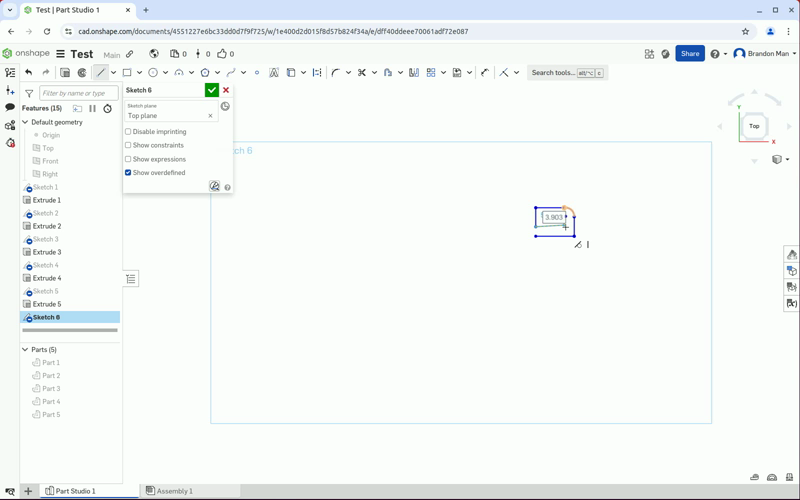
mouse_move(535, 236)
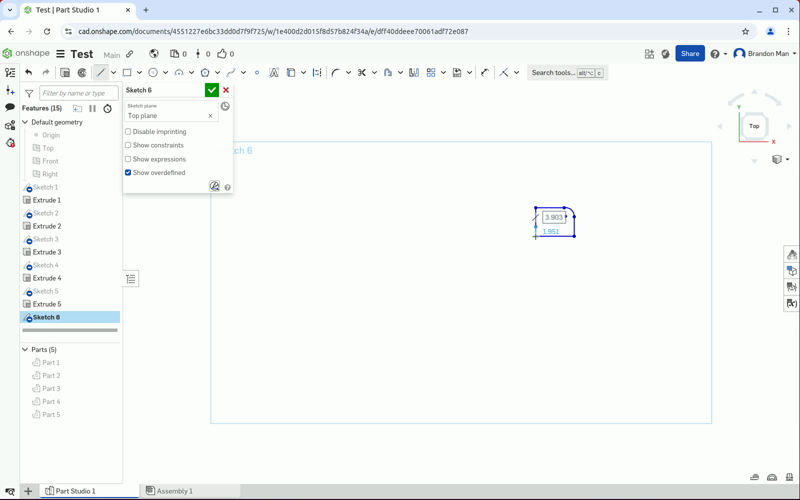
key_up(shift)
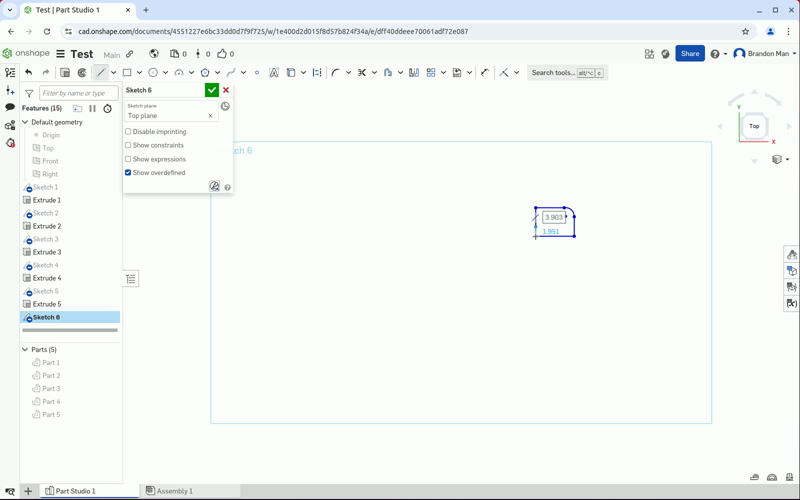
click(535, 236)
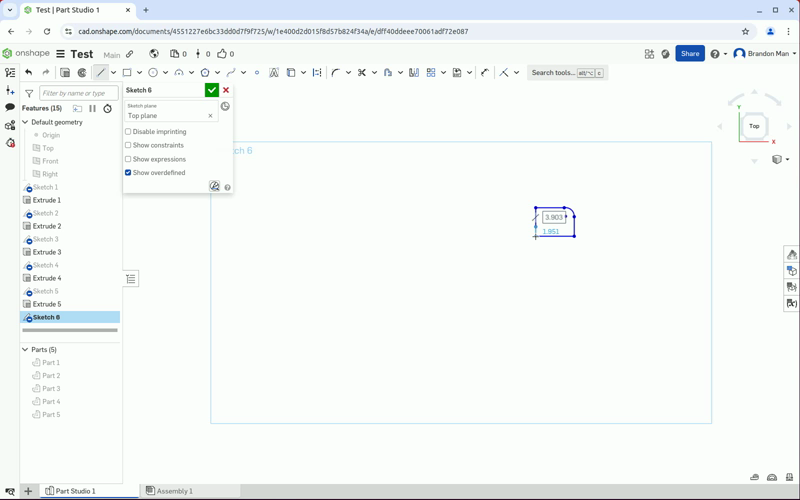
key(esc)
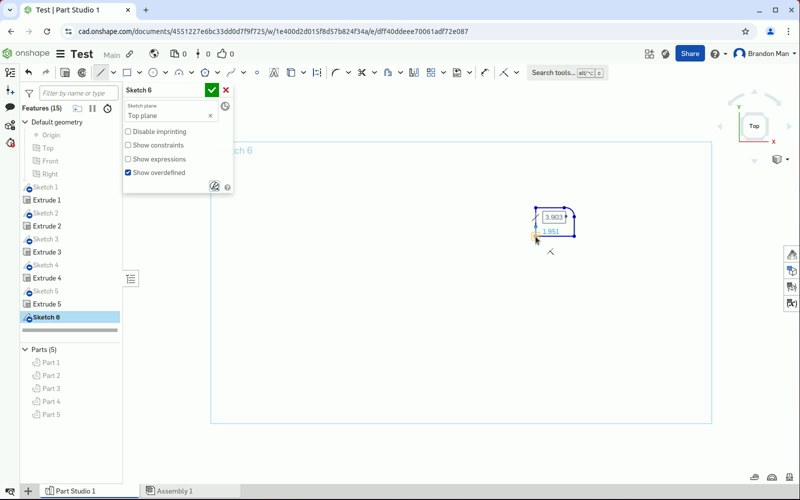
mouse_move(548, 227)
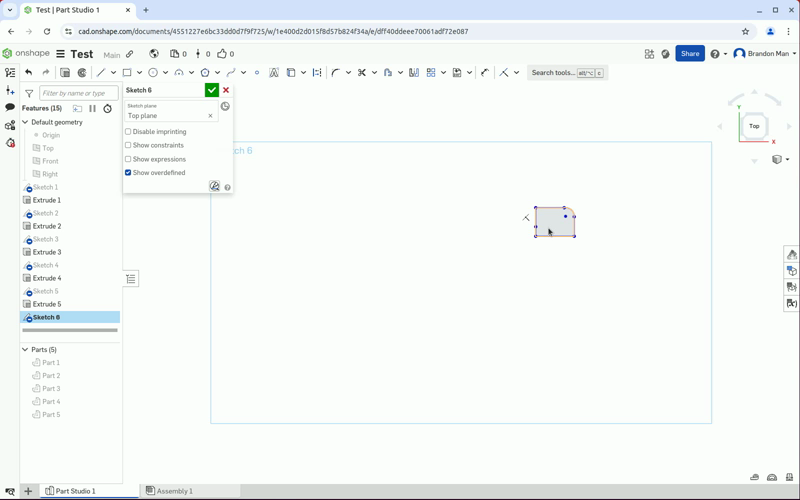
scroll(6)
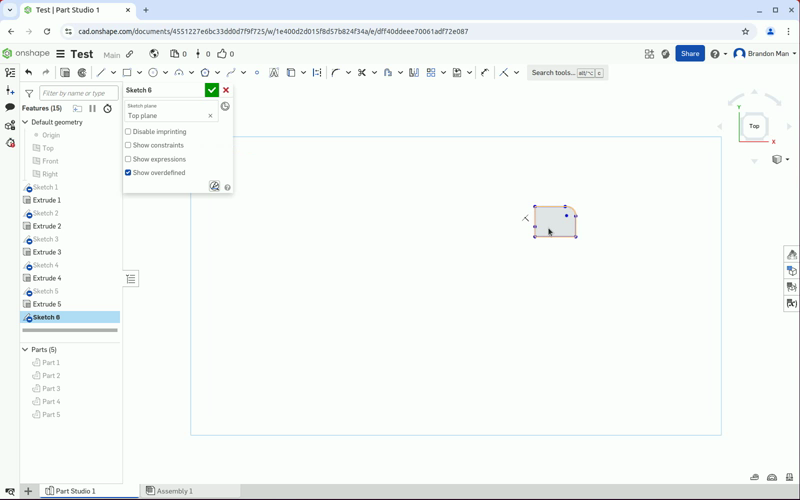
scroll(6)
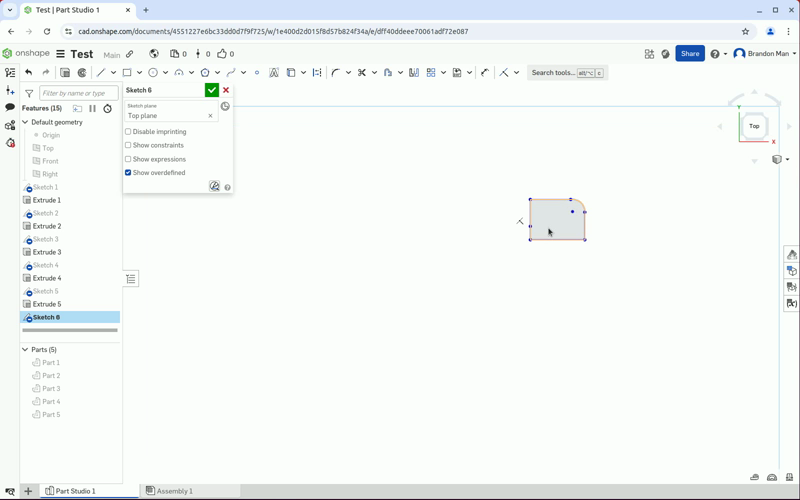
scroll(6)
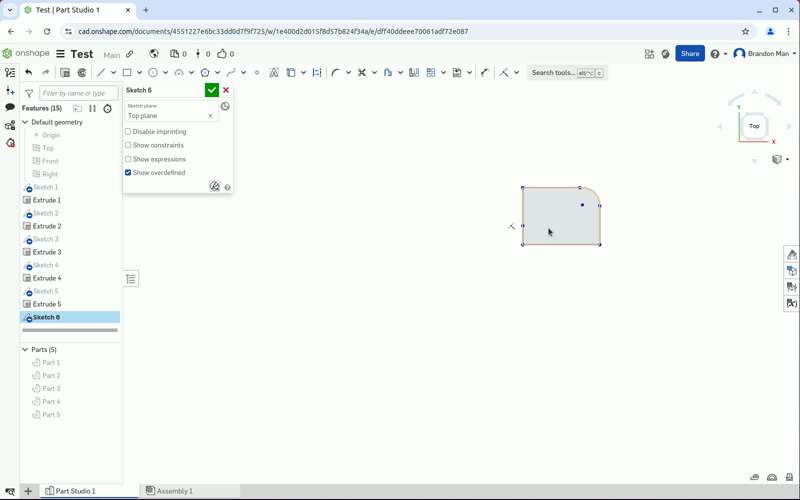
scroll(6)
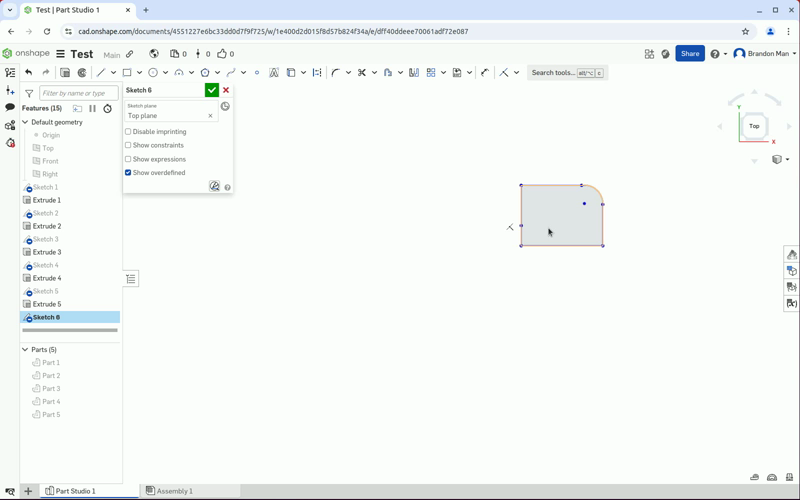
scroll(6)
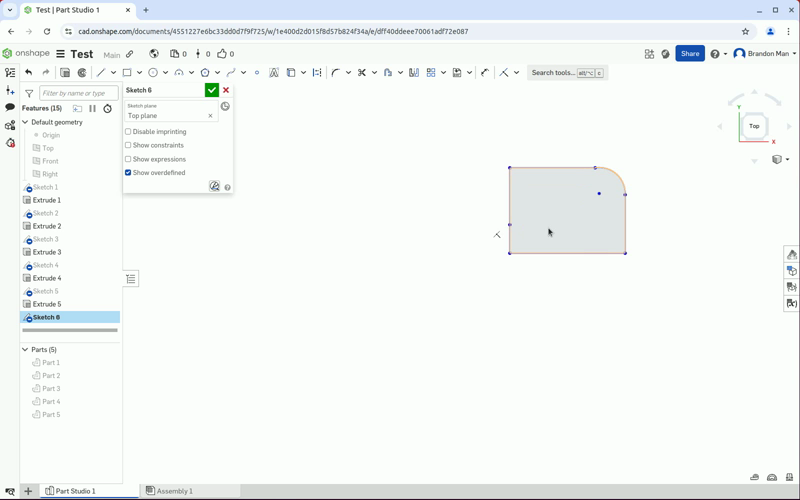
scroll(6)
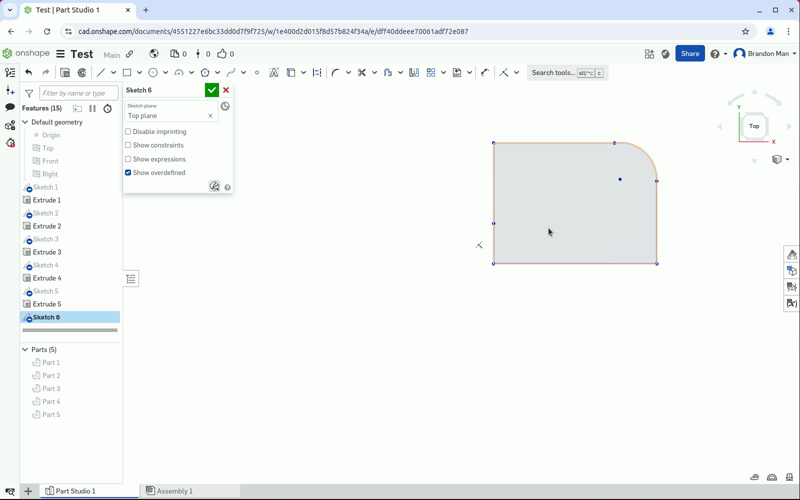
scroll(6)
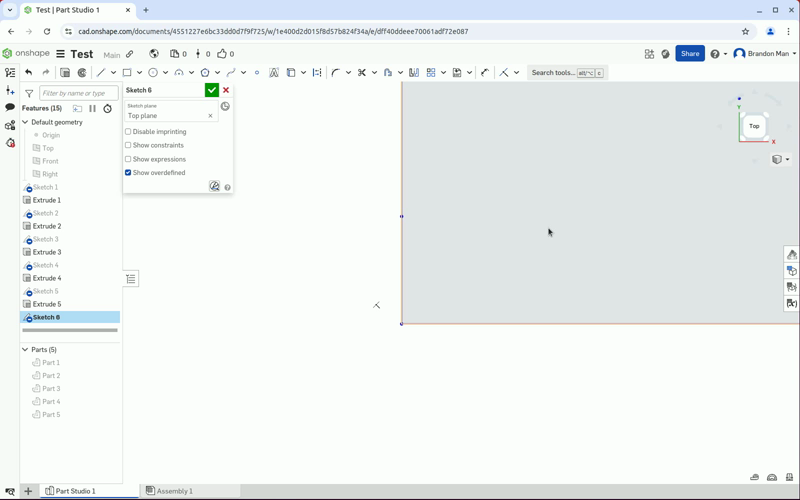
click(548, 227)
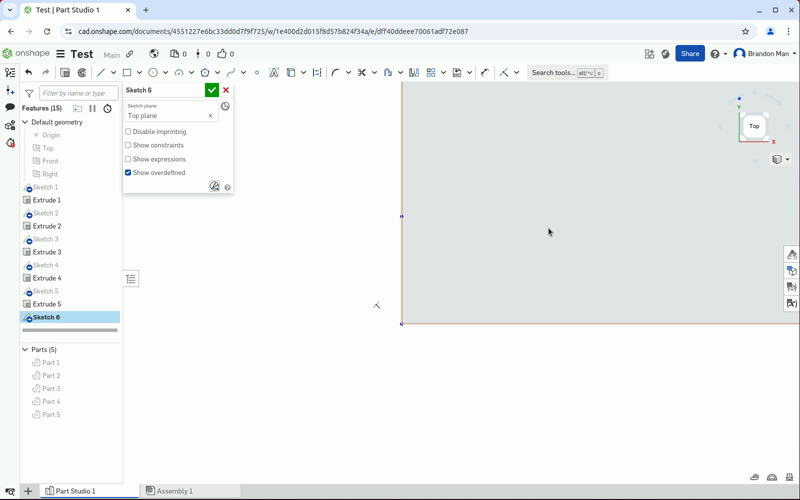
scroll(-6)
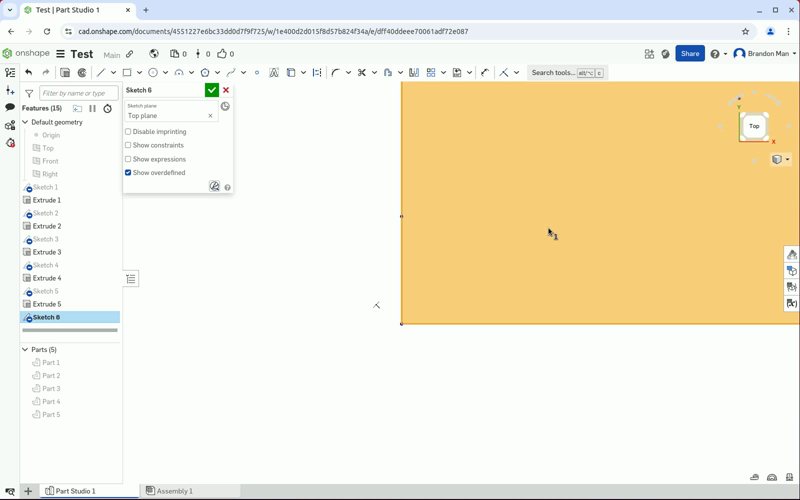
scroll(-6)
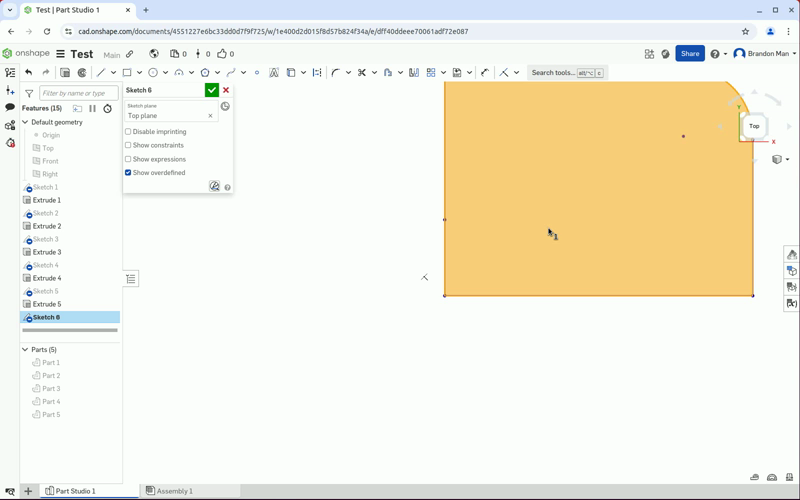
scroll(-6)
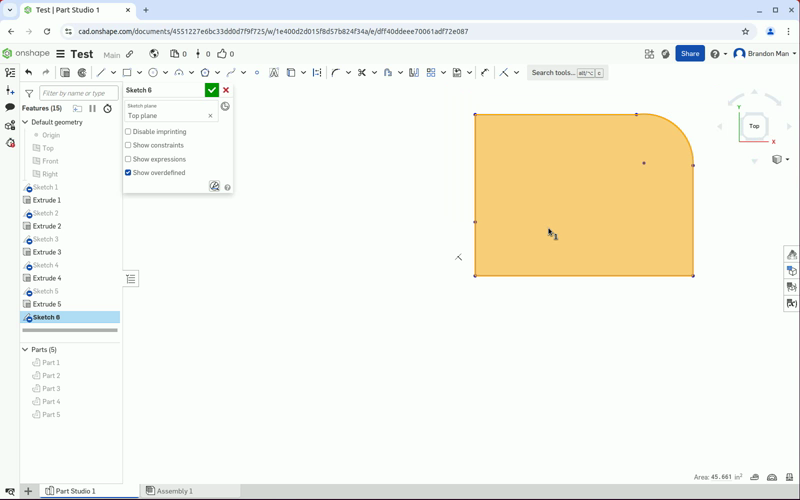
scroll(-6)
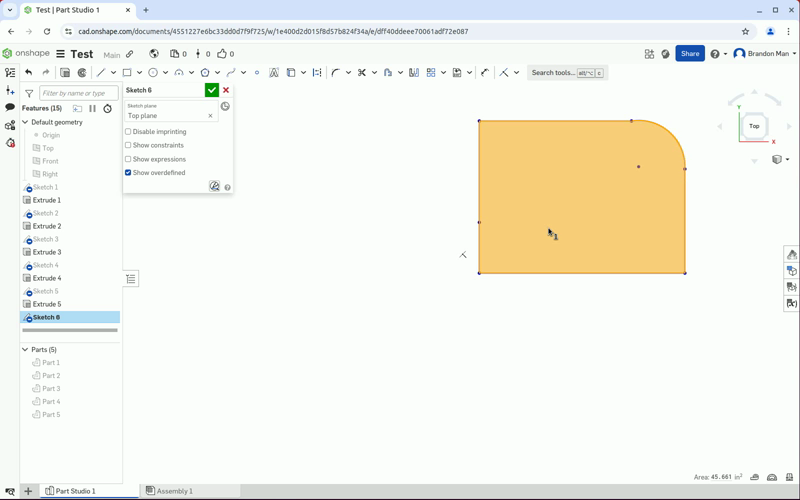
scroll(-6)
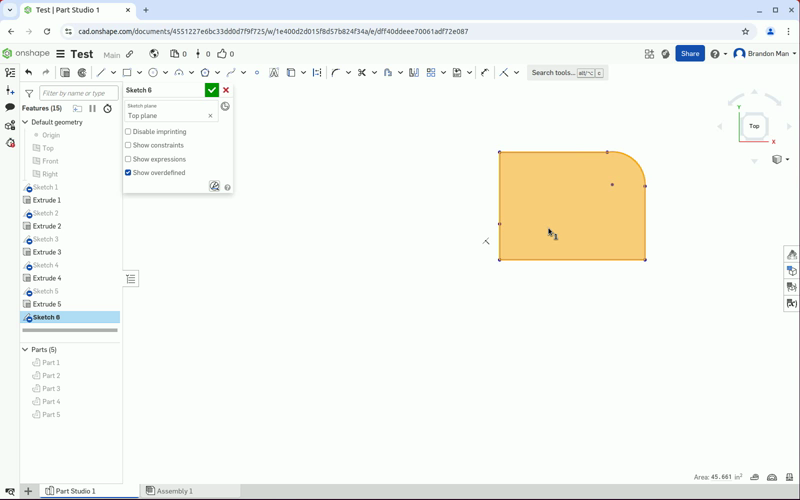
scroll(-6)
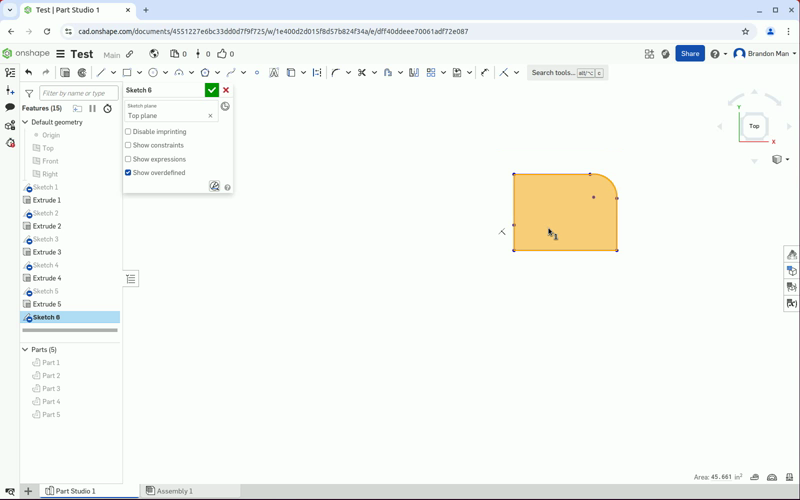
scroll(-6)
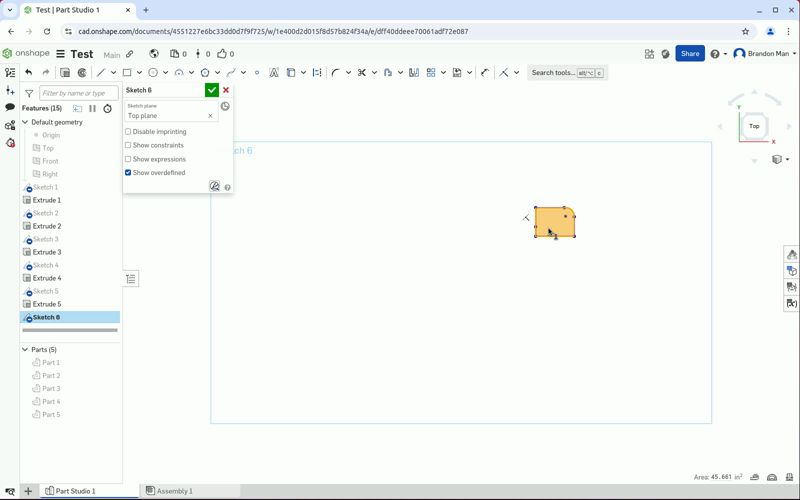
mouse_move(73, 352)
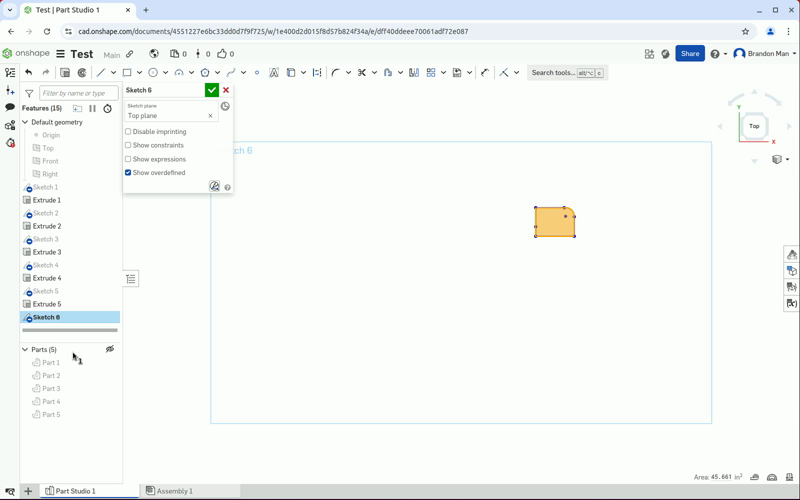
key(shift+y)
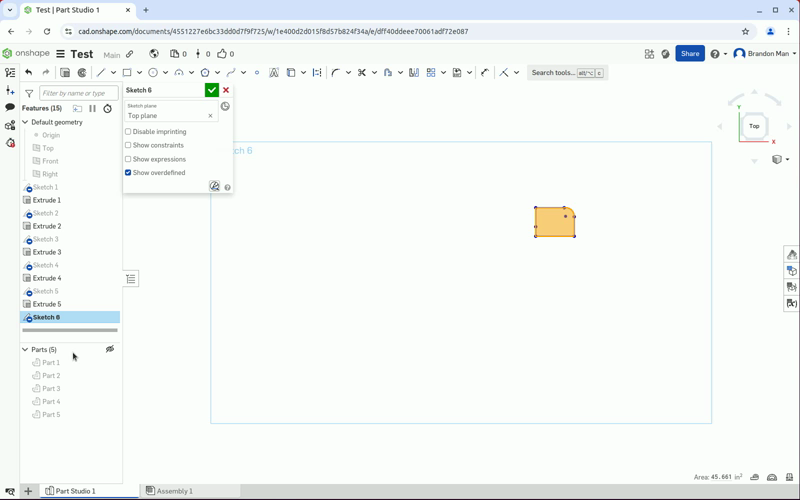
key(shift+e)
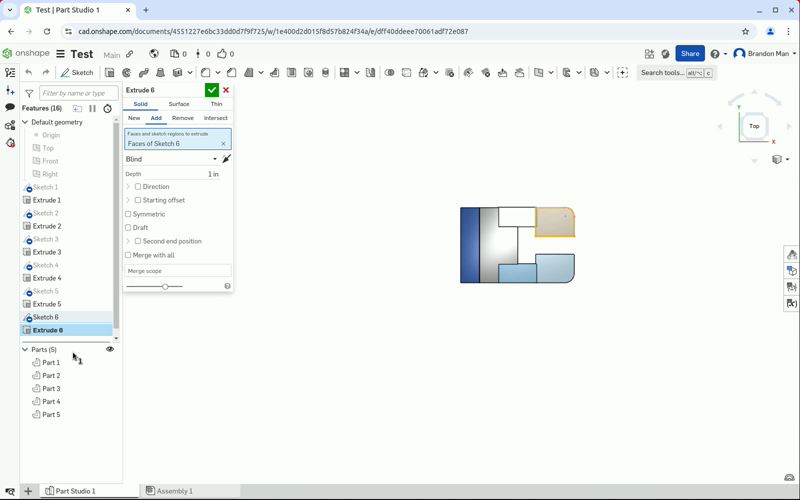
mouse_move(143, 106)
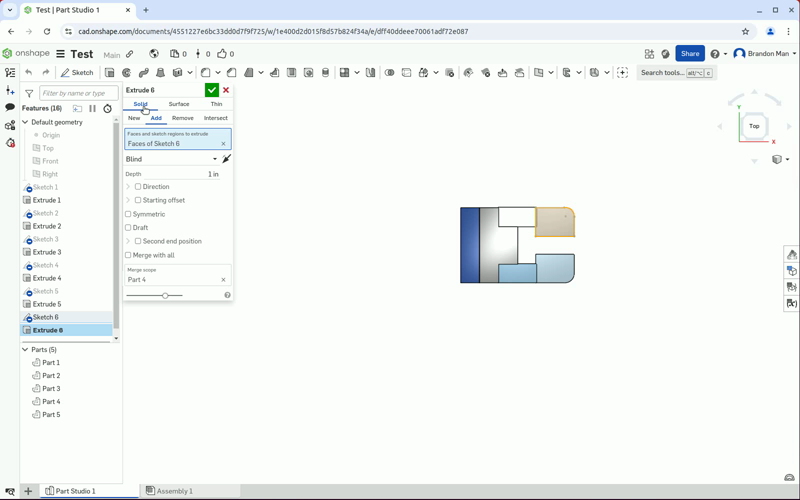
click(143, 106)
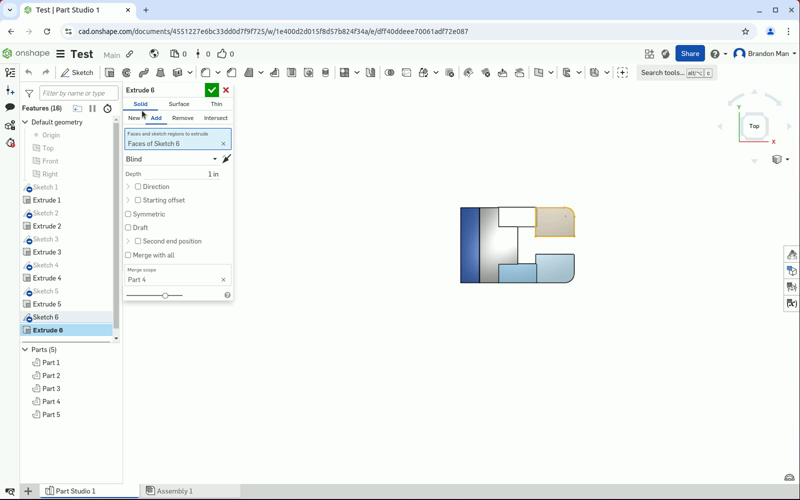
mouse_move(137, 120)
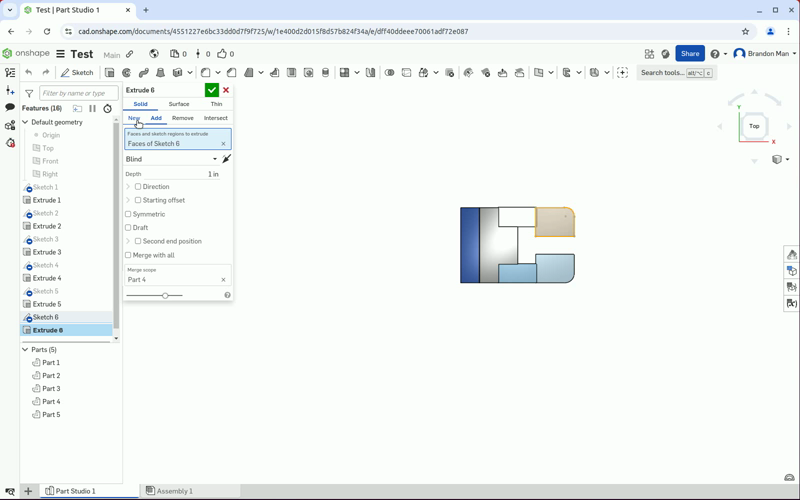
click(137, 120)
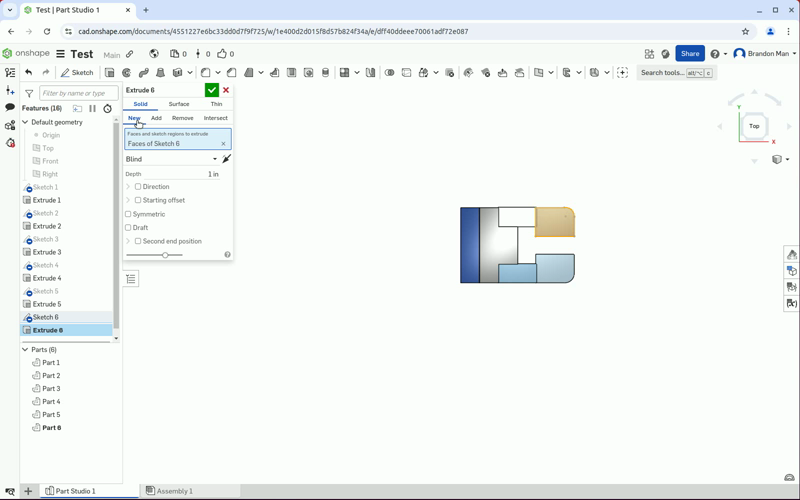
key(tab, 4)
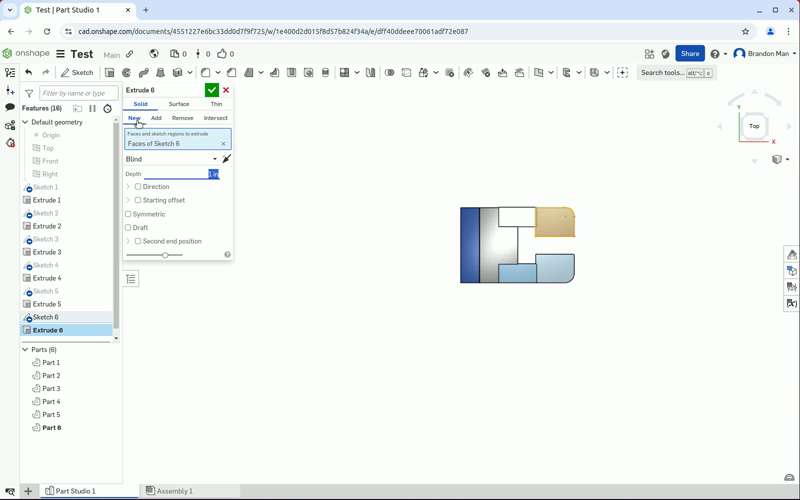
text(3.851)
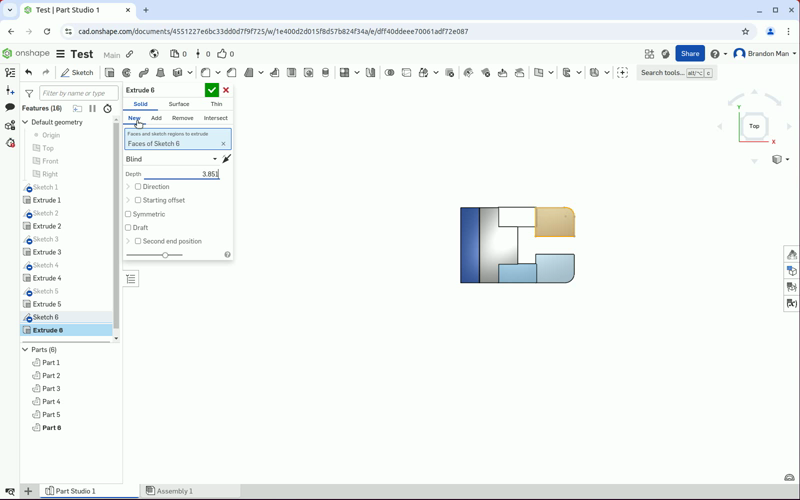
key(enter)
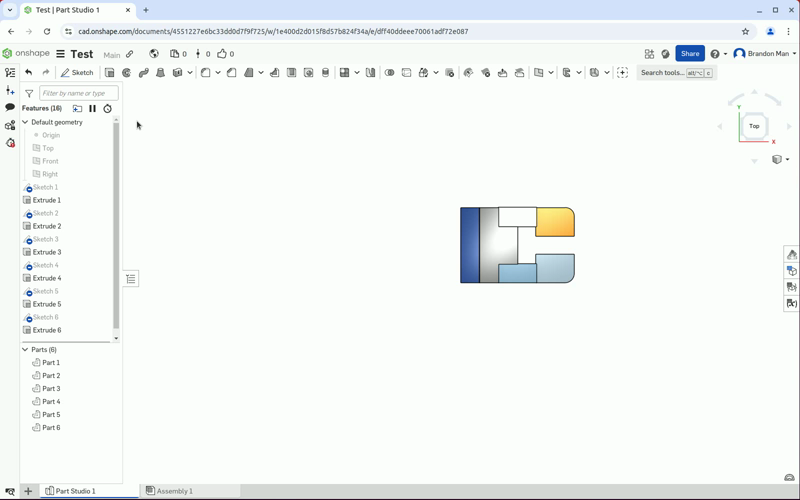
key(shift+h)
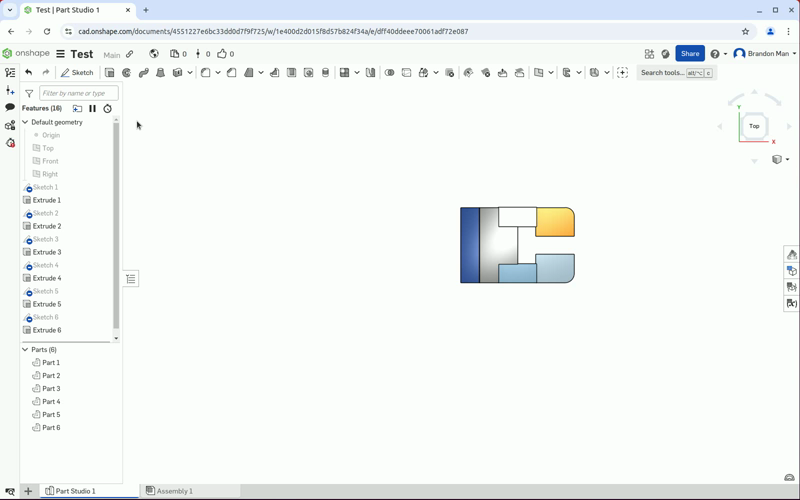
key(shift+h)
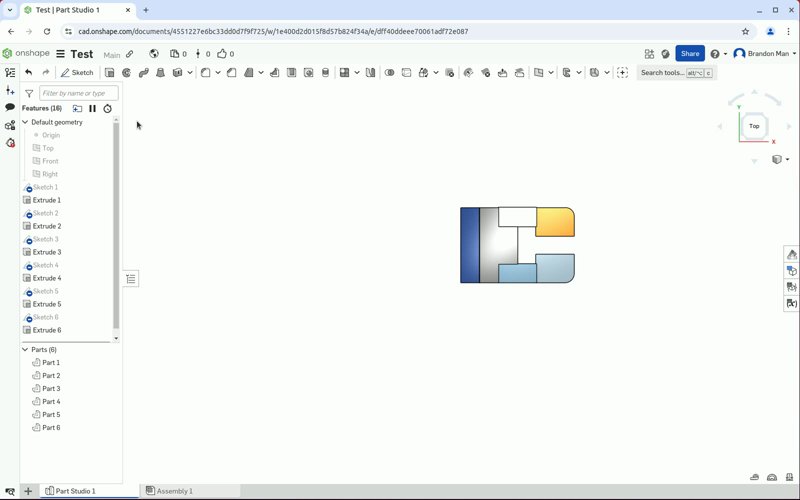
key(shift+7)
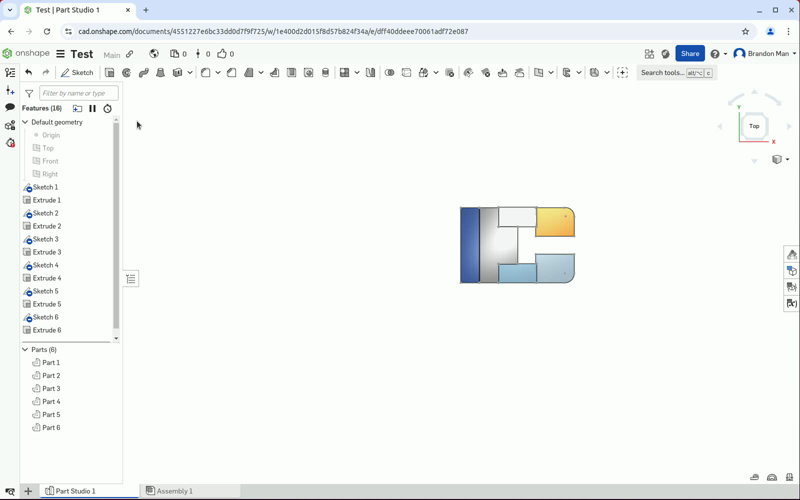
key(up, 3)
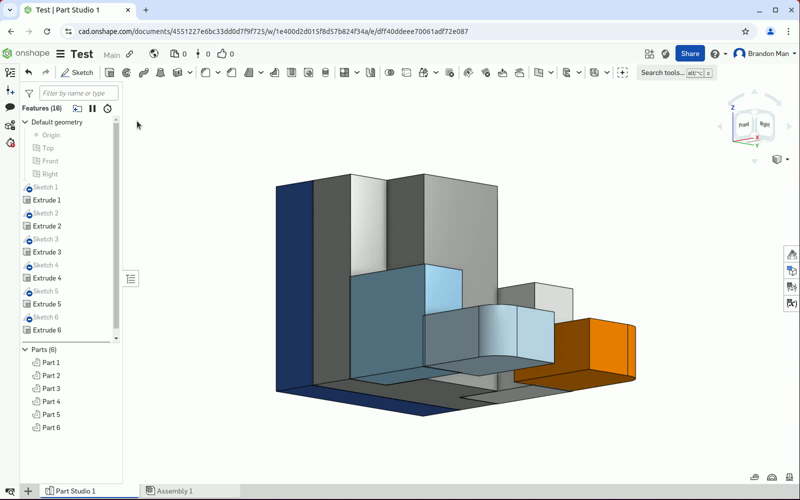
key(left, 3)
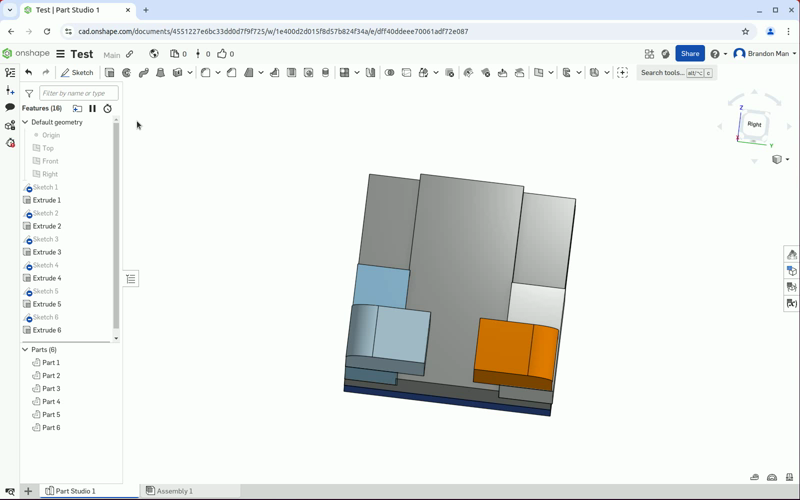
key(right, 3)
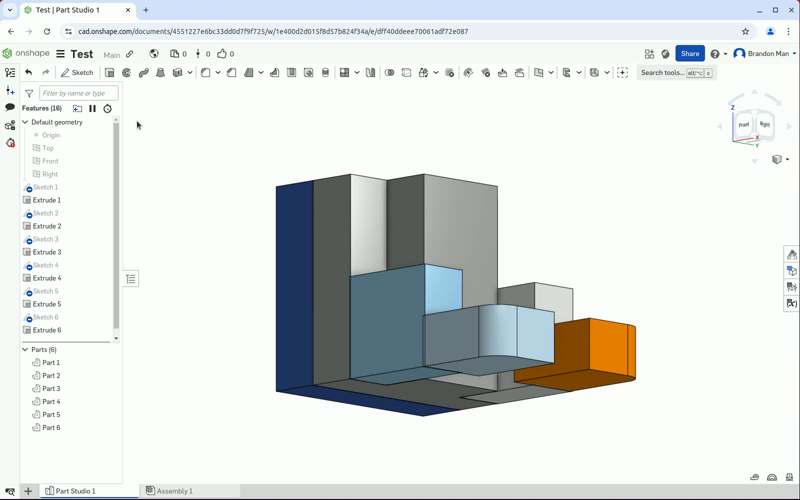
key(down, 3)
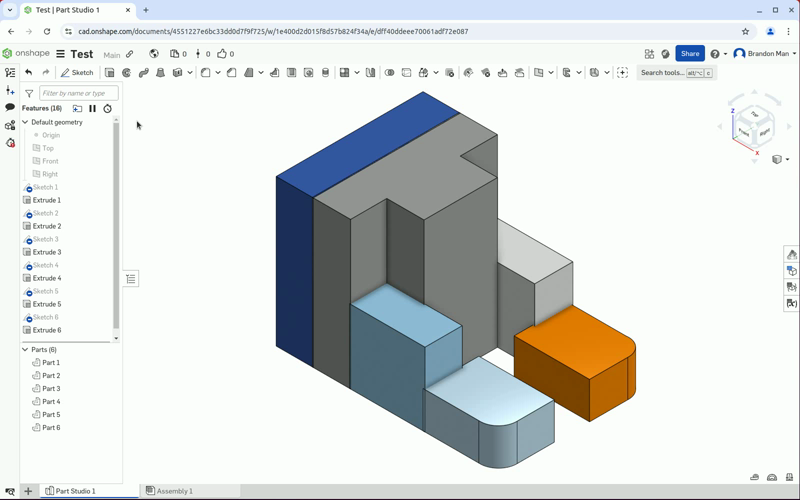
mouse_move(69, 189)
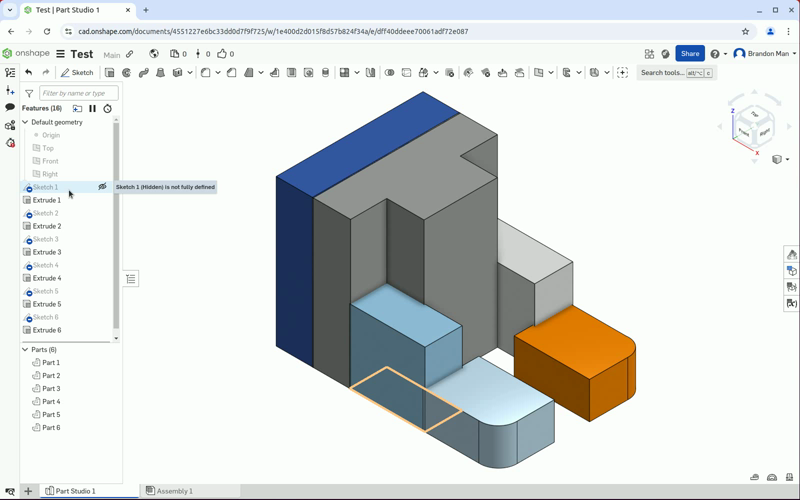
click(69, 189)